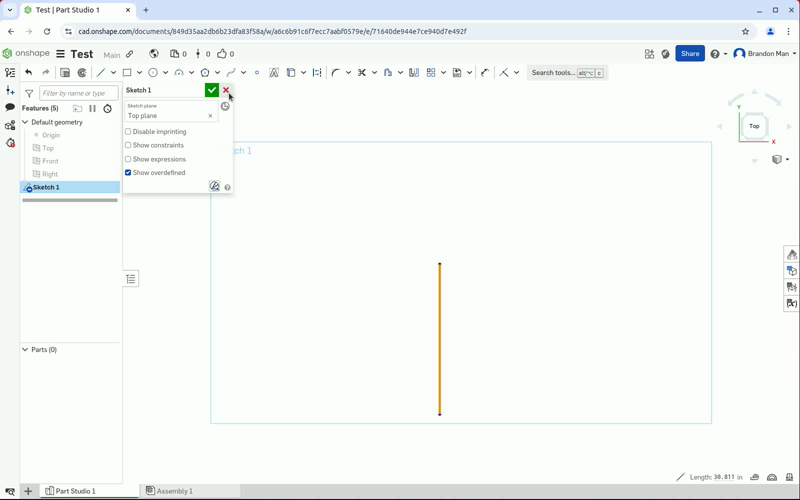
key(shift+h)
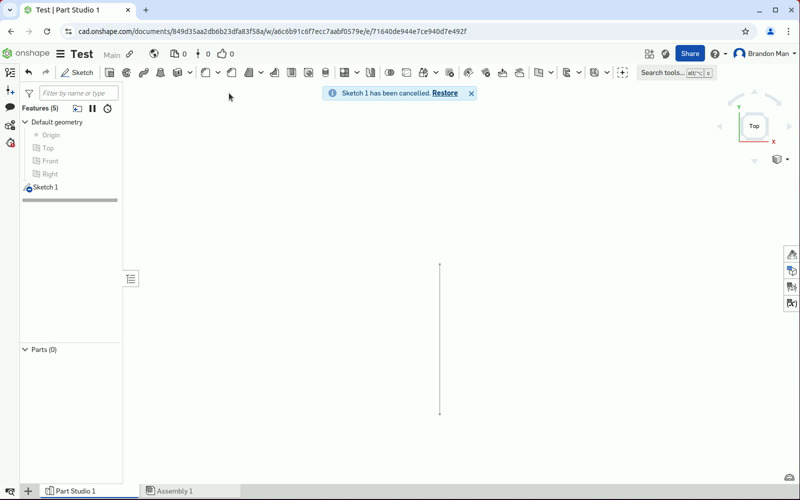
mouse_move(73, 352)
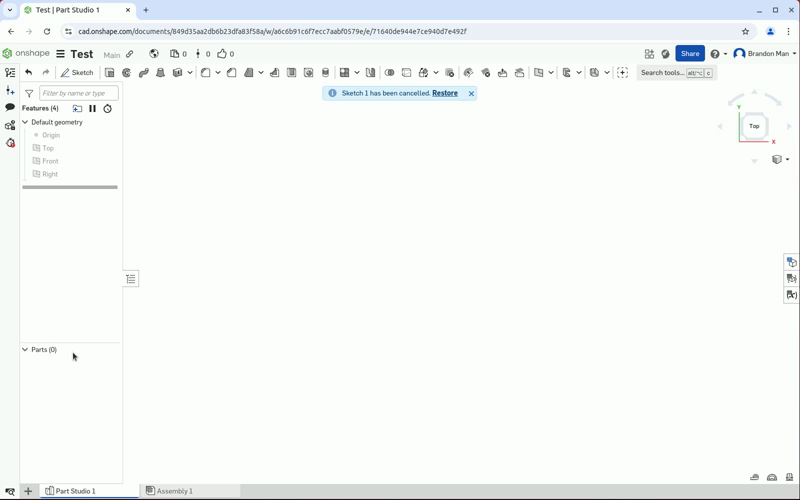
key(y)
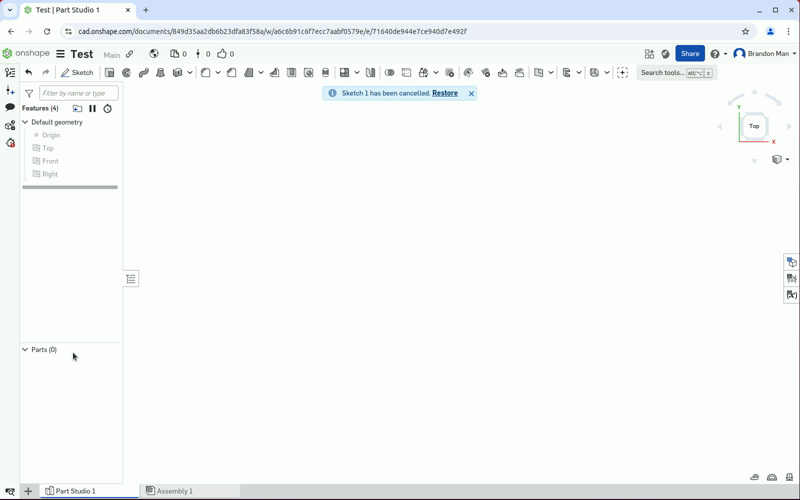
key(shift+p)
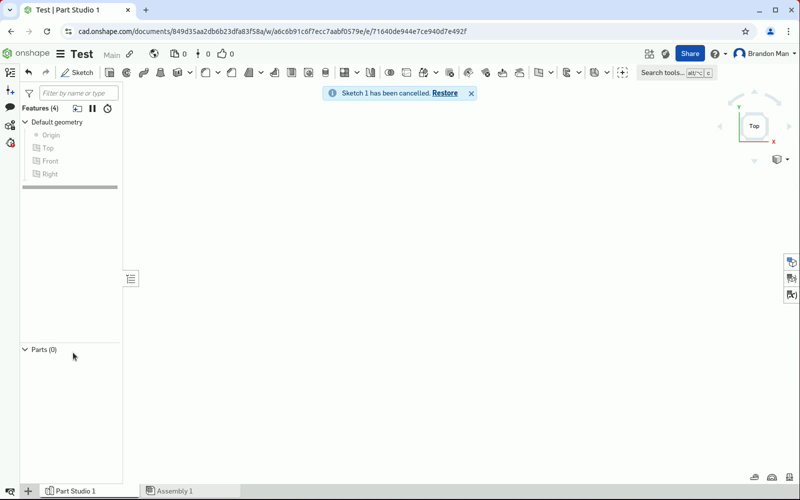
key(space)
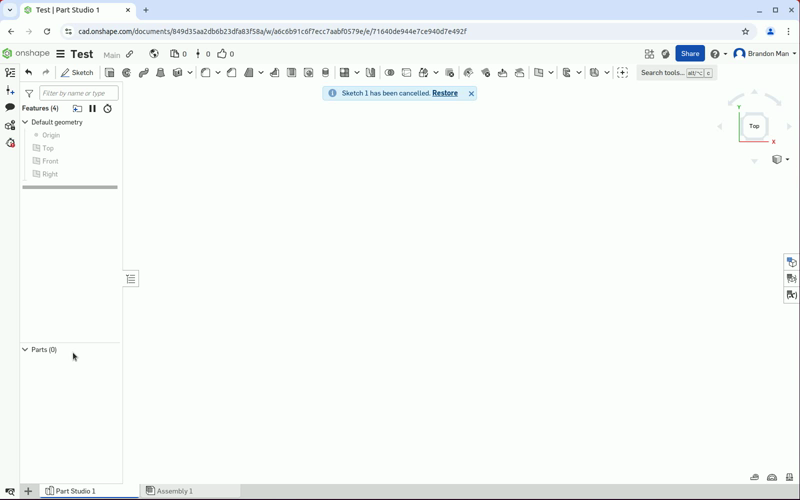
key_down(shift)
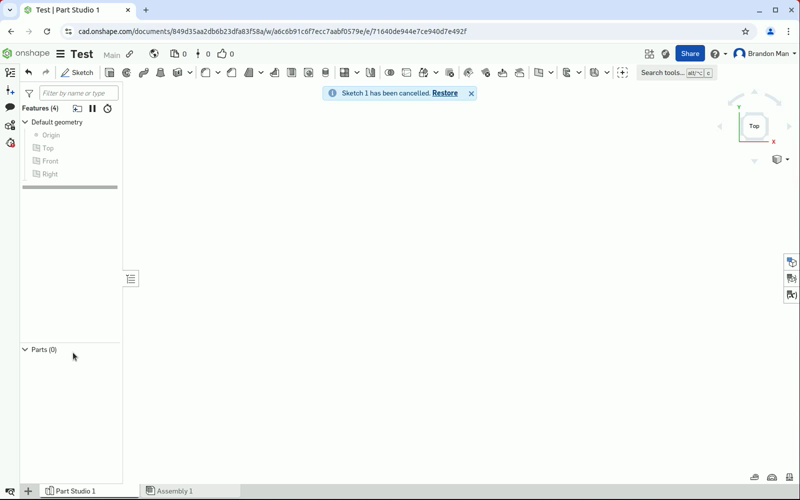
key(up)
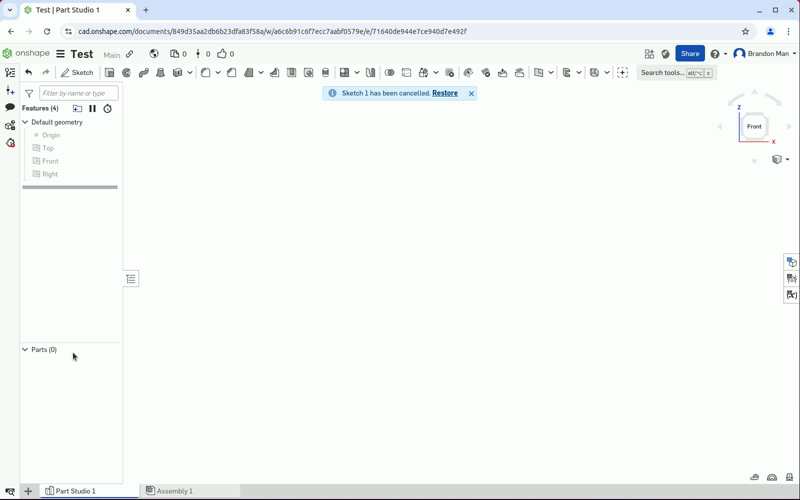
key_up(shift)
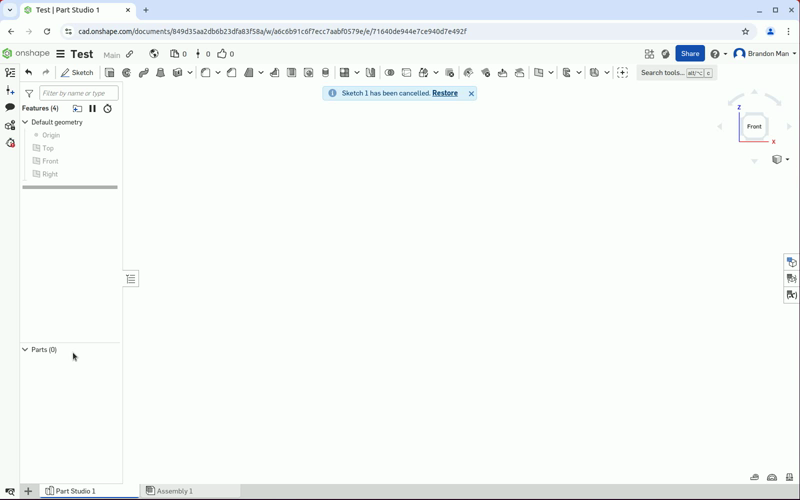
mouse_move(73, 352)
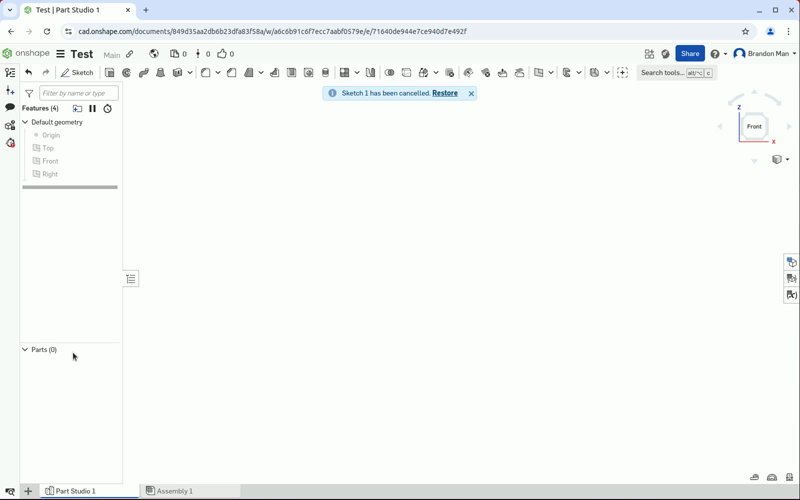
key(shift+y)
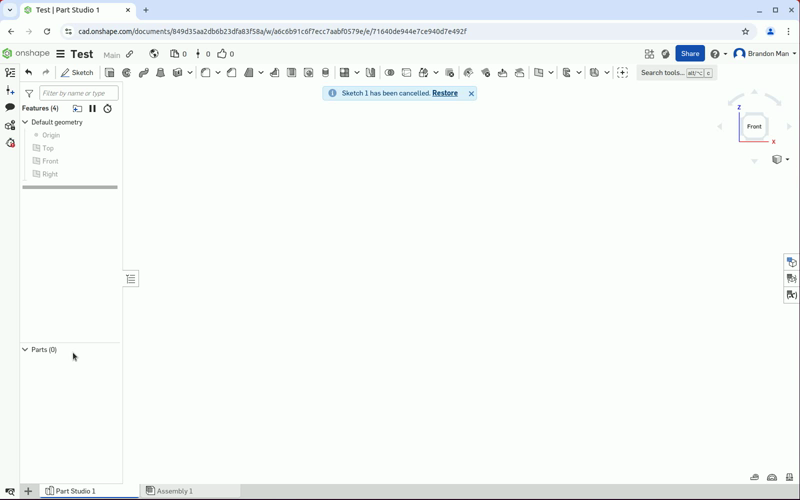
key(shift+s)
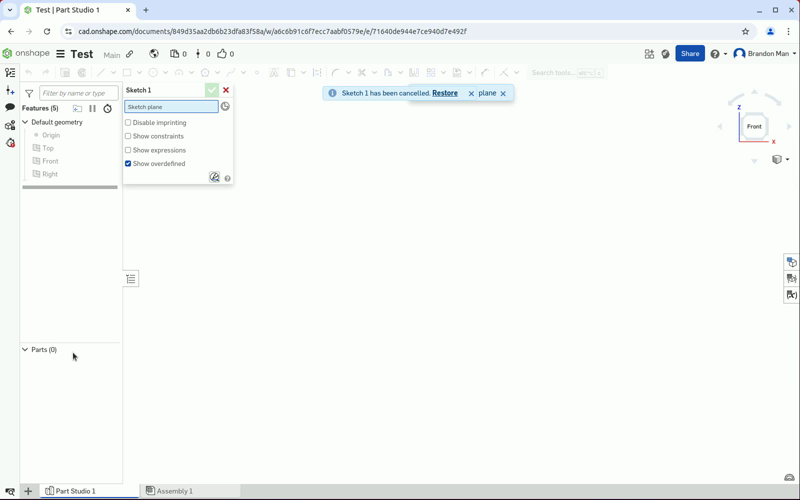
mouse_move(73, 163)
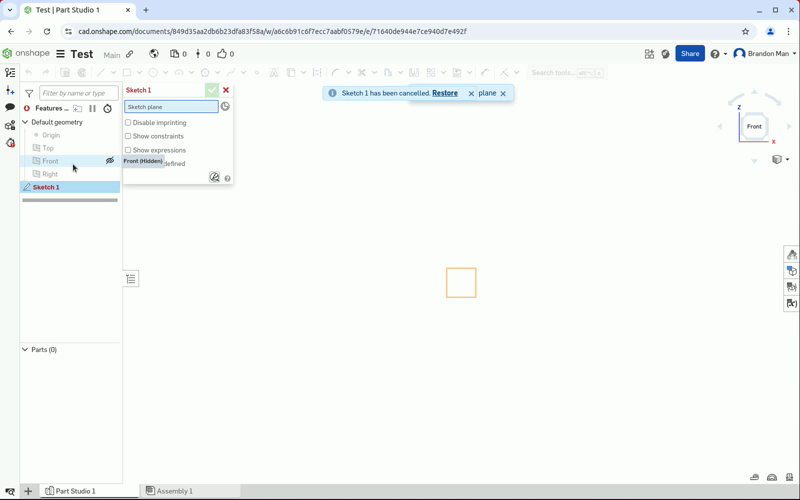
click(73, 163)
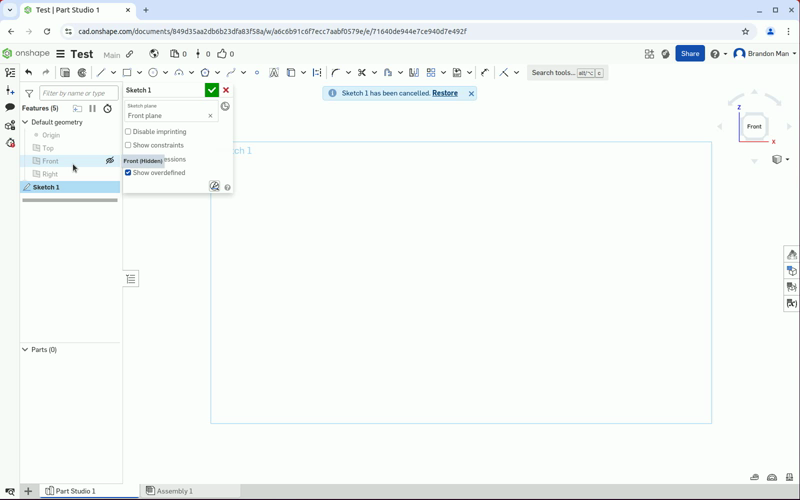
mouse_move(73, 352)
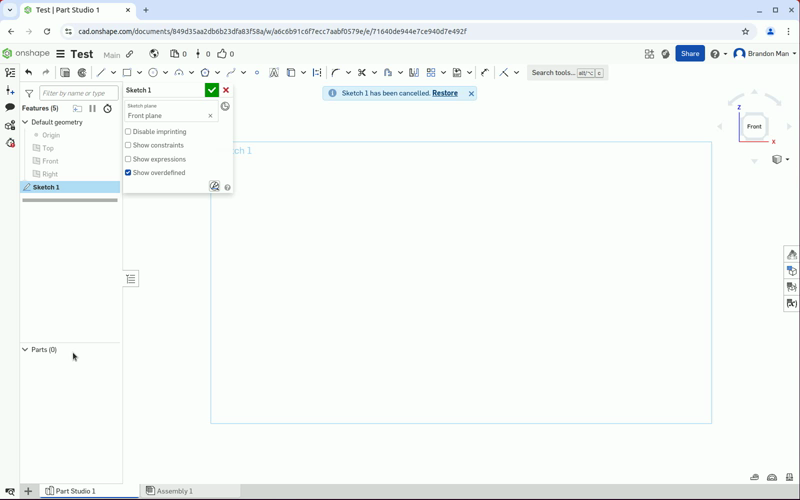
key(y)
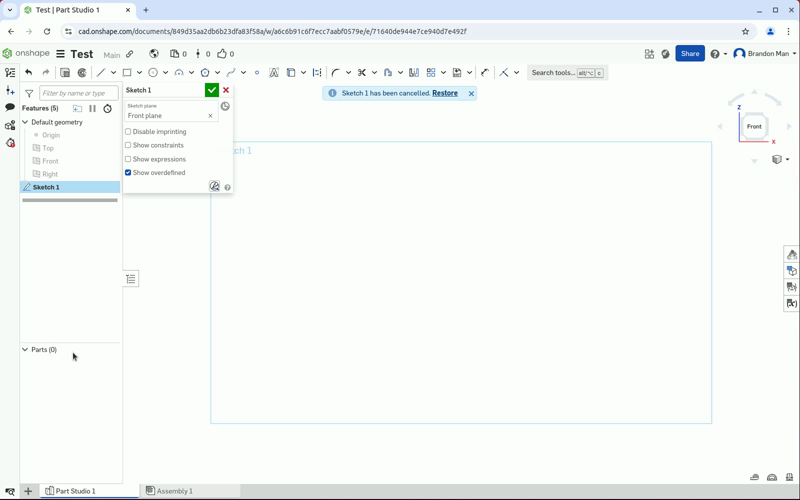
key(a)
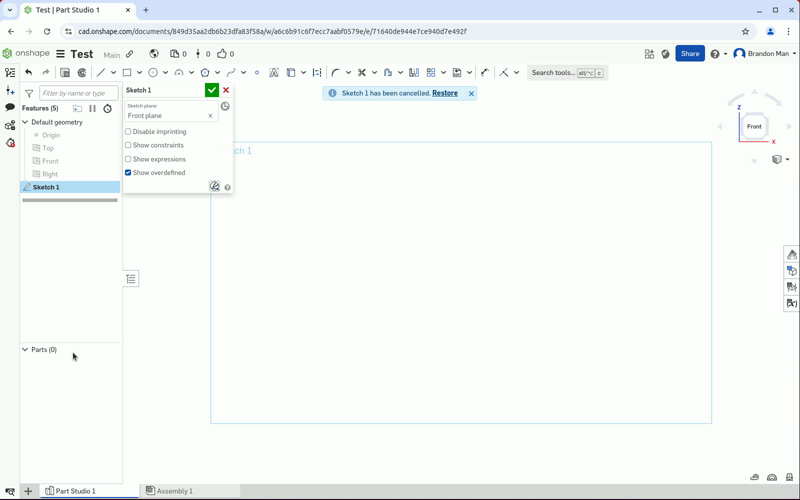
key_down(shift)
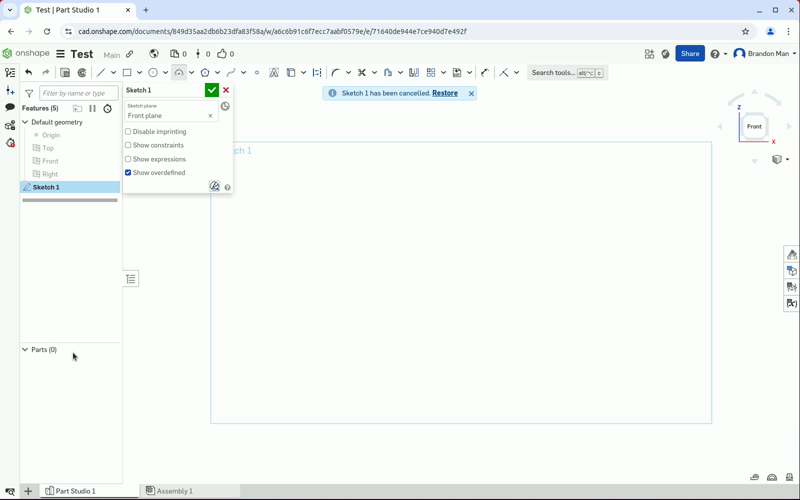
mouse_move(454, 315)
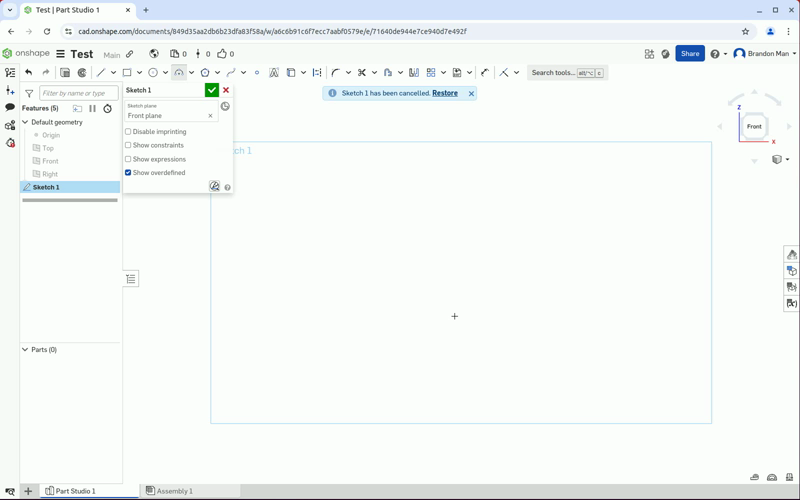
click(454, 315)
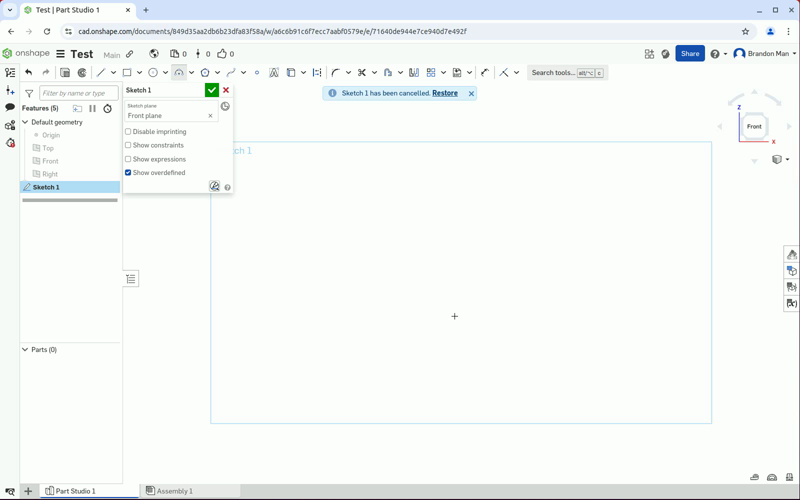
key_up(shift)
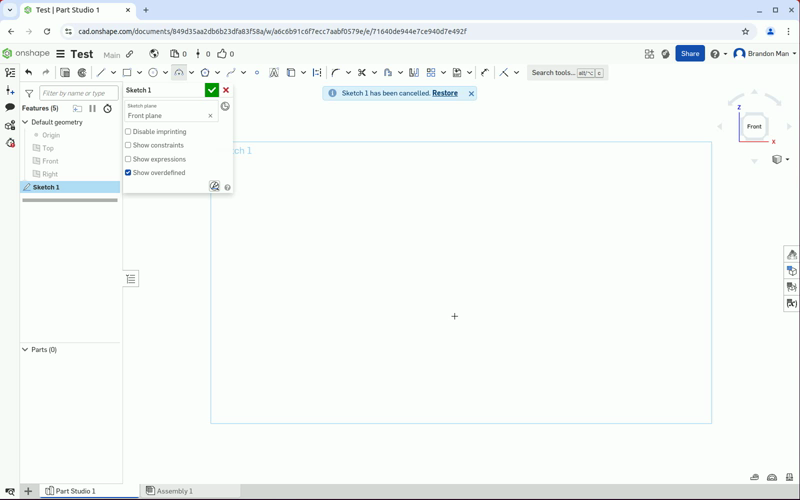
key_down(shift)
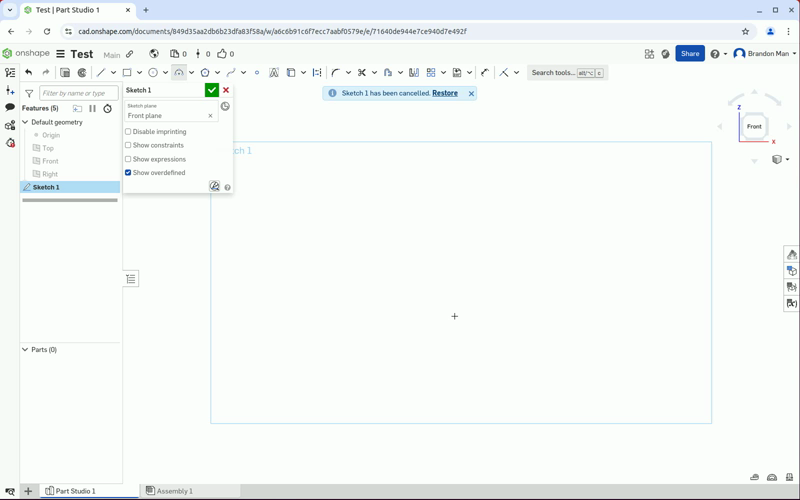
mouse_move(467, 315)
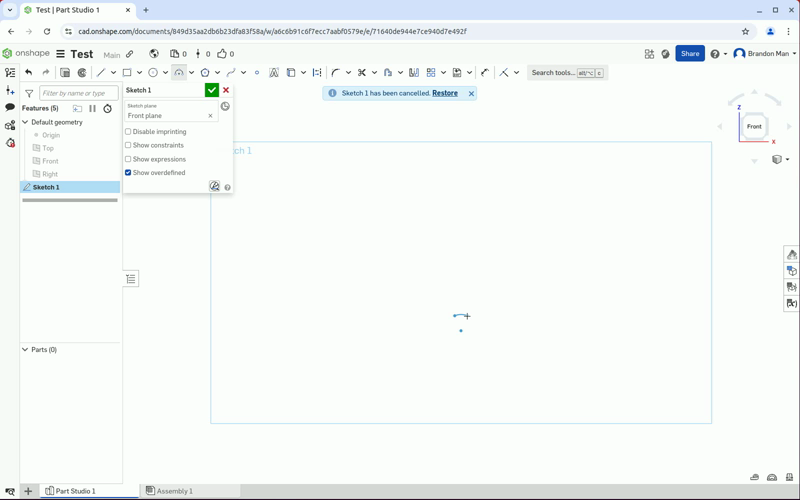
click(467, 315)
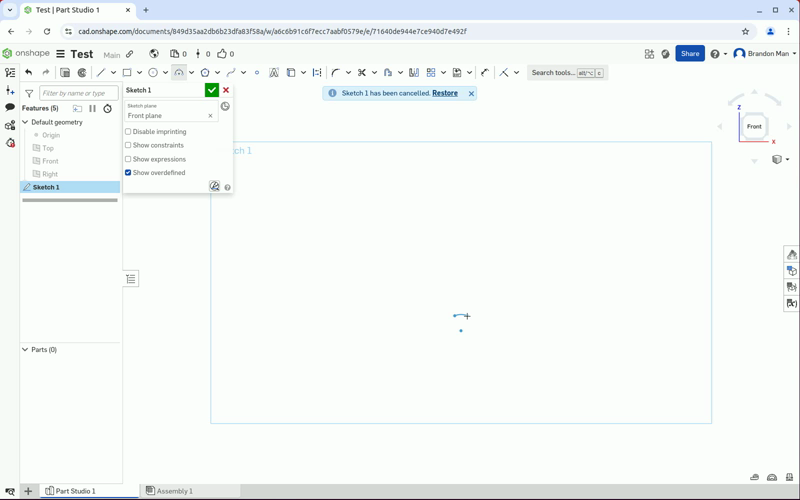
mouse_move(461, 316)
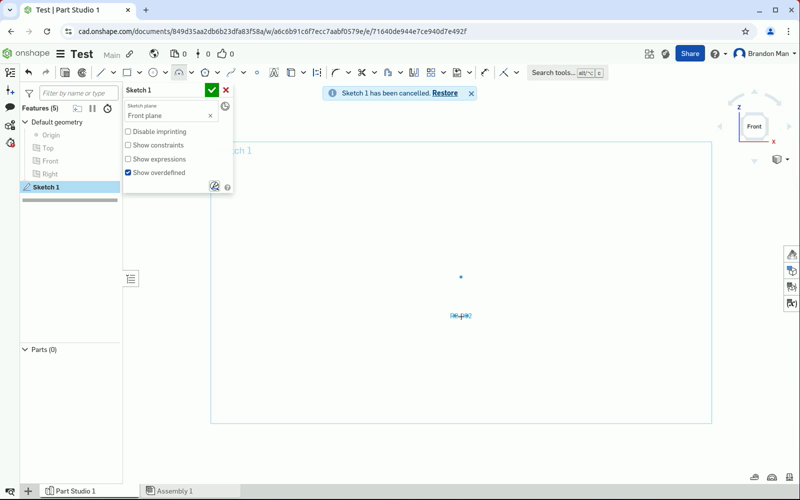
click(461, 316)
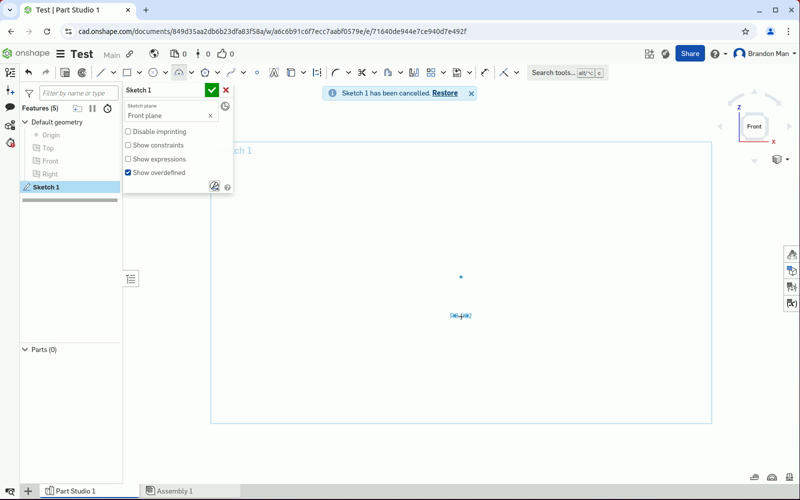
key_up(shift)
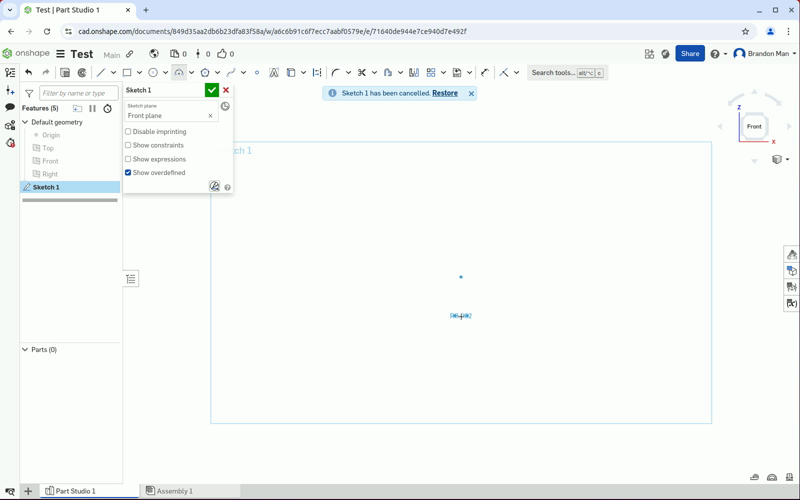
key(esc)
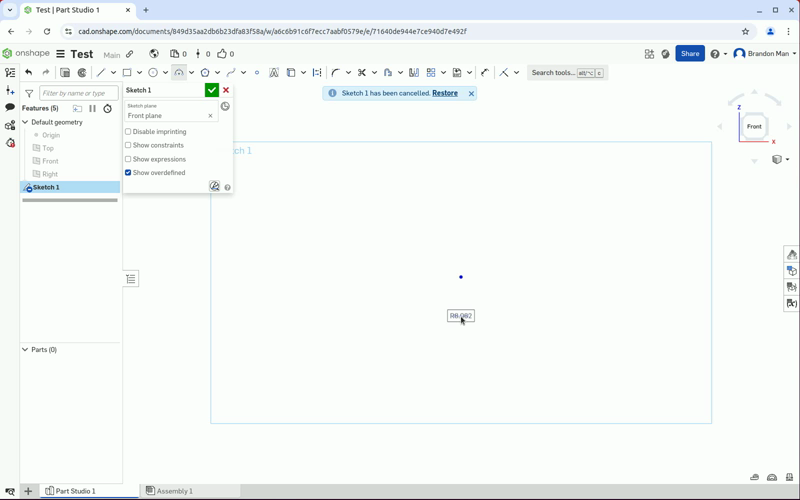
key(l)
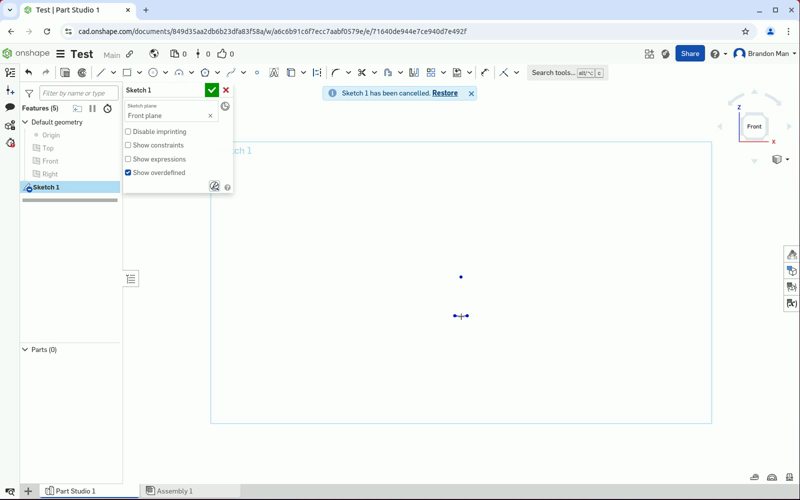
mouse_move(467, 315)
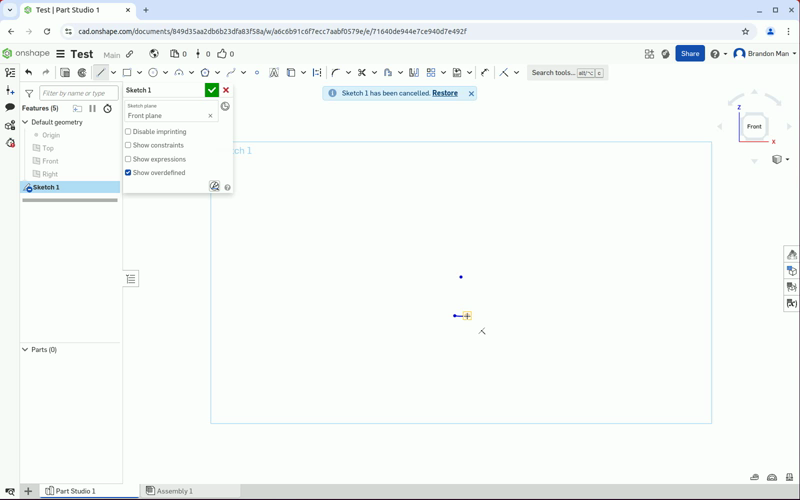
click(467, 315)
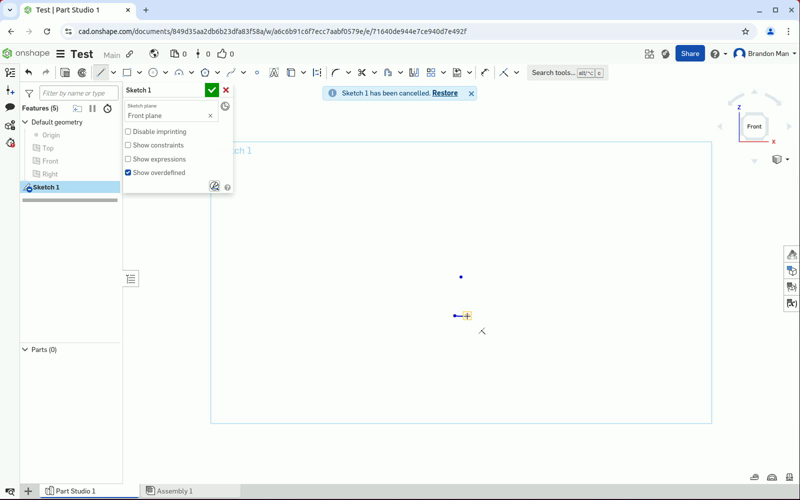
key_down(shift)
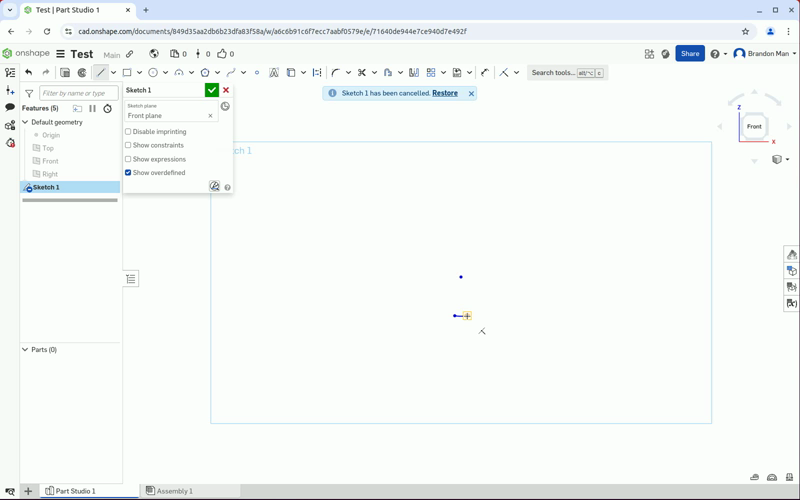
mouse_move(497, 315)
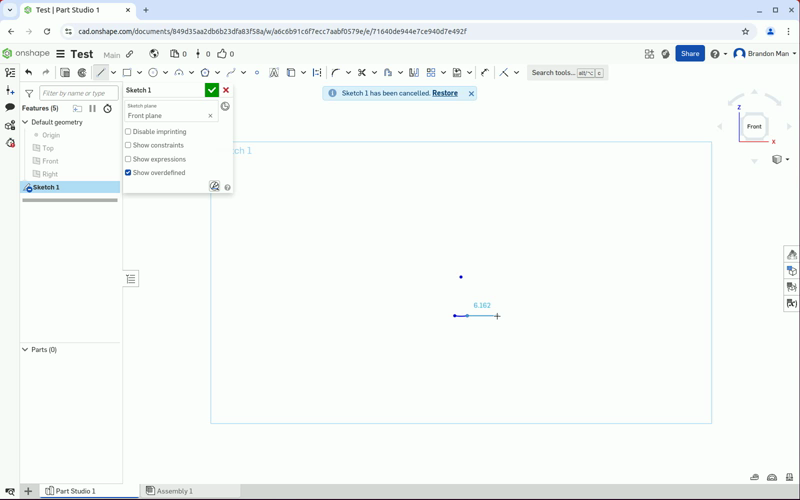
mouse_move(467, 303)
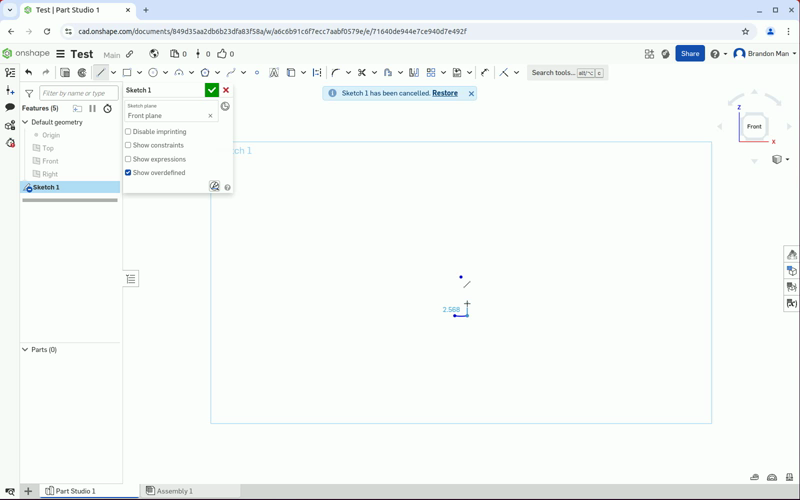
click(467, 303)
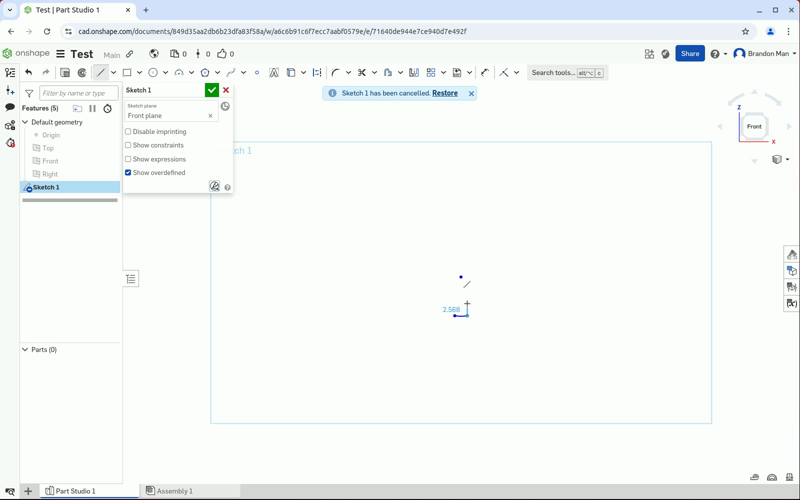
key_up(shift)
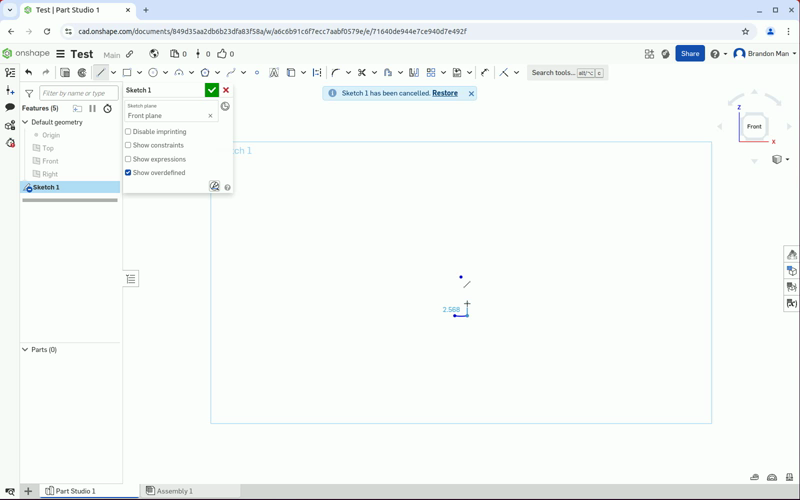
key(esc)
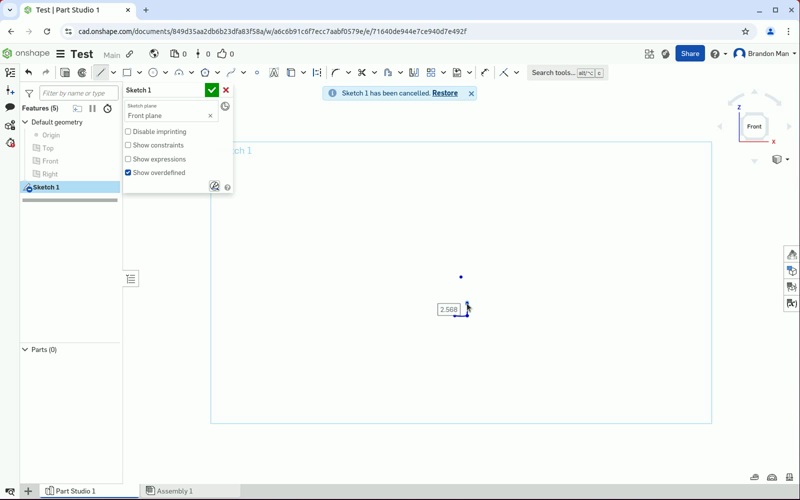
key(a)
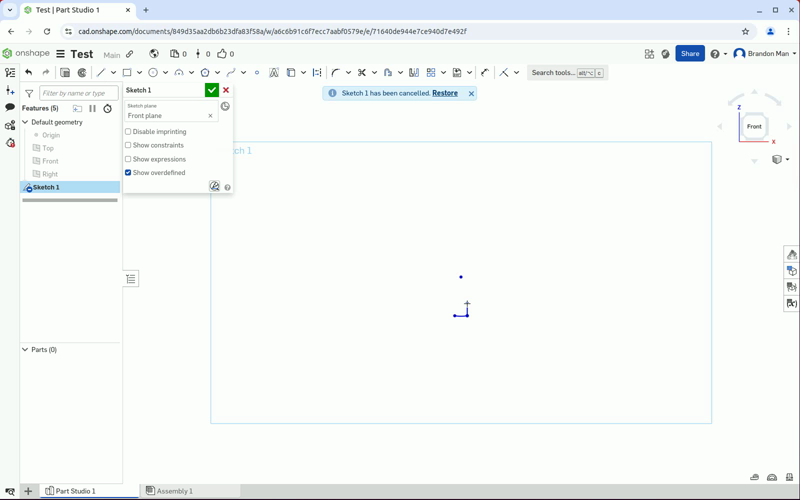
mouse_move(467, 303)
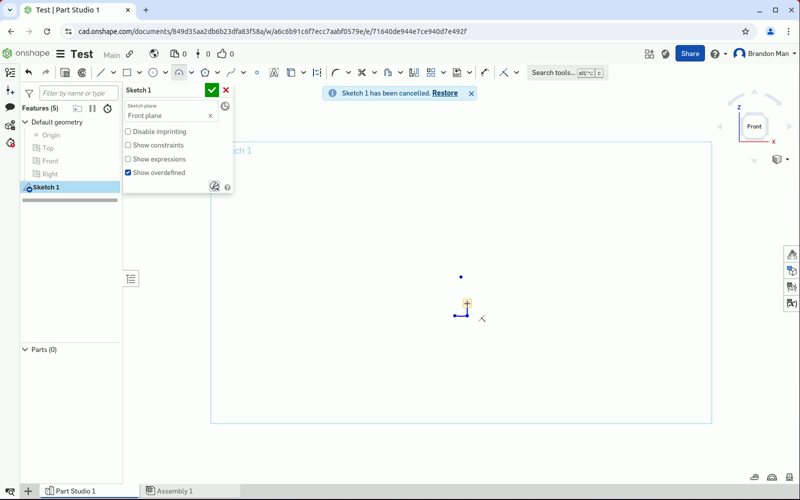
click(467, 303)
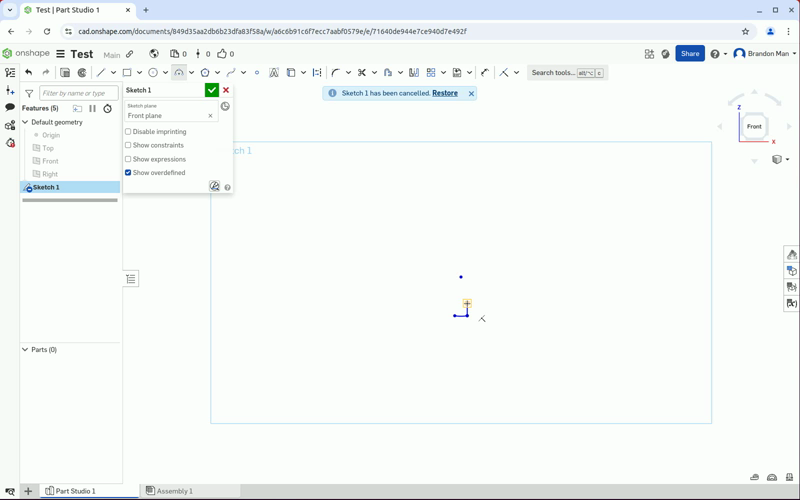
key_down(shift)
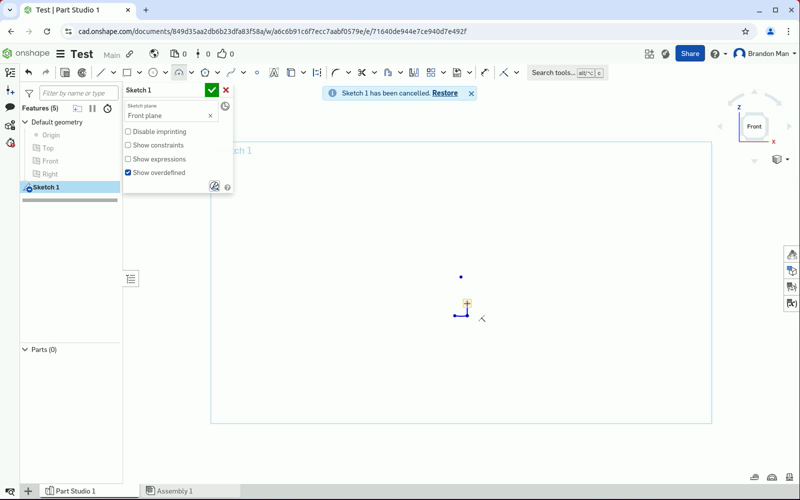
mouse_move(454, 303)
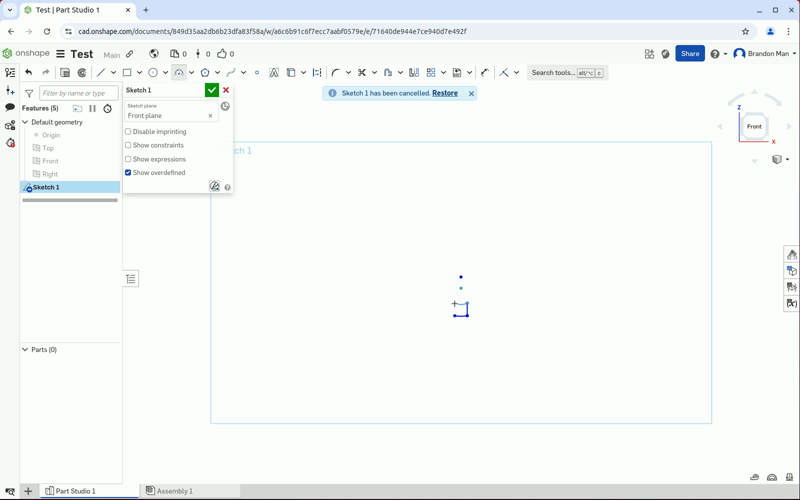
click(454, 303)
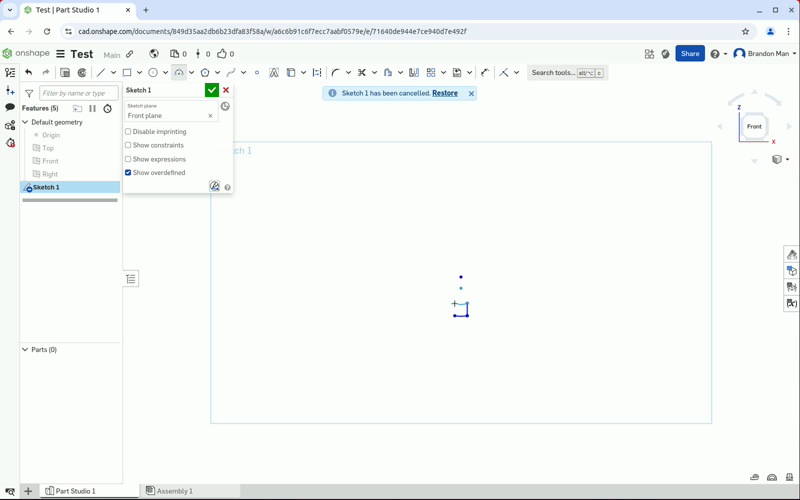
mouse_move(461, 303)
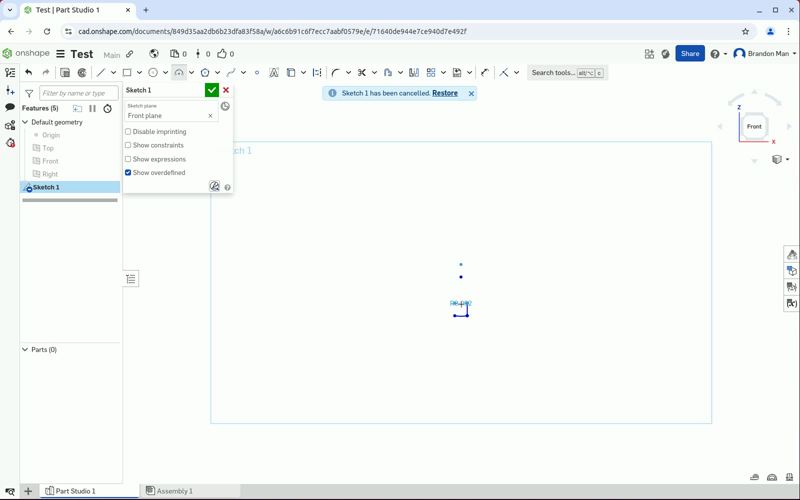
click(461, 303)
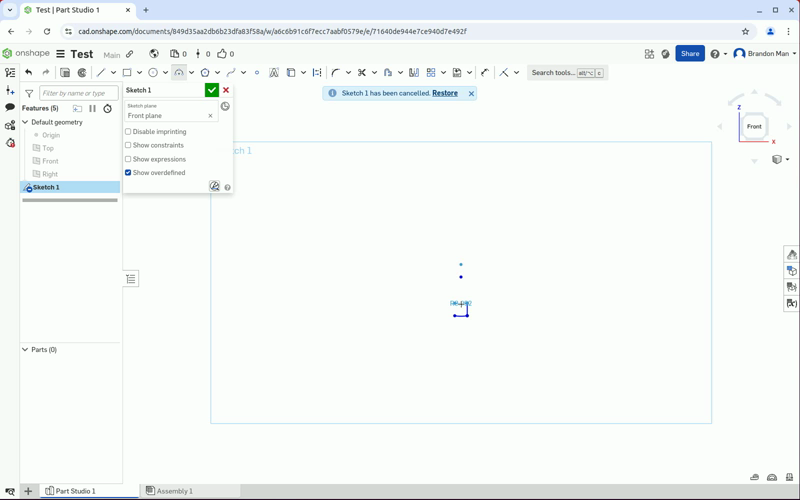
key_up(shift)
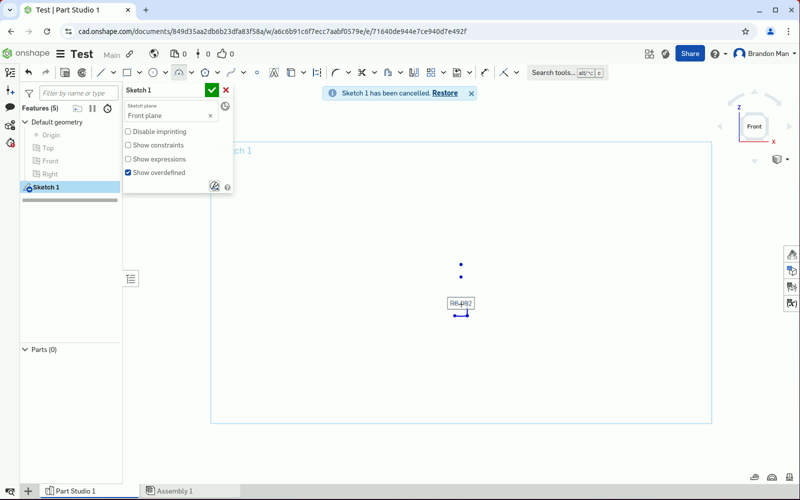
key(esc)
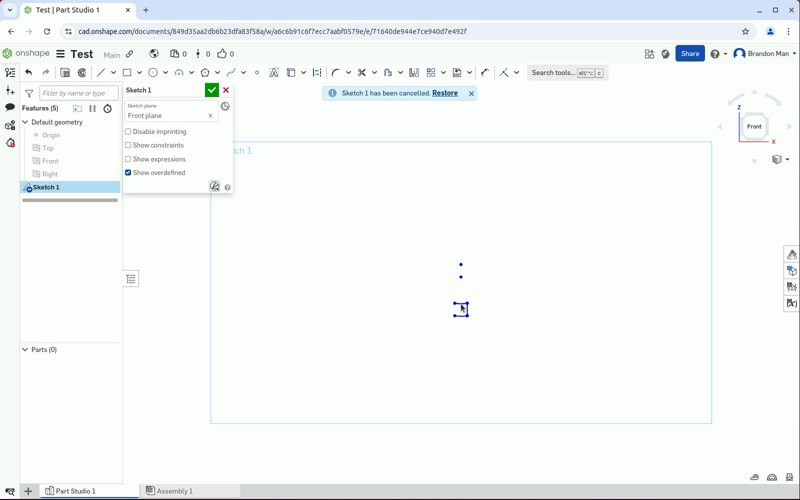
key(l)
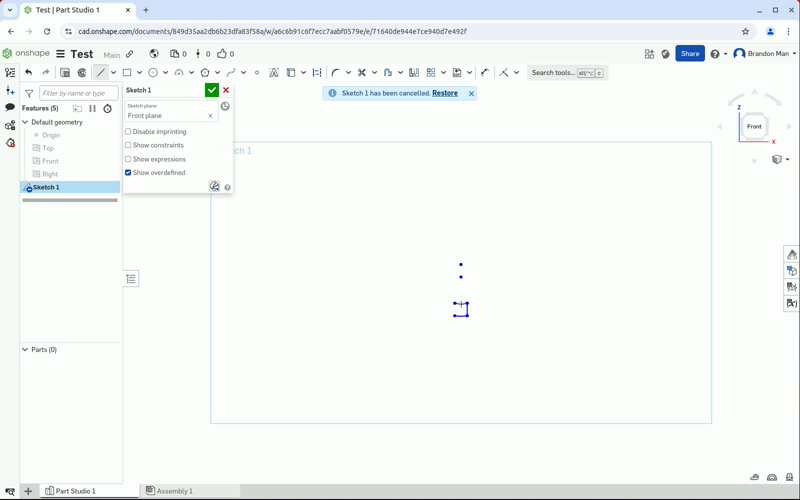
mouse_move(454, 303)
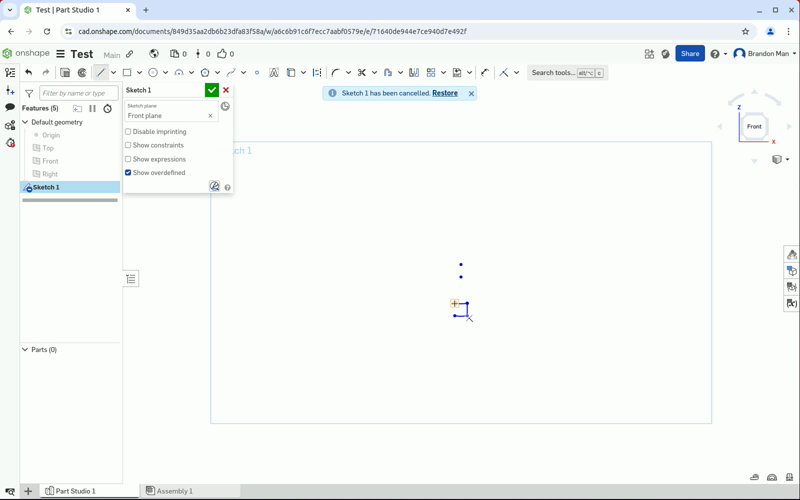
click(454, 303)
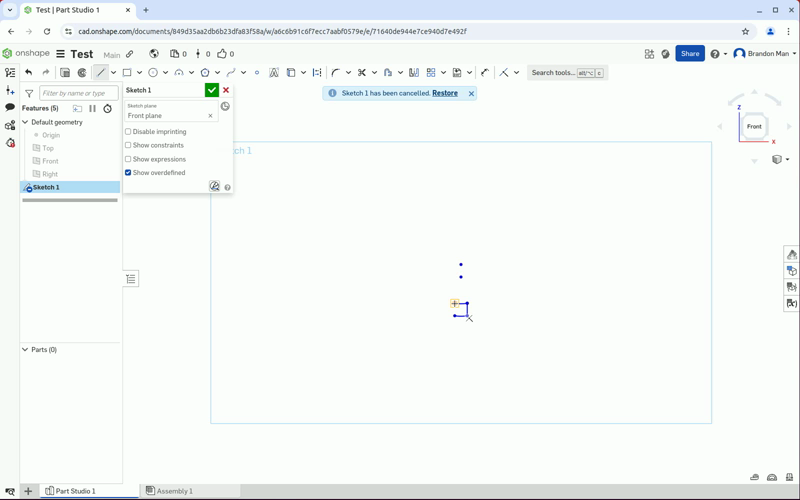
mouse_move(484, 303)
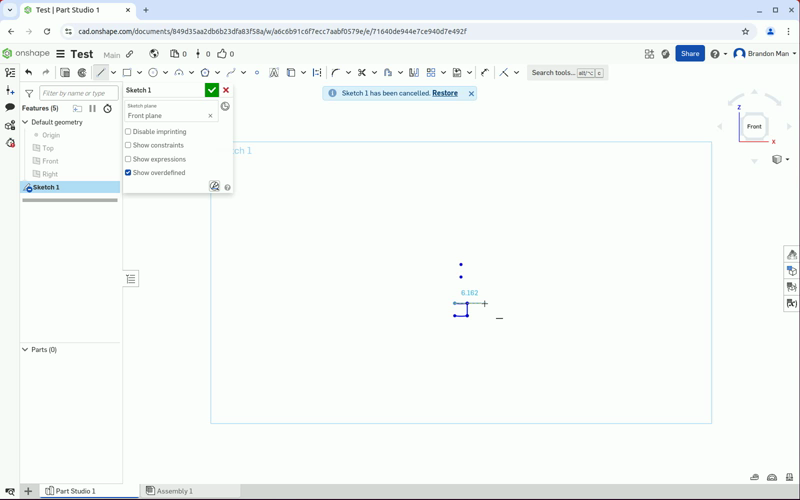
key_down(shift)
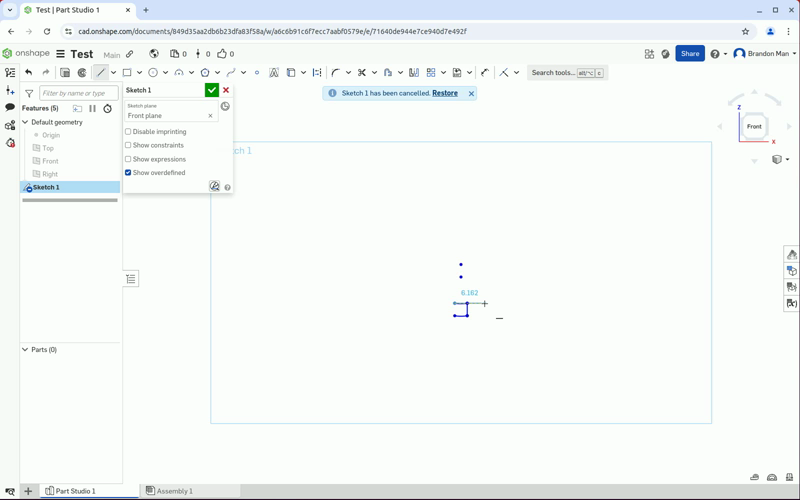
mouse_move(454, 315)
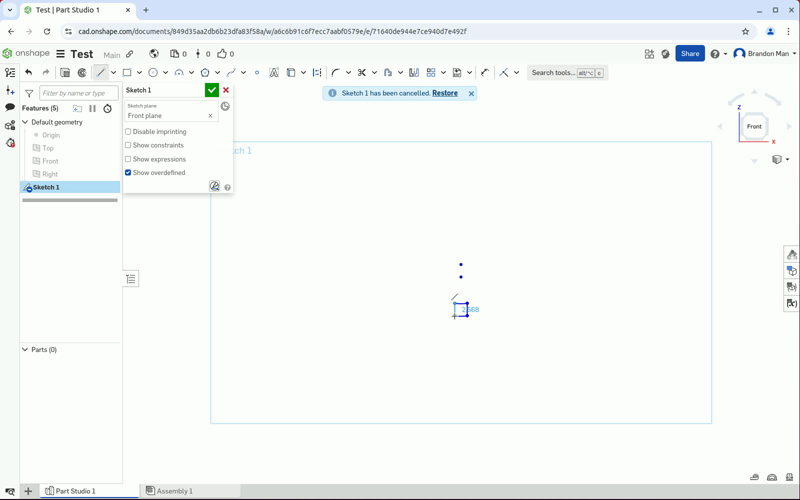
key_up(shift)
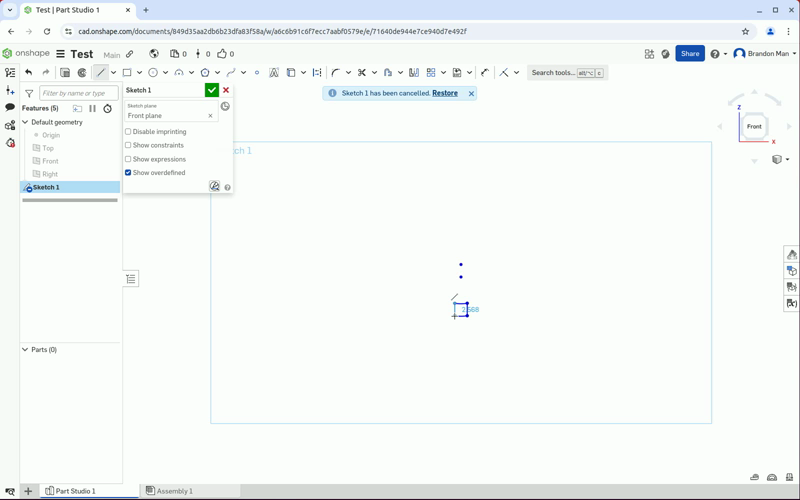
click(454, 315)
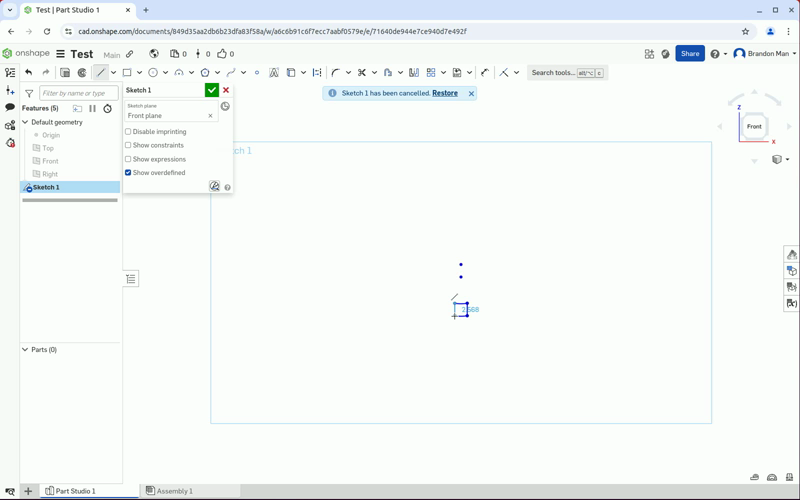
key(esc)
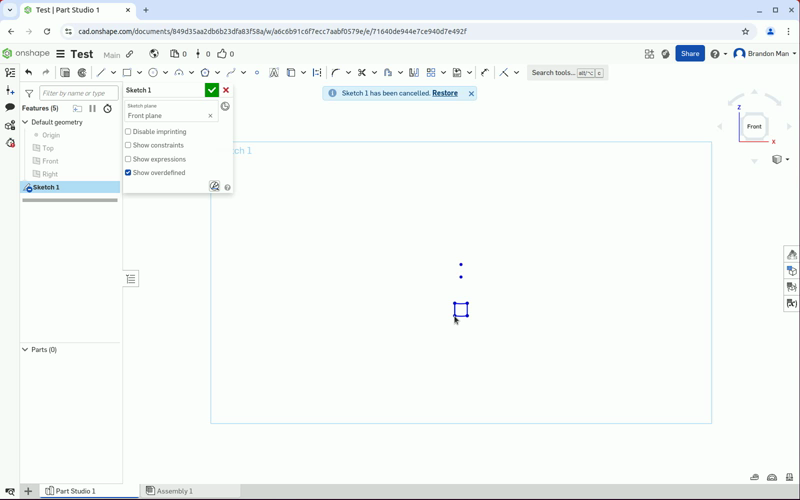
mouse_move(466, 307)
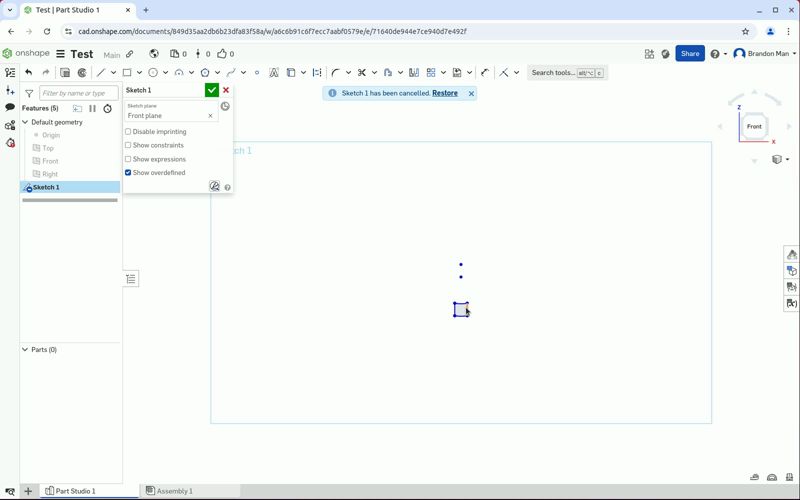
scroll(6)
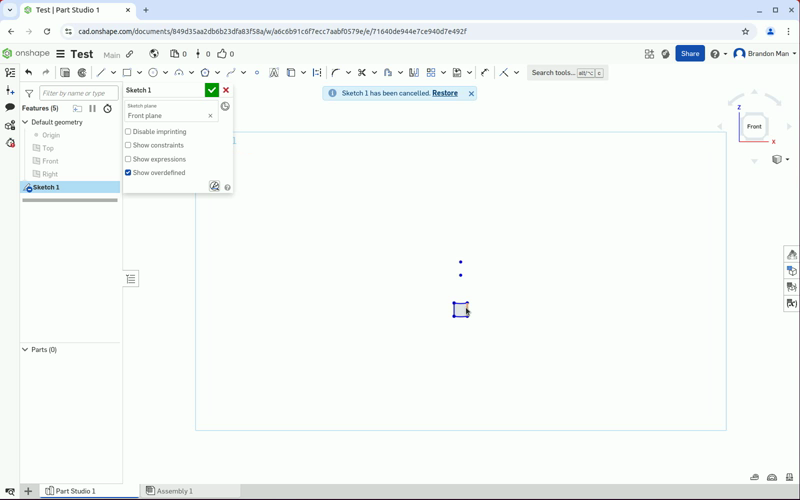
scroll(6)
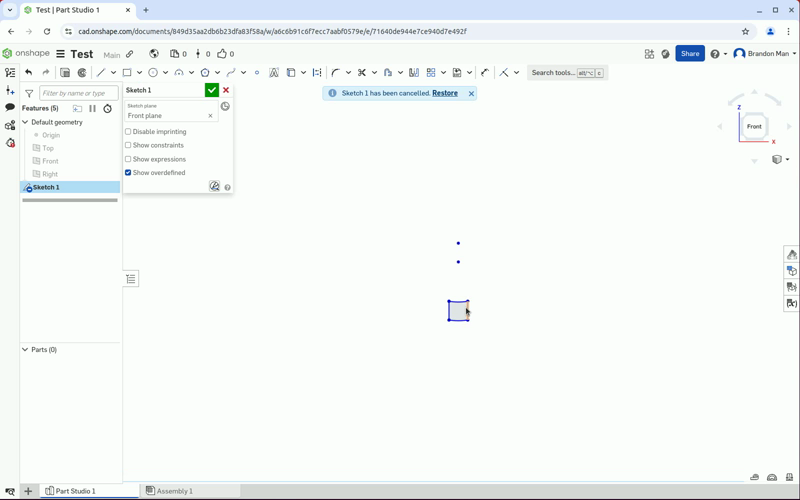
scroll(6)
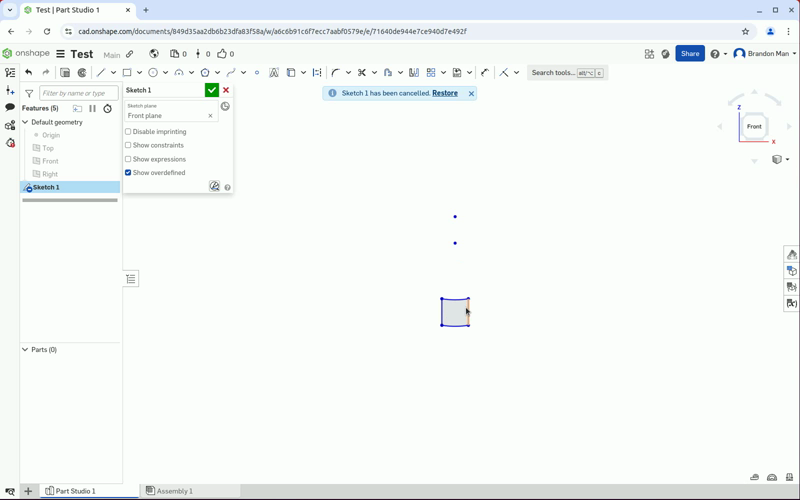
scroll(6)
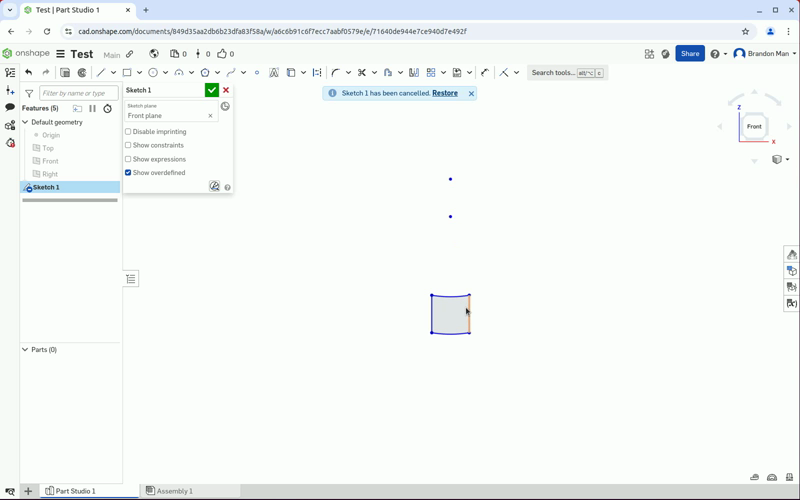
scroll(6)
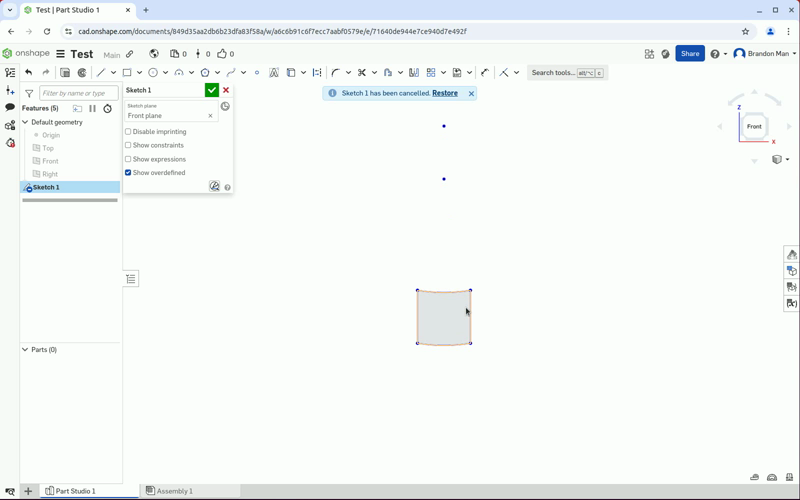
scroll(6)
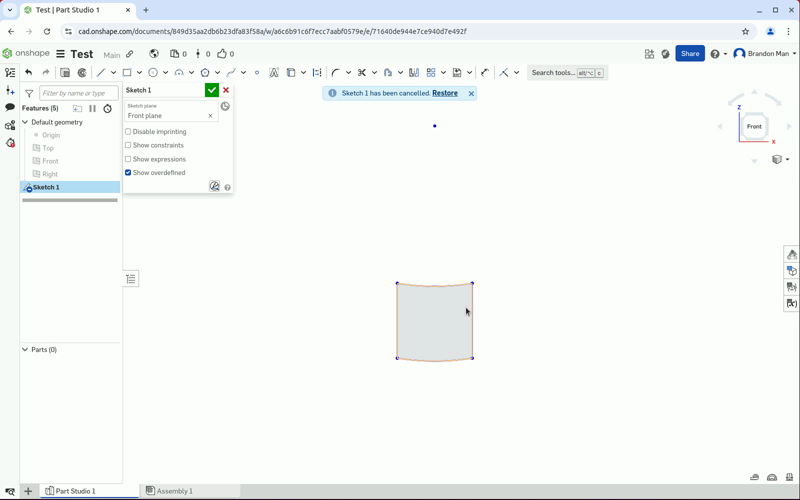
scroll(6)
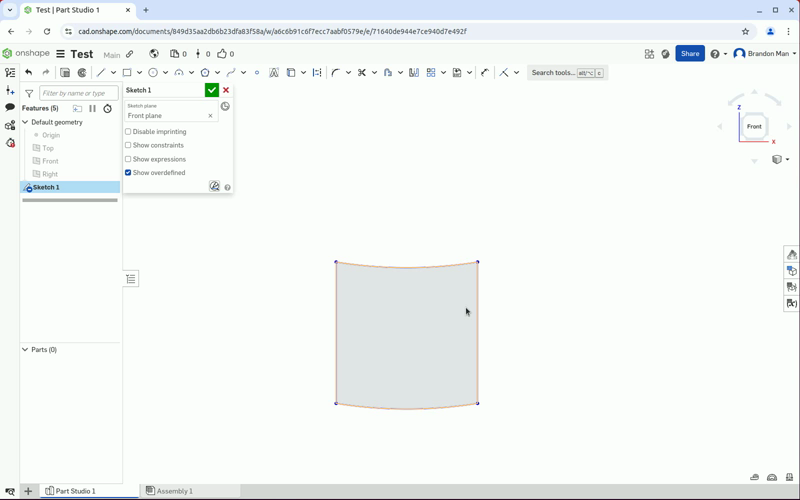
click(466, 307)
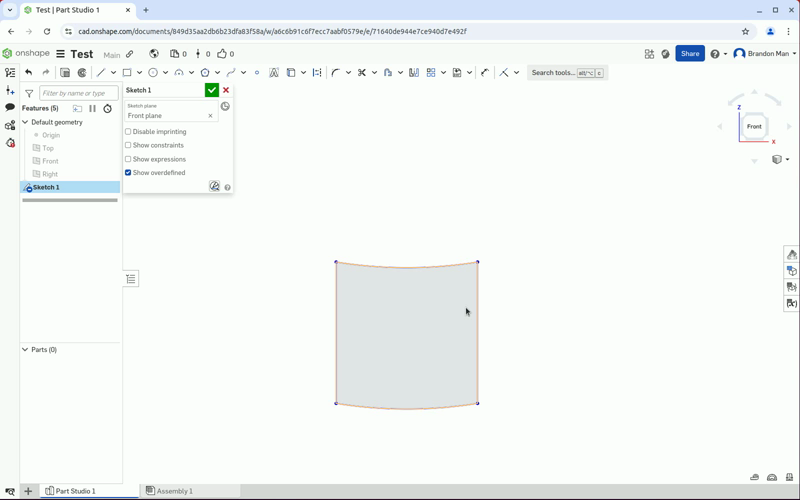
scroll(-6)
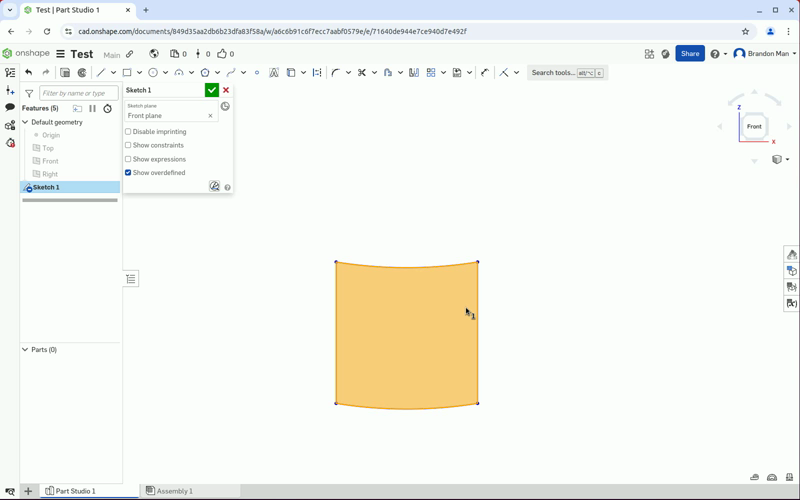
scroll(-6)
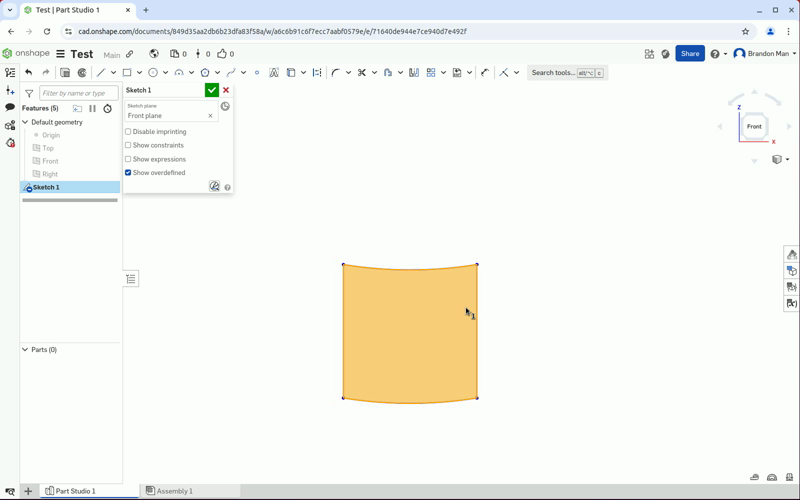
scroll(-6)
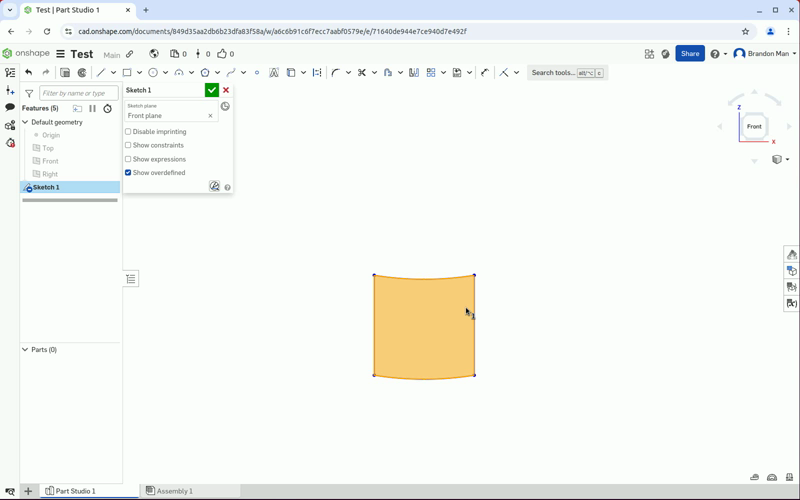
scroll(-6)
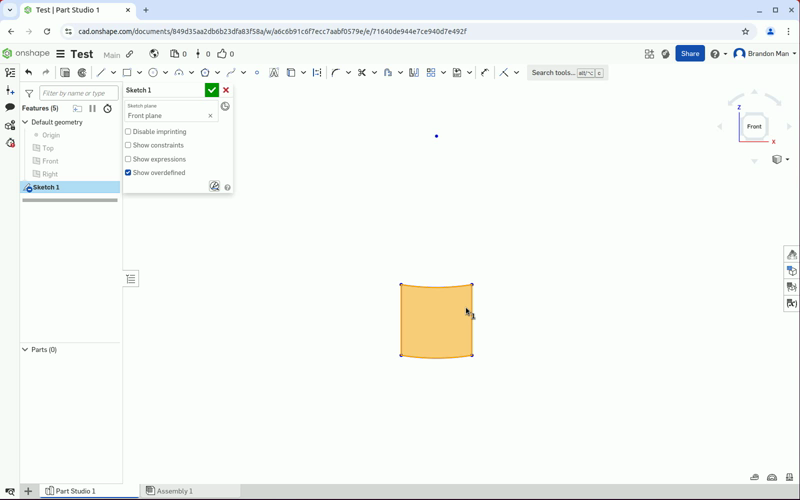
scroll(-6)
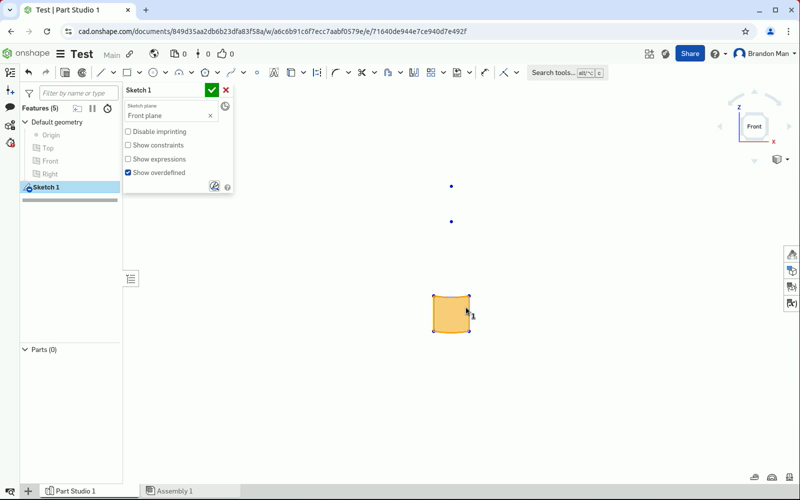
scroll(-6)
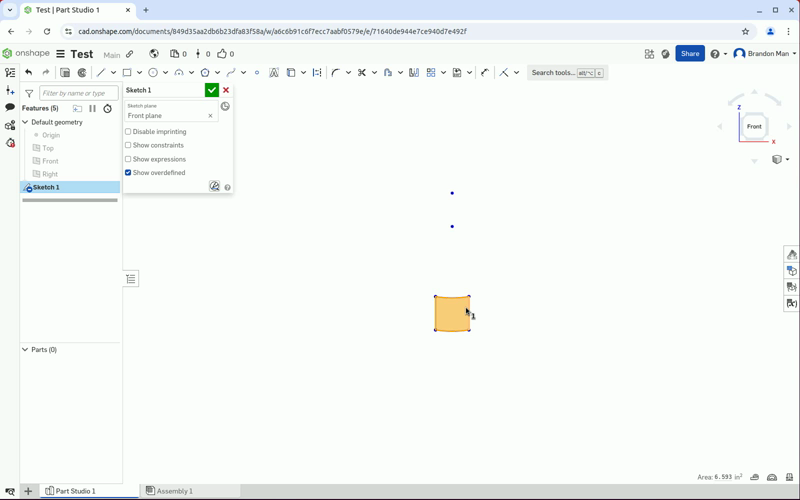
scroll(-6)
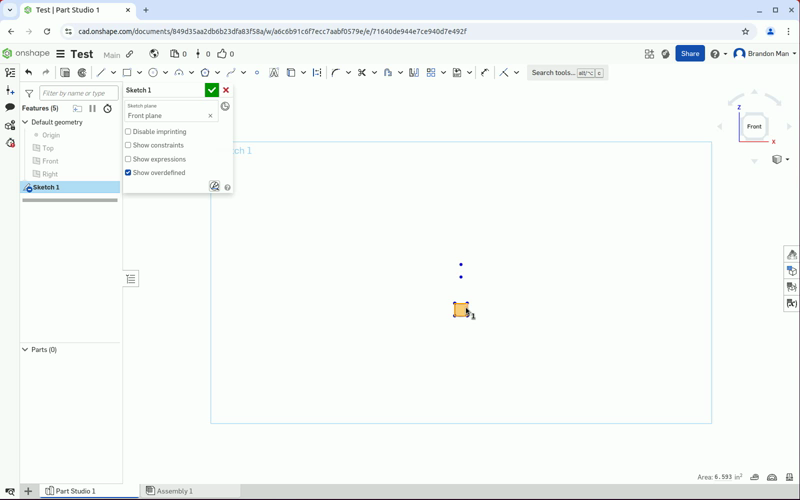
mouse_move(73, 352)
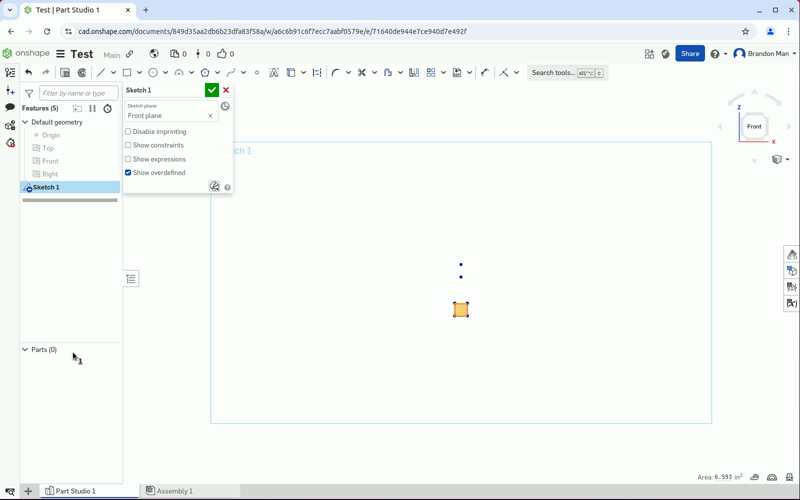
key(shift+y)
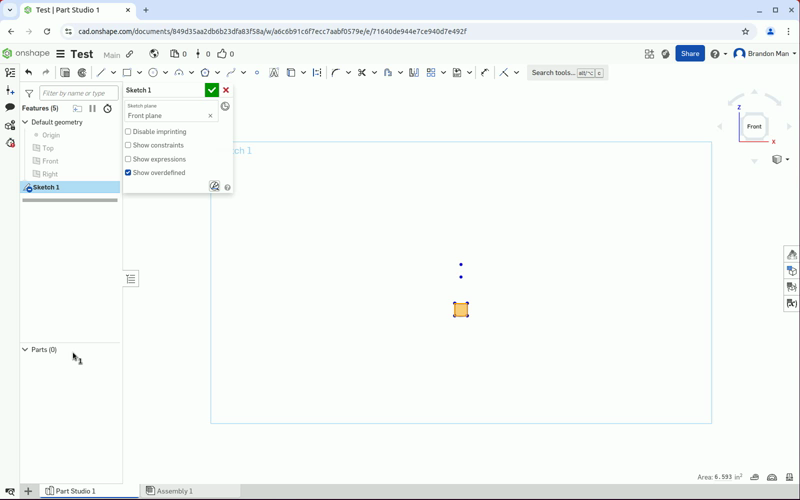
key(shift+e)
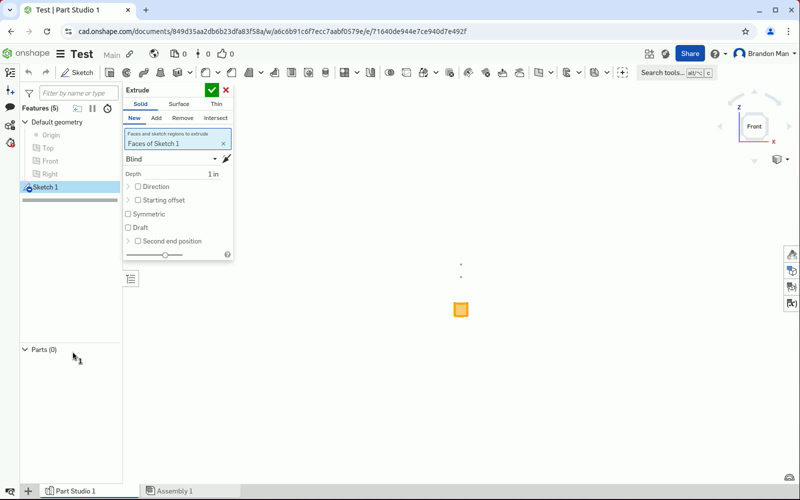
mouse_move(143, 106)
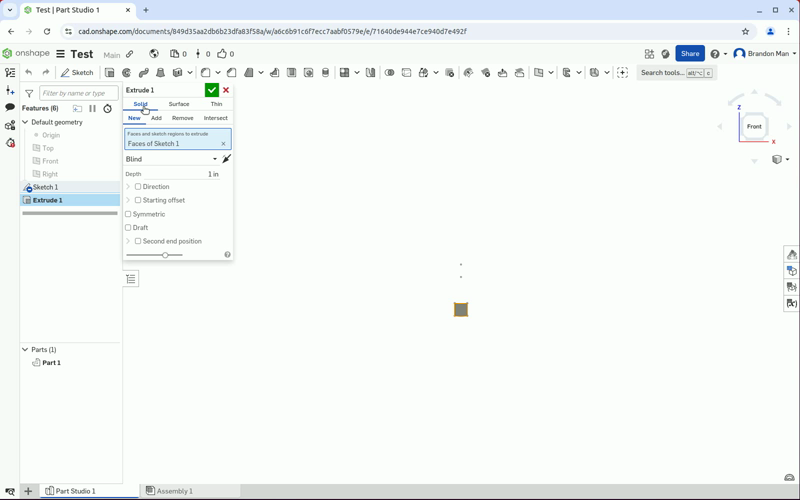
click(143, 106)
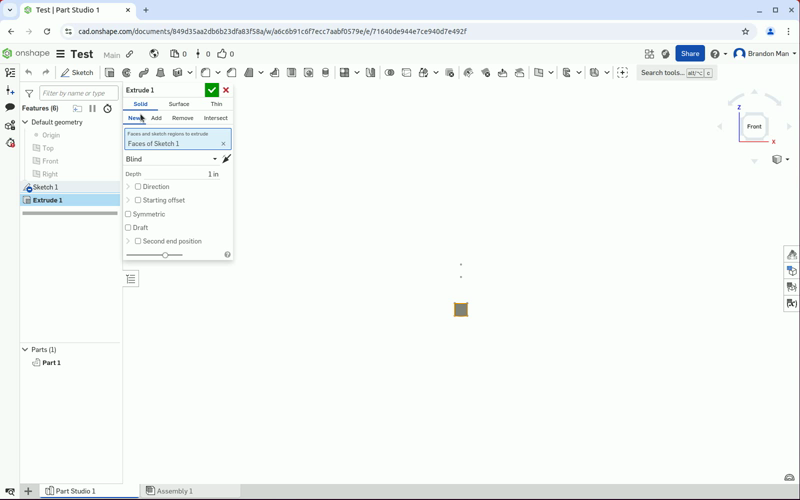
mouse_move(137, 120)
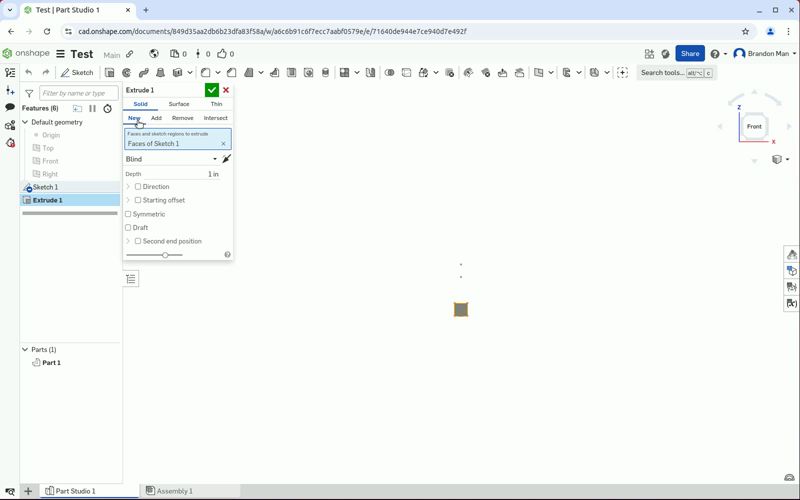
click(137, 120)
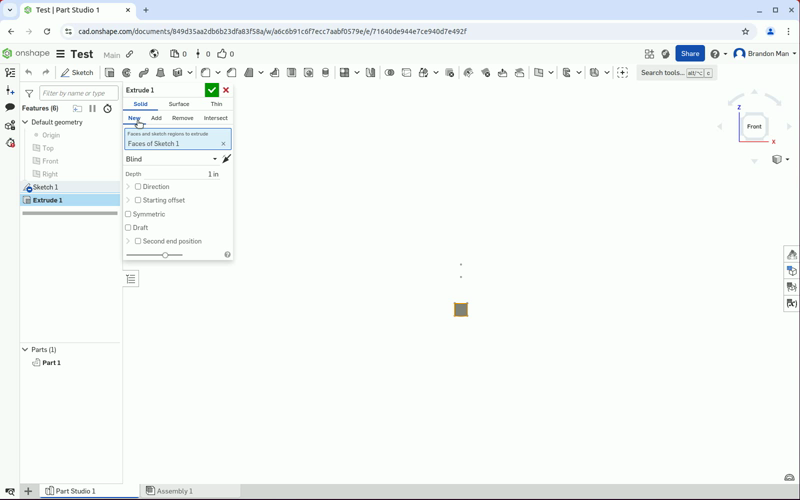
key(tab, 4)
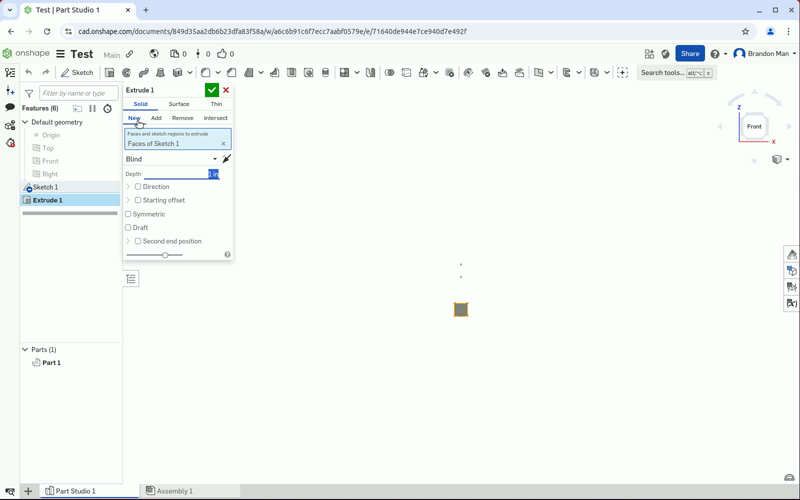
text(11.554)
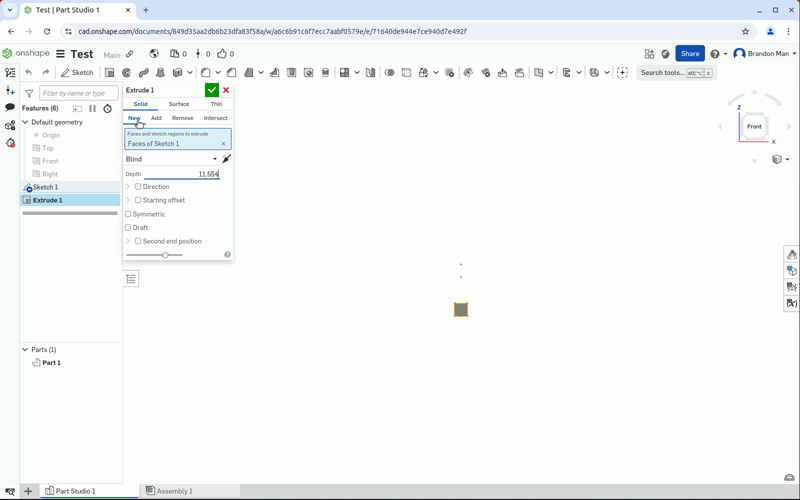
key(enter)
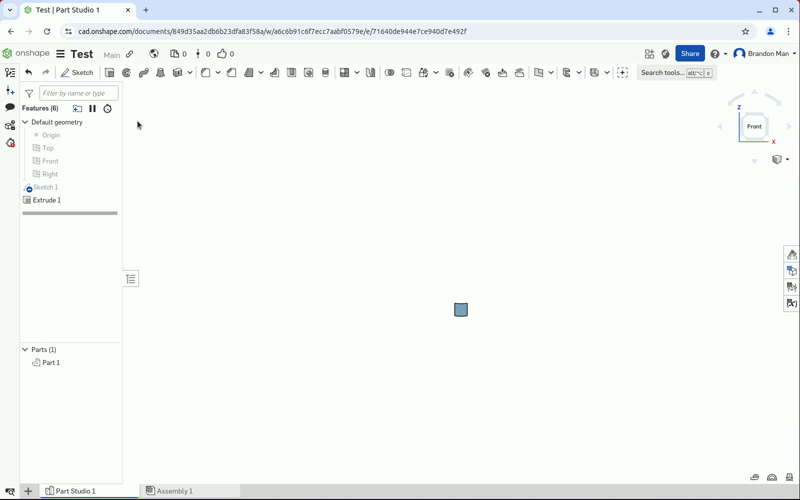
key(shift+h)
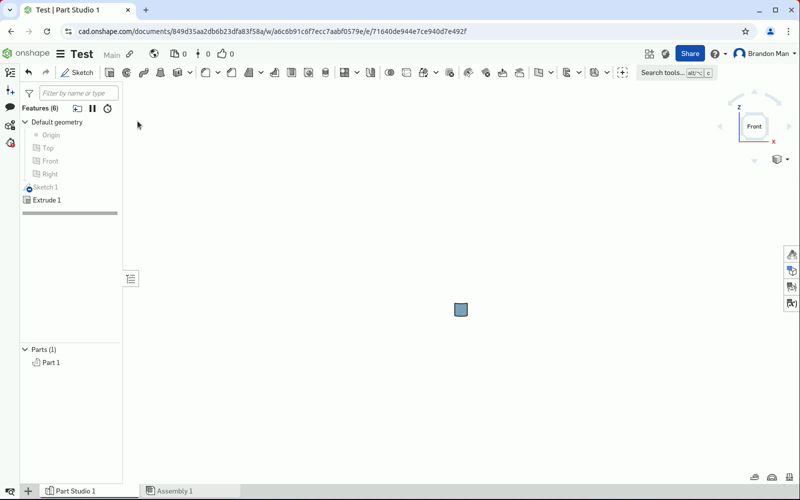
key(shift+h)
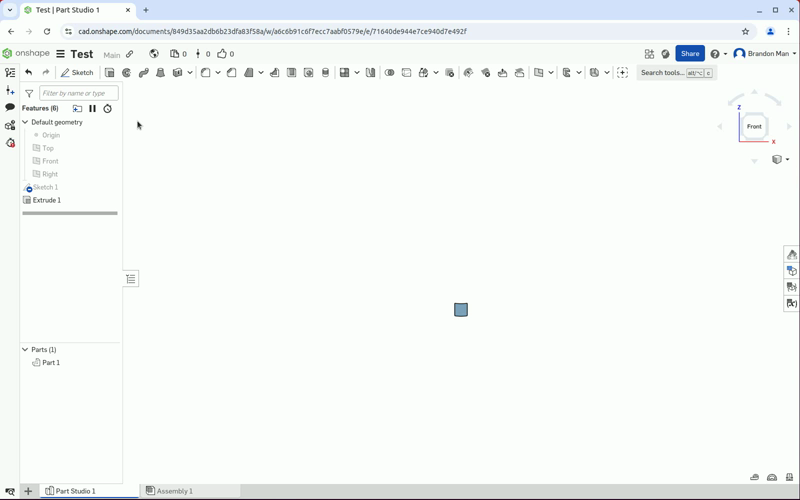
mouse_move(73, 189)
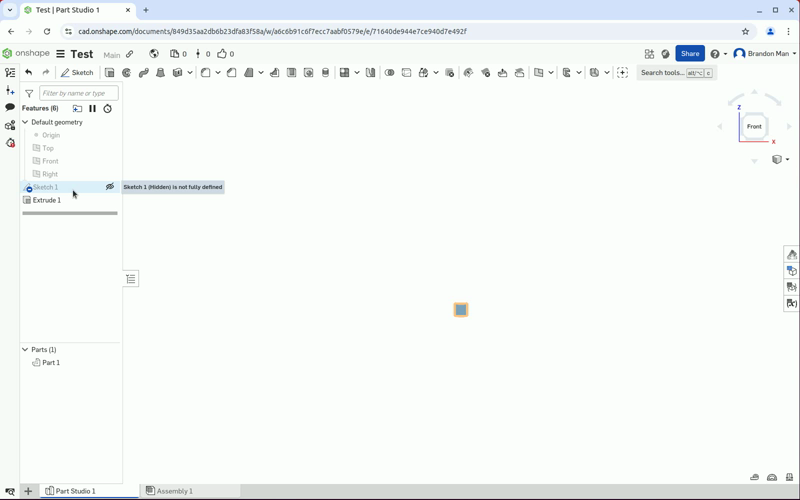
click(73, 189)
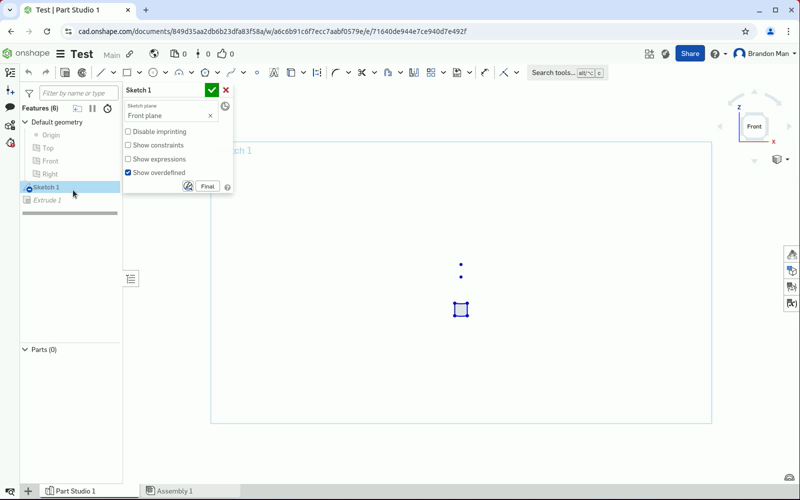
mouse_move(229, 92)
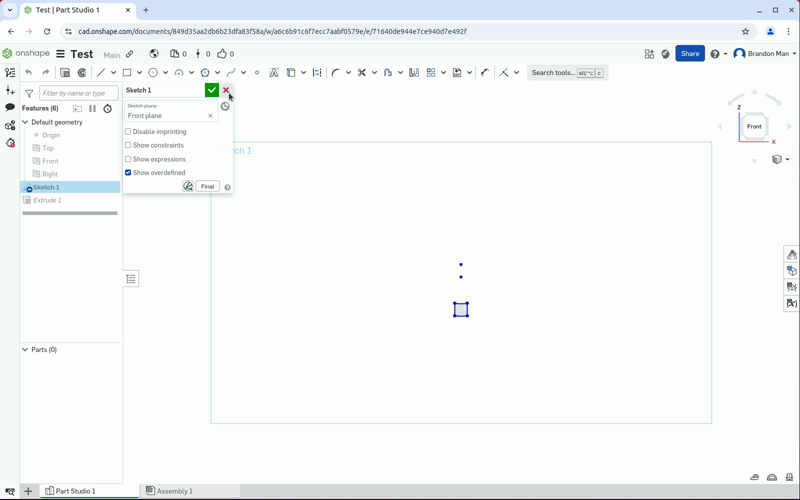
click(229, 92)
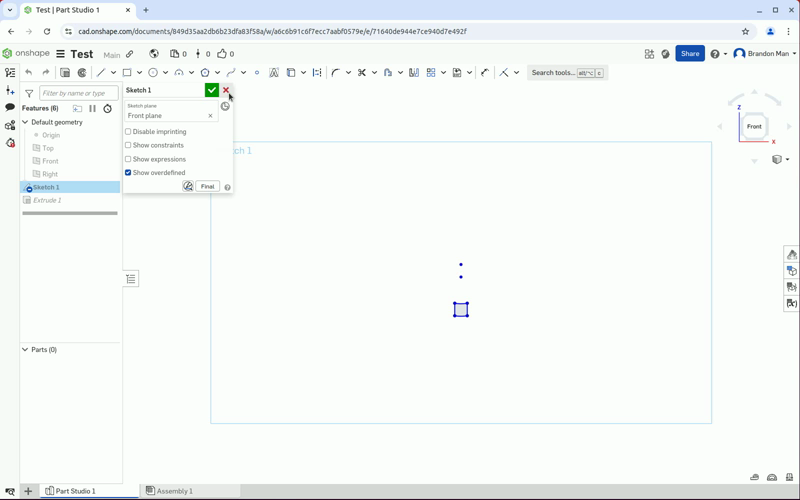
key(shift+s)
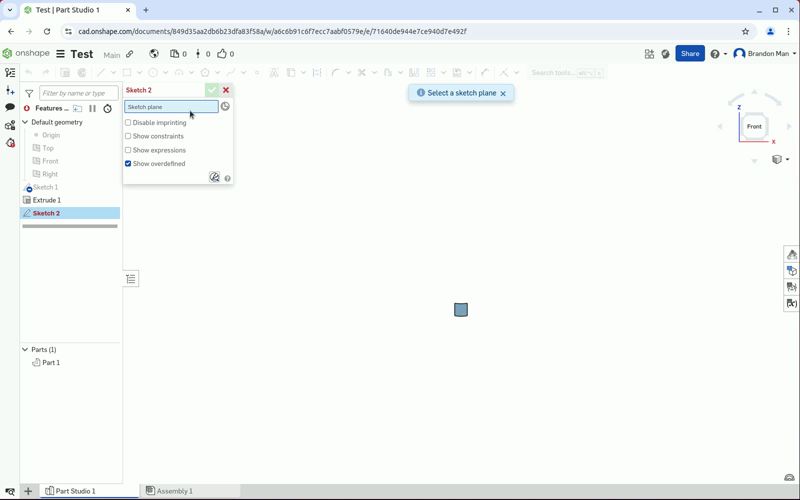
mouse_move(73, 163)
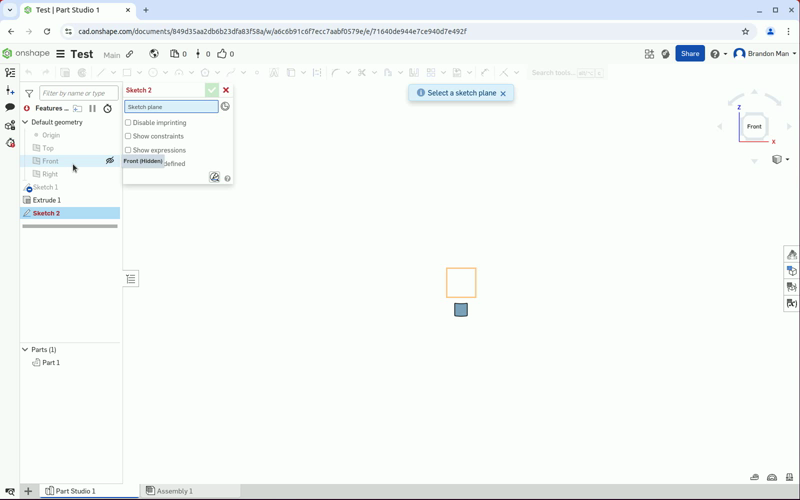
click(73, 163)
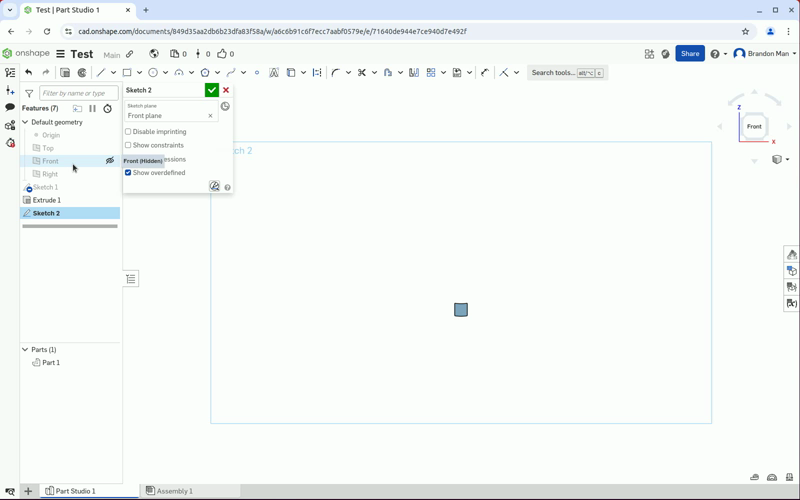
mouse_move(73, 352)
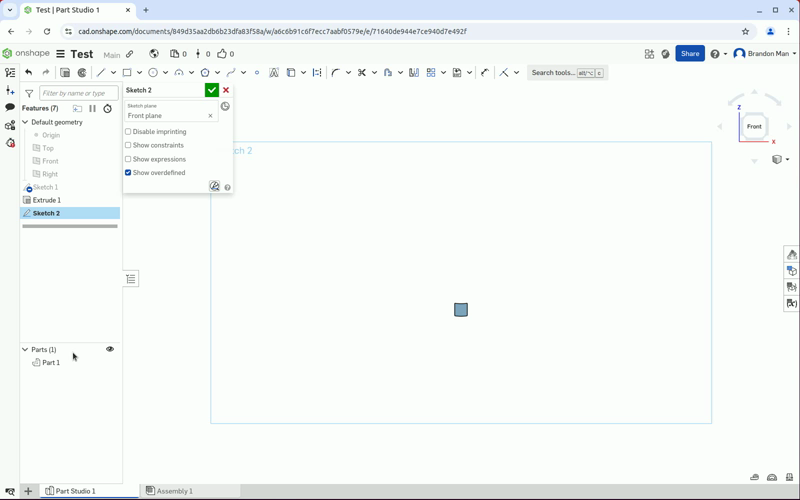
key(y)
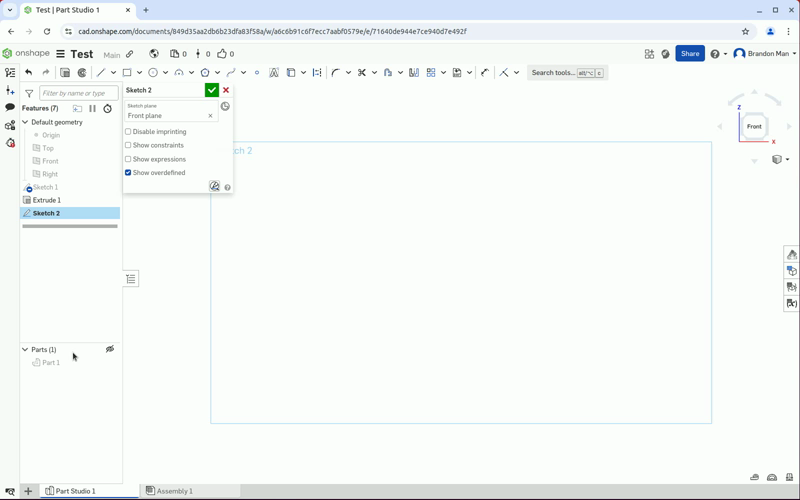
key(a)
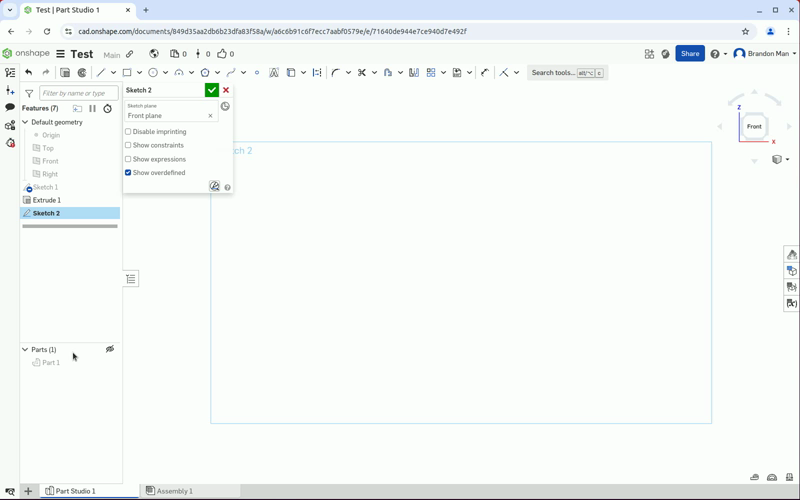
key_down(shift)
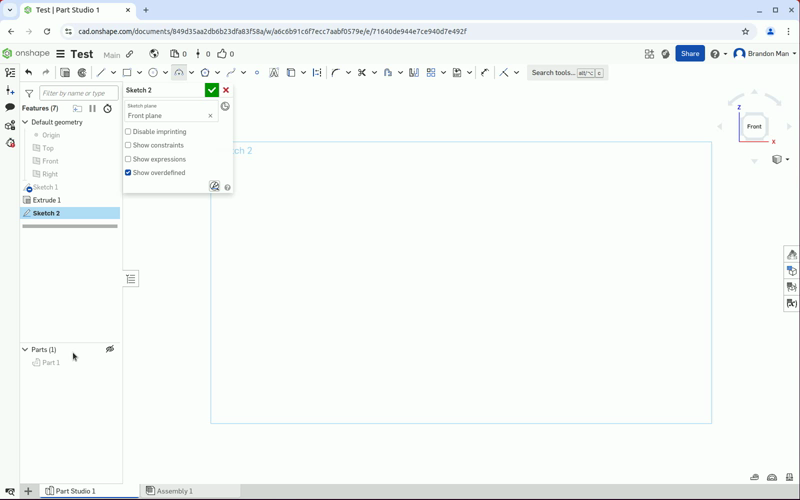
mouse_move(454, 315)
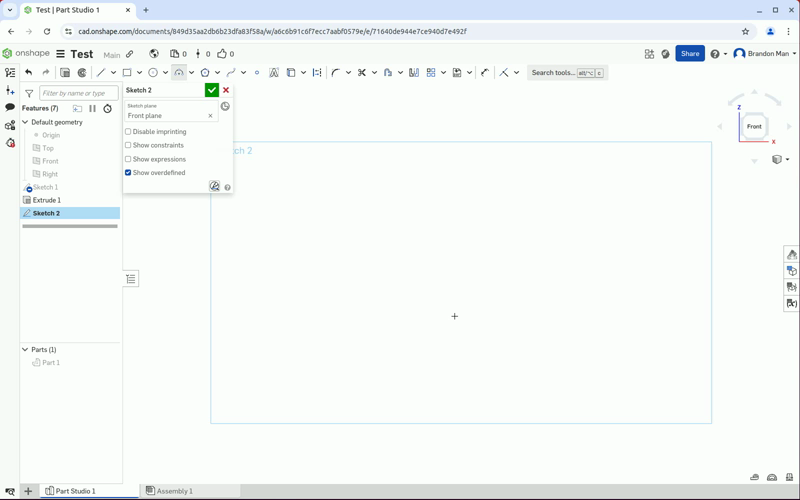
click(454, 315)
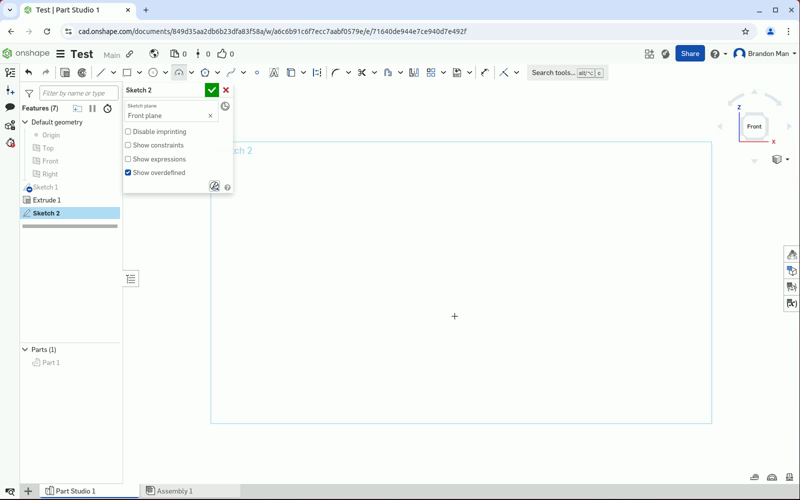
key_up(shift)
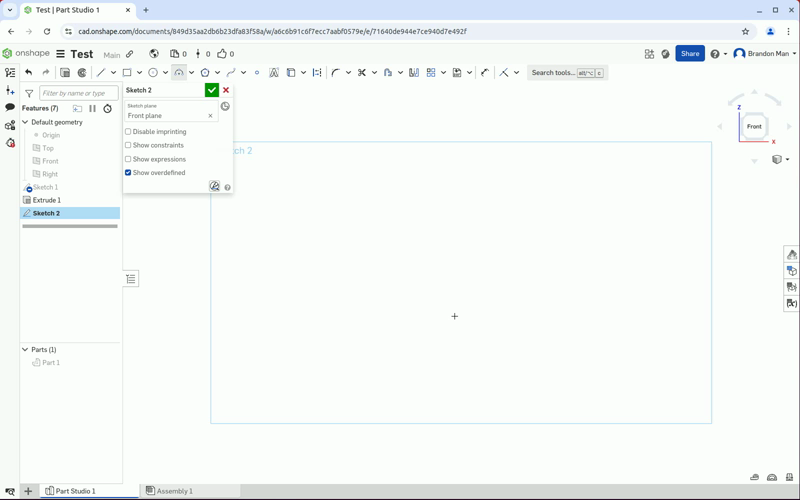
key_down(shift)
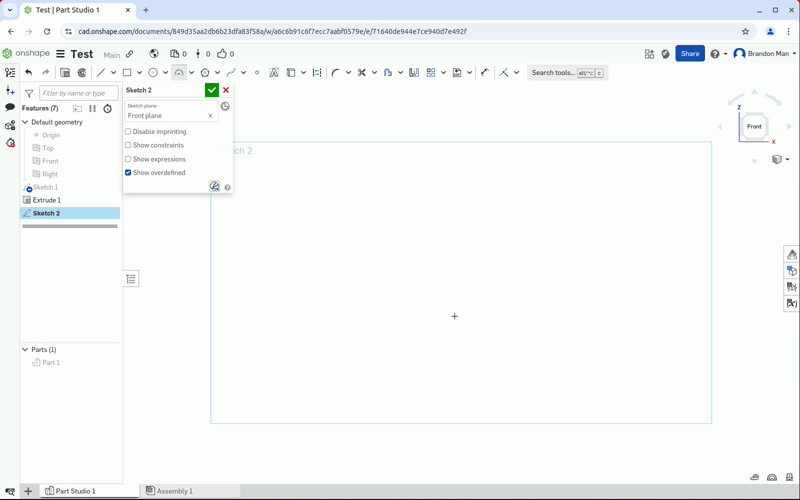
mouse_move(466, 315)
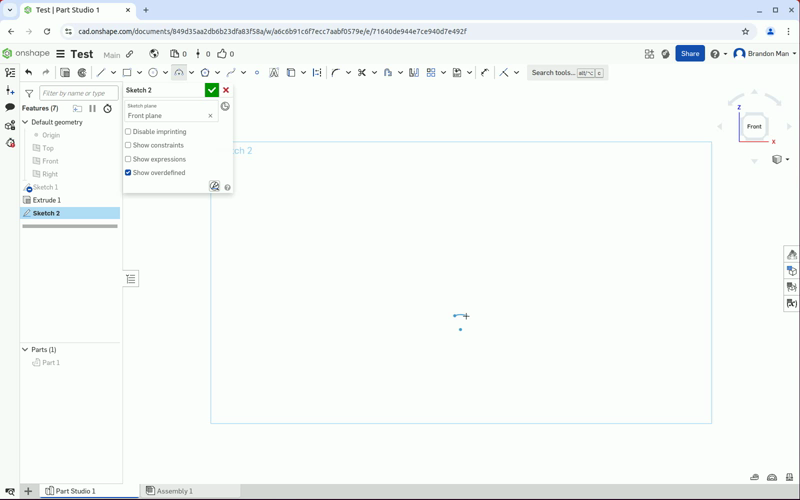
click(466, 315)
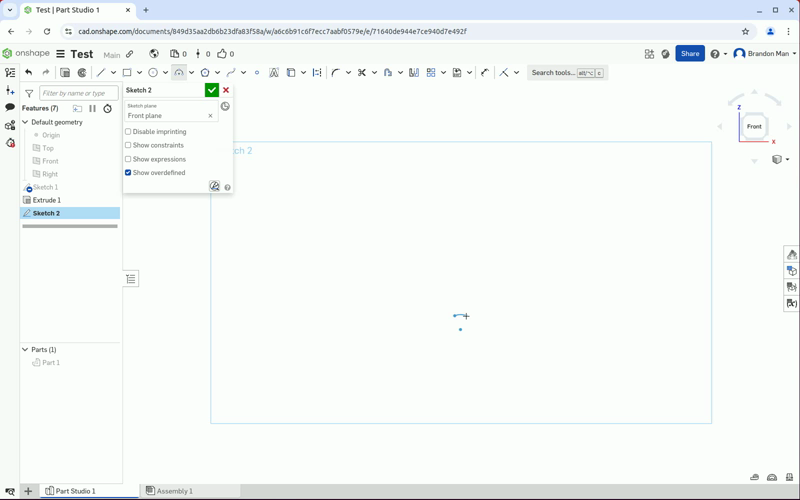
mouse_move(460, 249)
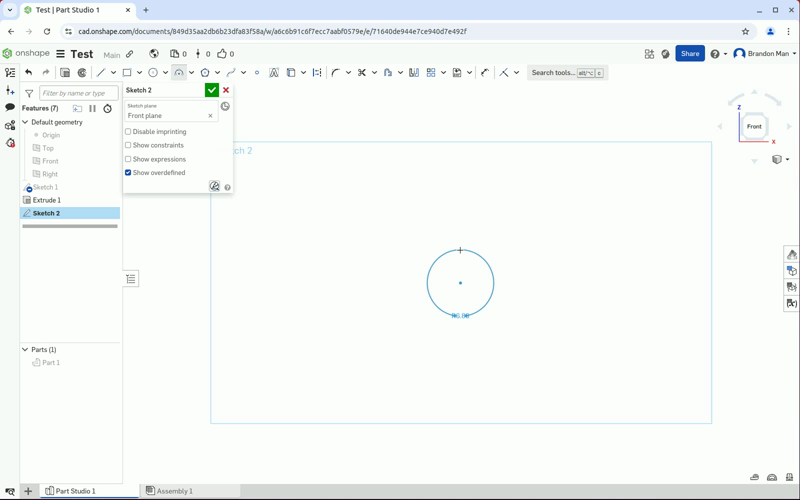
click(460, 249)
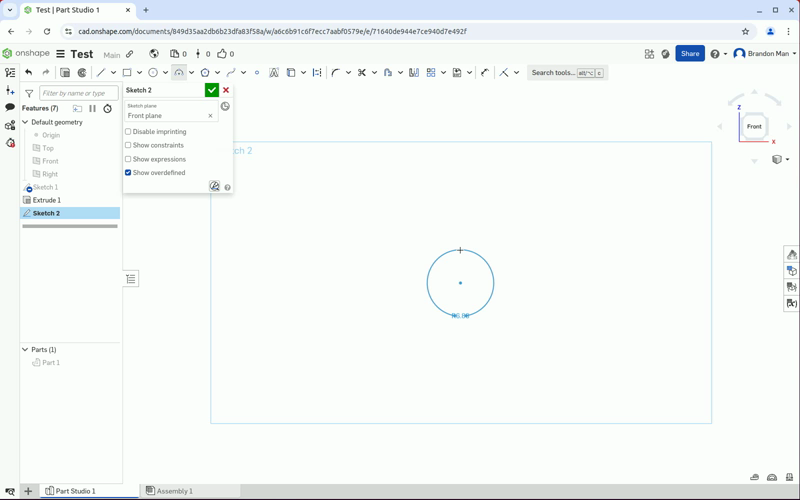
key_up(shift)
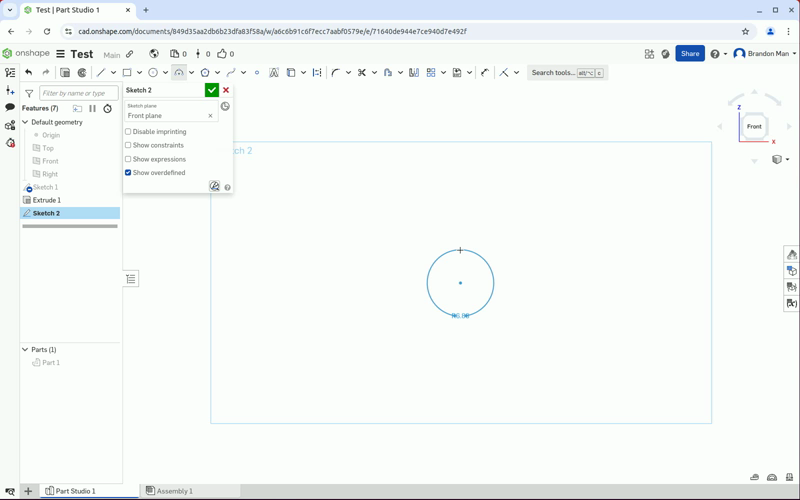
key(esc)
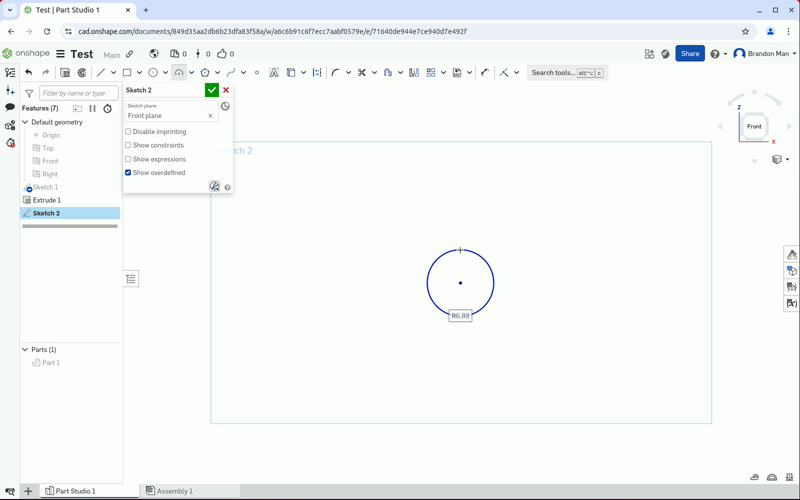
key(l)
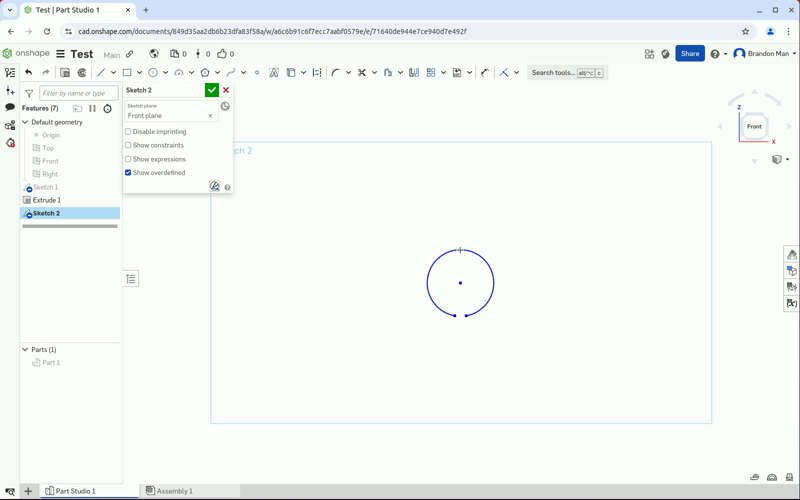
mouse_move(466, 315)
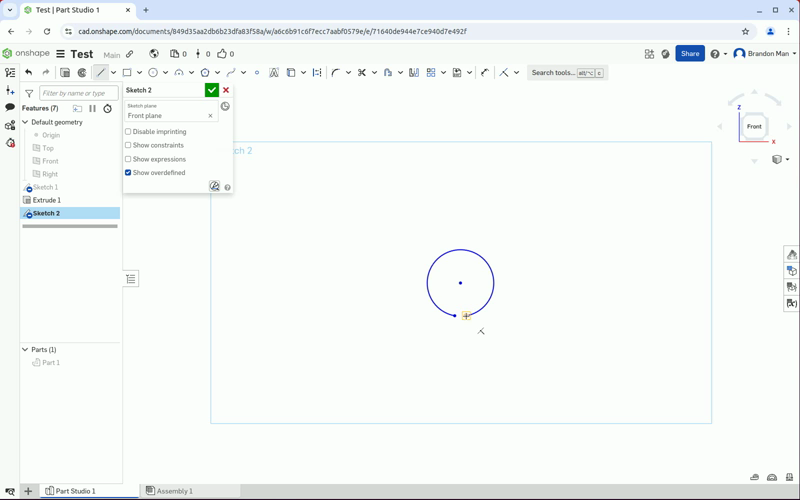
click(466, 315)
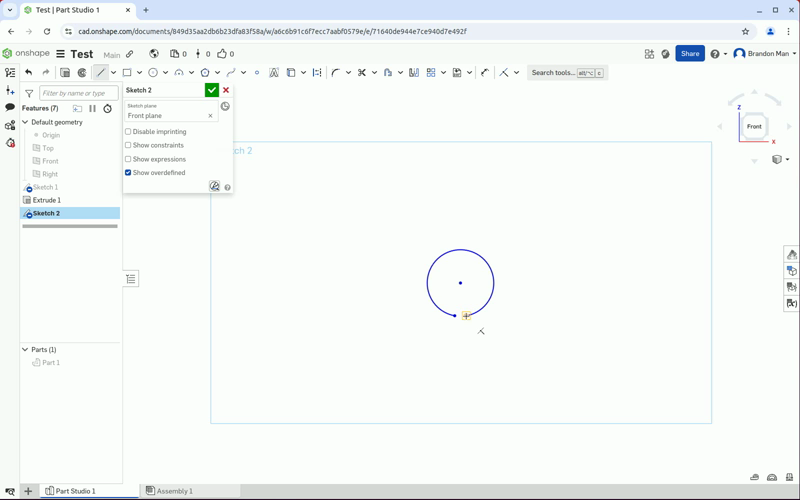
key_down(shift)
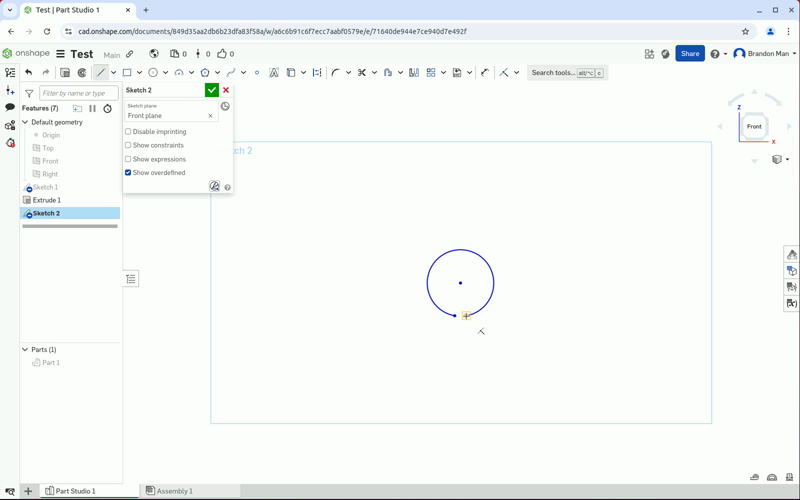
mouse_move(496, 315)
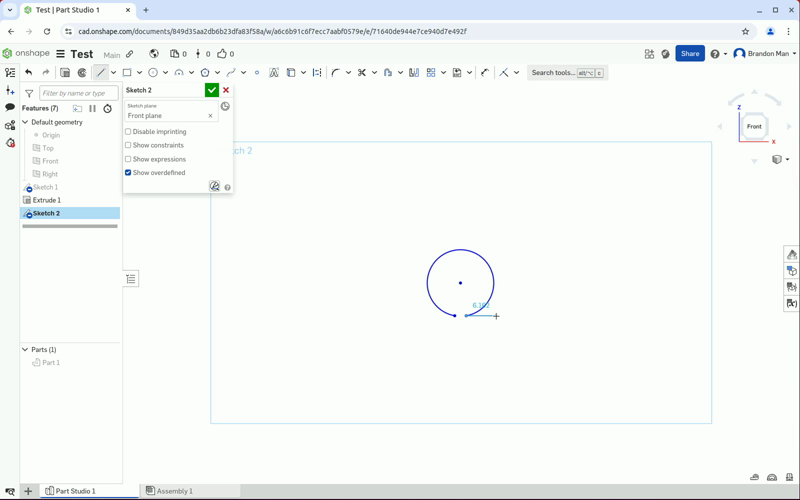
mouse_move(466, 304)
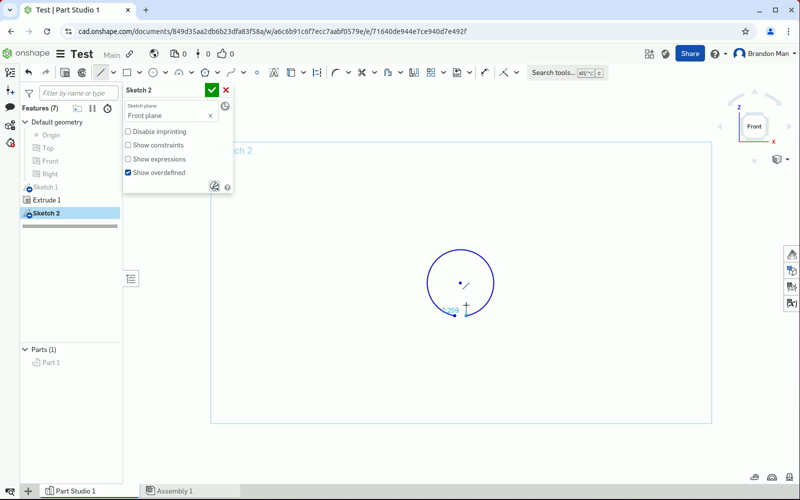
click(466, 304)
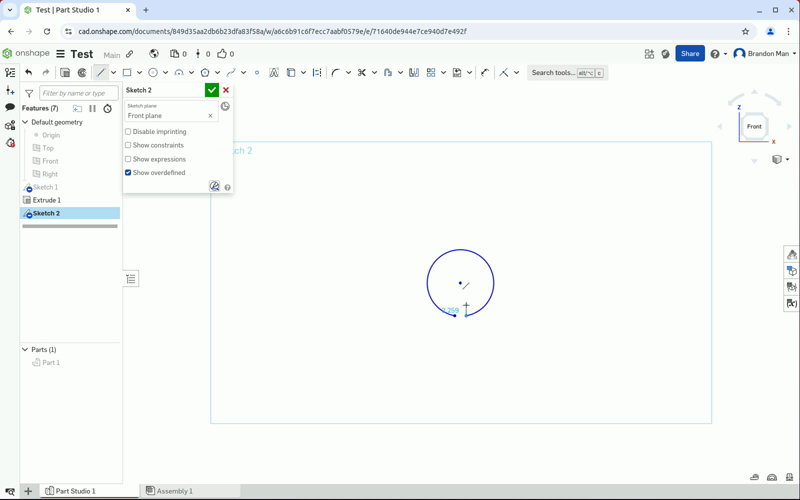
key_up(shift)
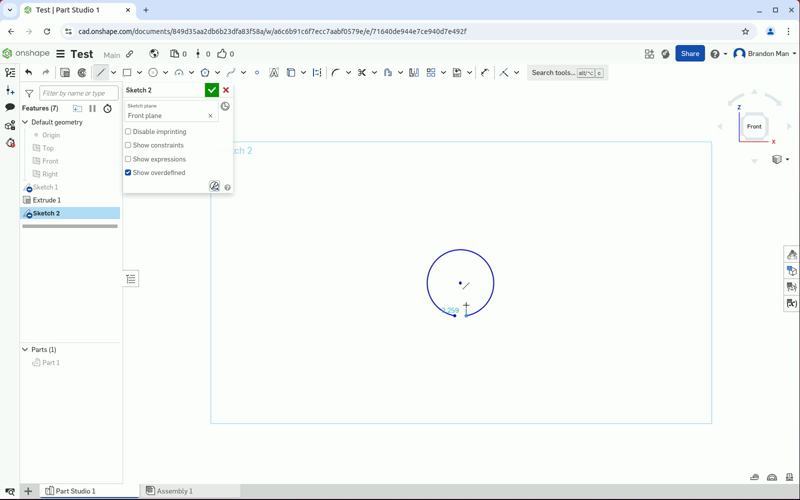
key(esc)
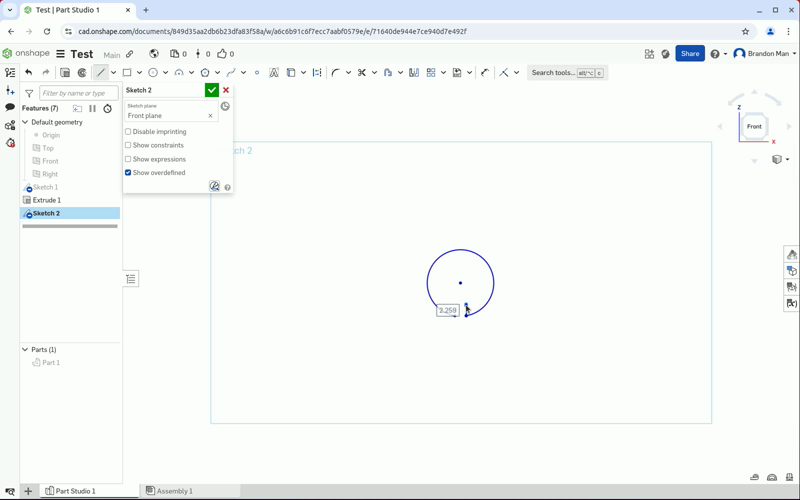
key(a)
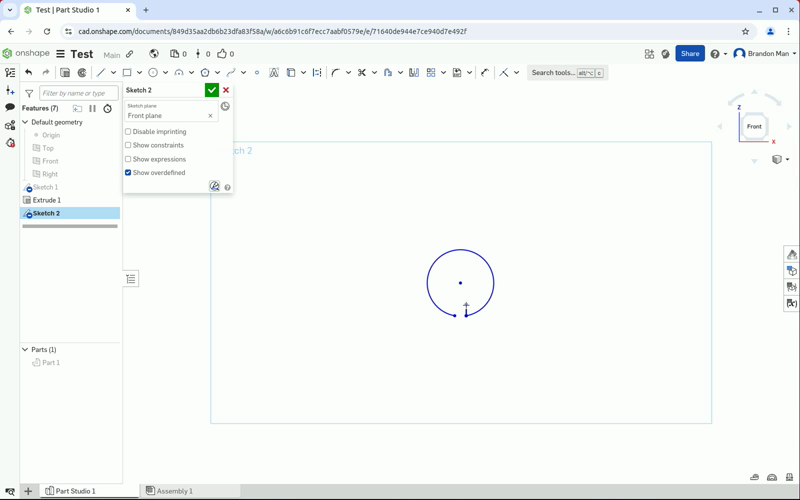
mouse_move(466, 304)
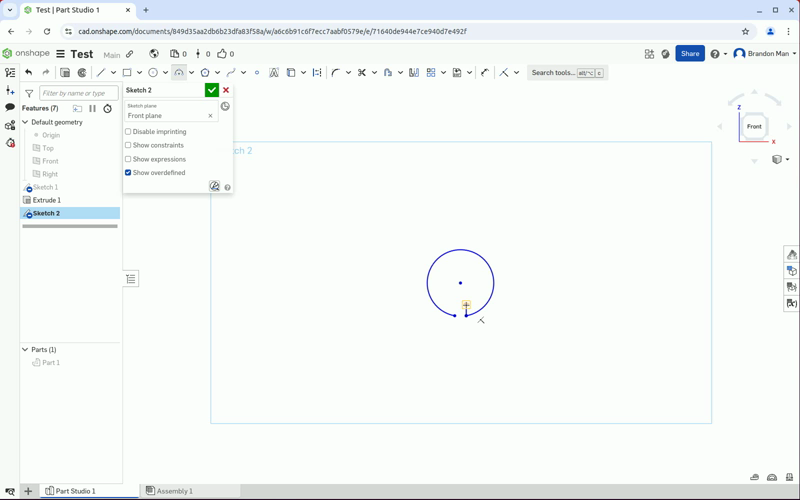
click(466, 304)
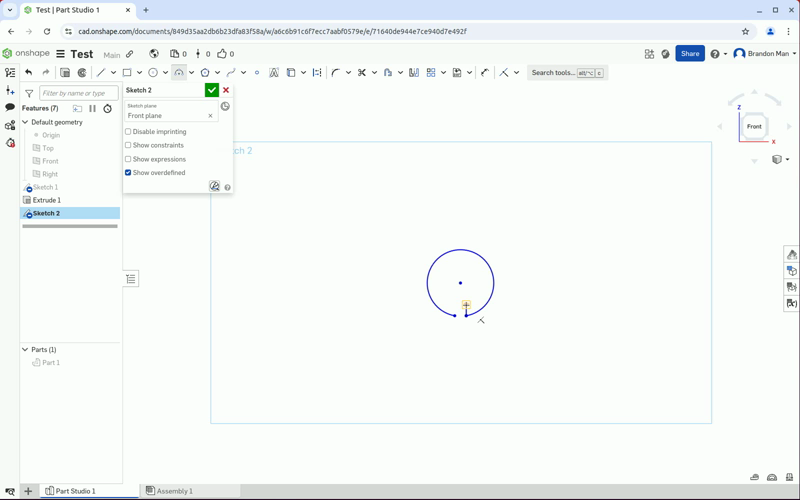
key_down(shift)
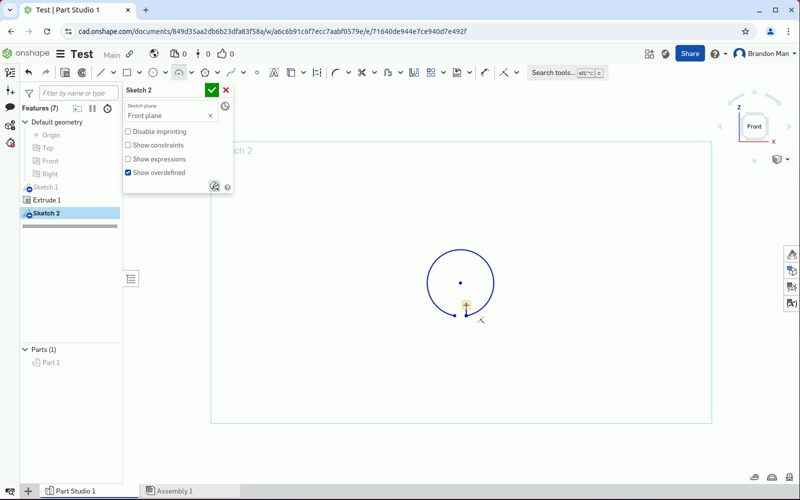
mouse_move(454, 304)
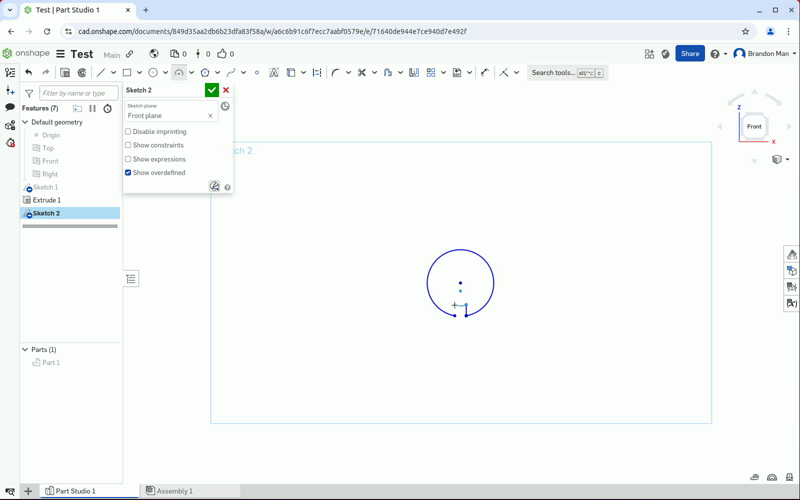
click(454, 304)
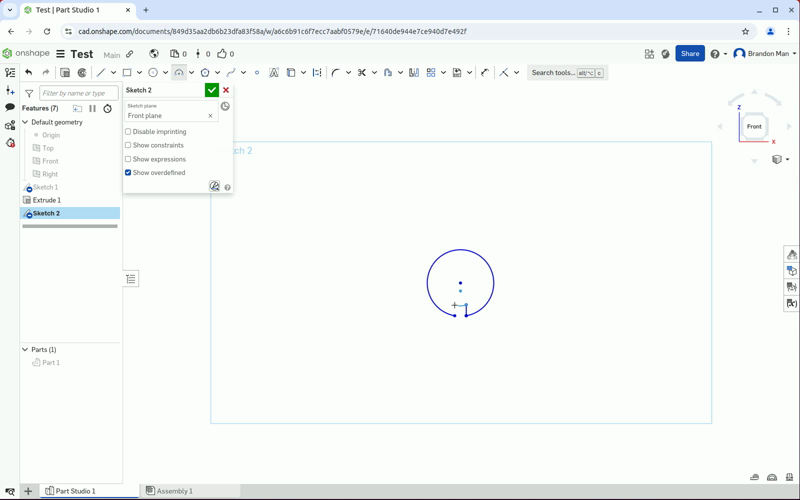
mouse_move(460, 260)
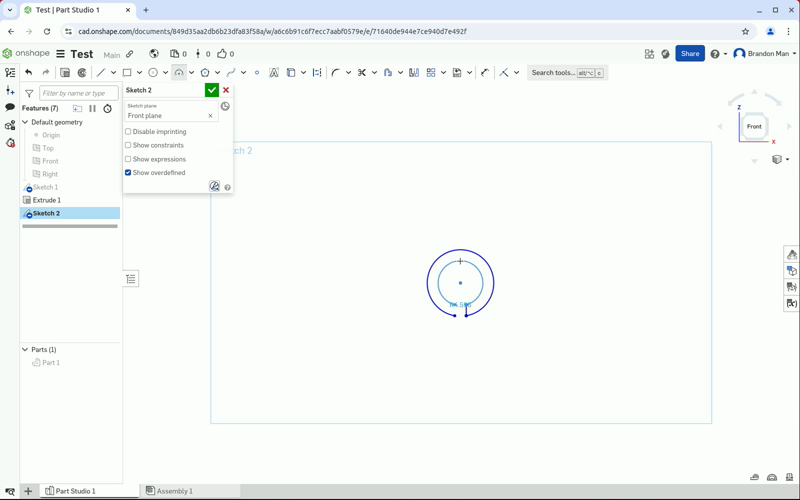
click(460, 260)
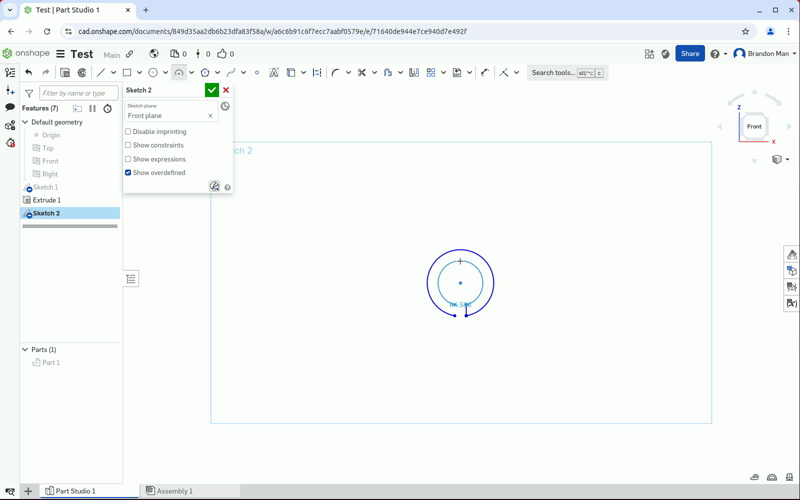
key_up(shift)
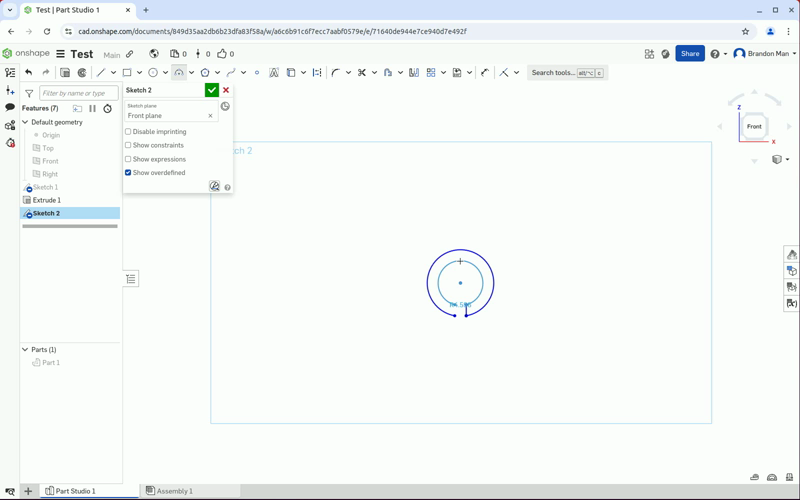
key(esc)
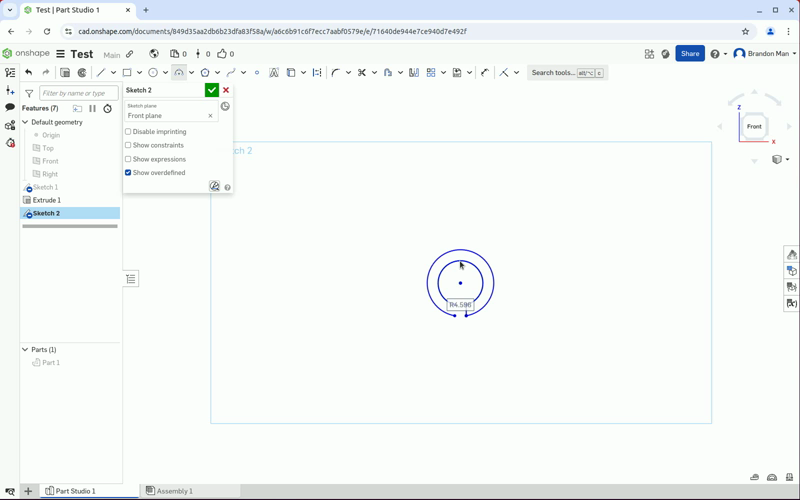
key(l)
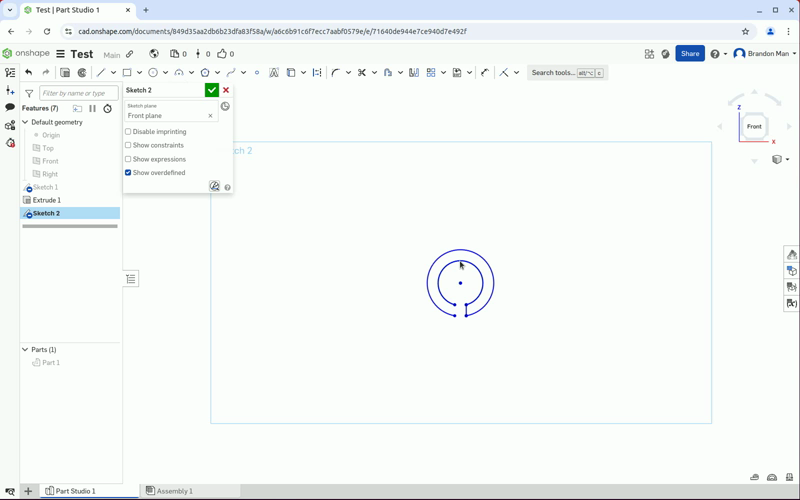
mouse_move(454, 304)
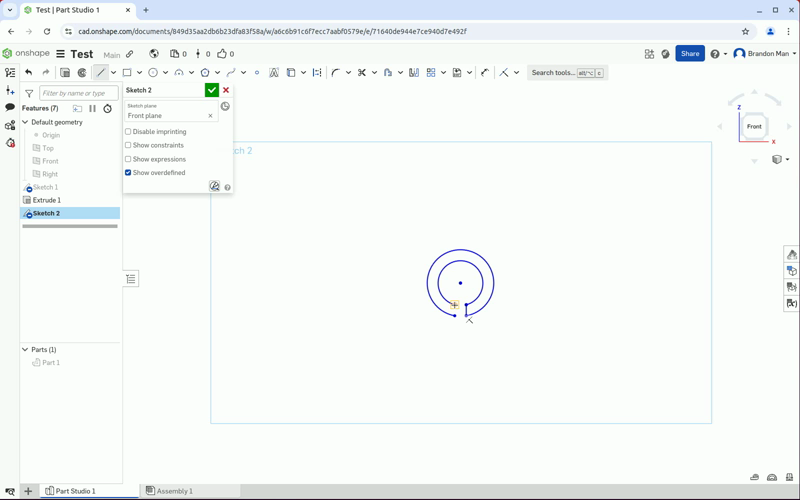
click(454, 304)
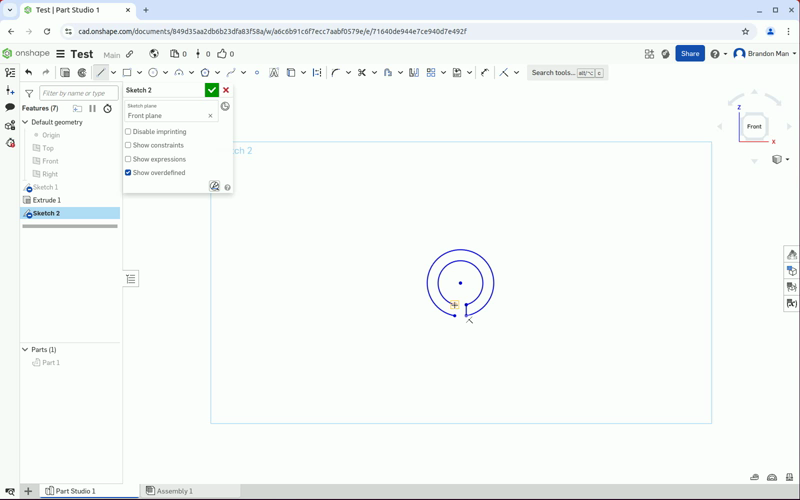
mouse_move(484, 304)
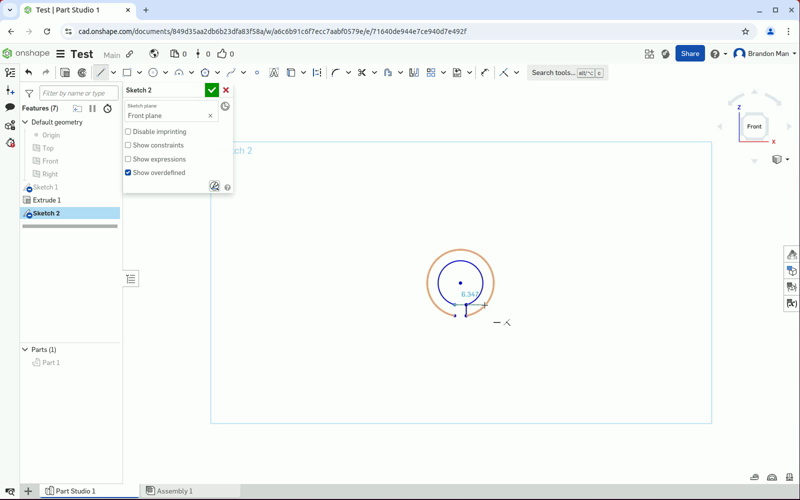
key_down(shift)
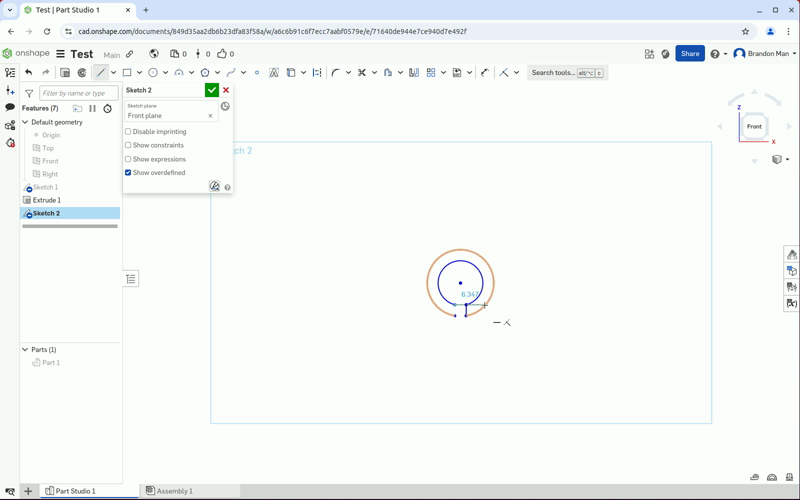
mouse_move(454, 315)
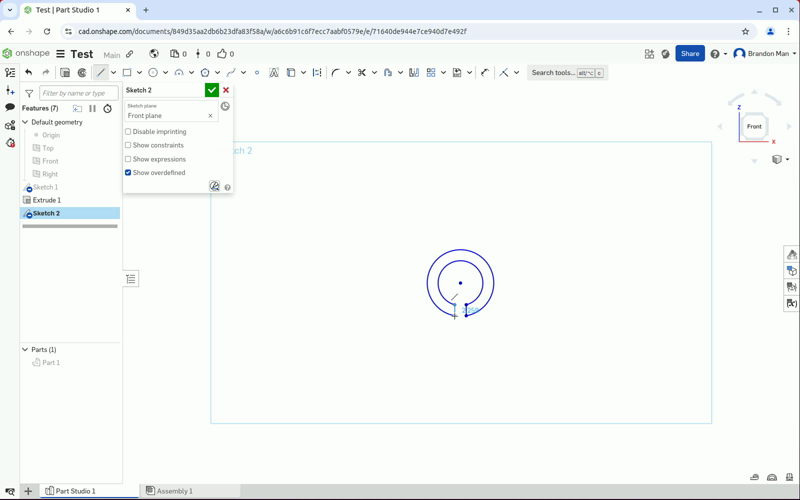
key_up(shift)
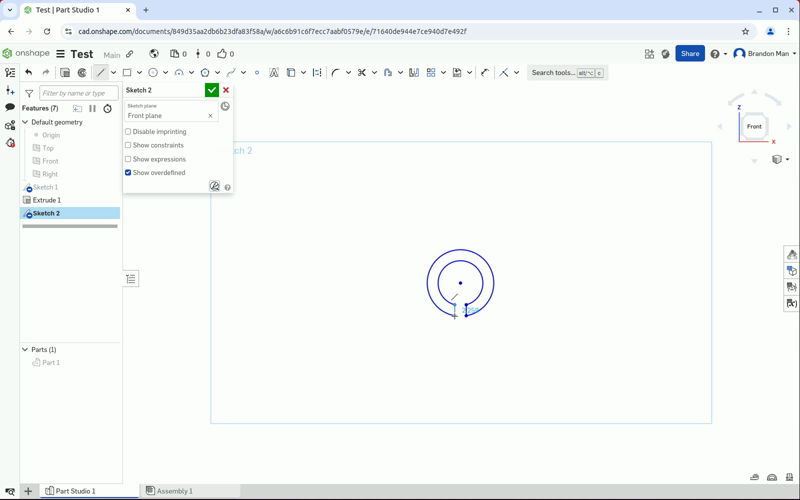
click(454, 315)
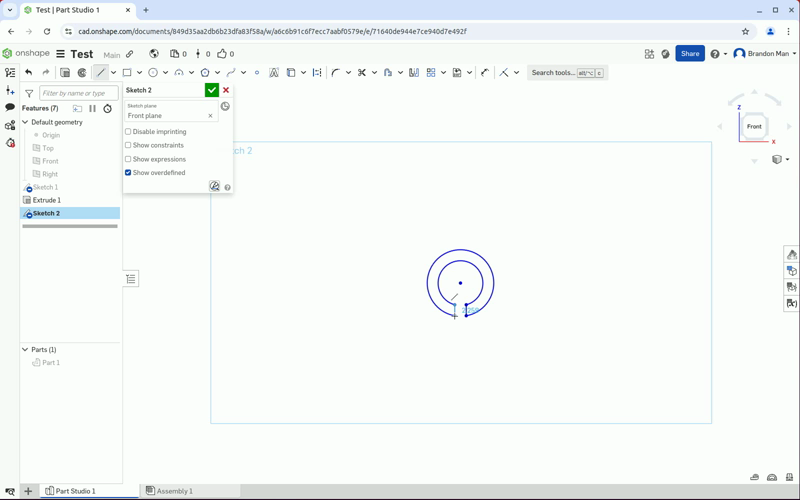
key(esc)
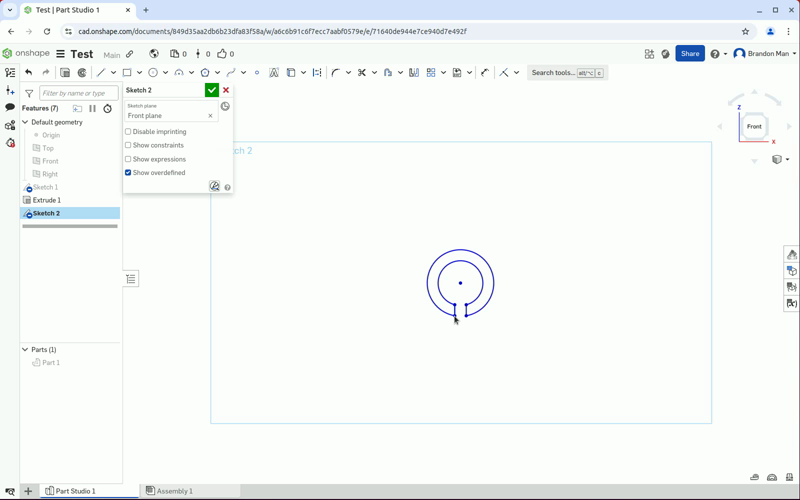
mouse_move(461, 255)
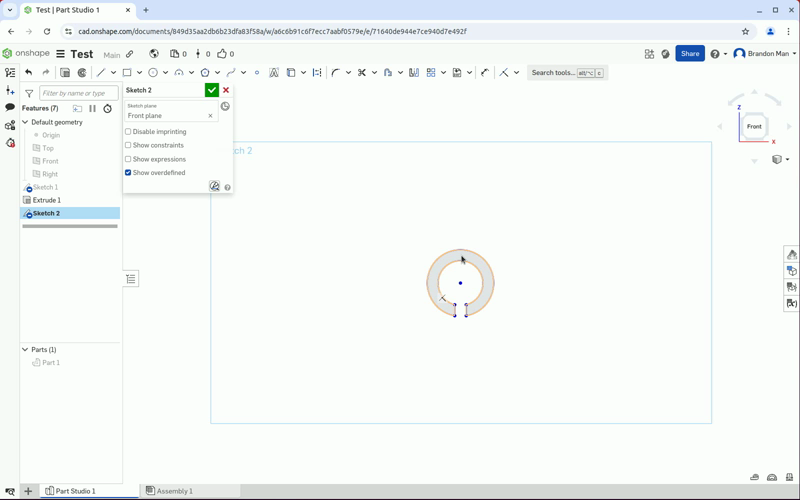
scroll(6)
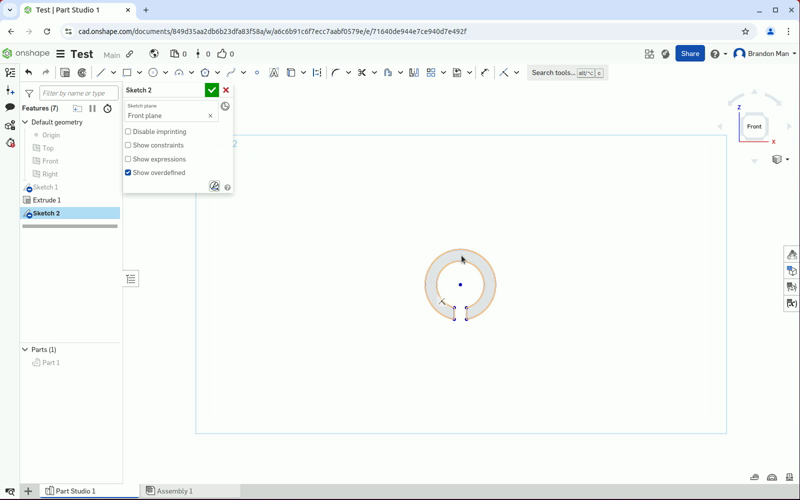
scroll(6)
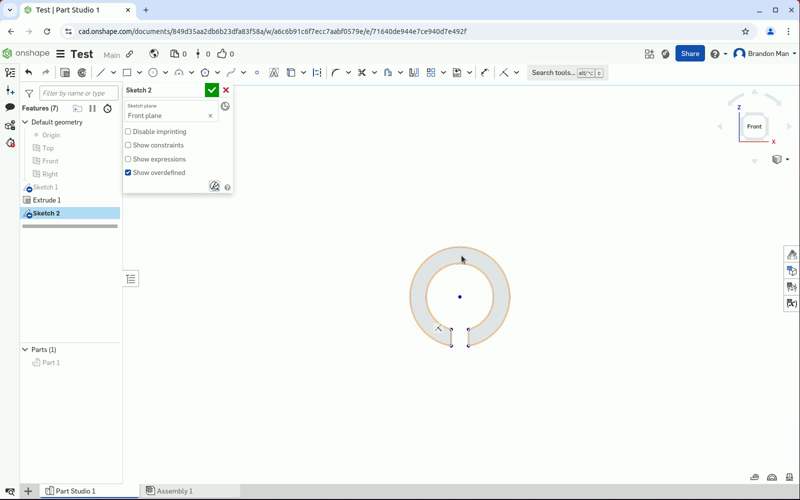
scroll(6)
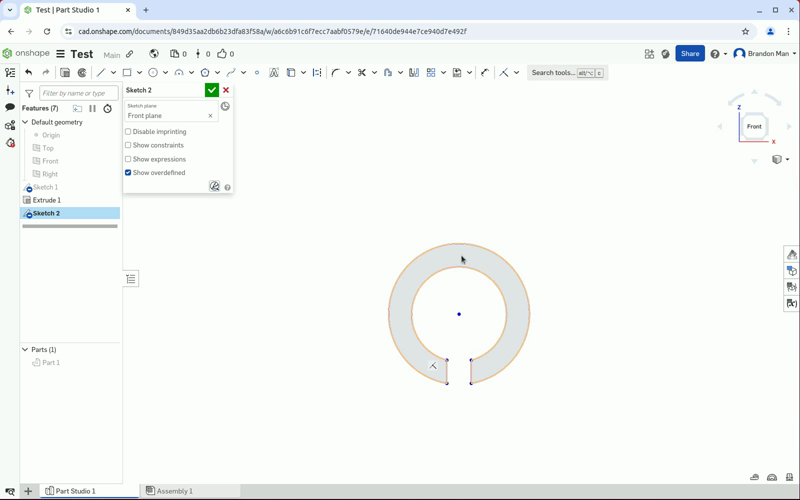
scroll(6)
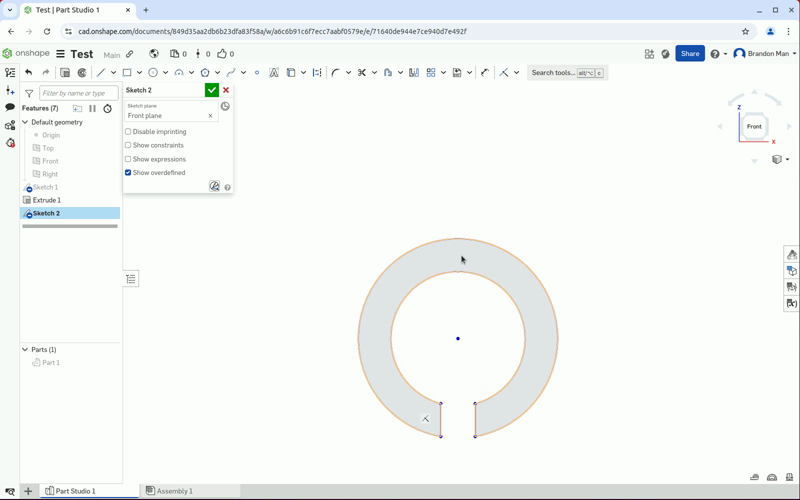
scroll(6)
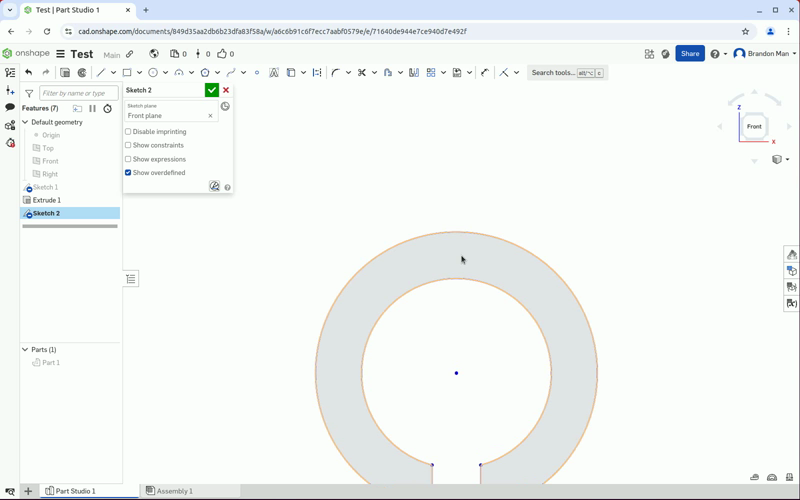
scroll(6)
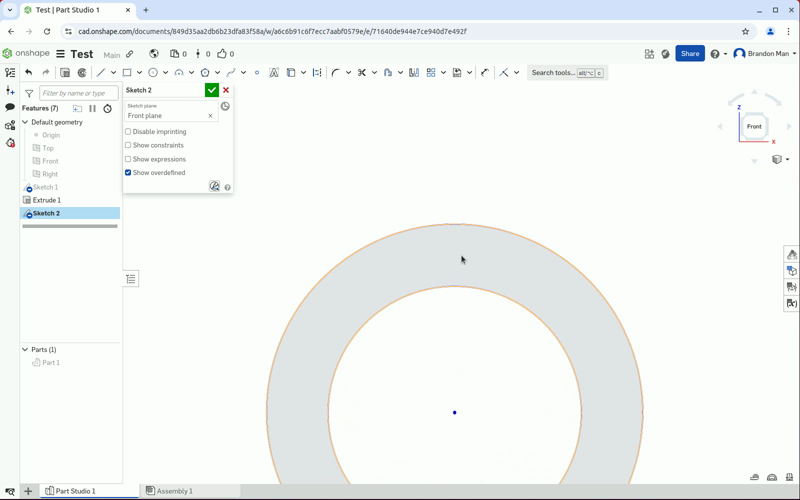
scroll(6)
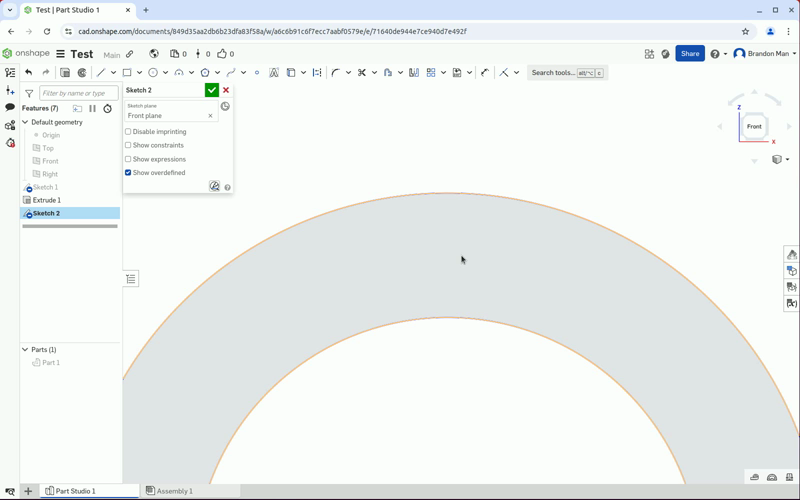
click(461, 255)
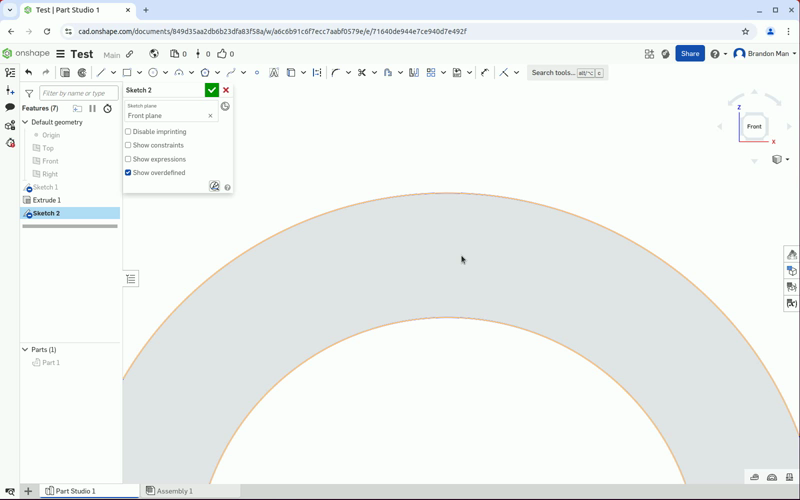
scroll(-6)
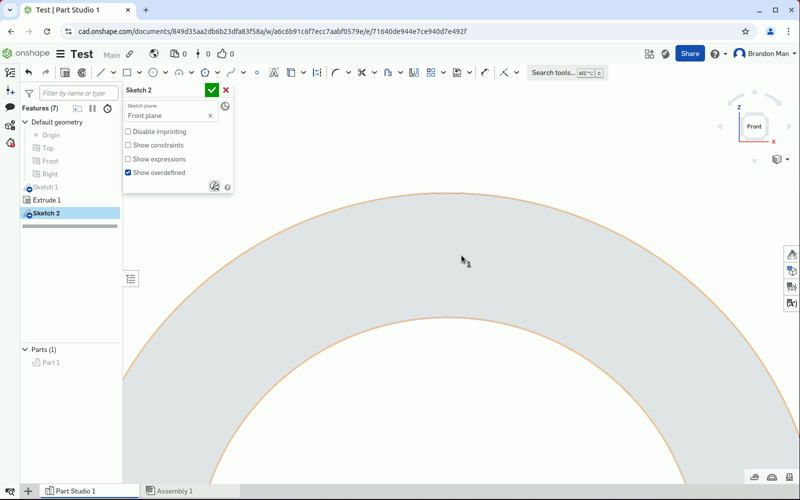
scroll(-6)
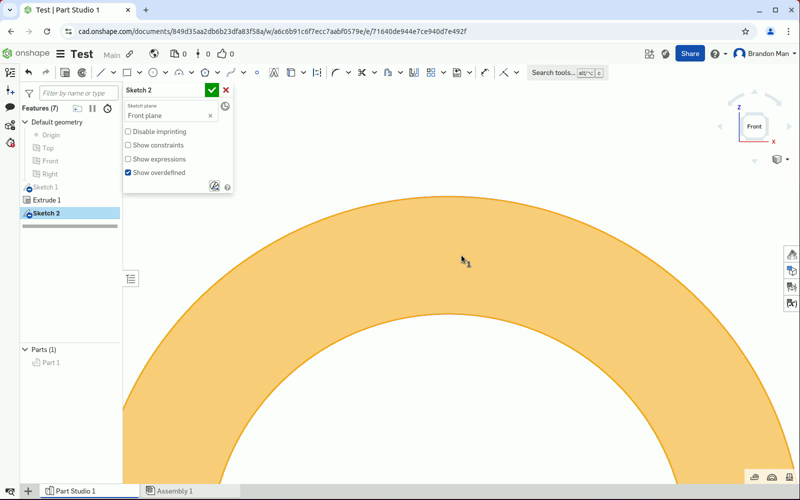
scroll(-6)
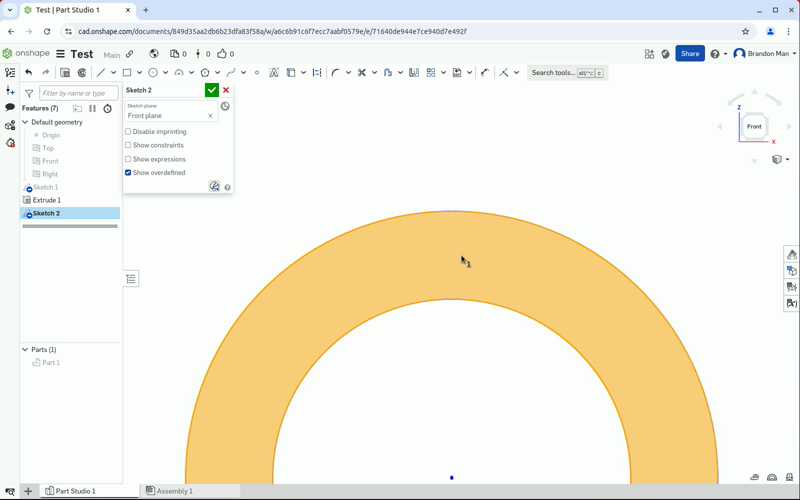
scroll(-6)
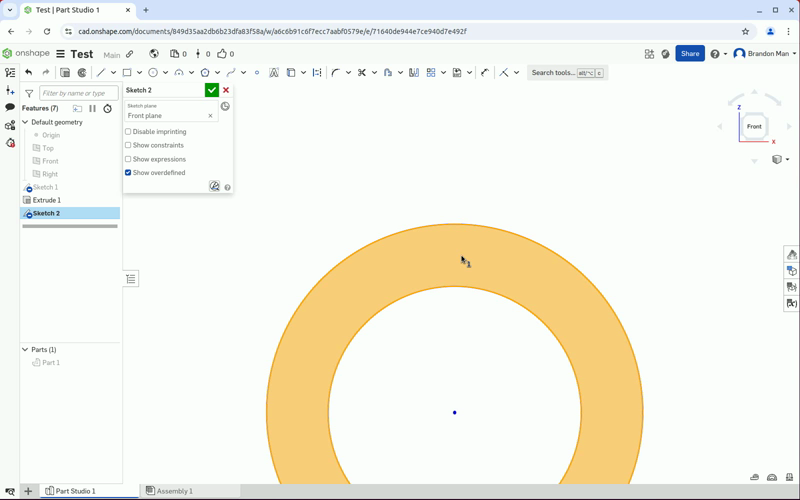
scroll(-6)
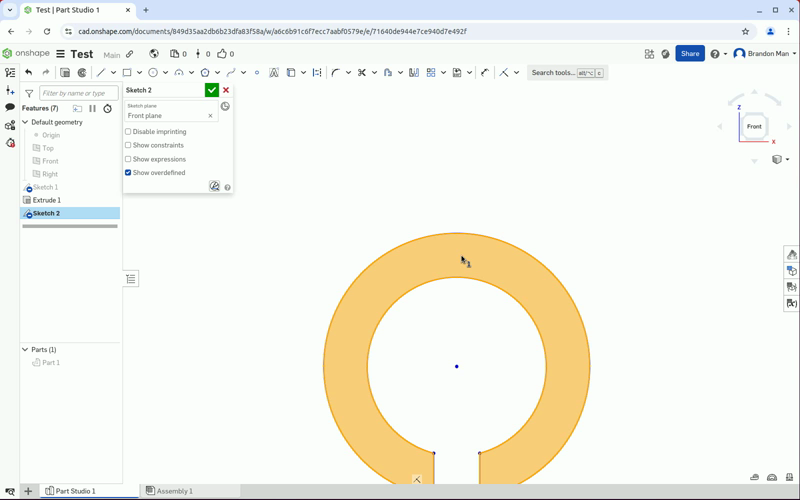
scroll(-6)
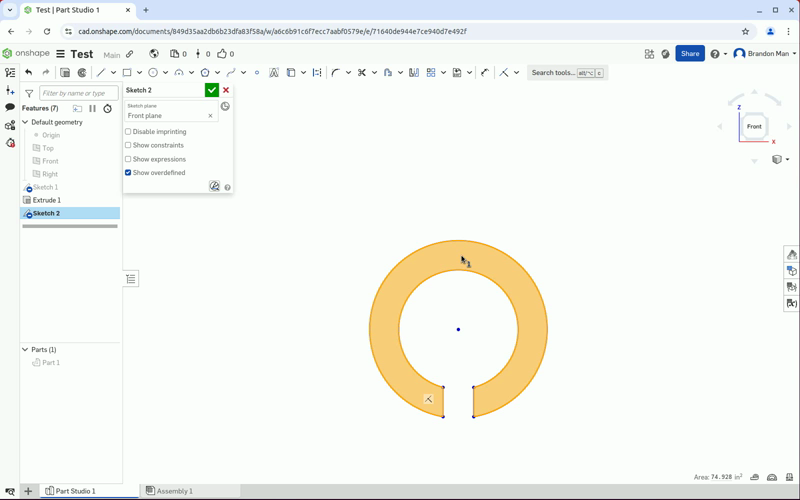
scroll(-6)
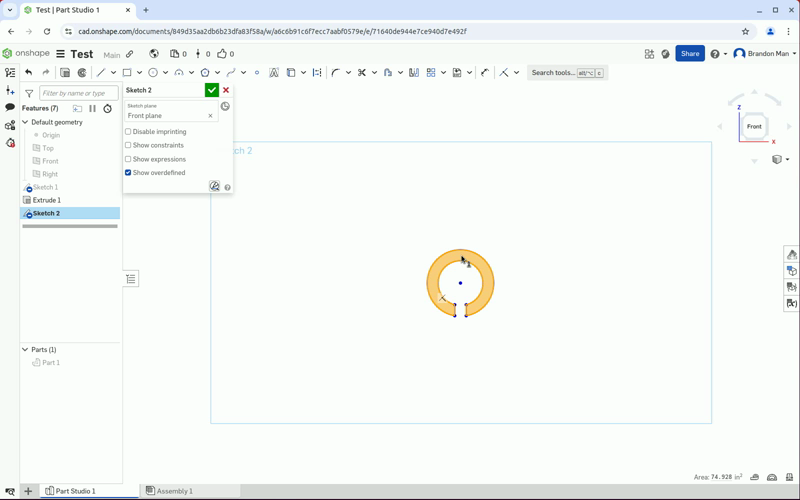
mouse_move(73, 352)
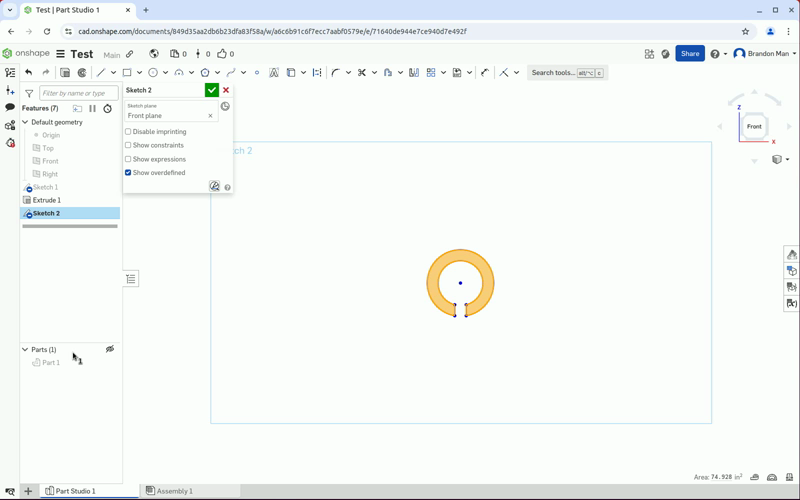
key(shift+y)
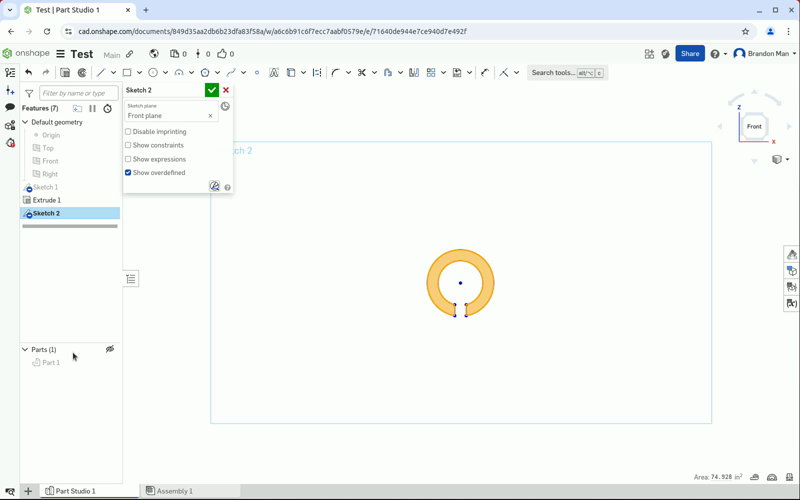
key(shift+e)
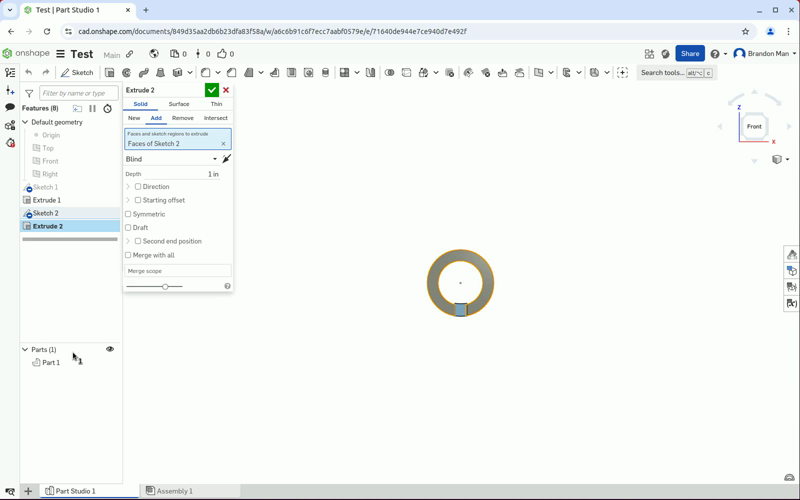
mouse_move(143, 106)
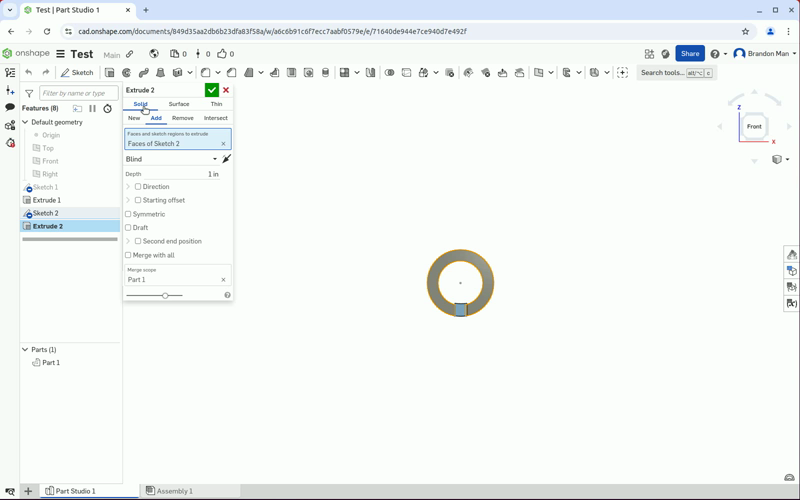
click(143, 106)
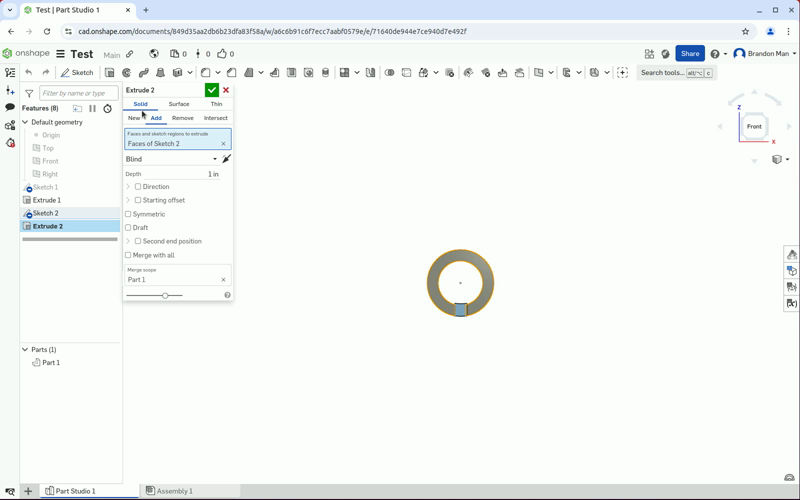
mouse_move(137, 120)
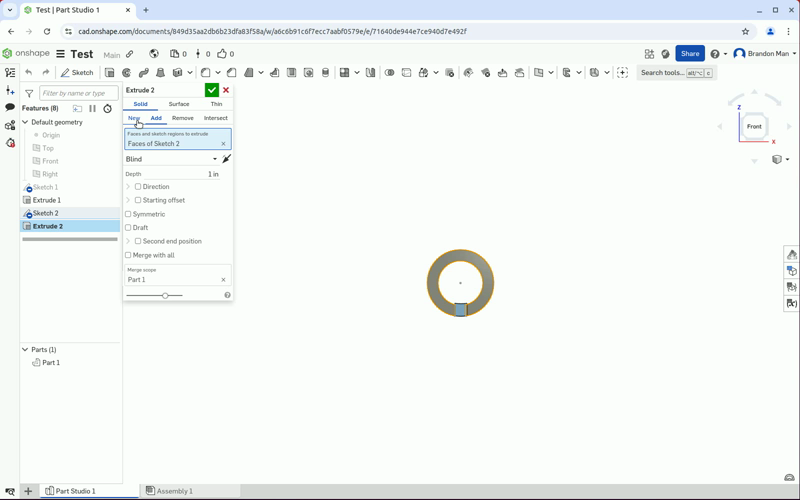
click(137, 120)
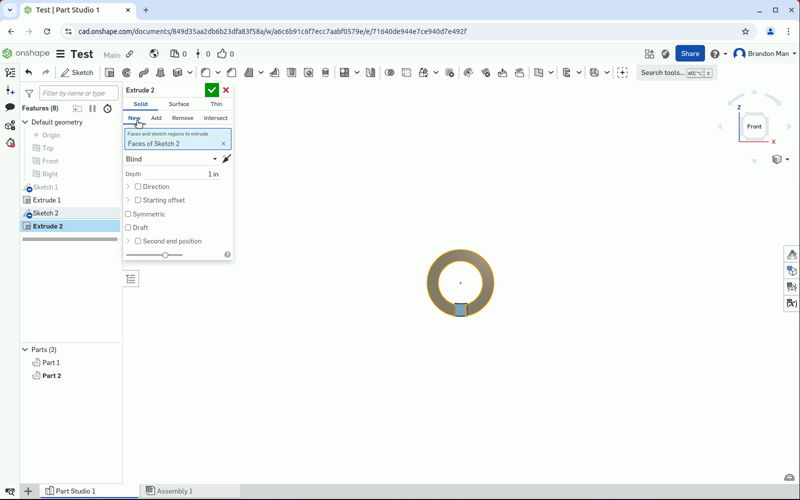
key(tab, 4)
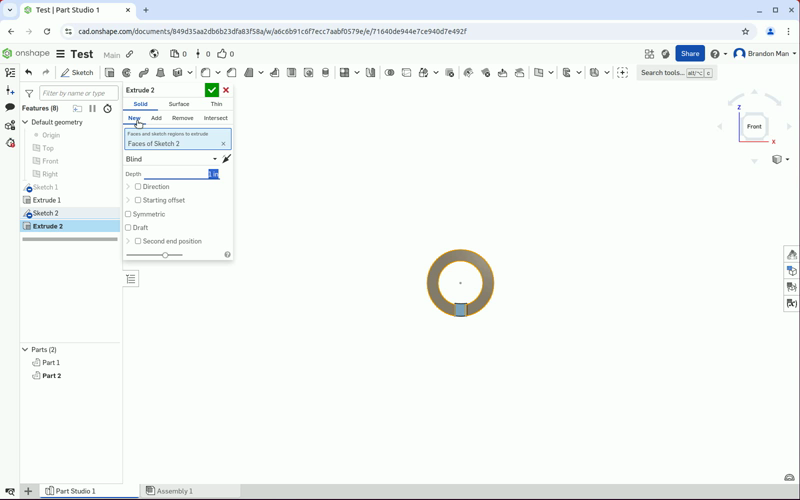
text(11.554)
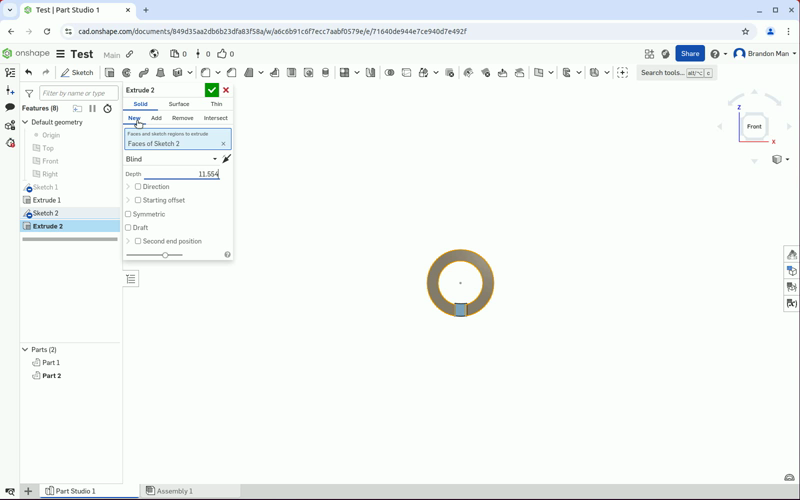
key(enter)
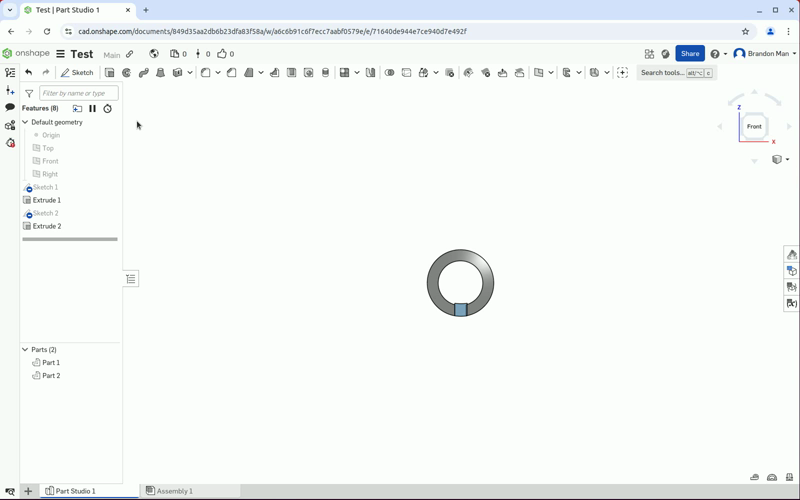
key(shift+h)
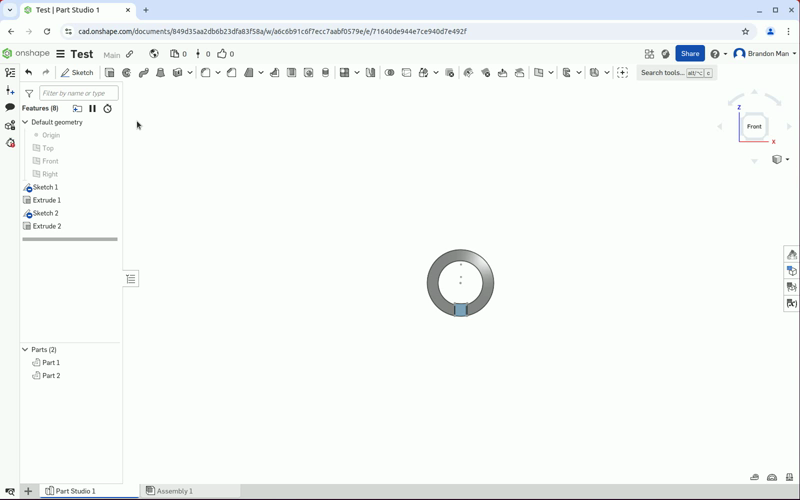
key(shift+h)
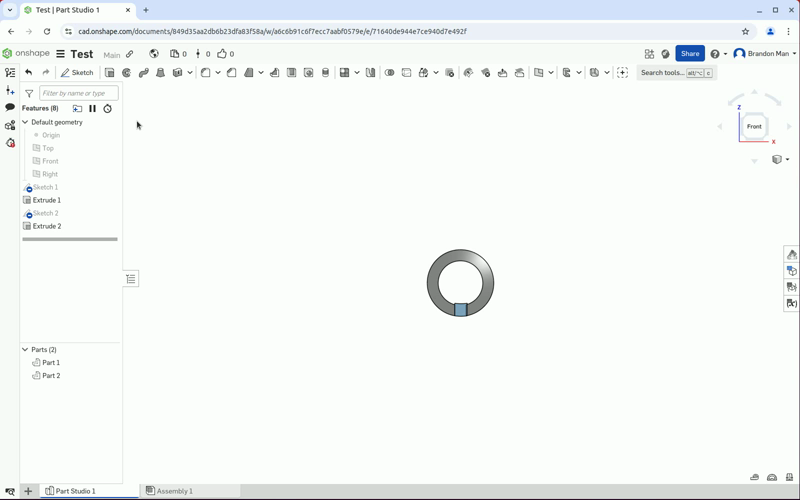
mouse_move(73, 189)
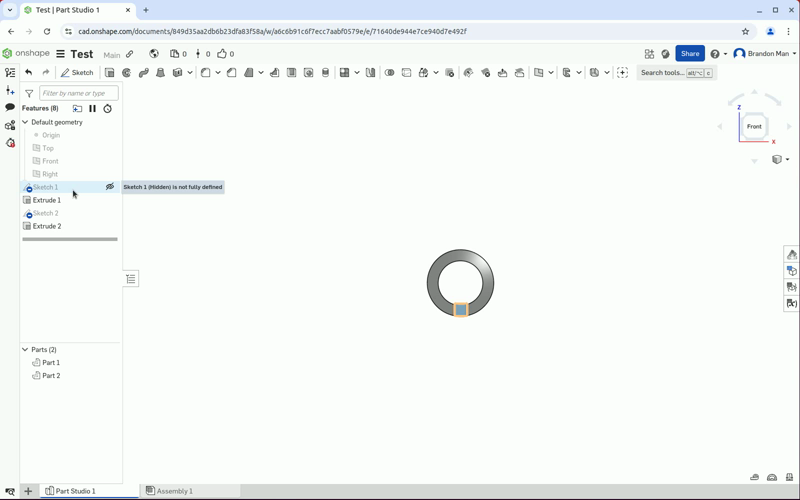
click(73, 189)
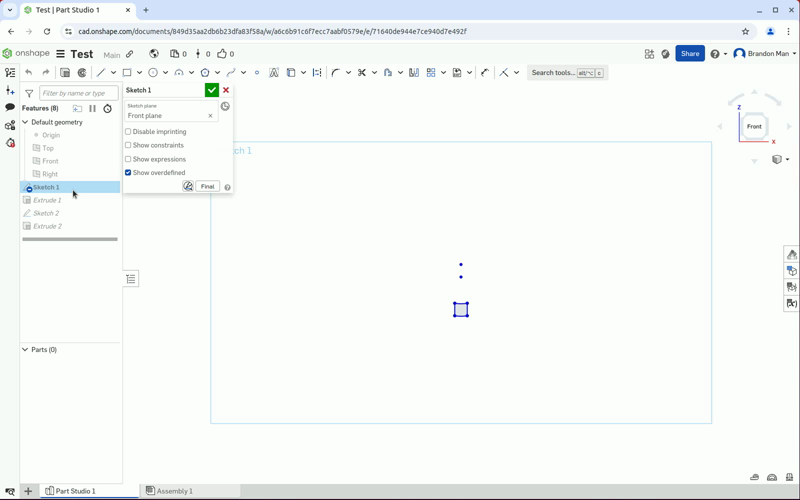
mouse_move(229, 92)
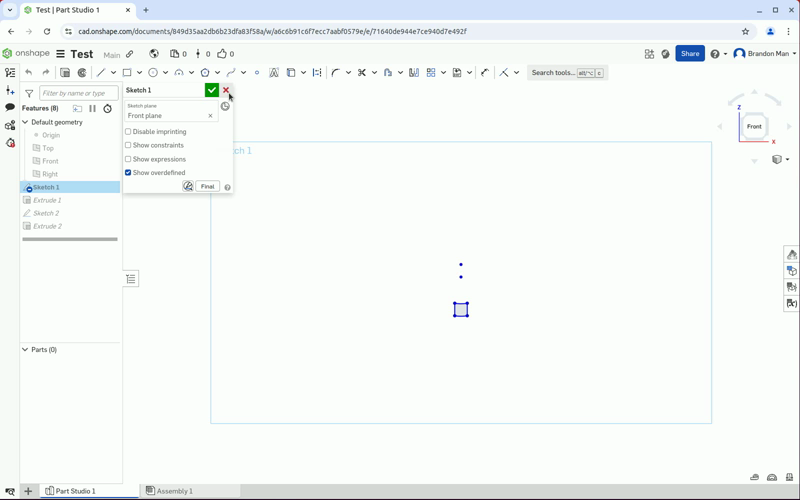
click(229, 92)
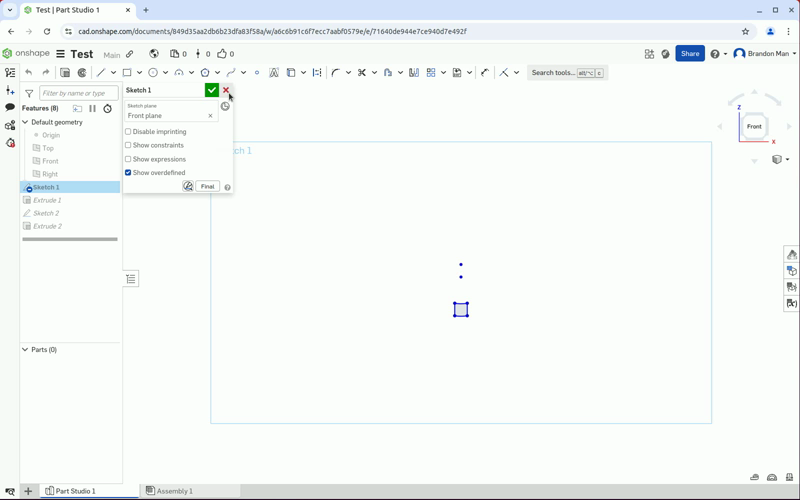
key(shift+s)
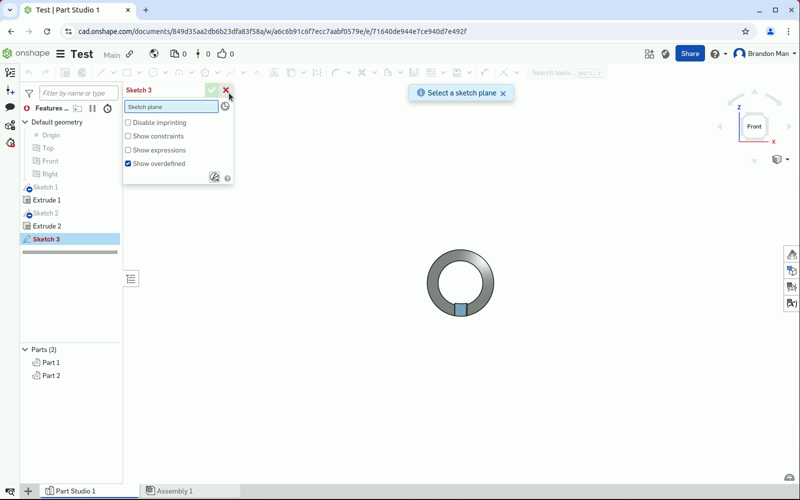
mouse_move(73, 163)
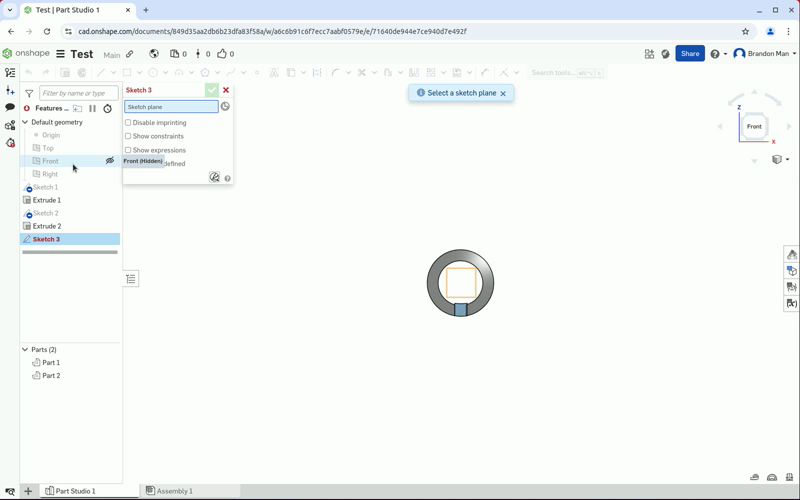
click(73, 163)
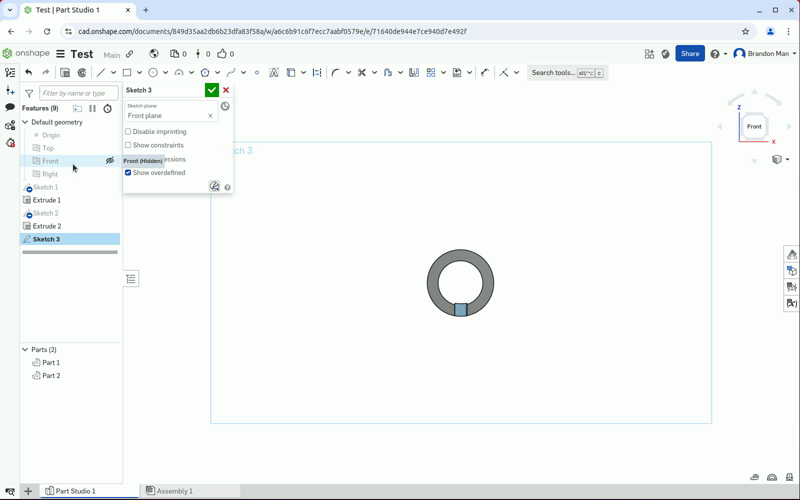
mouse_move(73, 352)
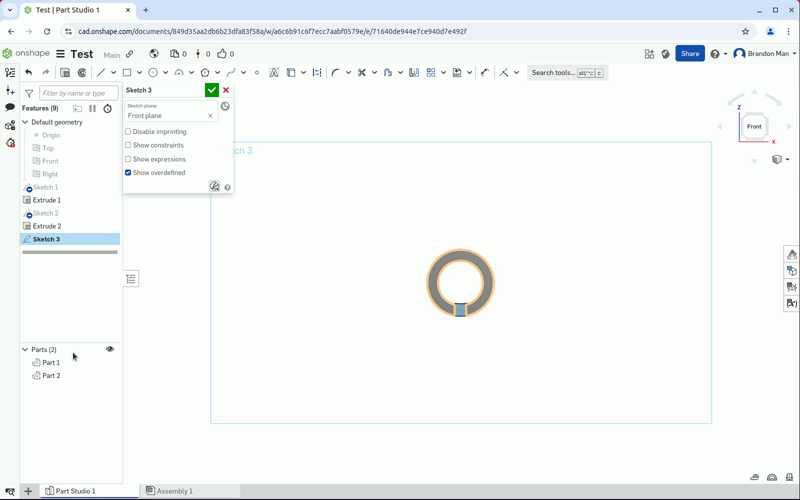
key(y)
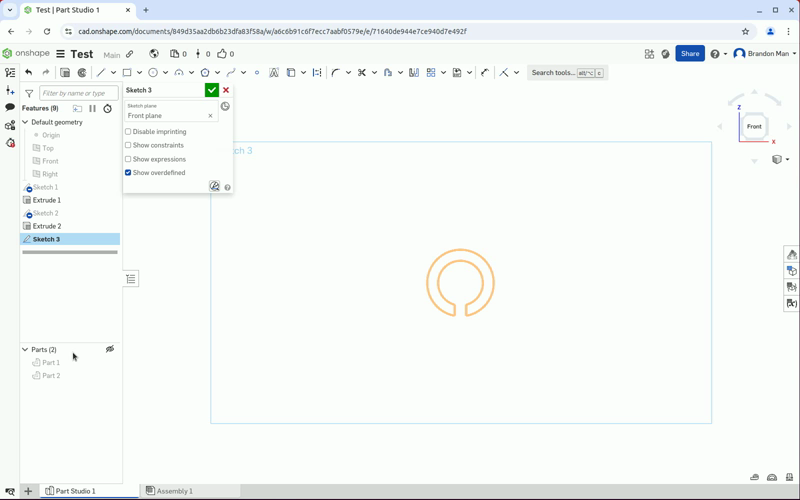
key(l)
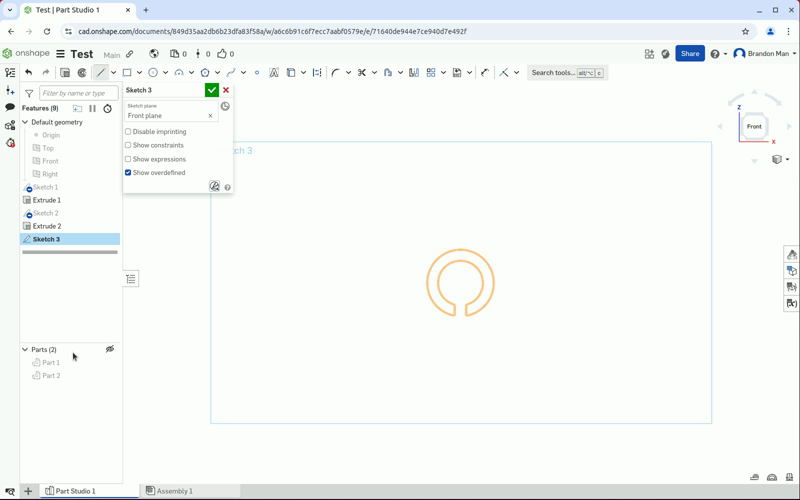
key_down(shift)
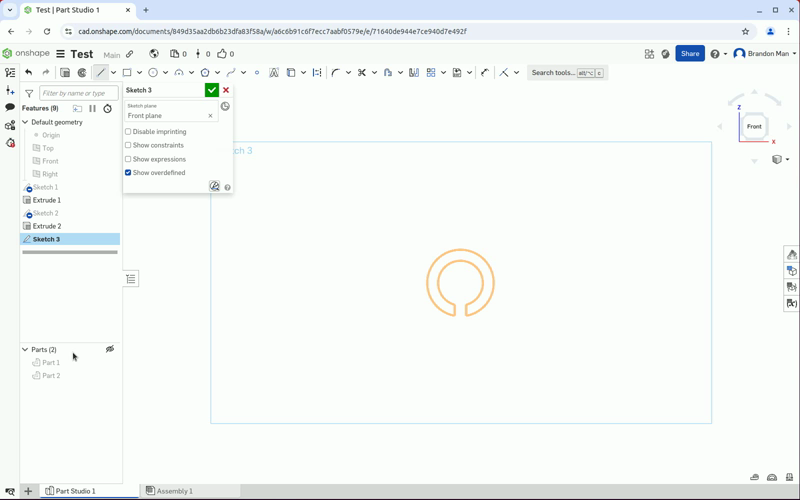
mouse_move(392, 373)
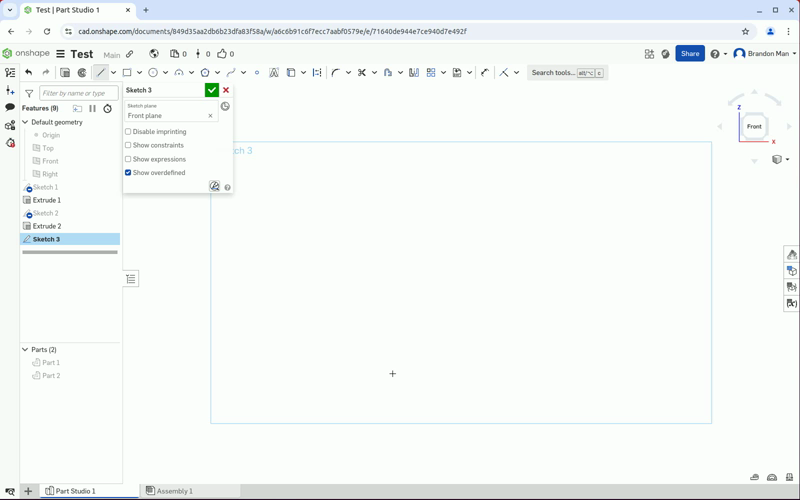
click(392, 373)
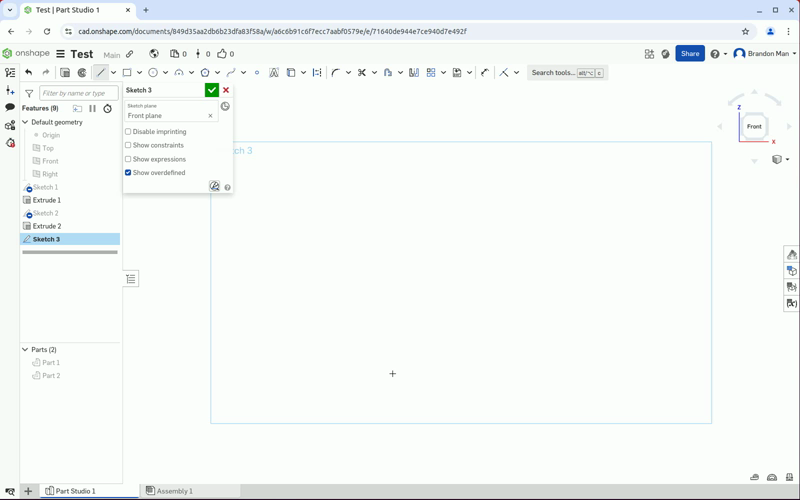
key_up(shift)
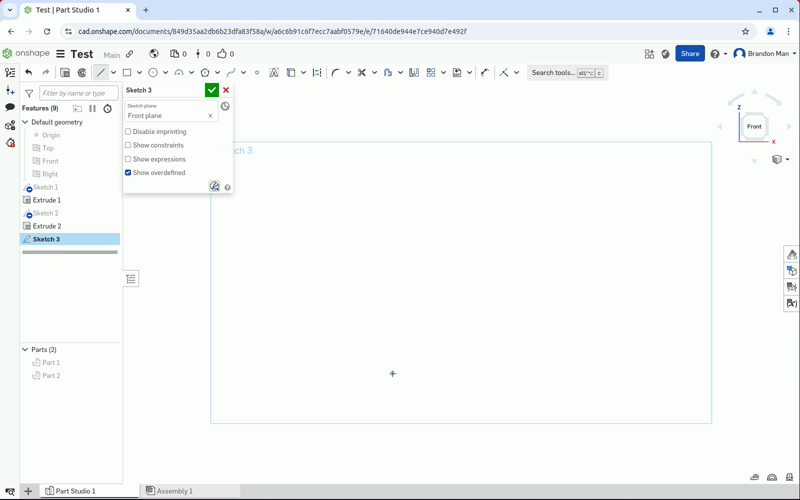
key_down(shift)
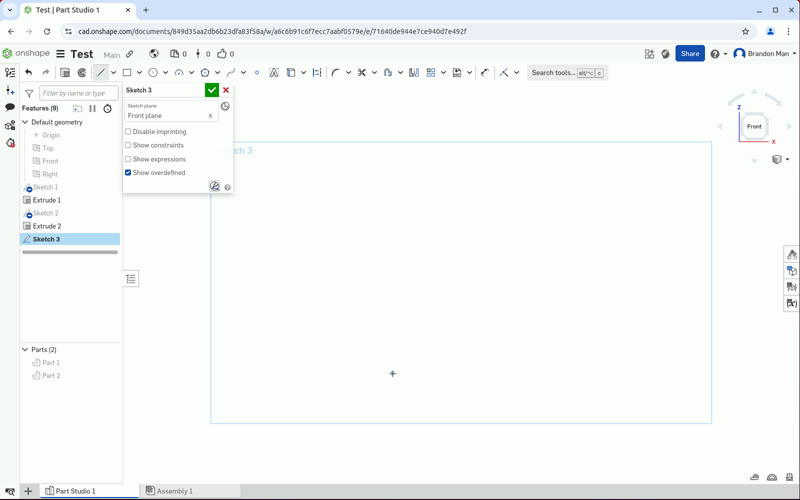
mouse_move(454, 373)
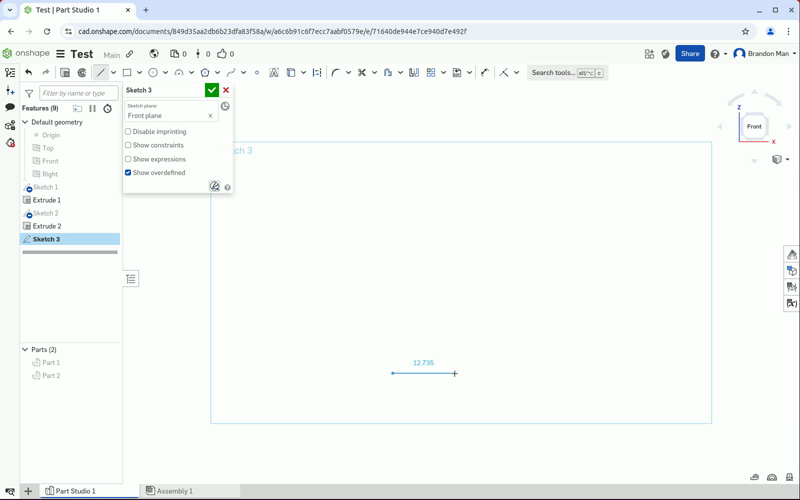
click(454, 373)
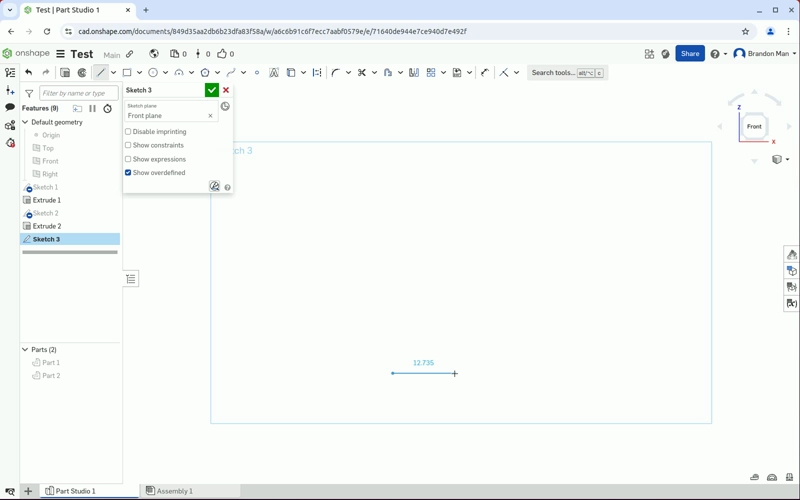
key_up(shift)
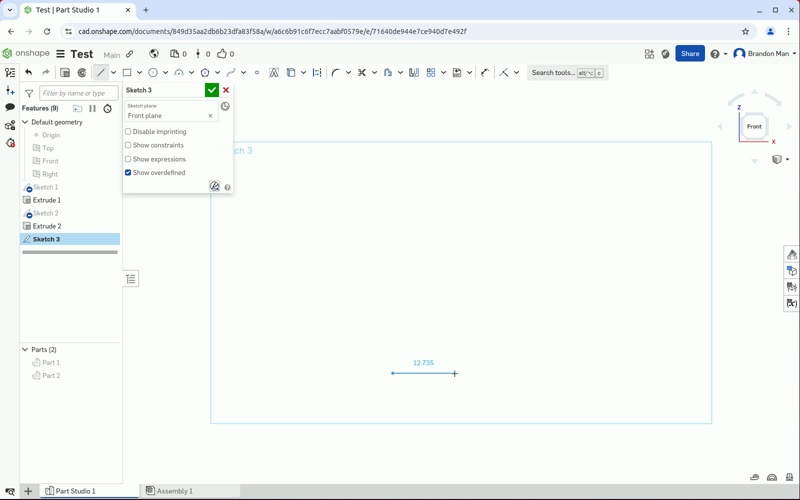
key_down(shift)
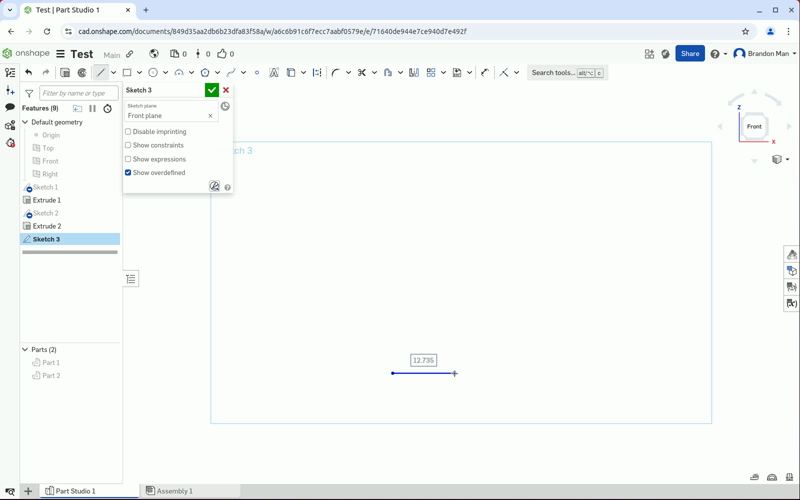
mouse_move(484, 373)
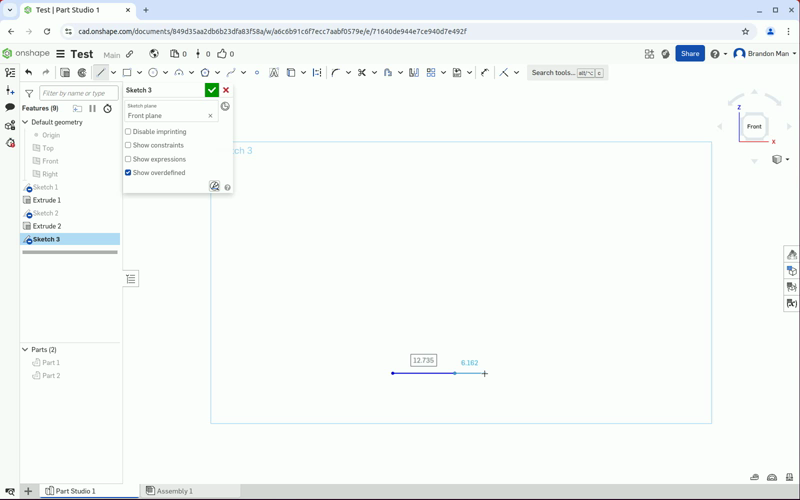
mouse_move(454, 316)
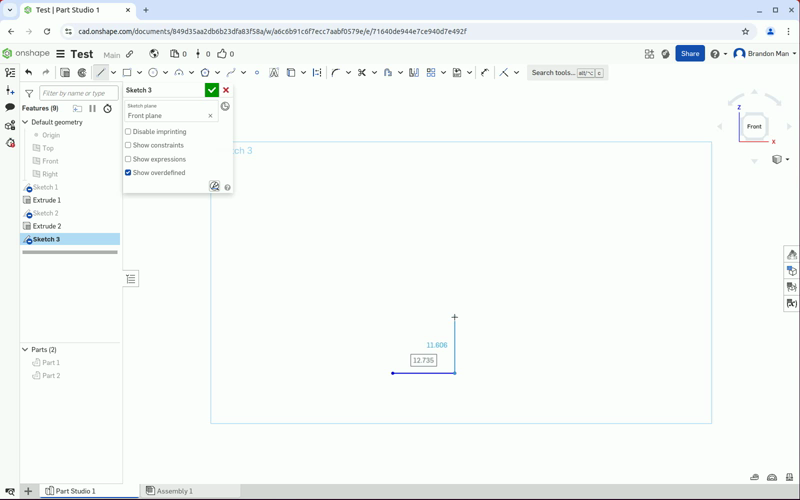
click(454, 316)
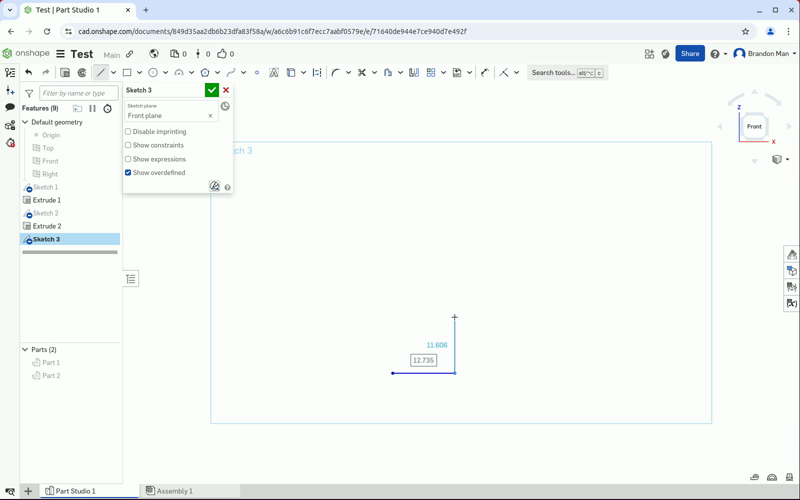
key_up(shift)
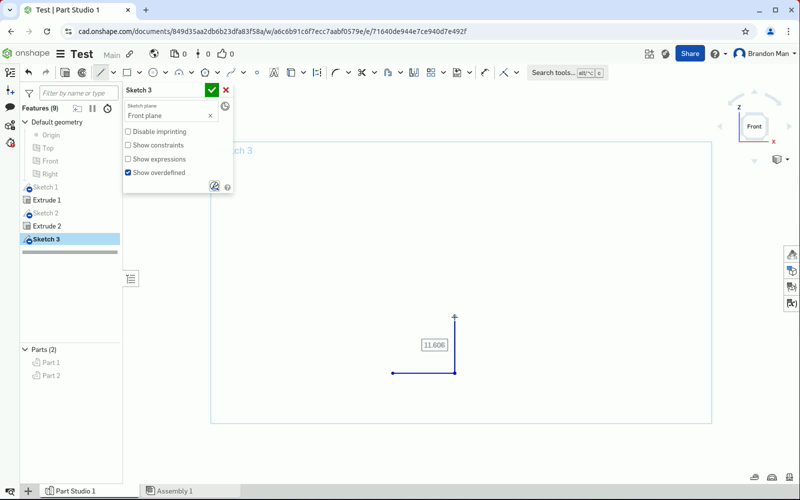
key(esc)
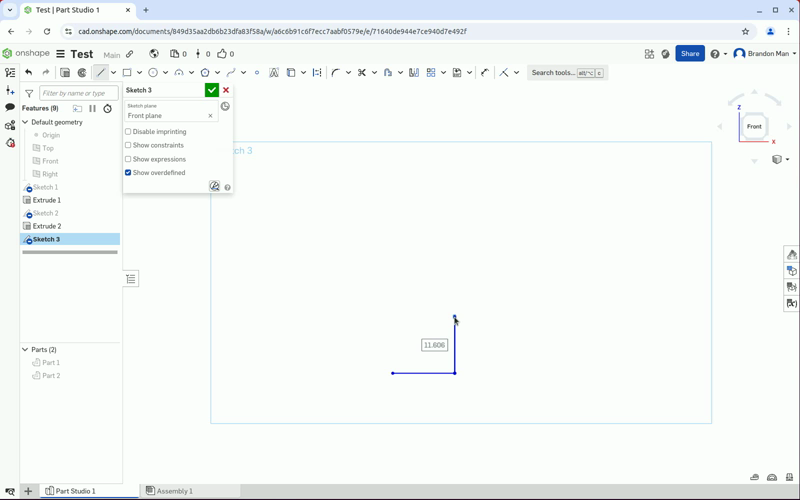
key(a)
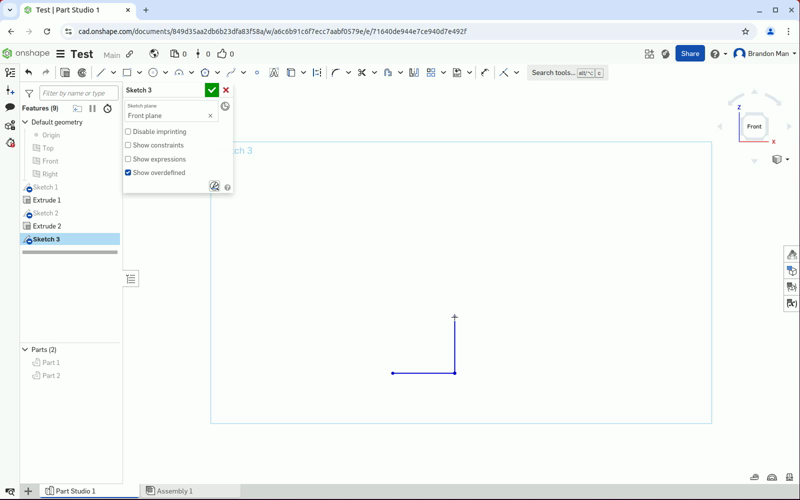
mouse_move(454, 316)
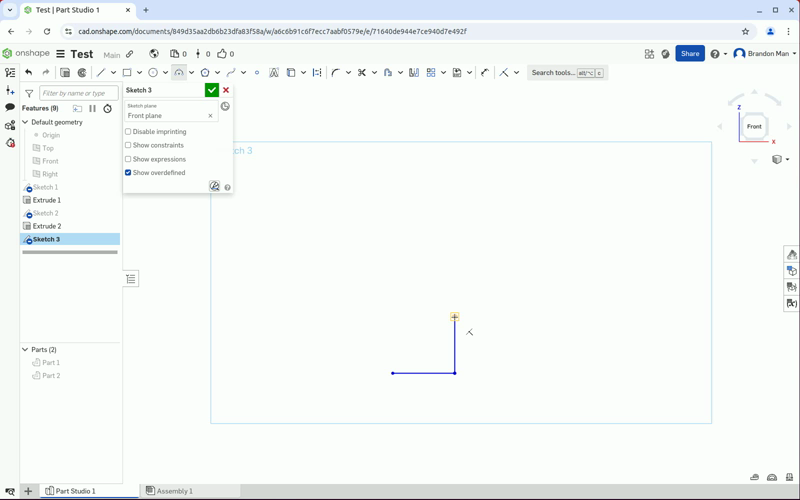
click(454, 316)
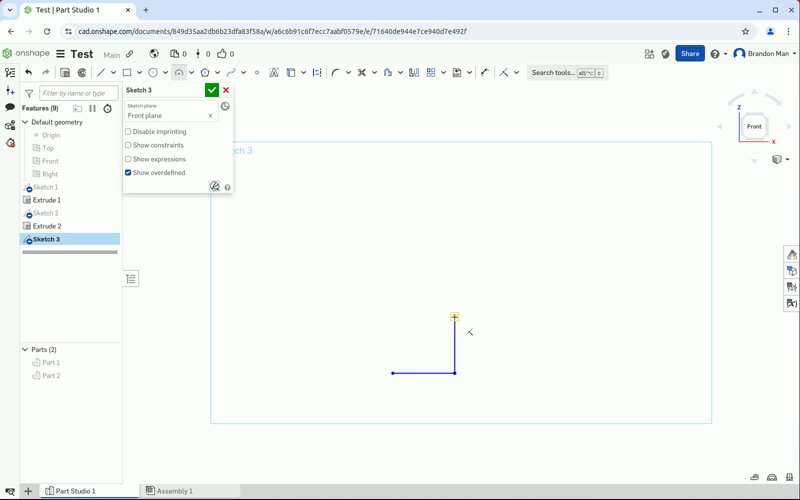
key_down(shift)
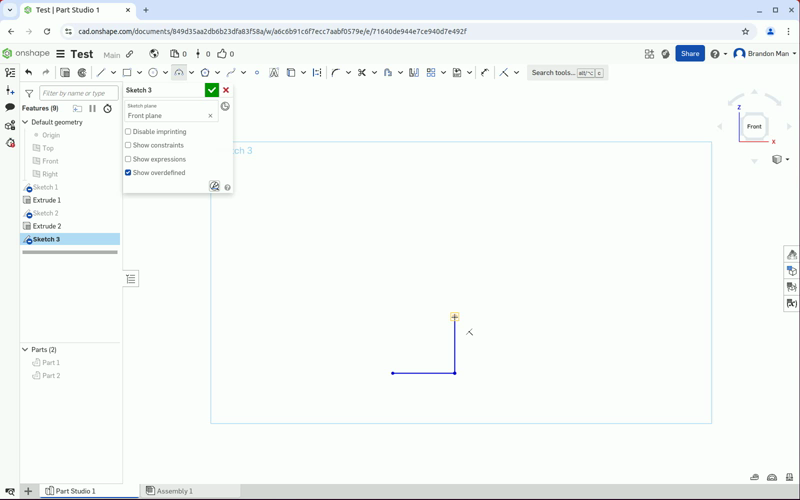
mouse_move(427, 272)
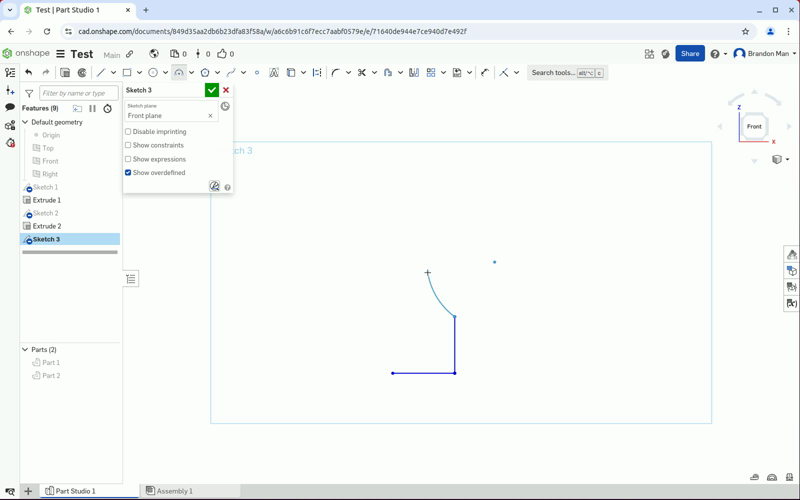
click(427, 272)
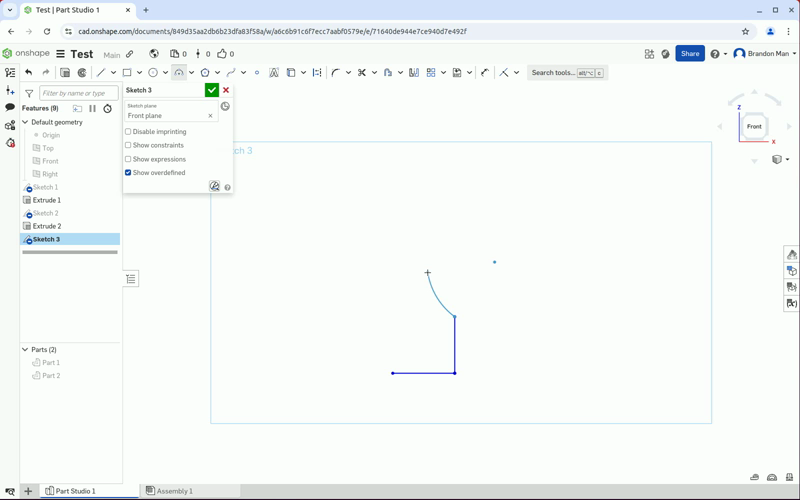
mouse_move(430, 300)
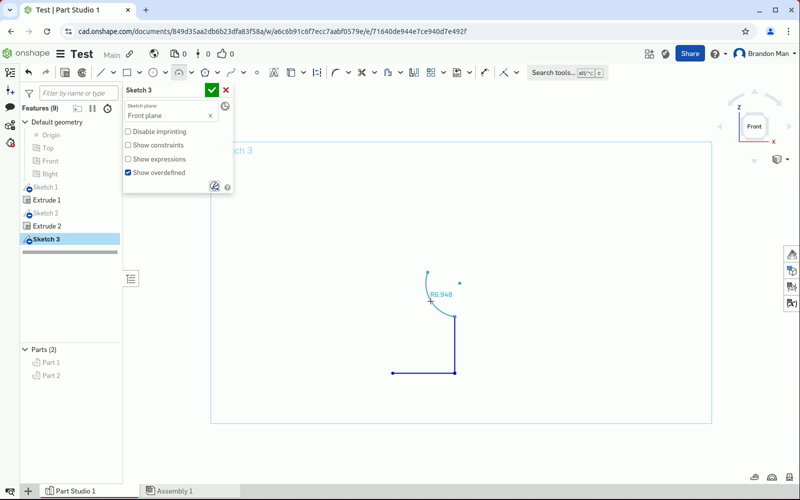
click(430, 300)
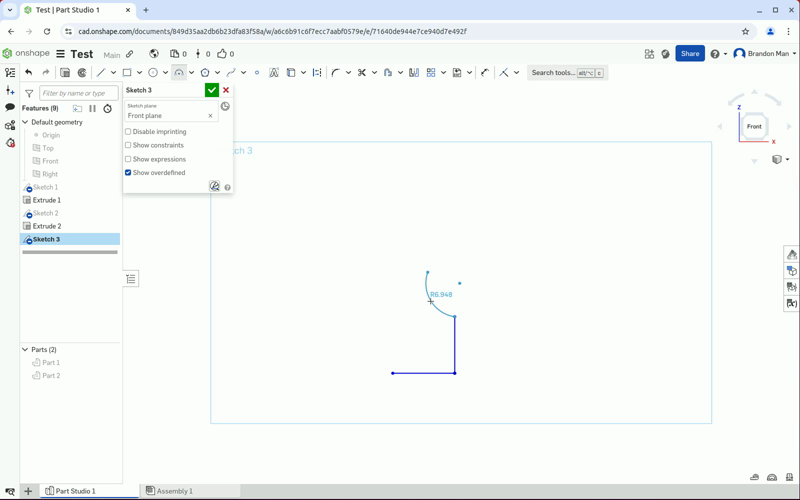
key_up(shift)
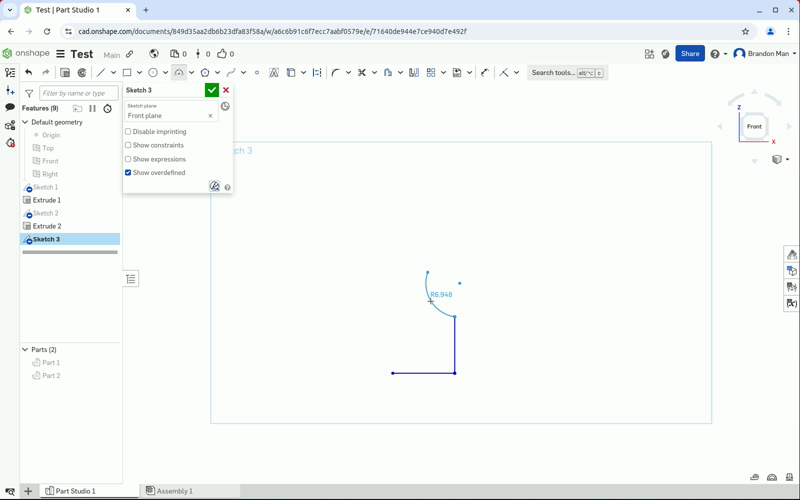
key(esc)
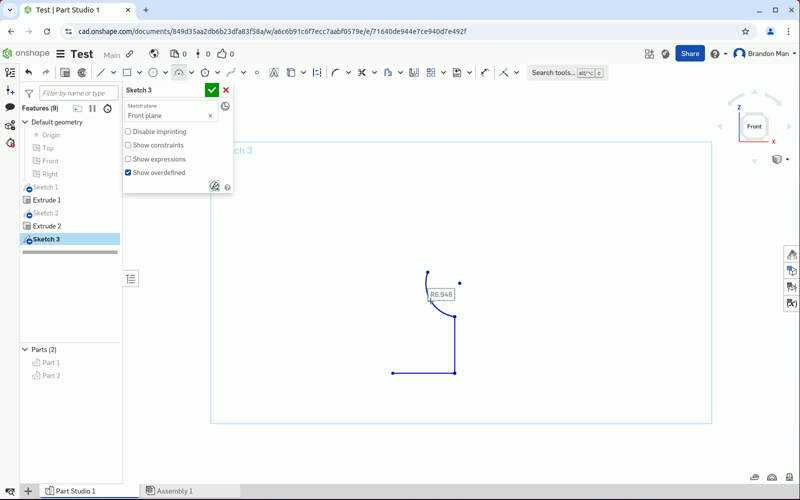
key(l)
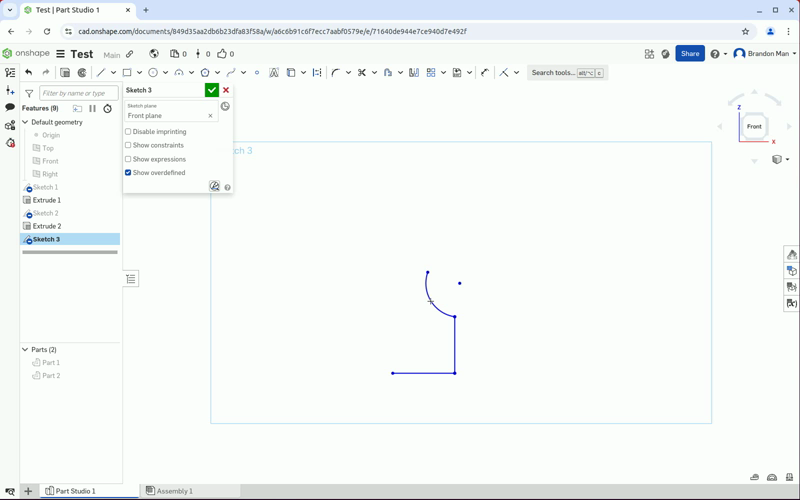
mouse_move(427, 272)
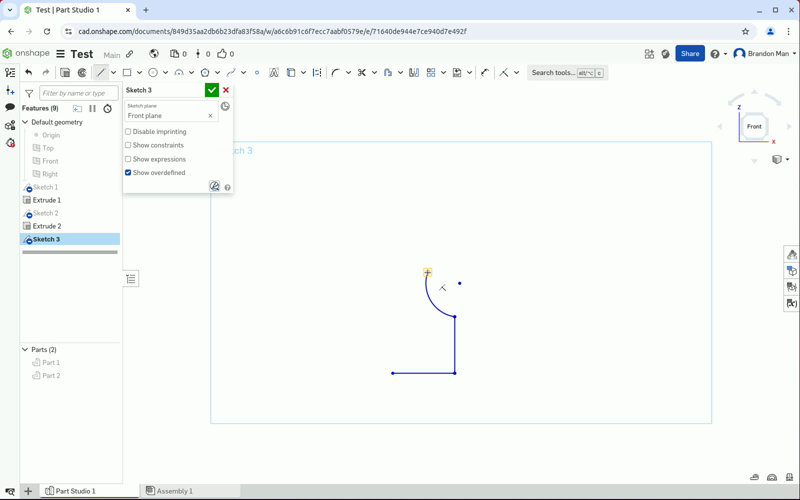
click(427, 272)
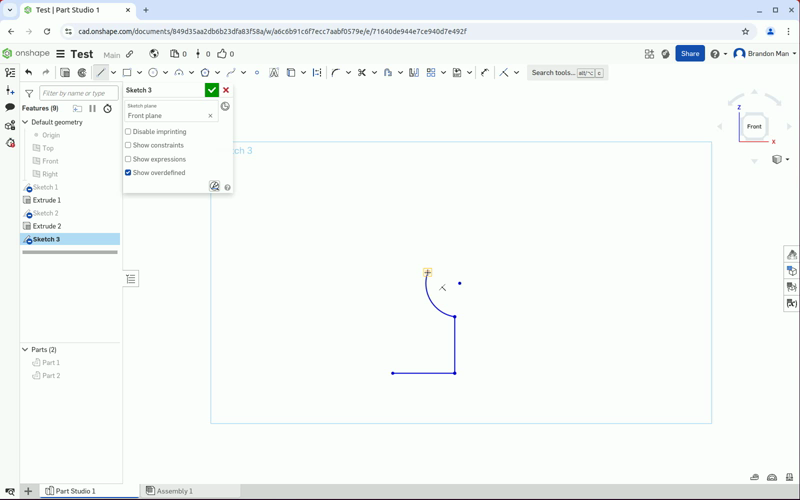
key_down(shift)
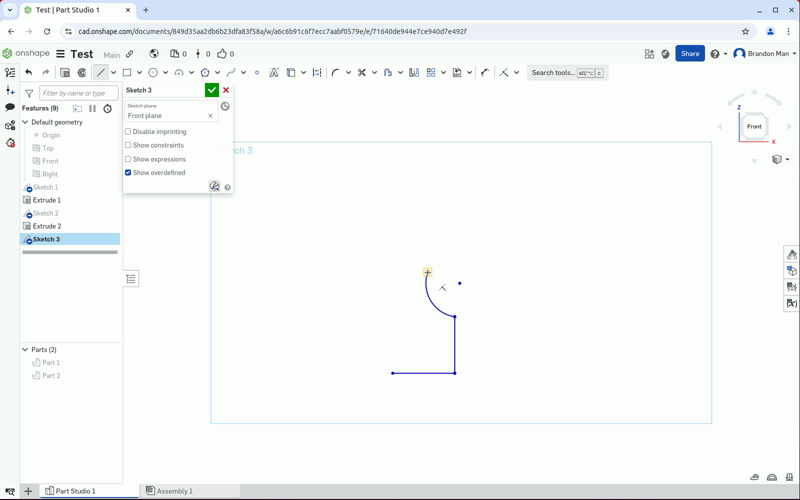
mouse_move(392, 373)
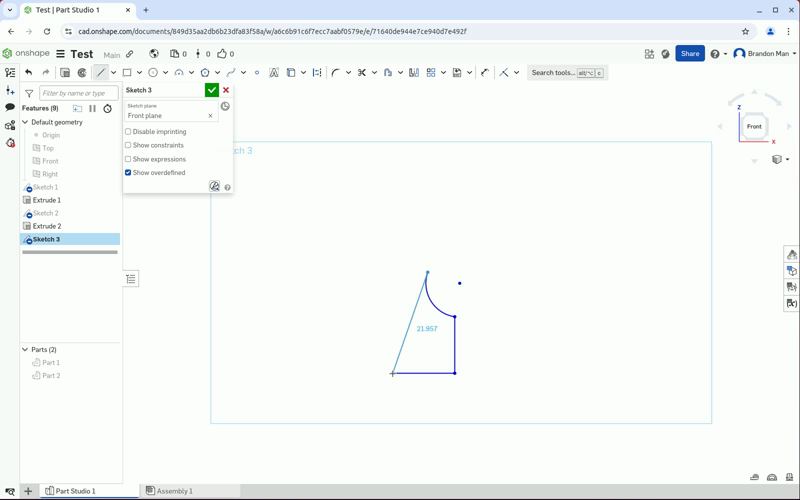
key_up(shift)
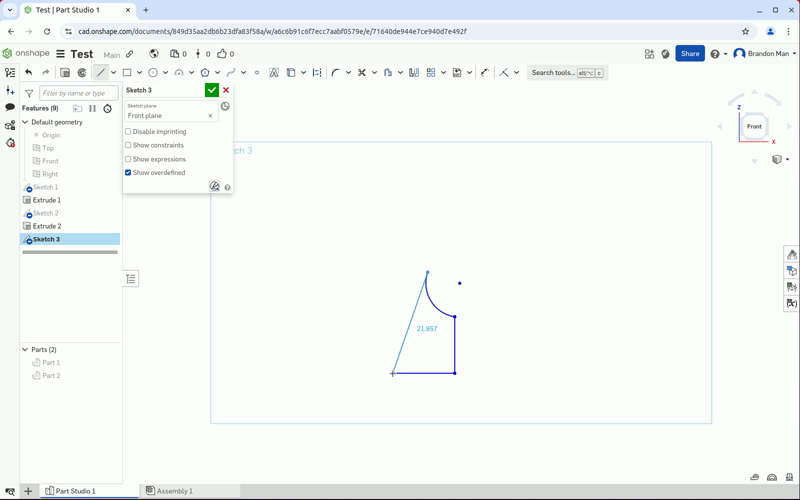
click(392, 373)
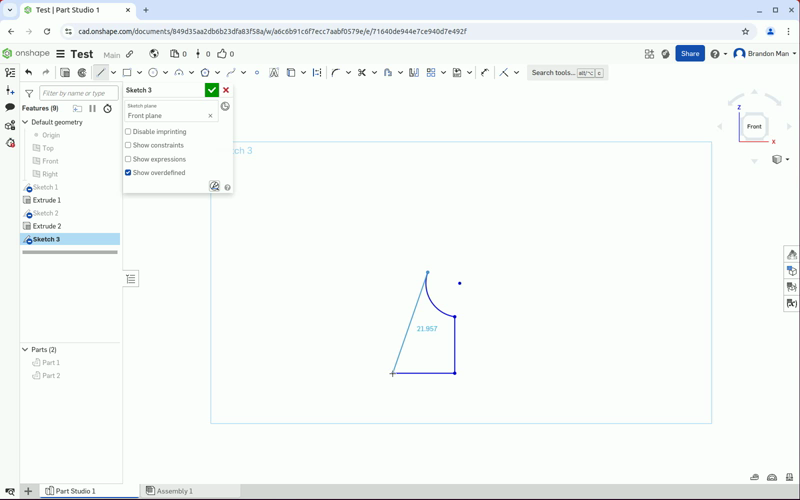
key(esc)
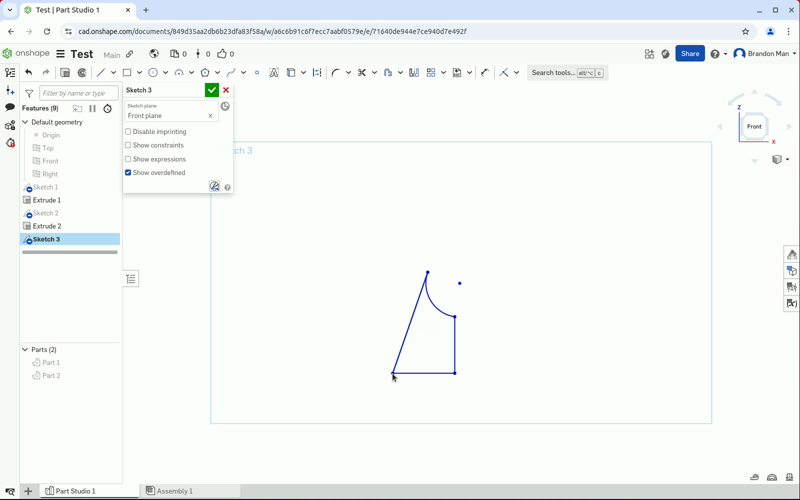
mouse_move(449, 365)
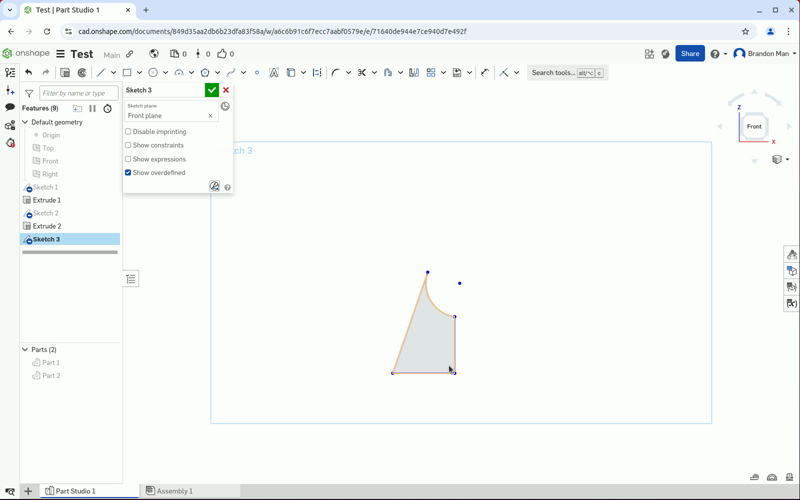
click(449, 365)
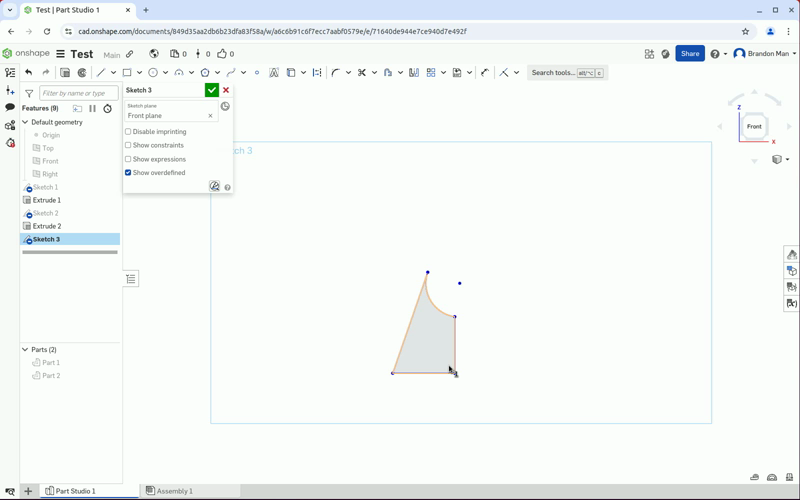
mouse_move(73, 352)
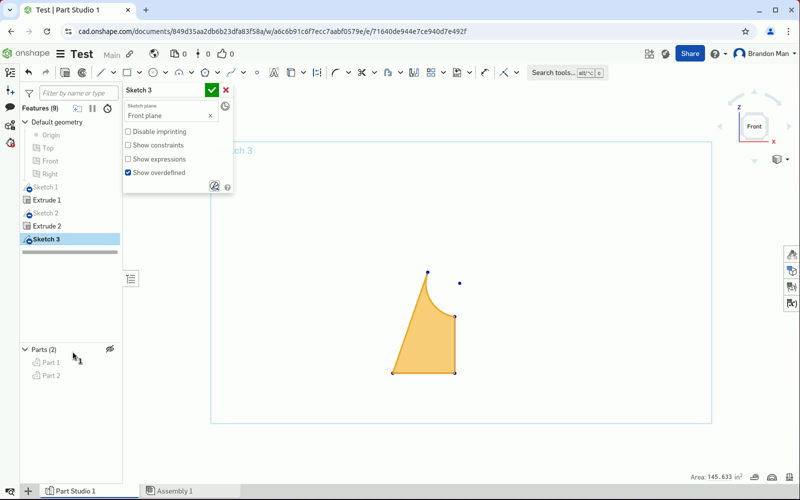
key(shift+y)
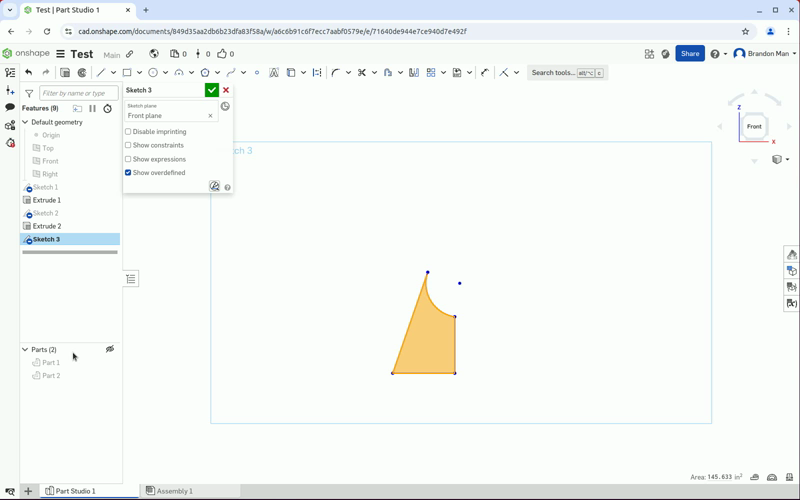
key(shift+e)
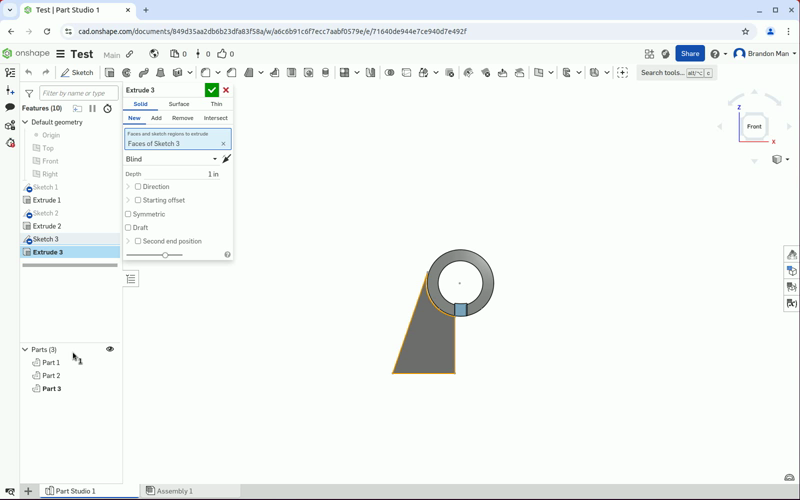
mouse_move(143, 106)
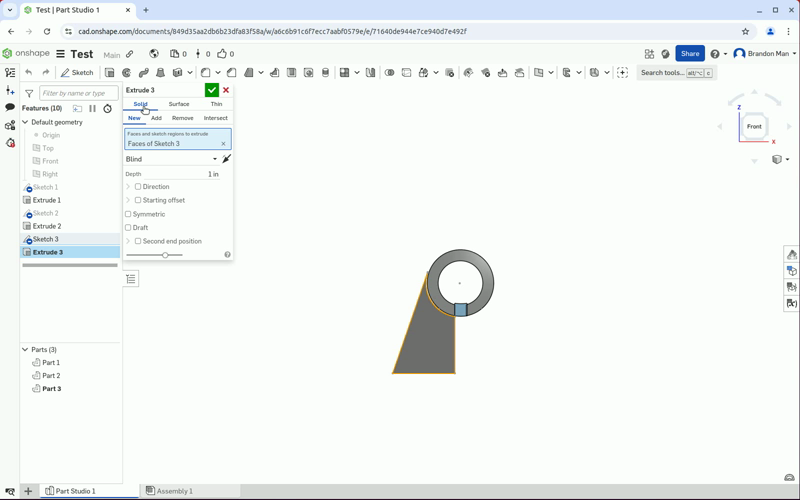
click(143, 106)
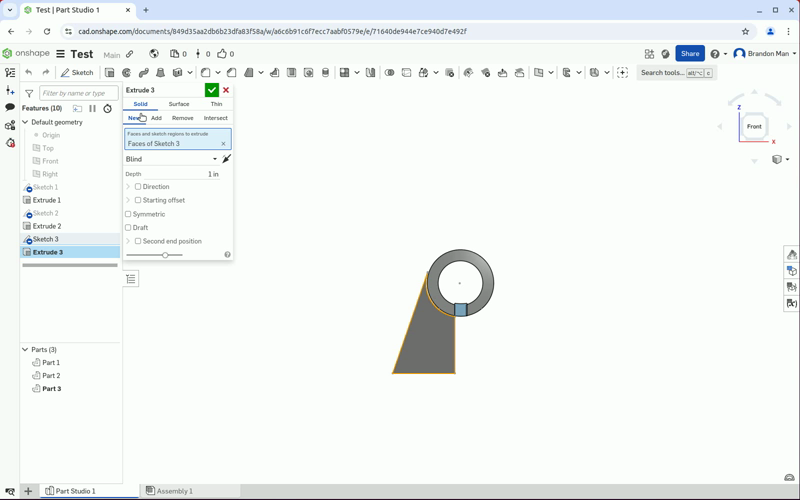
mouse_move(137, 120)
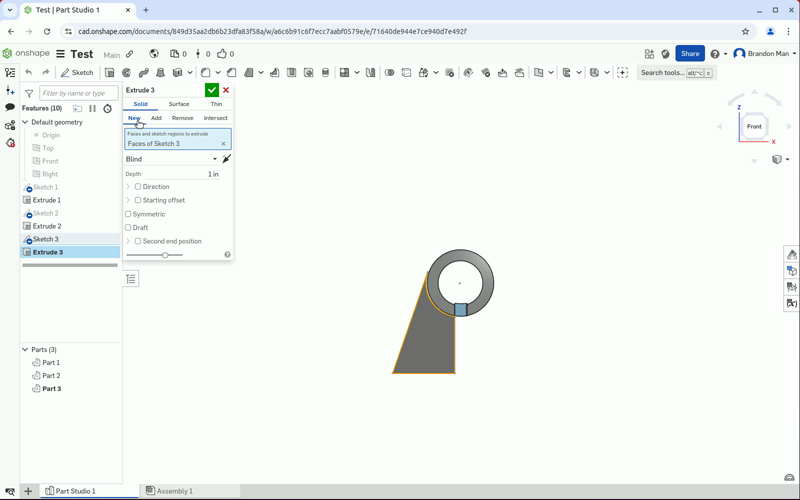
click(137, 120)
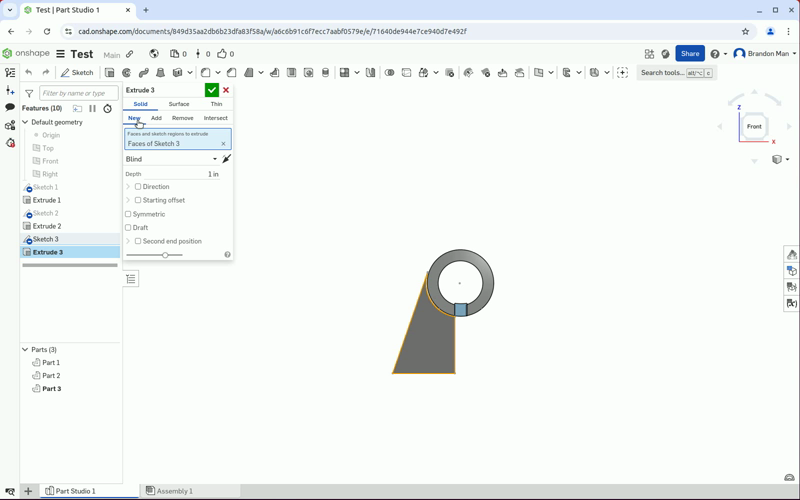
key(tab, 4)
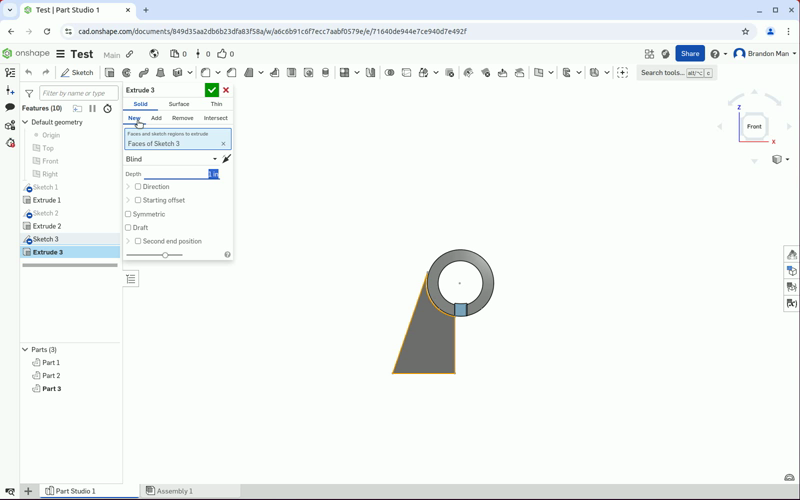
text(2.407)
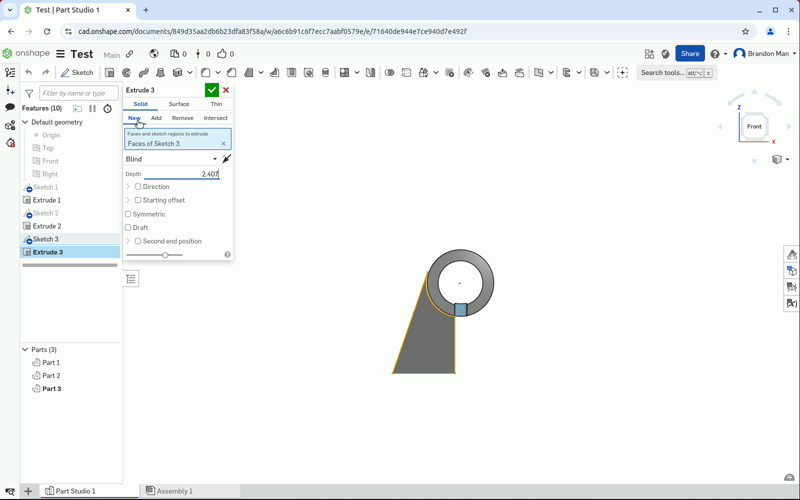
key(enter)
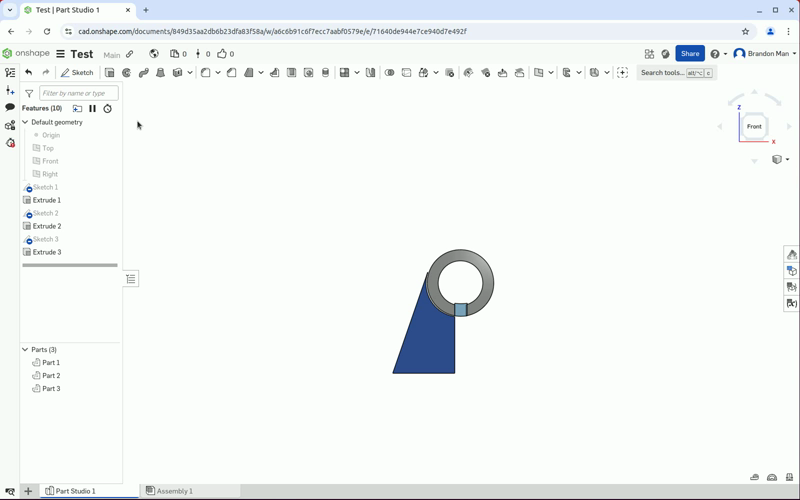
key(shift+h)
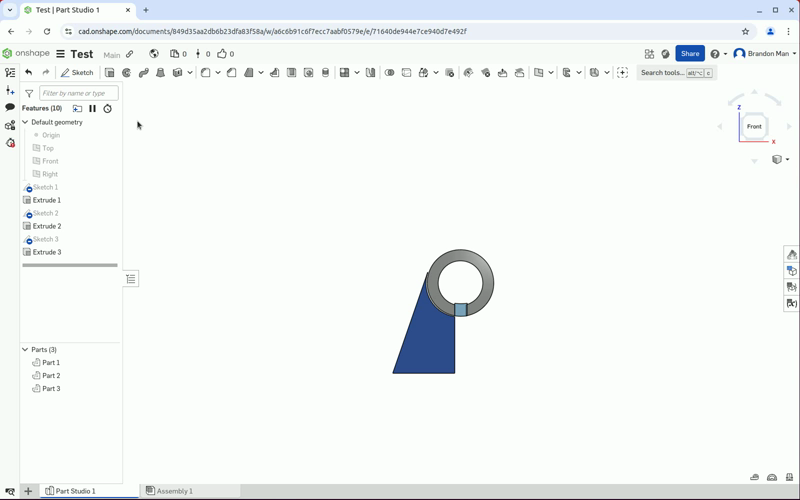
key(shift+h)
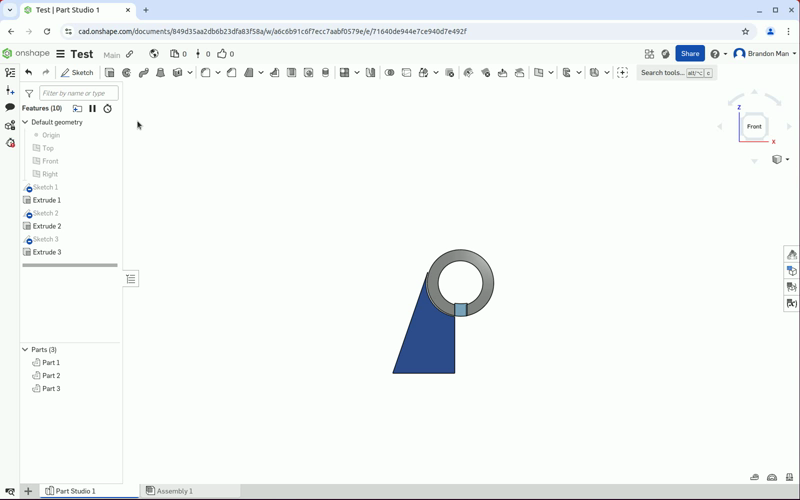
mouse_move(73, 189)
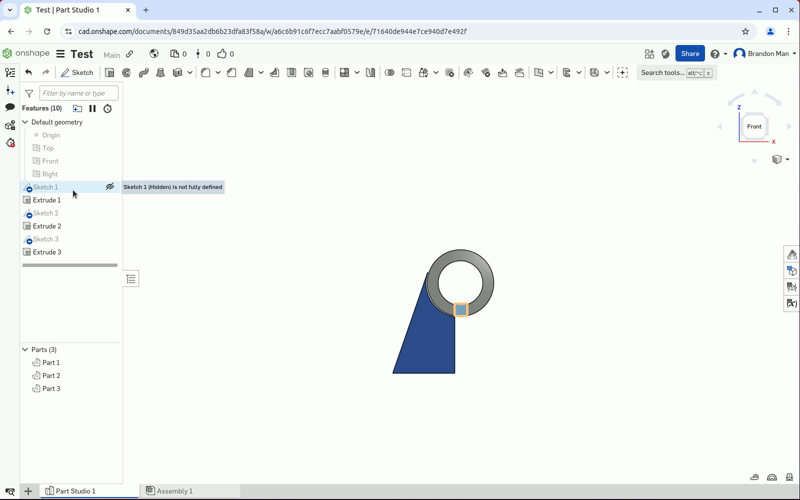
click(73, 189)
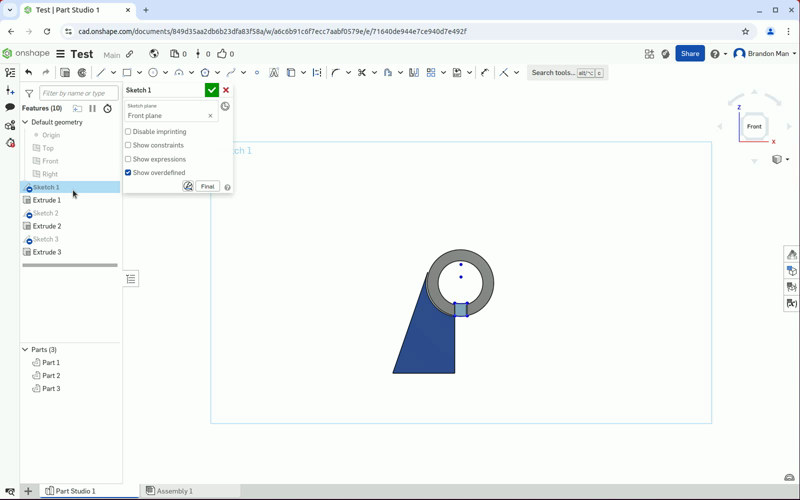
mouse_move(229, 92)
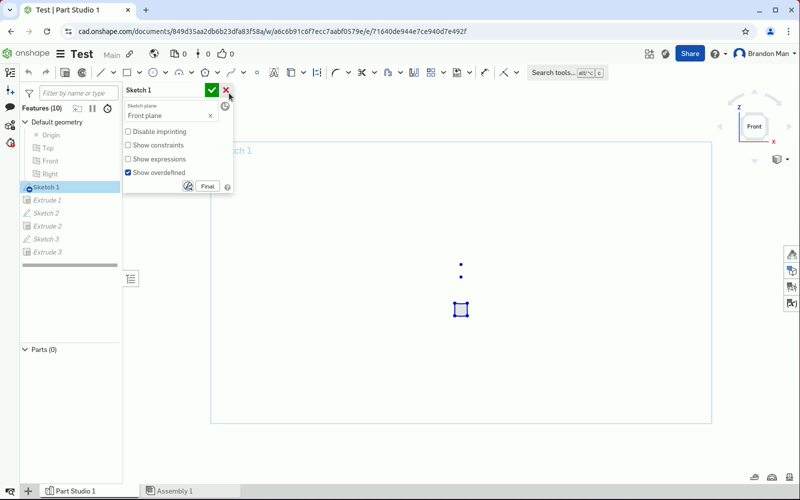
click(229, 92)
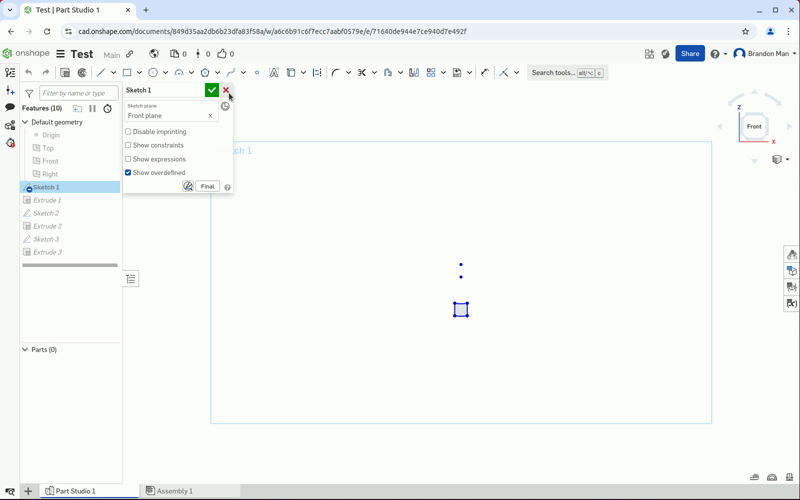
key(shift+s)
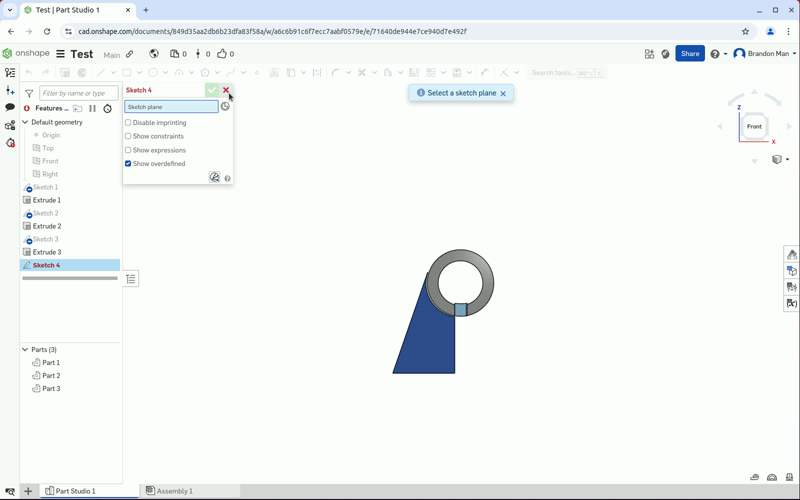
mouse_move(73, 163)
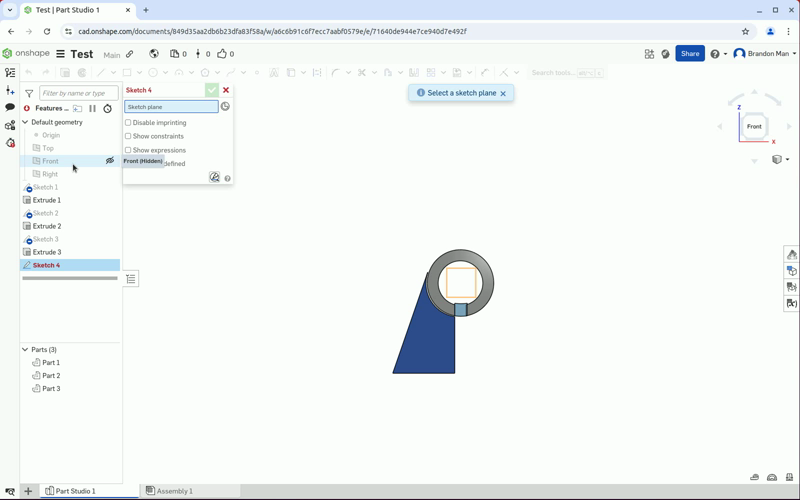
click(73, 163)
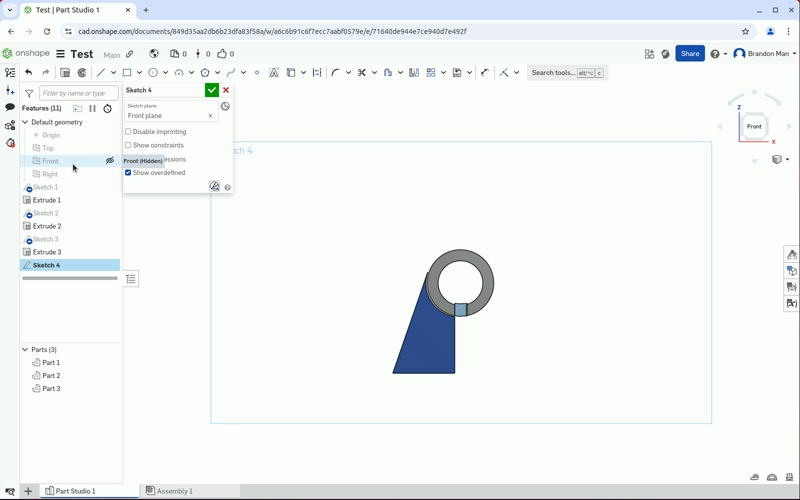
mouse_move(73, 352)
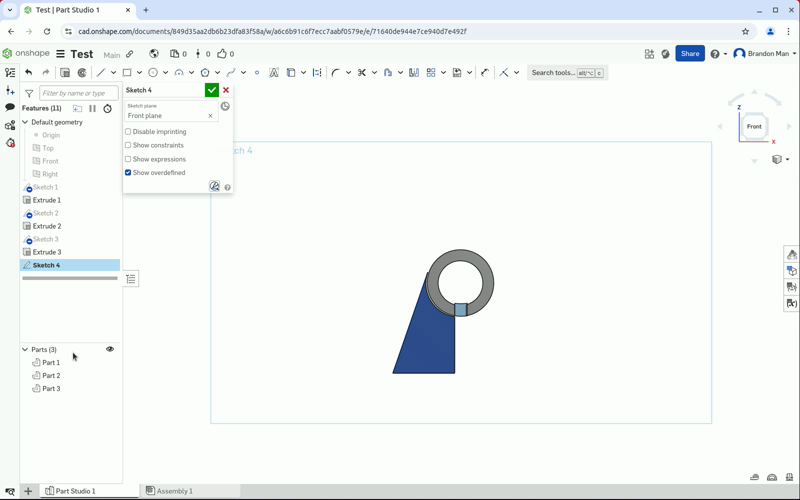
key(y)
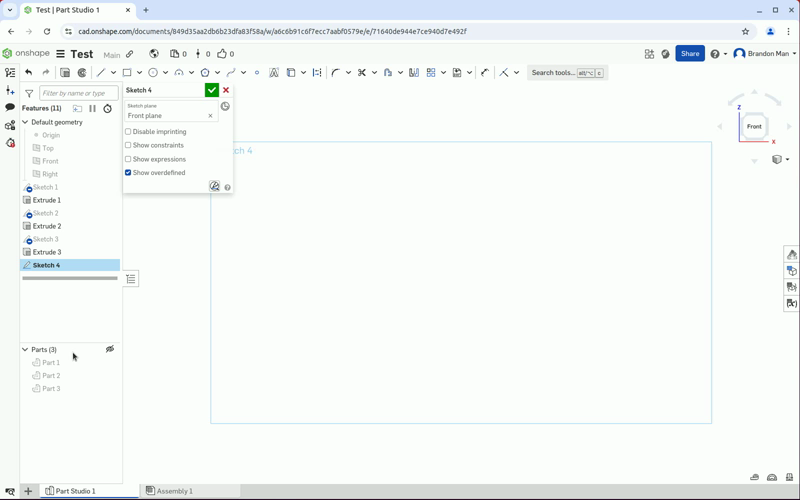
key(l)
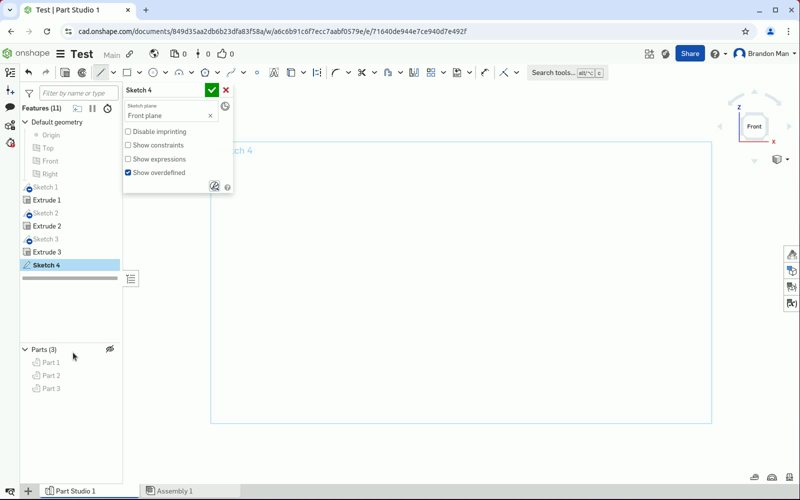
key_down(shift)
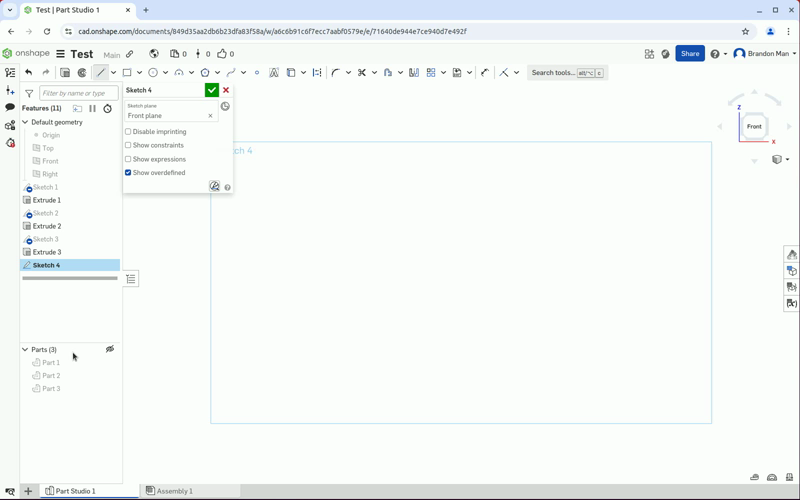
mouse_move(466, 373)
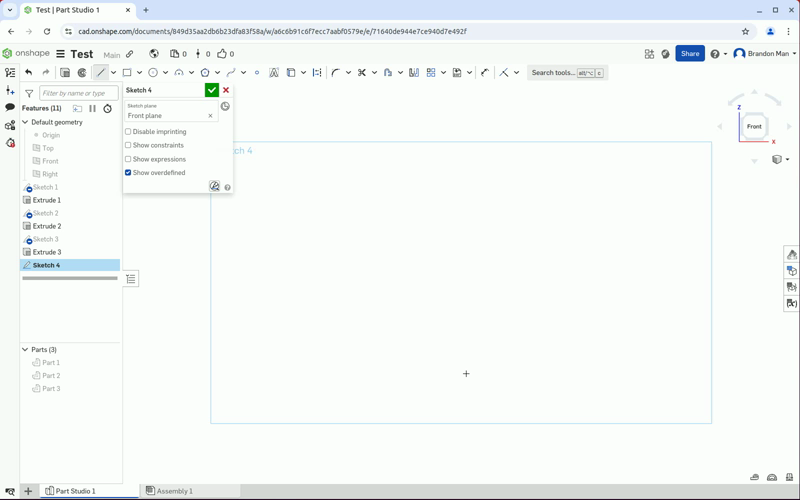
click(466, 373)
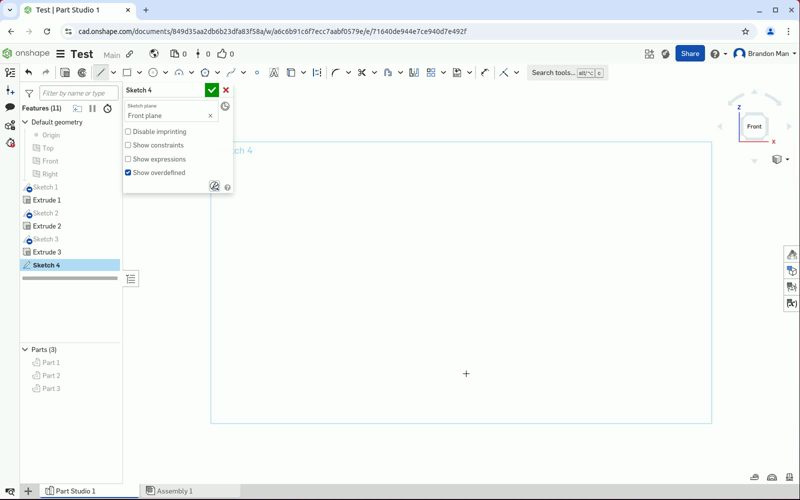
key_up(shift)
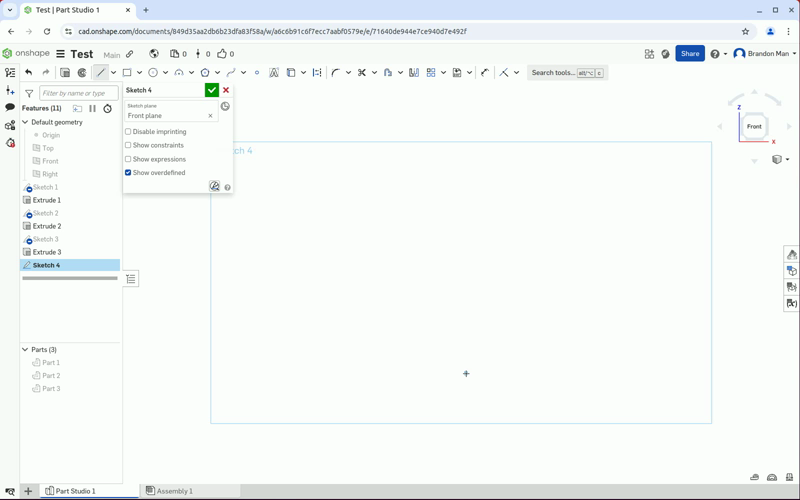
key_down(shift)
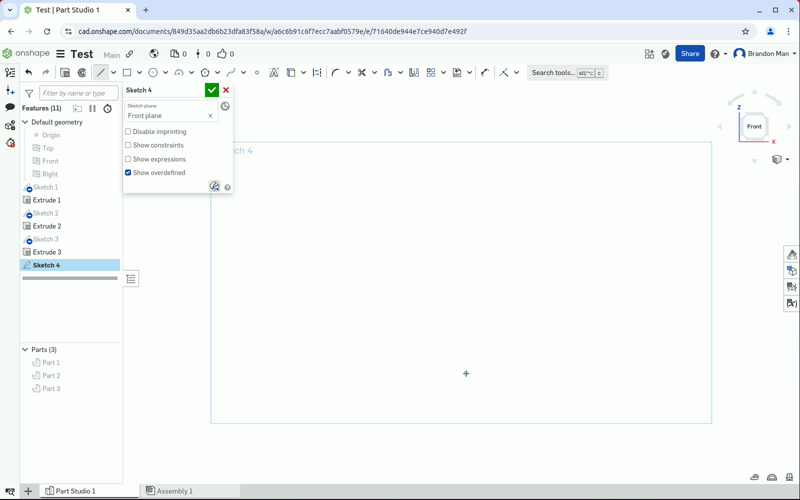
mouse_move(528, 373)
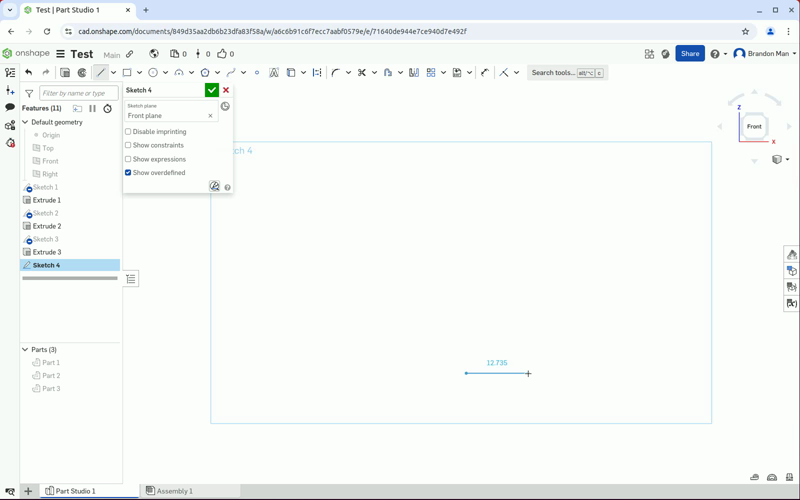
click(528, 373)
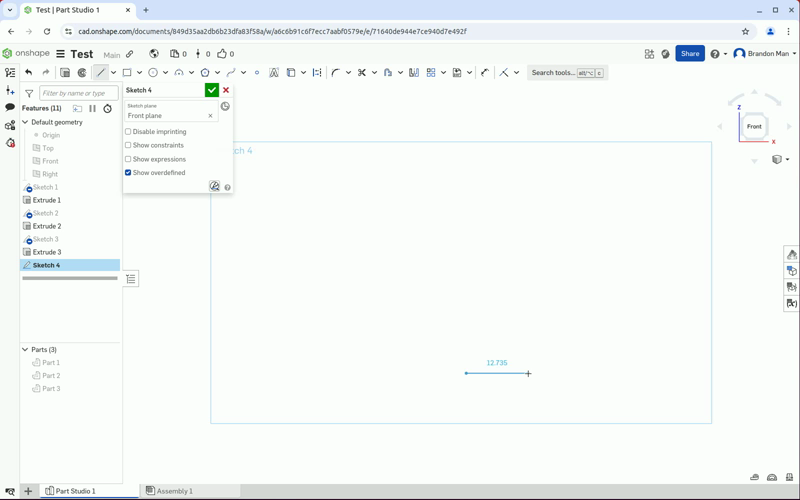
key_up(shift)
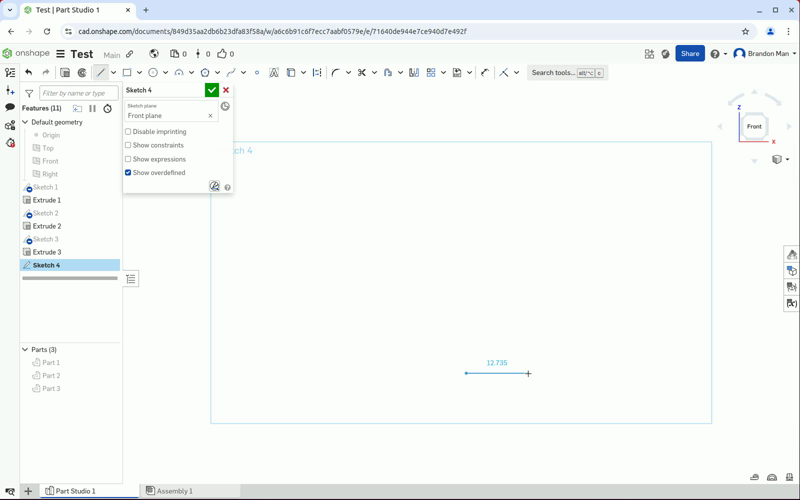
key_down(shift)
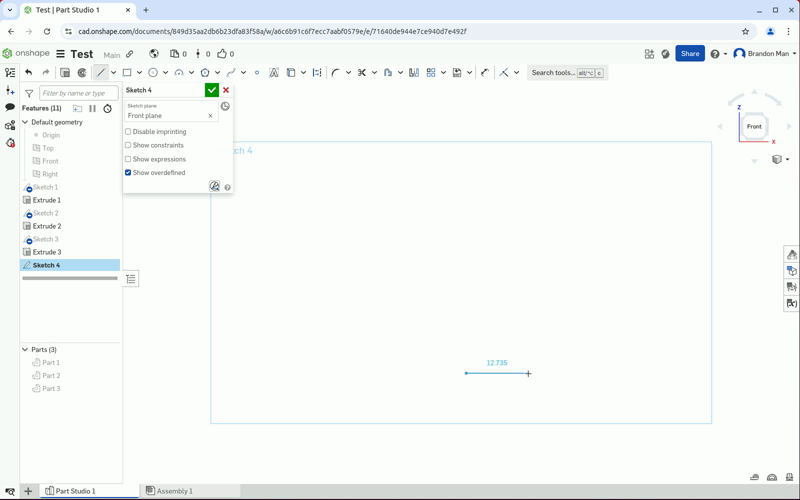
mouse_move(493, 272)
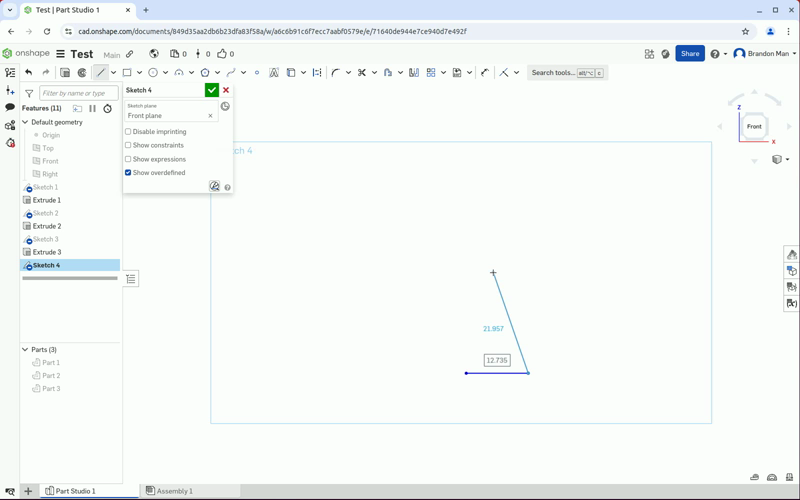
click(493, 272)
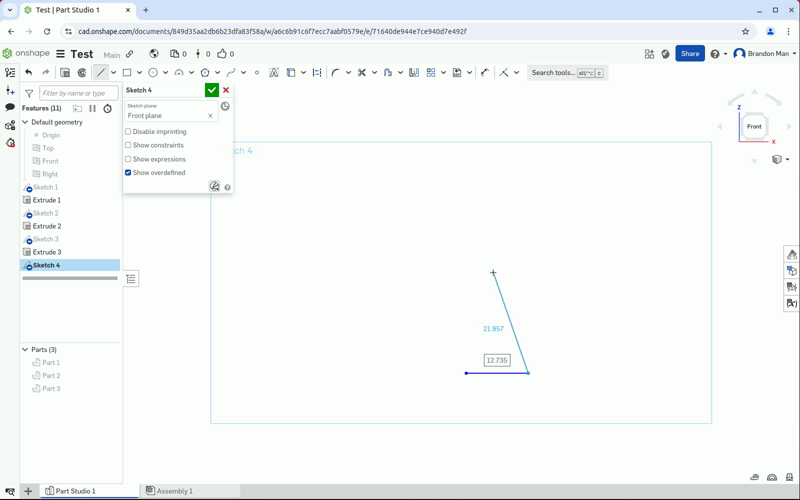
key_up(shift)
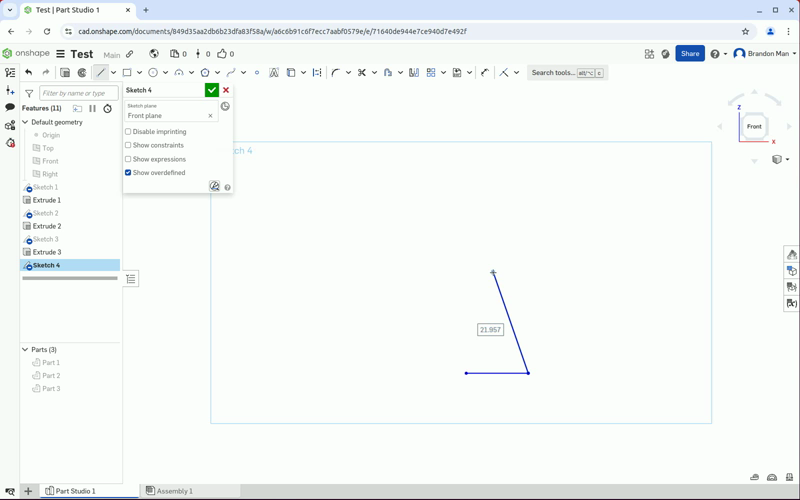
key(esc)
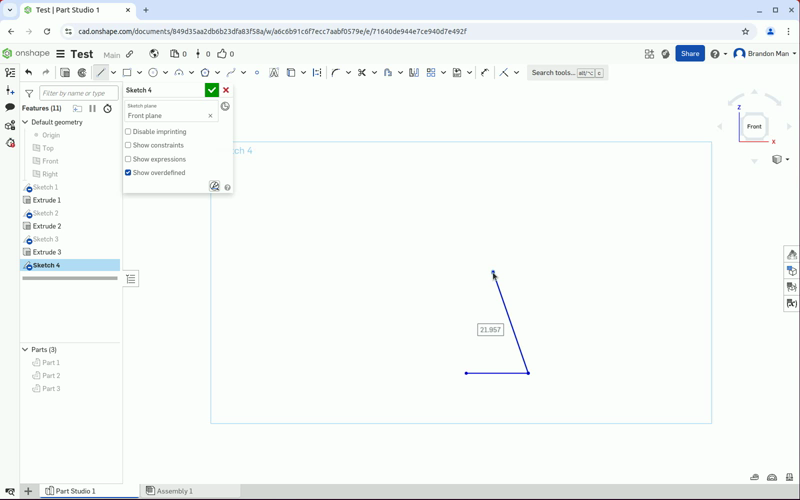
key(a)
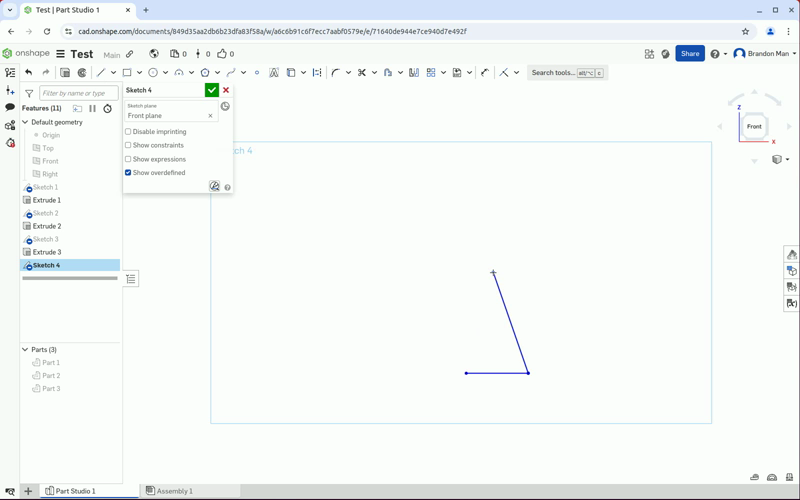
mouse_move(493, 272)
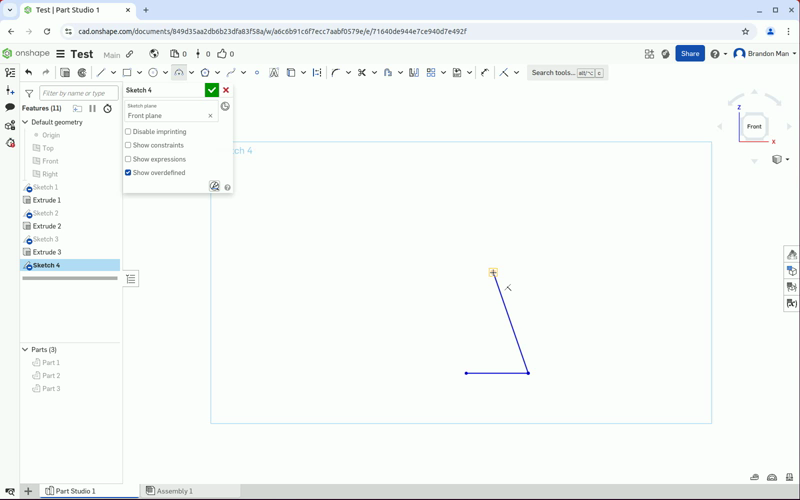
click(493, 272)
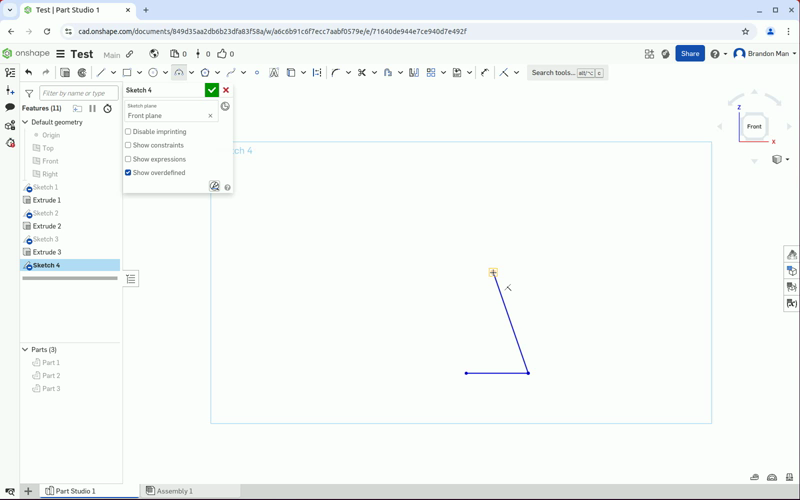
key_down(shift)
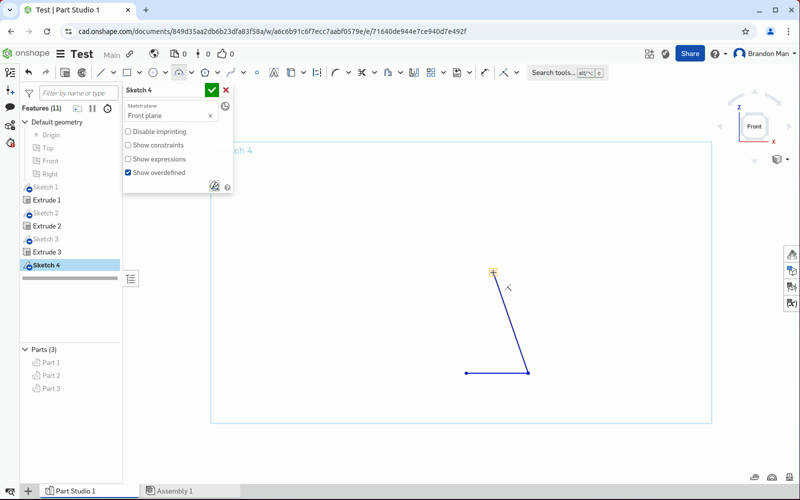
mouse_move(466, 316)
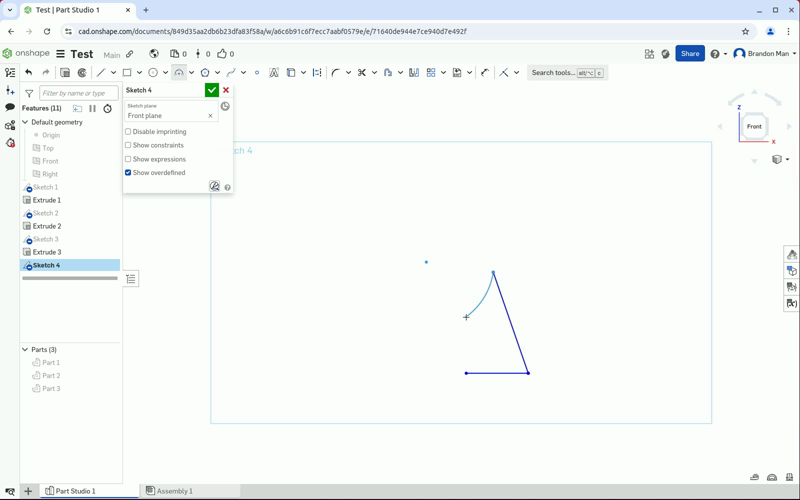
click(466, 316)
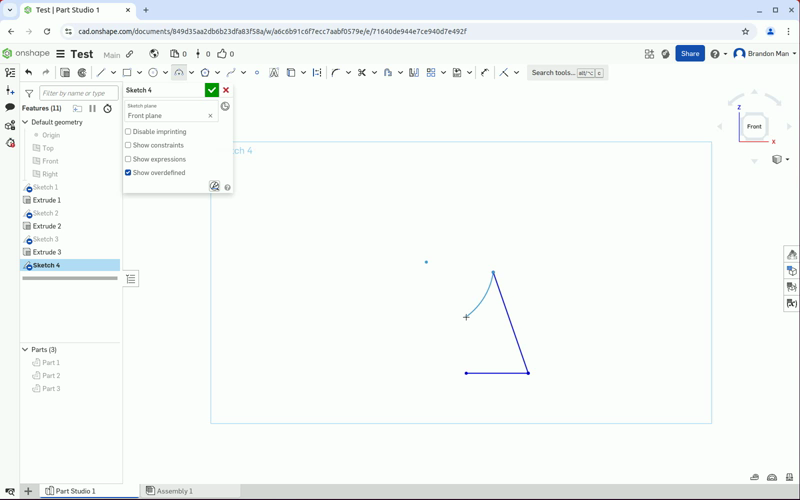
mouse_move(490, 300)
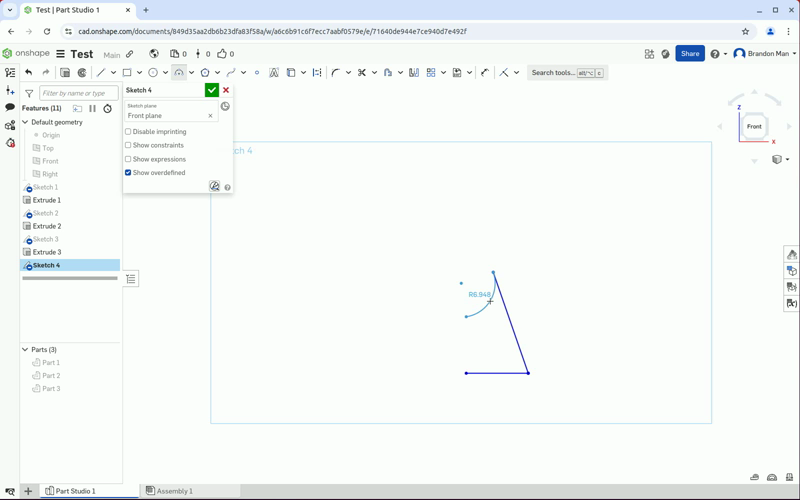
click(490, 300)
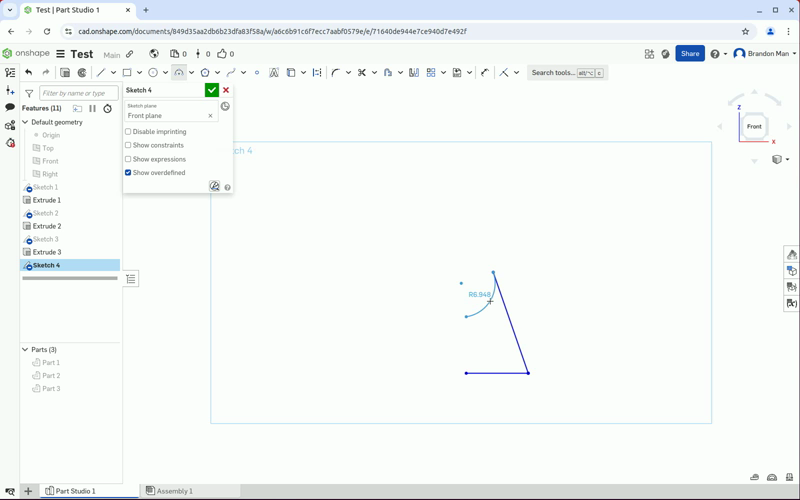
key_up(shift)
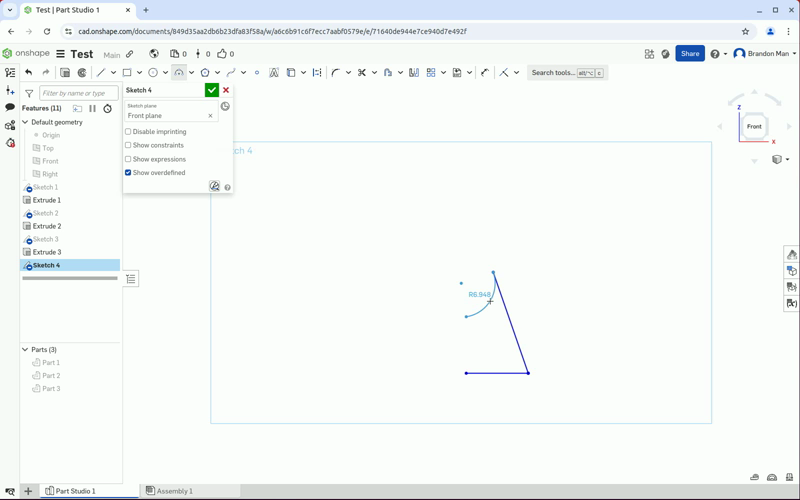
key(esc)
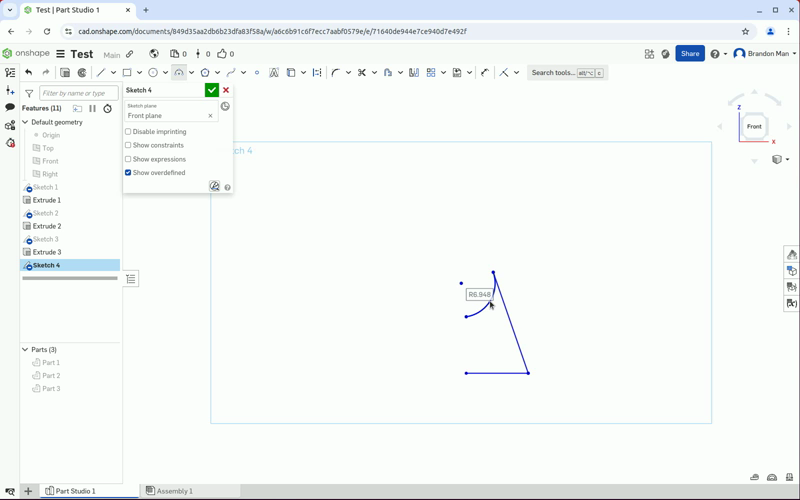
key(l)
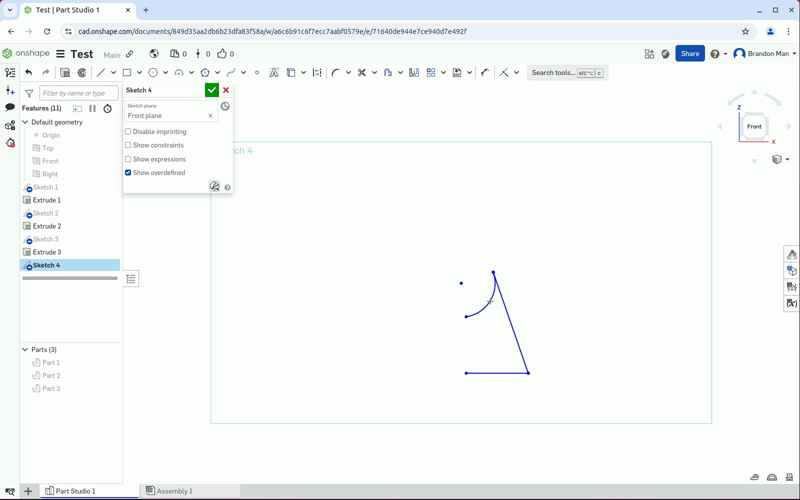
mouse_move(466, 316)
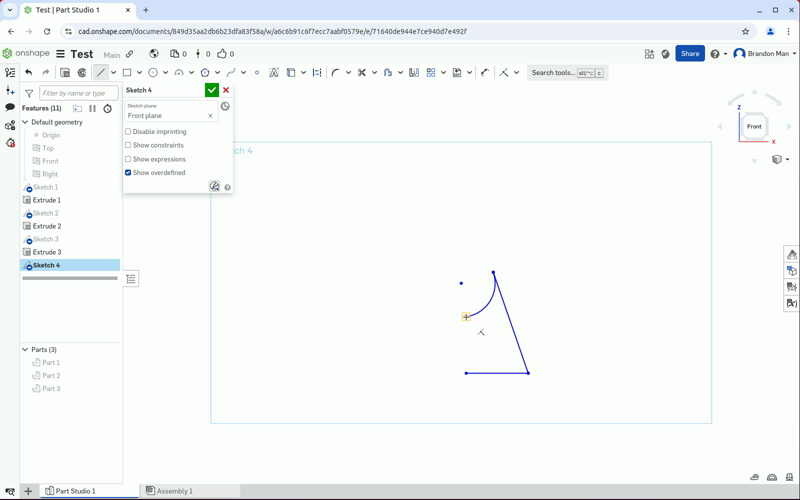
click(466, 316)
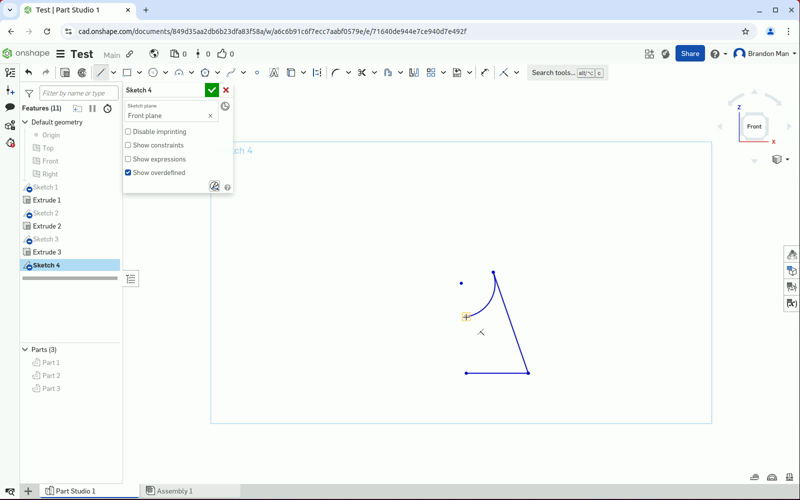
mouse_move(496, 316)
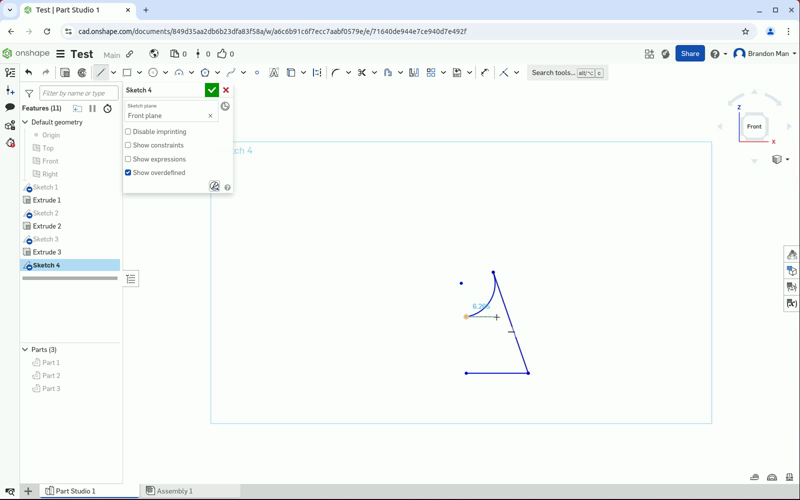
key_down(shift)
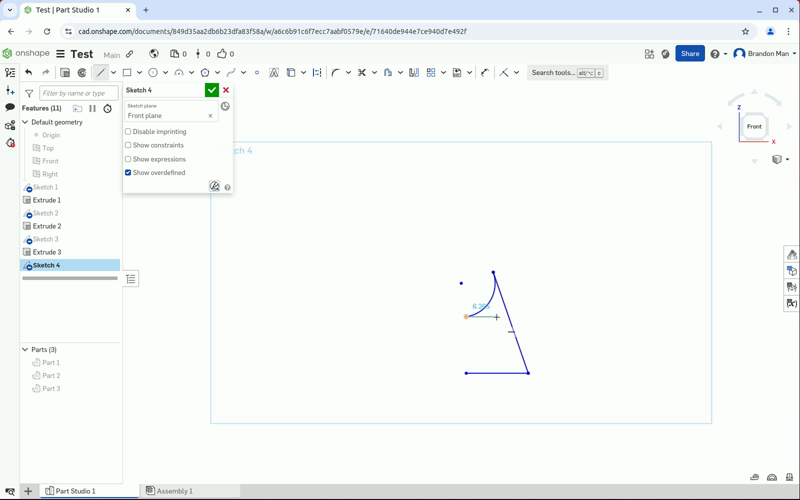
mouse_move(466, 373)
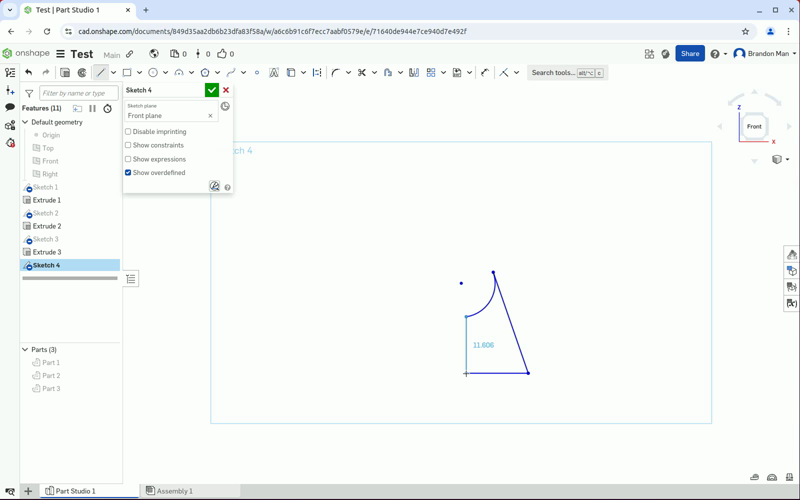
key_up(shift)
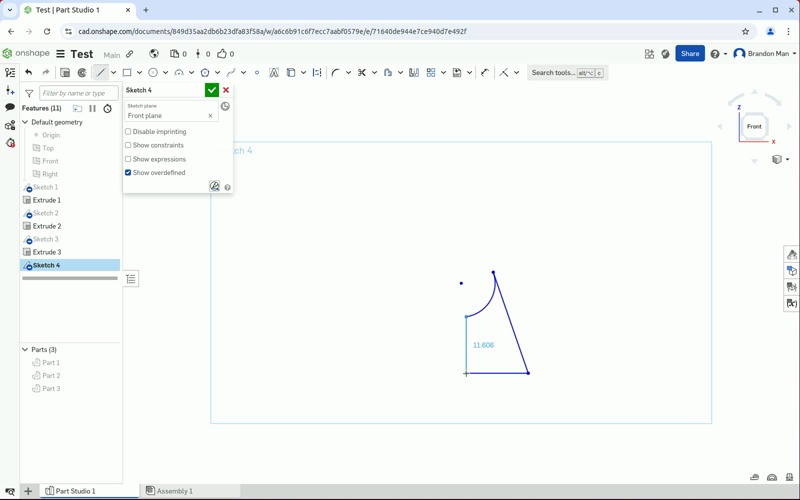
click(466, 373)
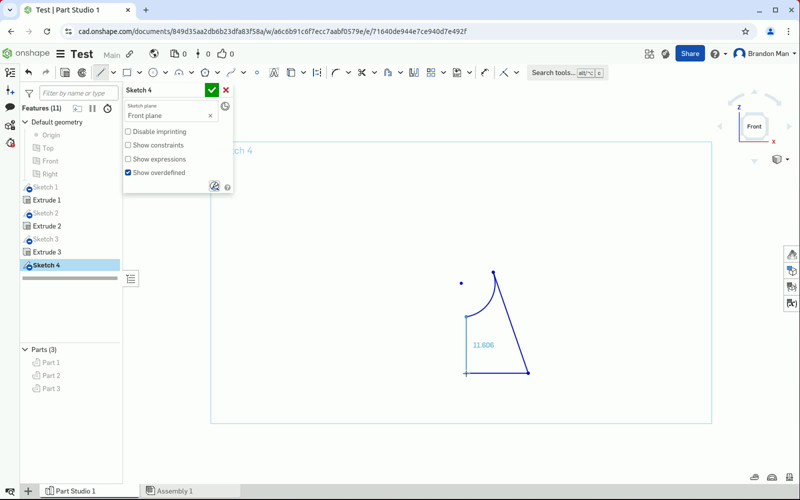
key(esc)
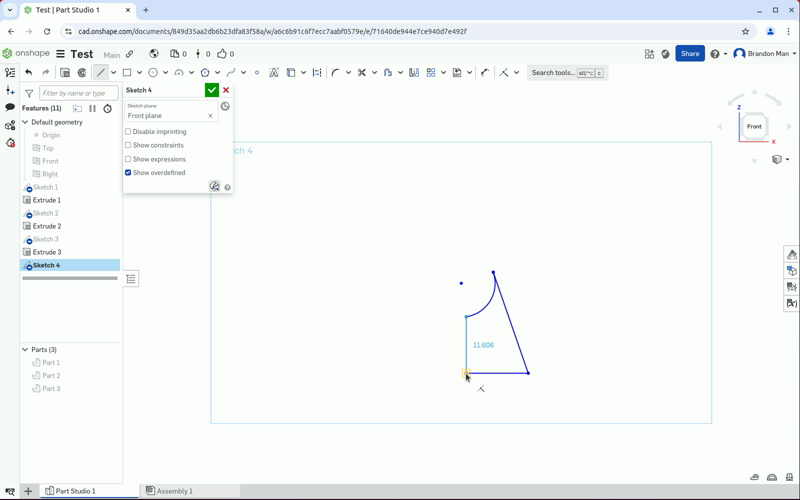
mouse_move(500, 313)
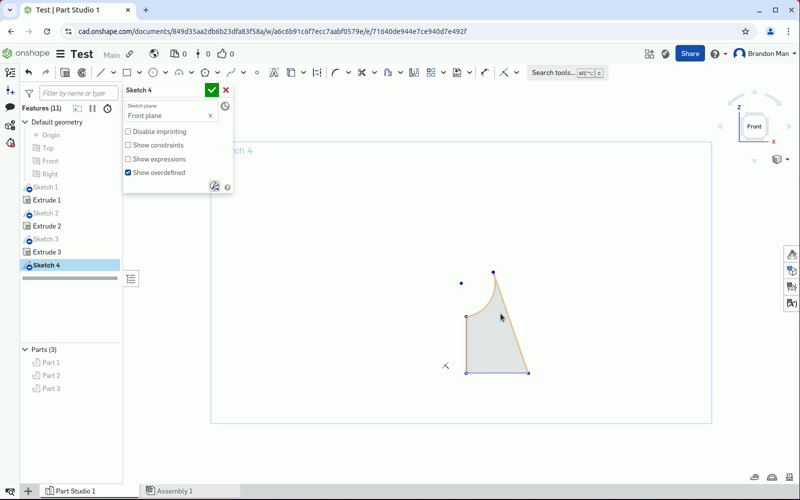
click(500, 313)
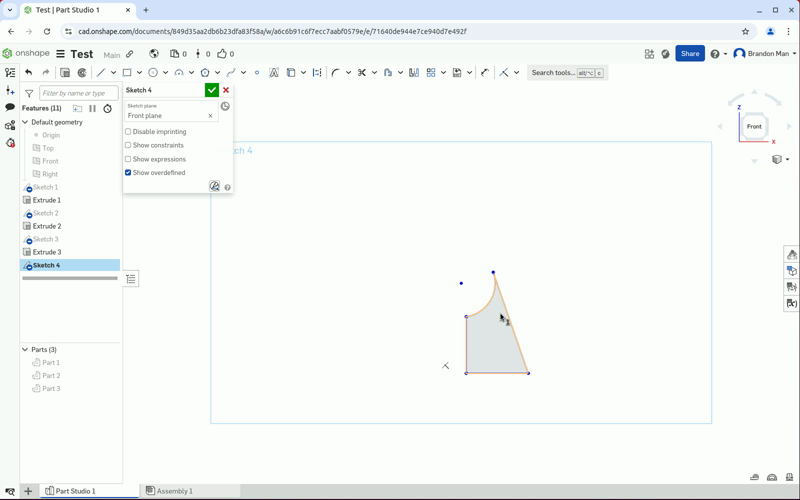
mouse_move(73, 352)
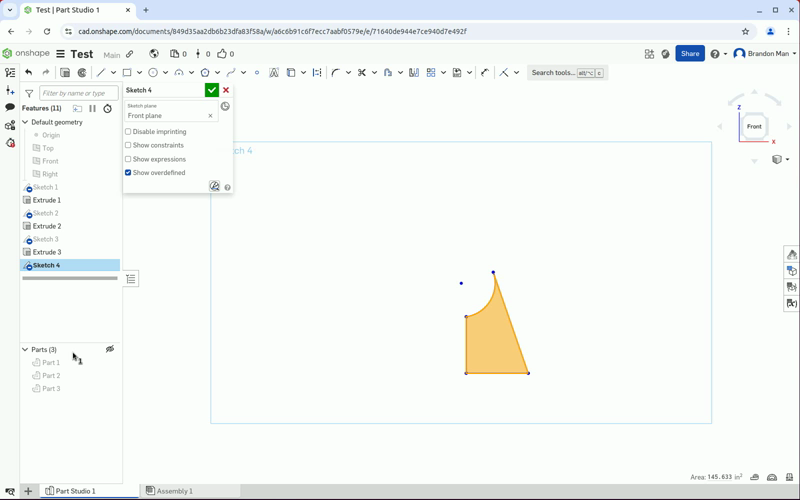
key(shift+y)
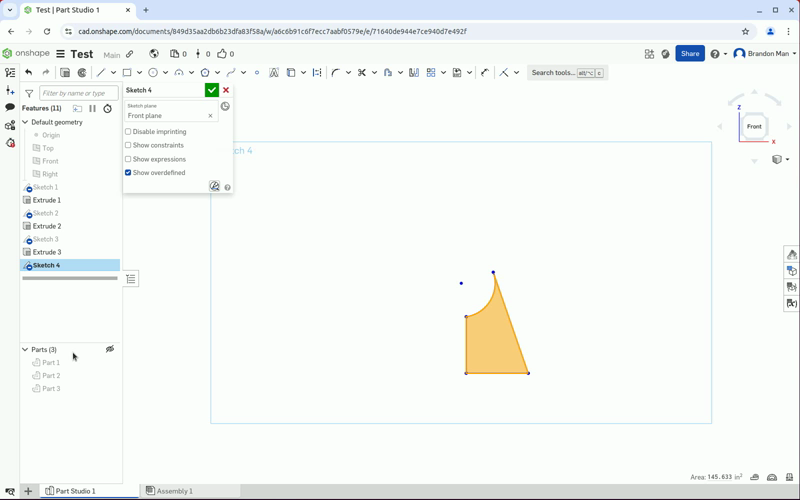
key(shift+e)
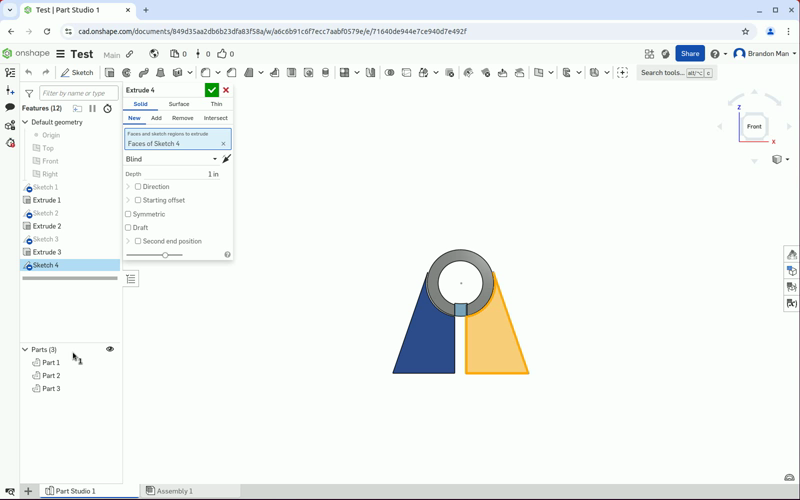
mouse_move(143, 106)
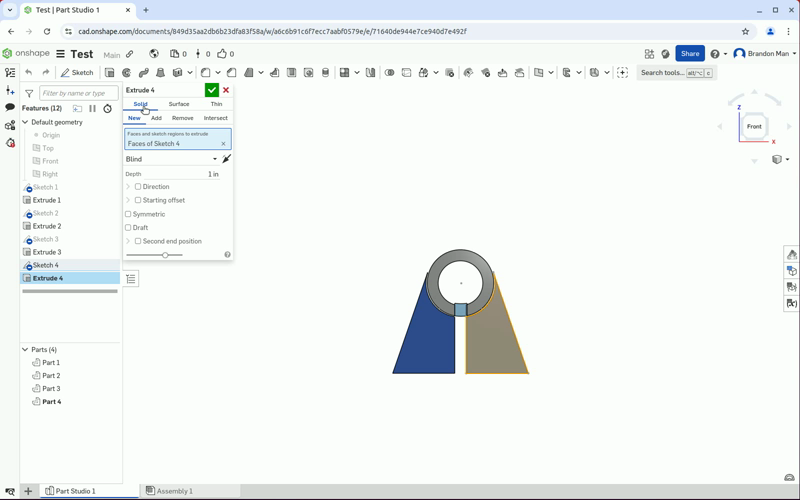
click(143, 106)
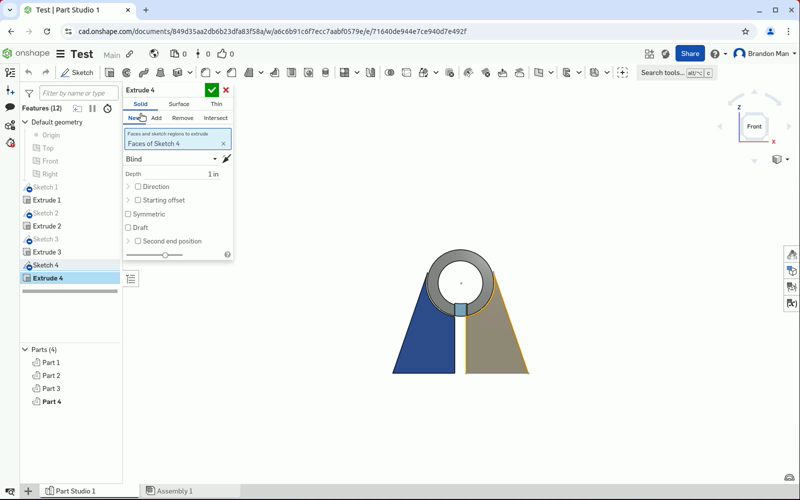
mouse_move(137, 120)
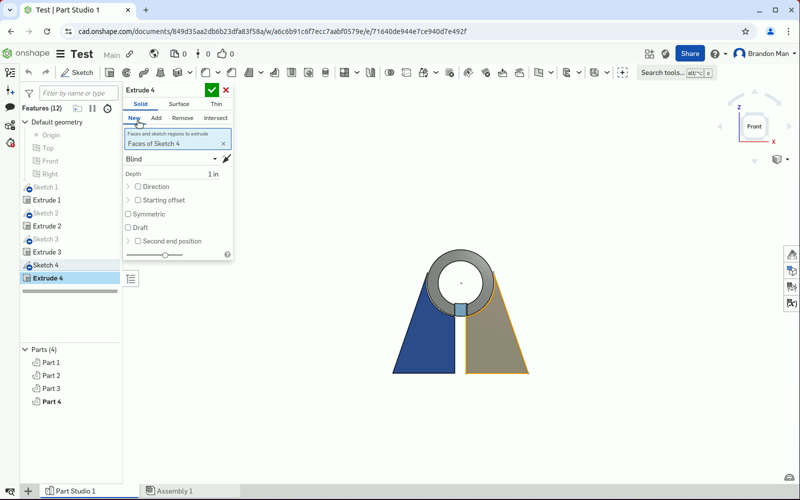
click(137, 120)
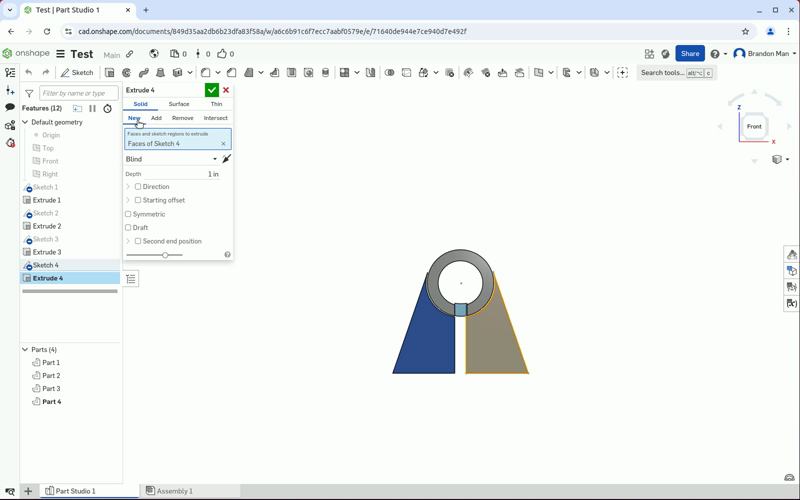
key(tab, 4)
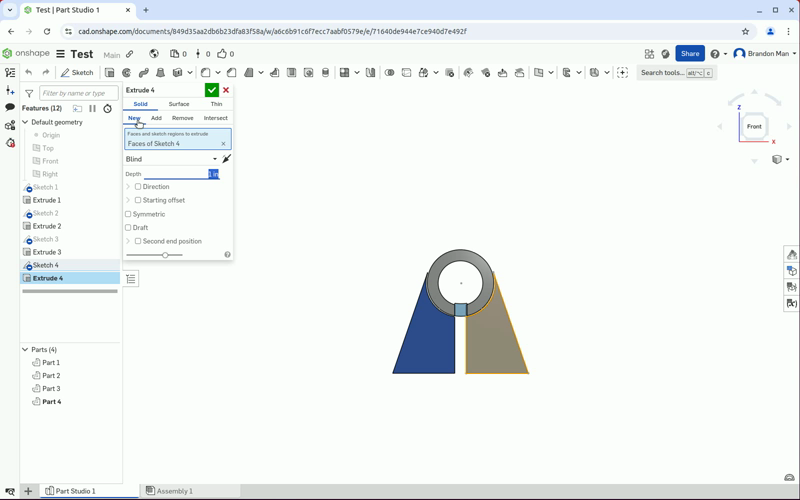
text(2.407)
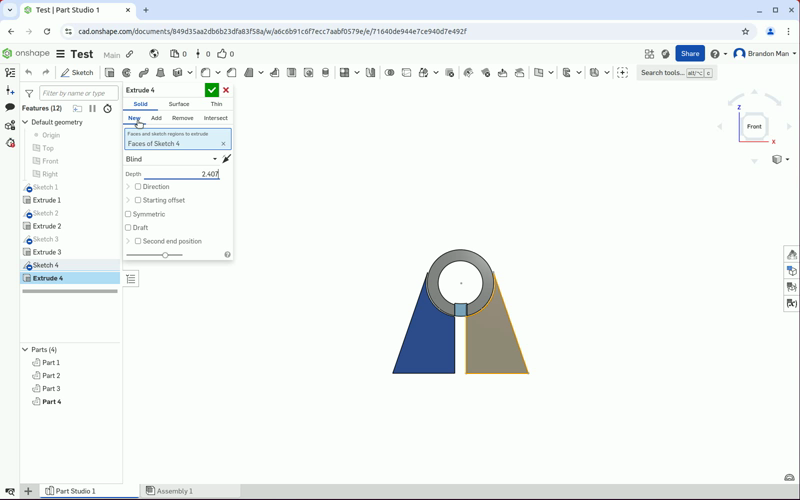
key(enter)
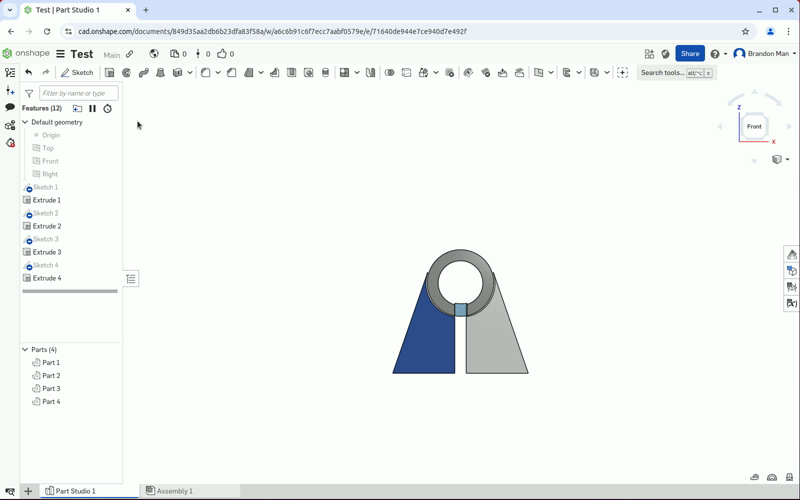
key(shift+h)
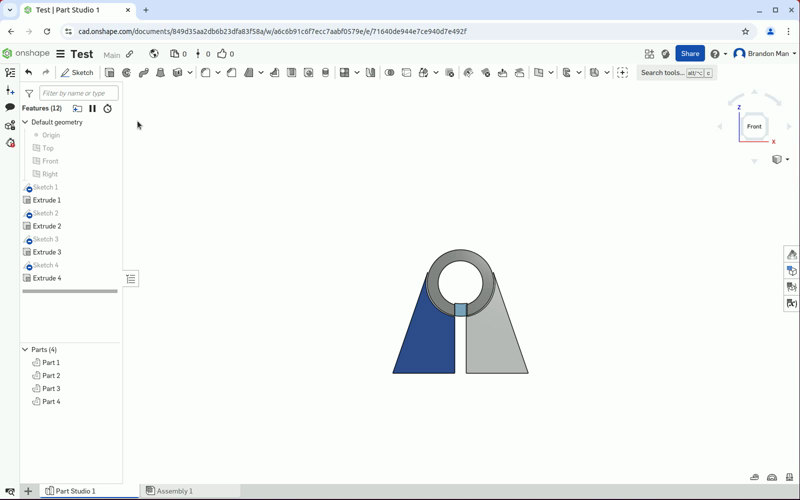
key(shift+h)
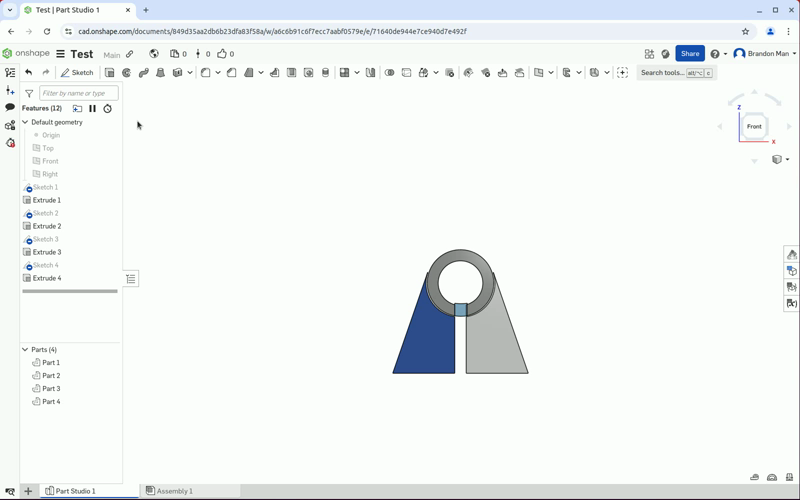
mouse_move(73, 189)
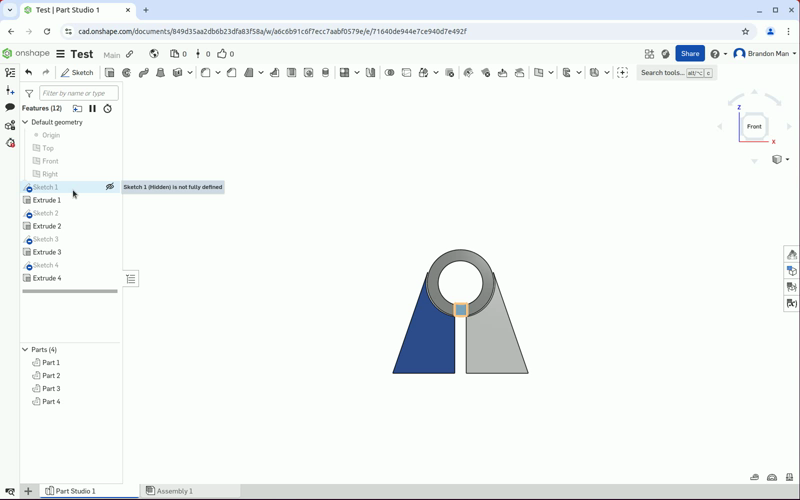
click(73, 189)
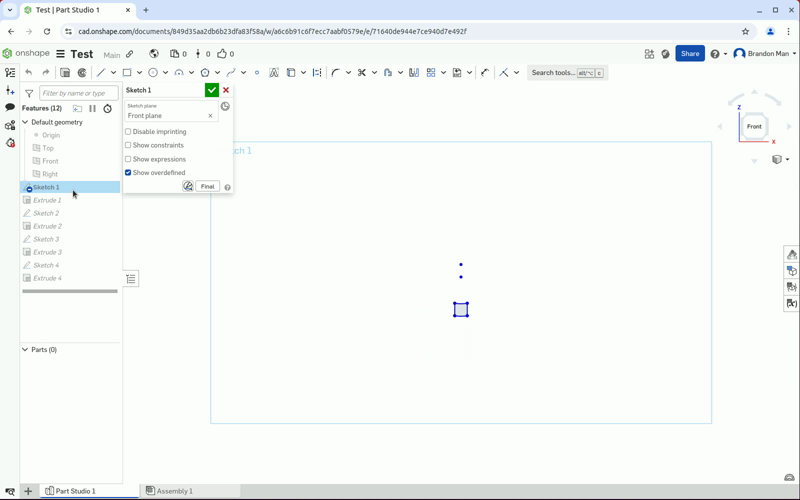
mouse_move(229, 92)
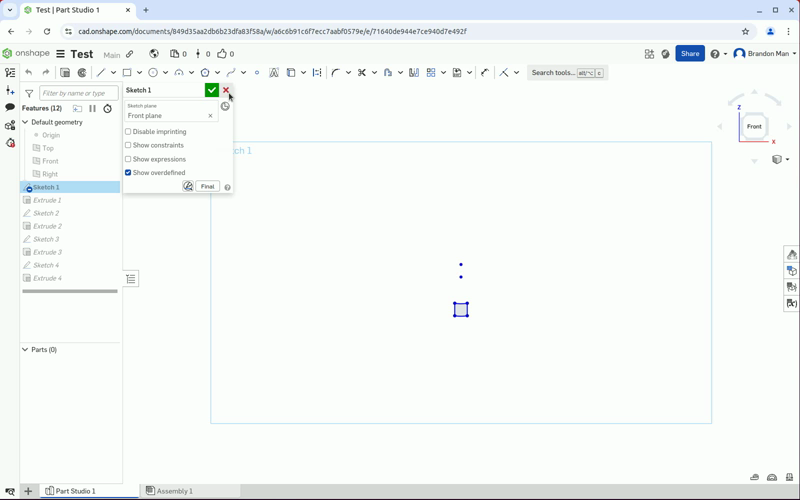
click(229, 92)
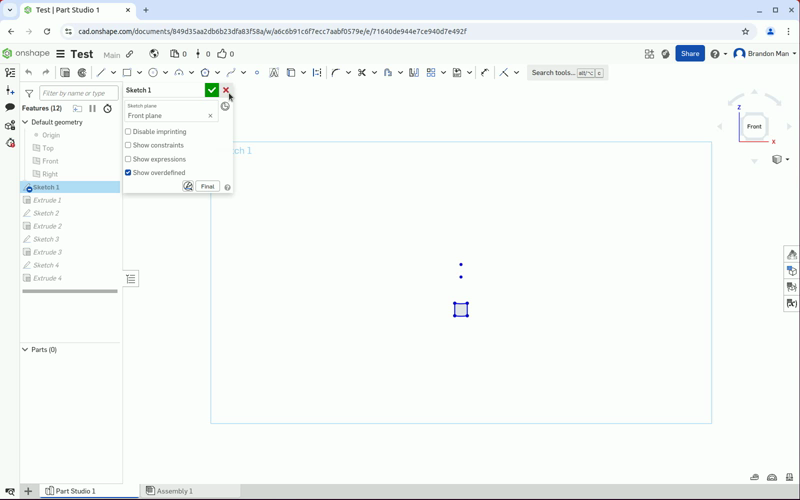
key(shift+s)
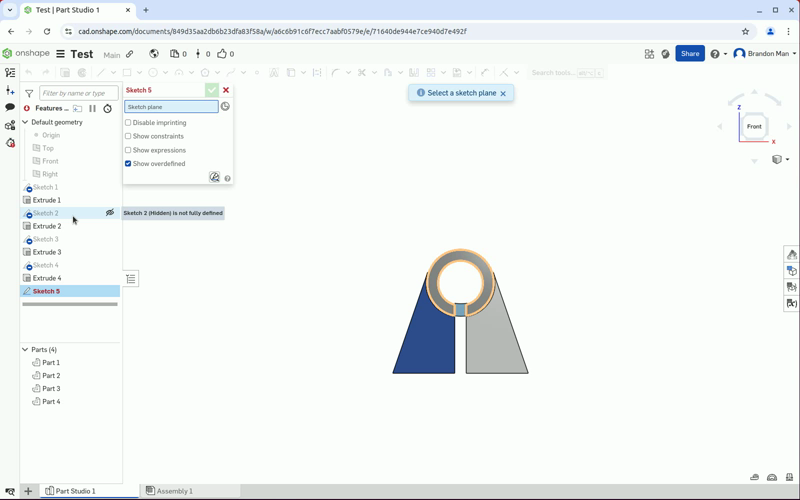
scroll(3)
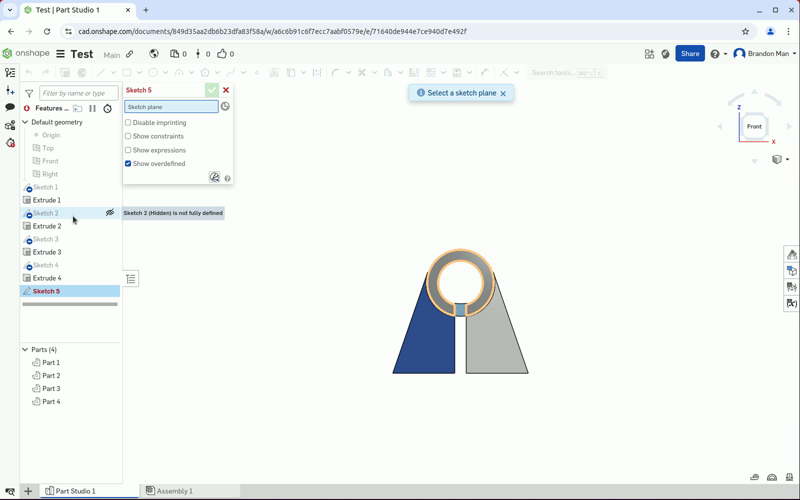
mouse_move(73, 163)
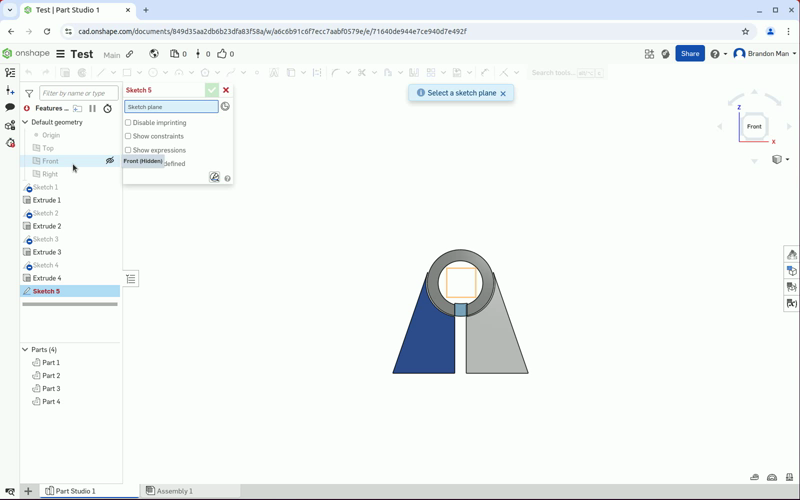
click(73, 163)
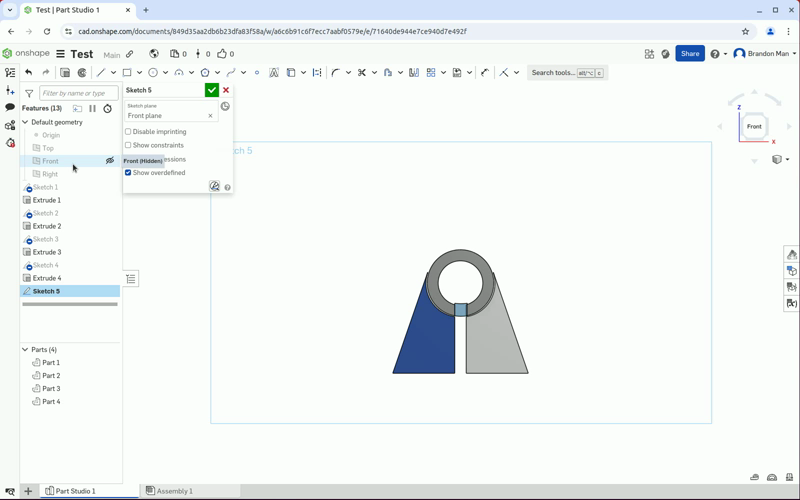
mouse_move(73, 352)
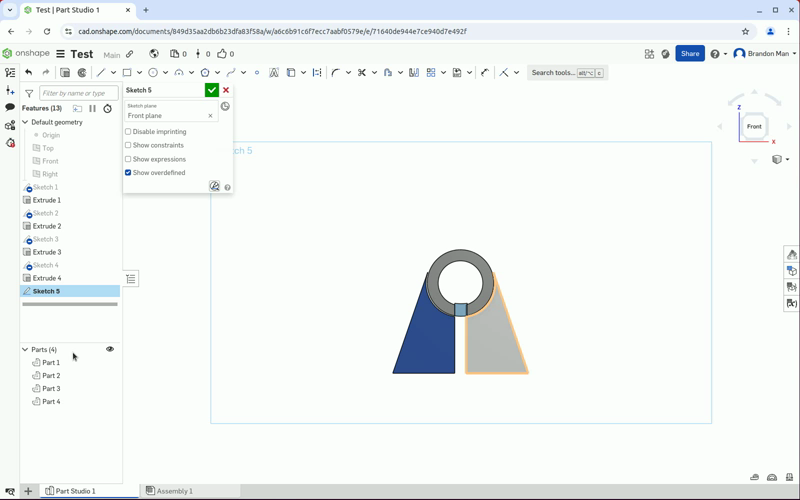
key(y)
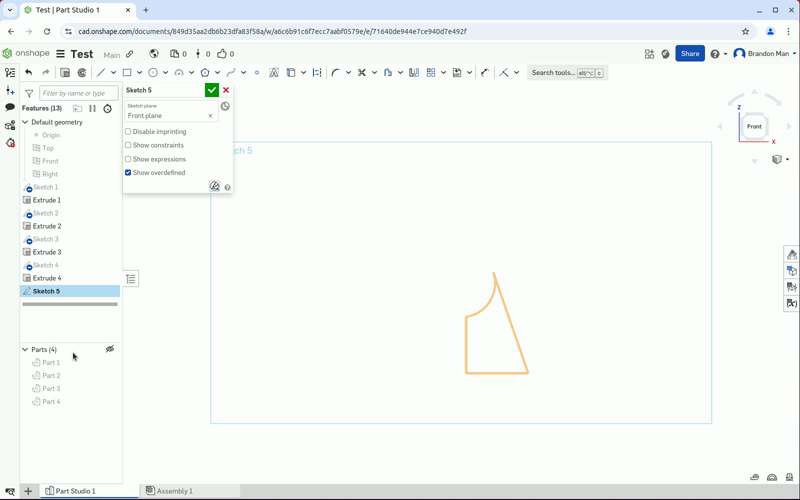
key(l)
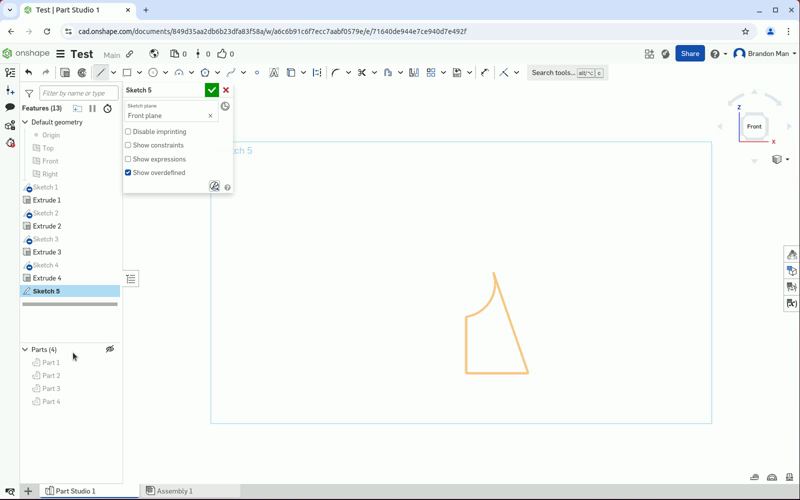
key_down(shift)
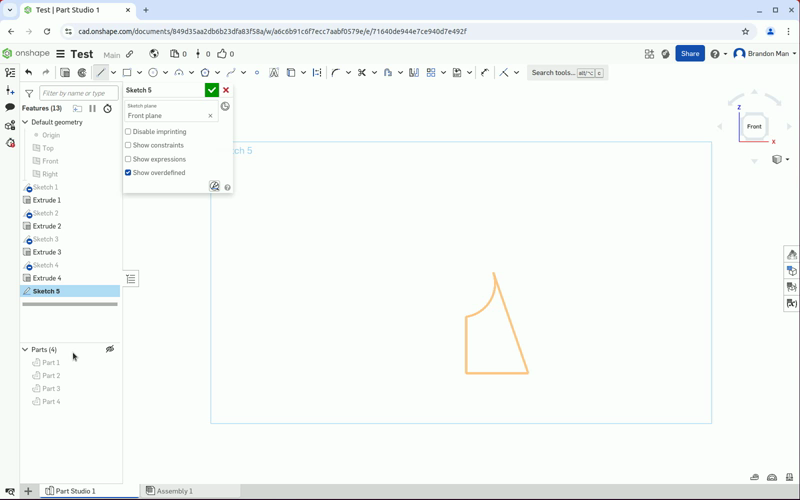
mouse_move(392, 395)
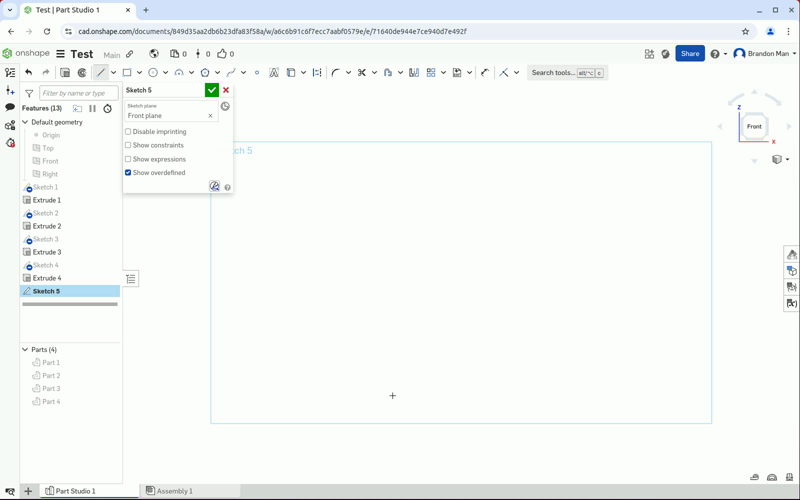
click(392, 395)
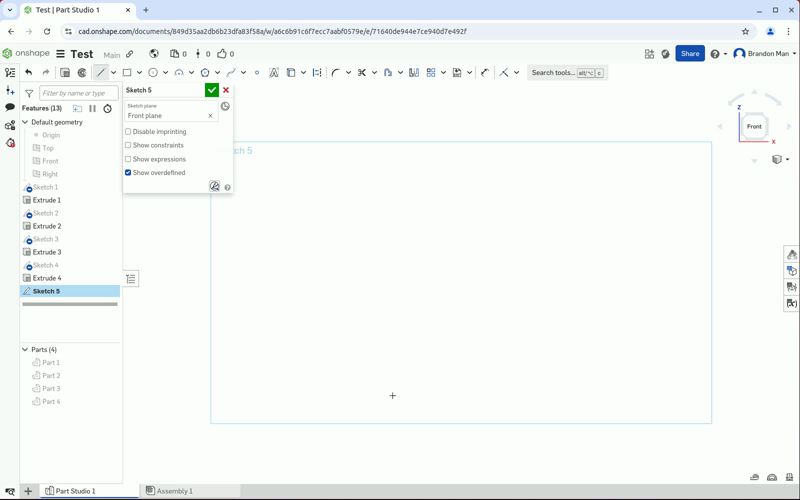
key_up(shift)
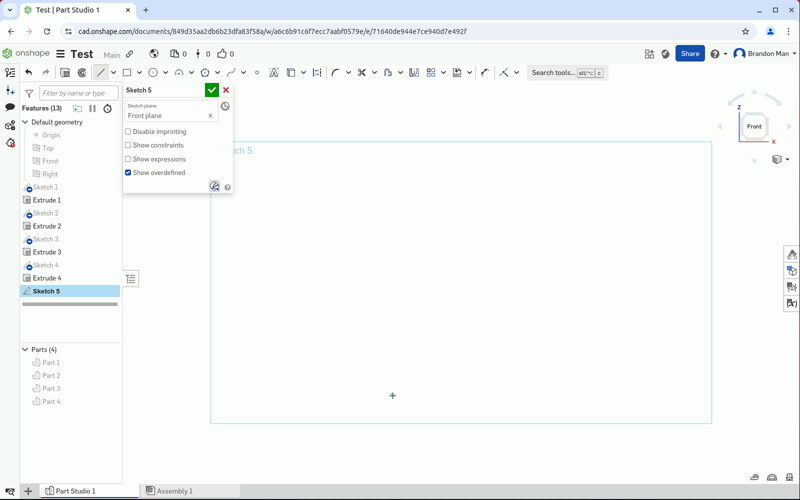
key_down(shift)
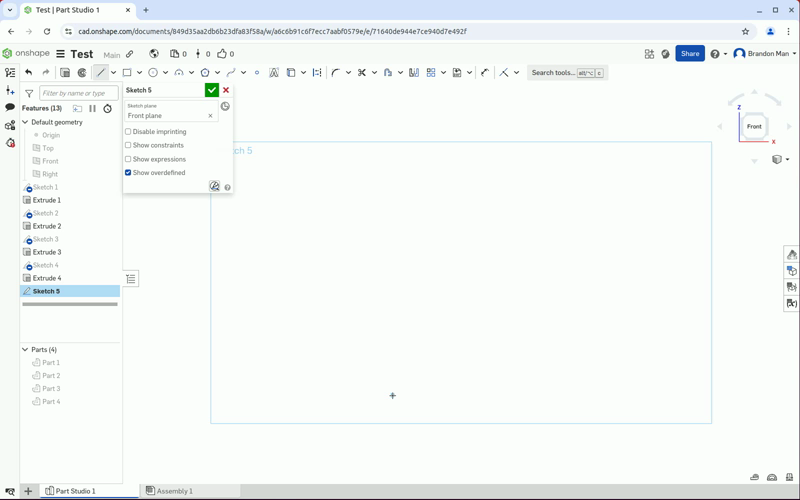
mouse_move(527, 395)
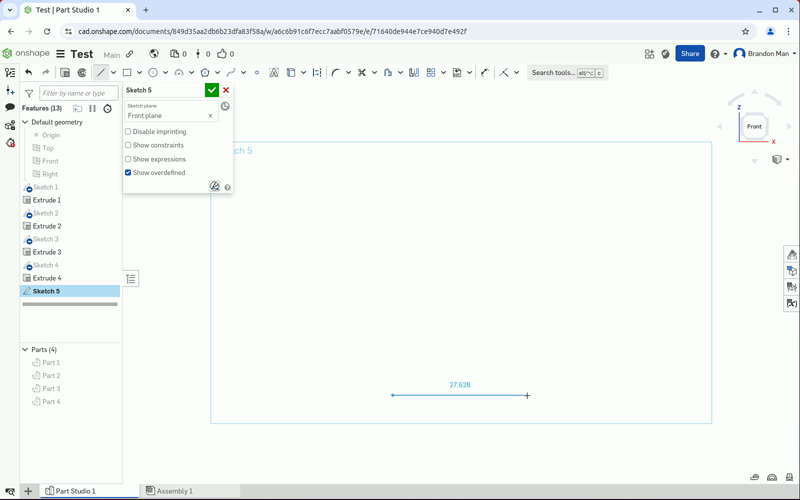
click(527, 395)
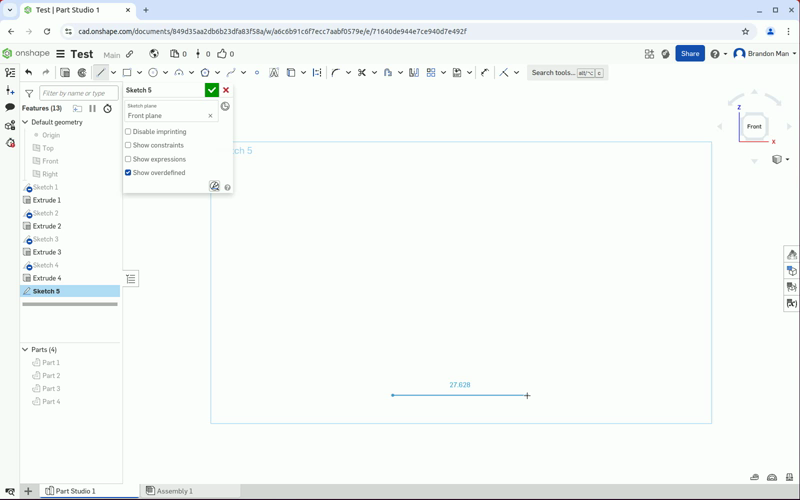
key_up(shift)
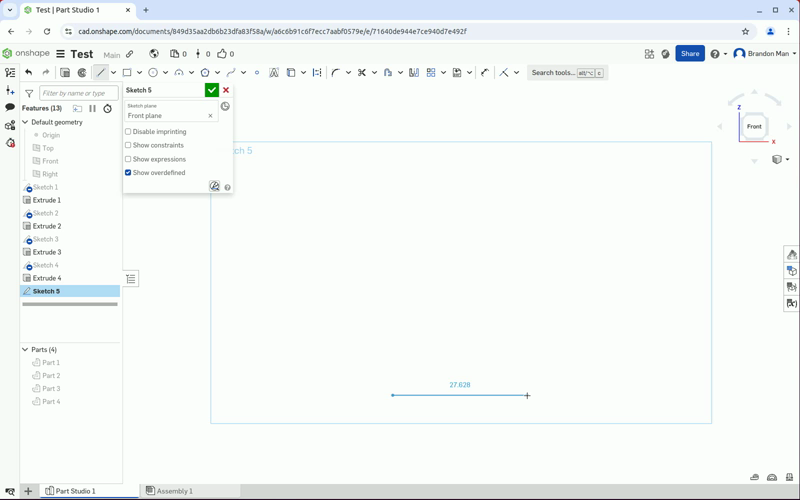
key_down(shift)
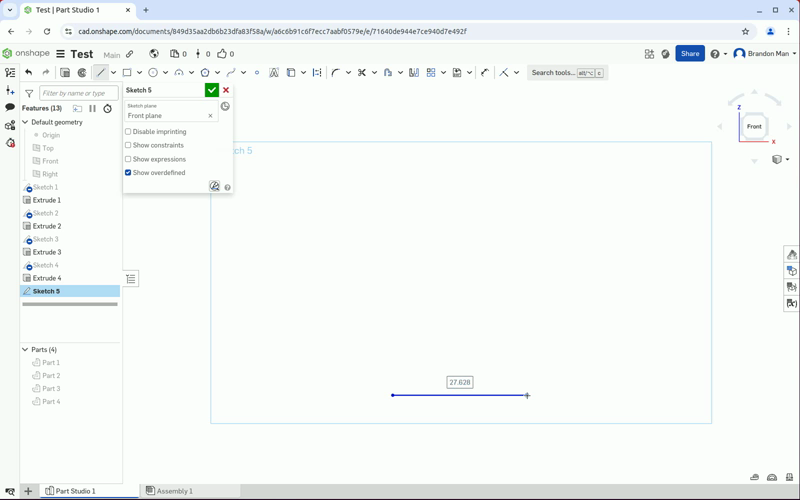
mouse_move(557, 395)
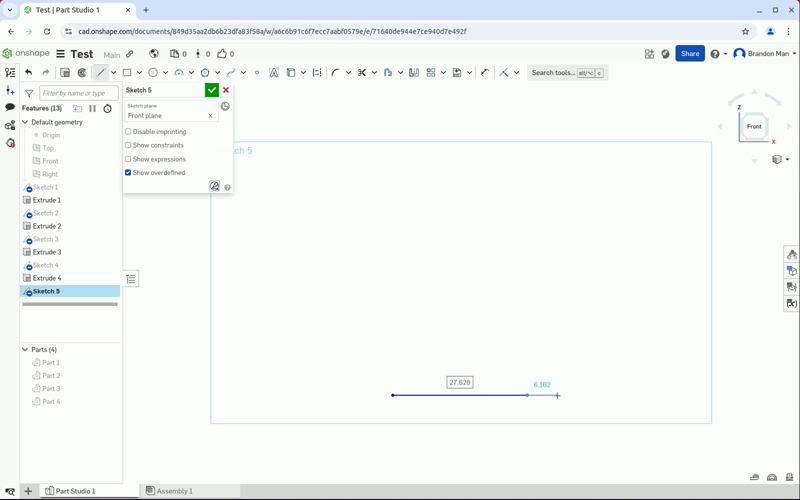
mouse_move(527, 372)
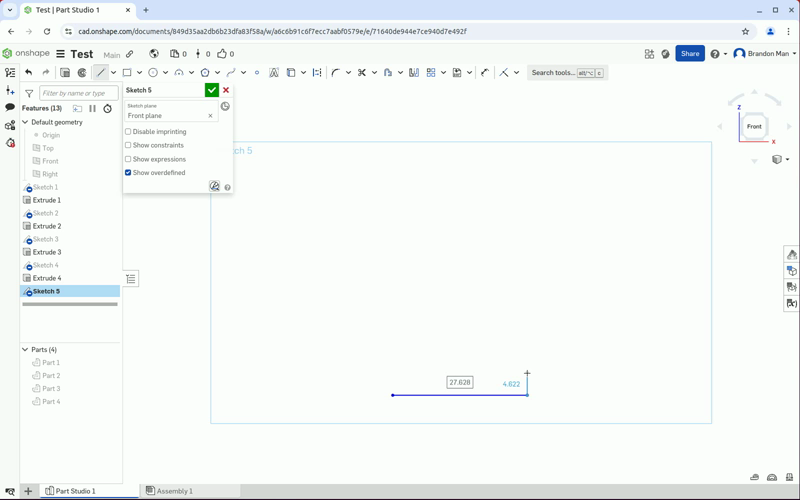
click(527, 372)
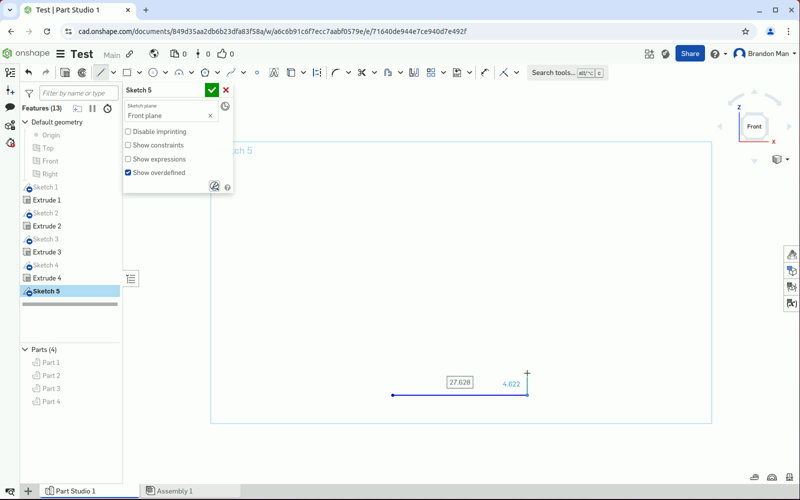
key_up(shift)
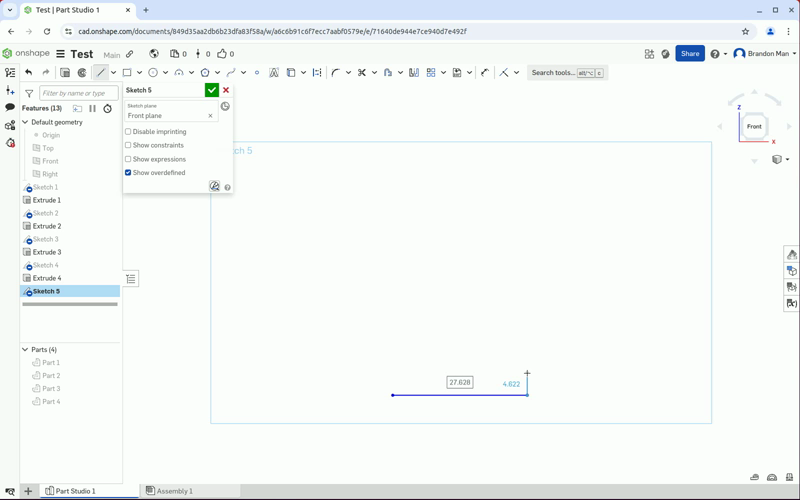
key_down(shift)
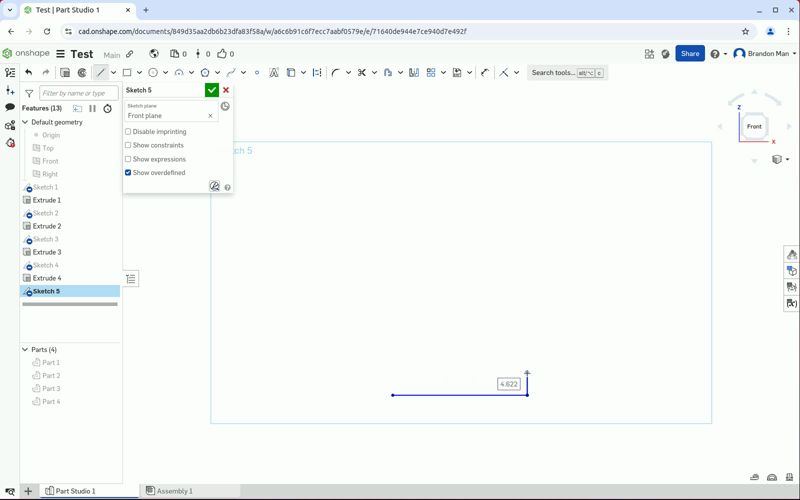
mouse_move(464, 372)
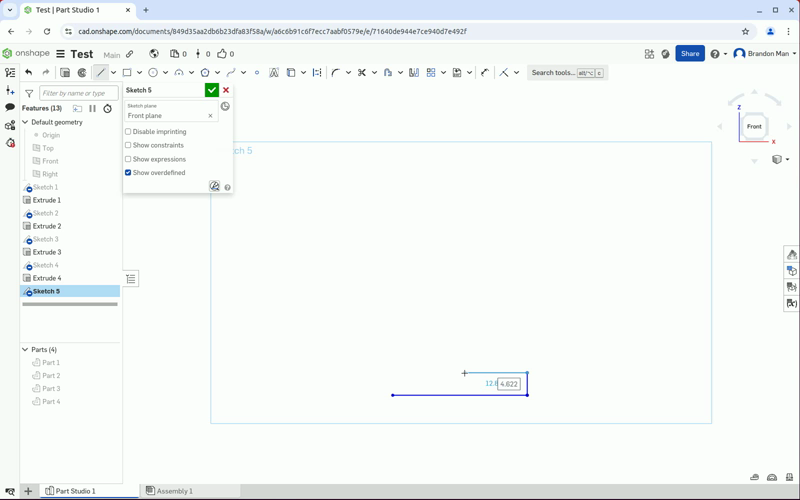
click(464, 372)
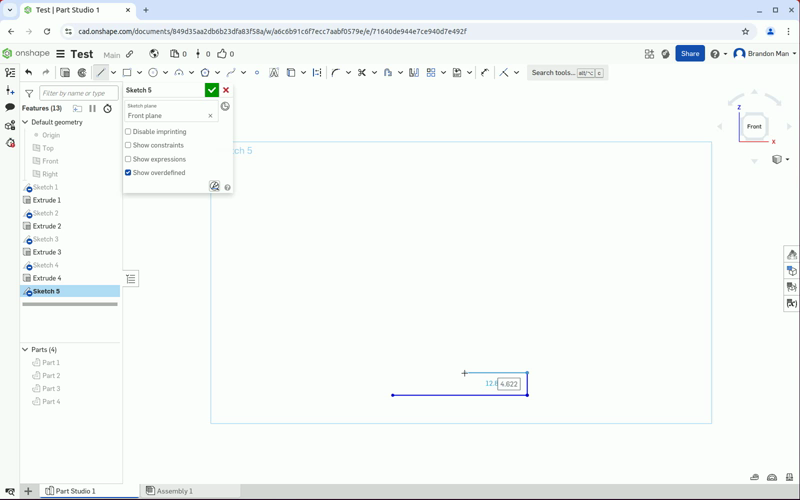
key_up(shift)
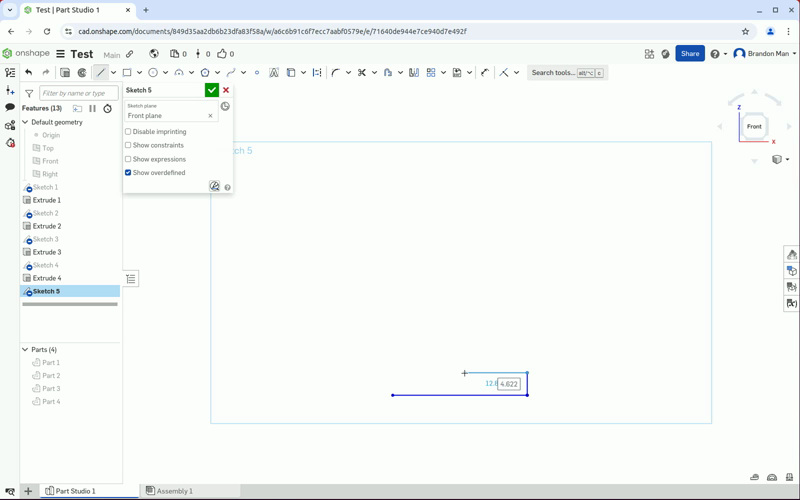
key_down(shift)
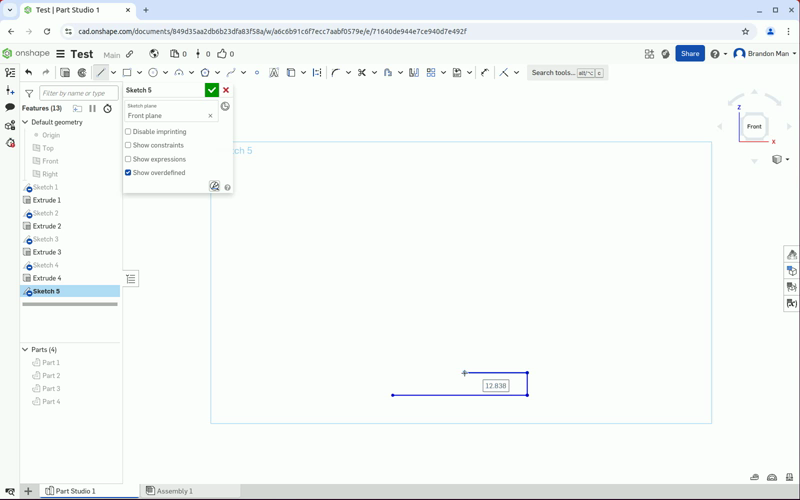
mouse_move(495, 372)
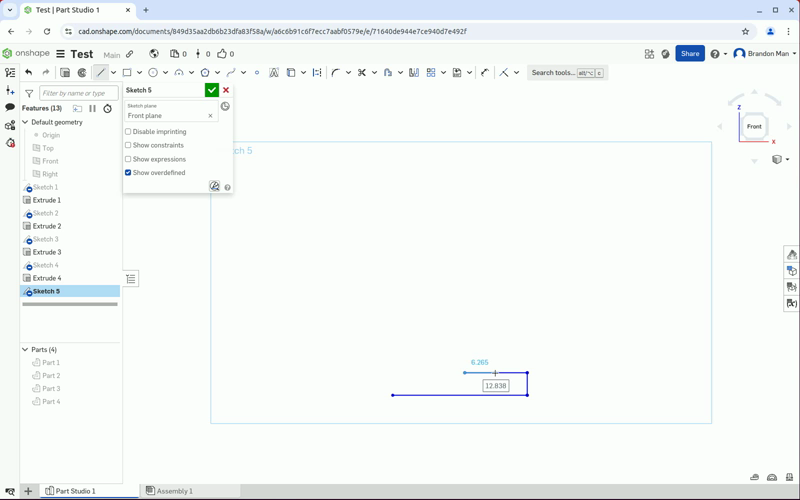
mouse_move(455, 372)
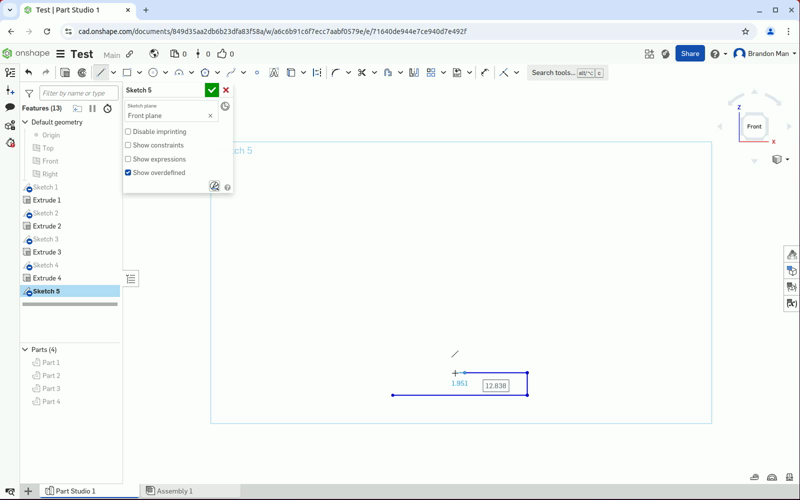
click(455, 372)
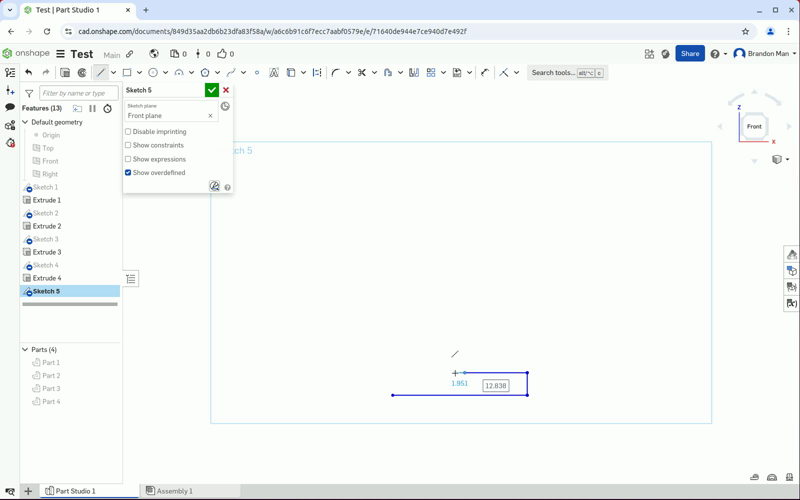
key_up(shift)
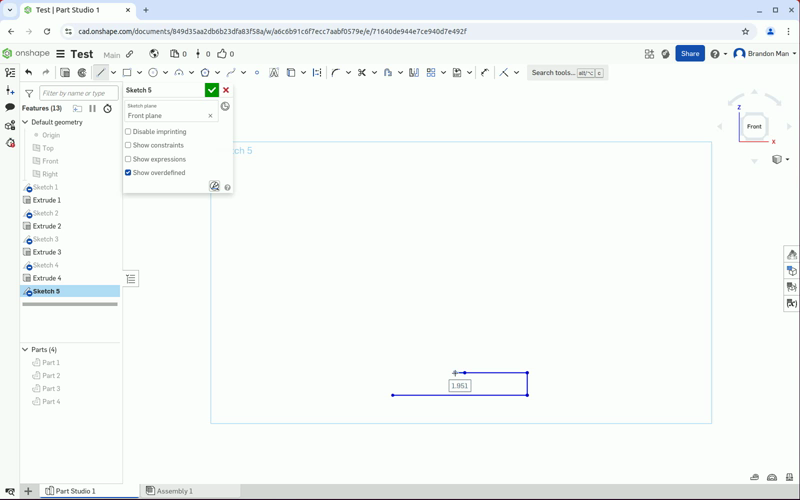
key_down(shift)
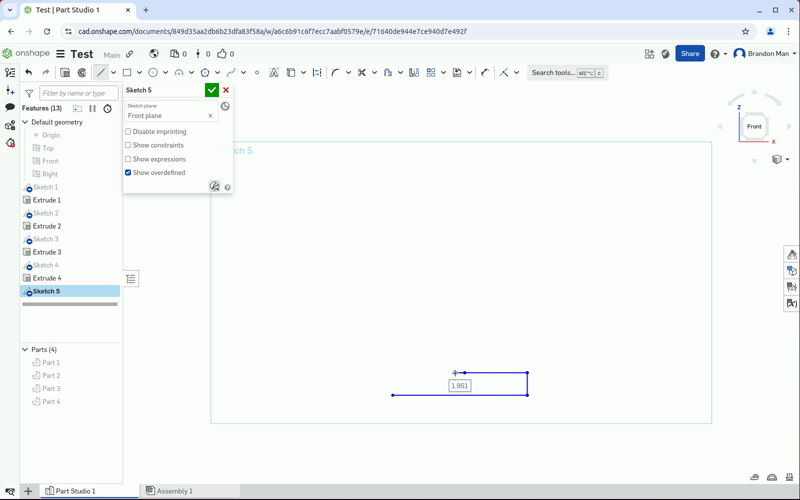
mouse_move(392, 372)
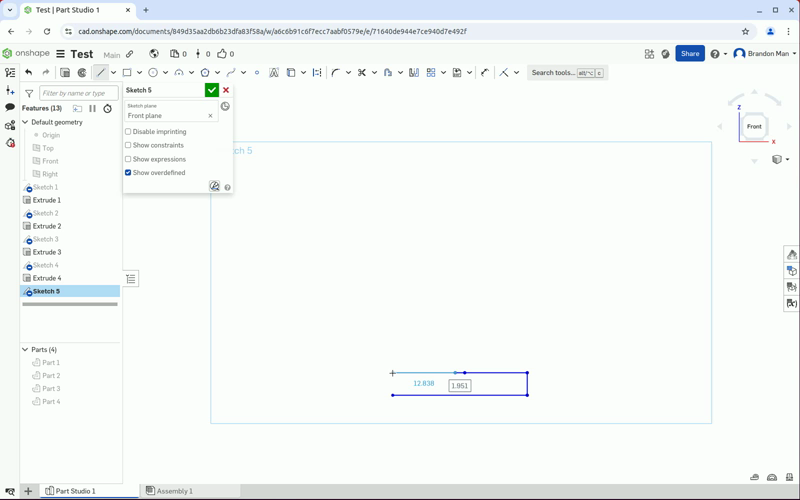
click(392, 372)
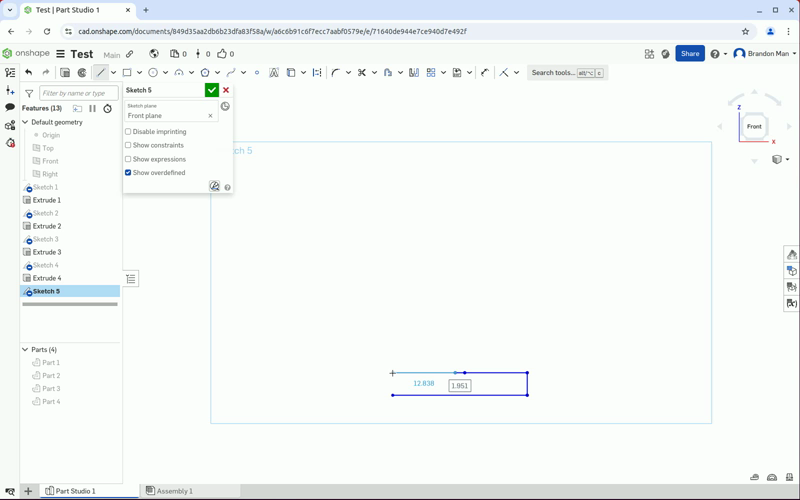
key_up(shift)
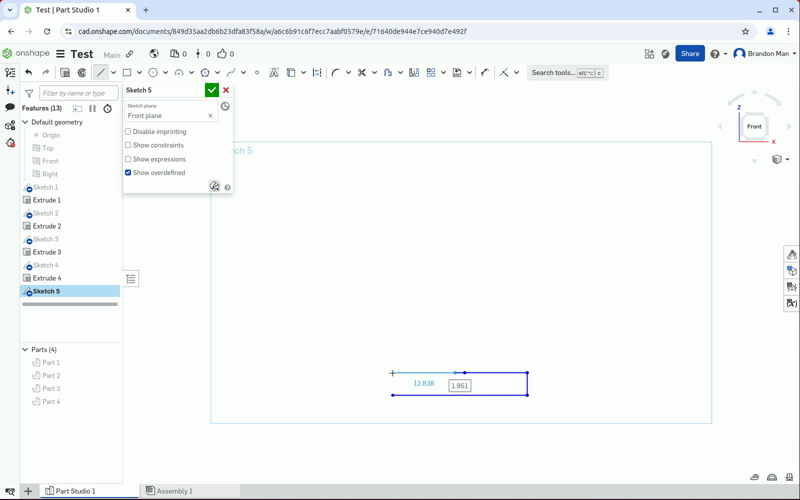
mouse_move(422, 372)
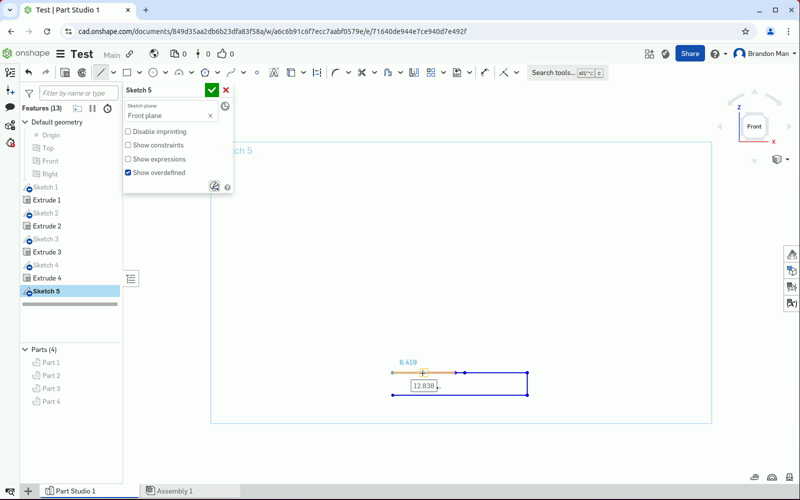
key_down(shift)
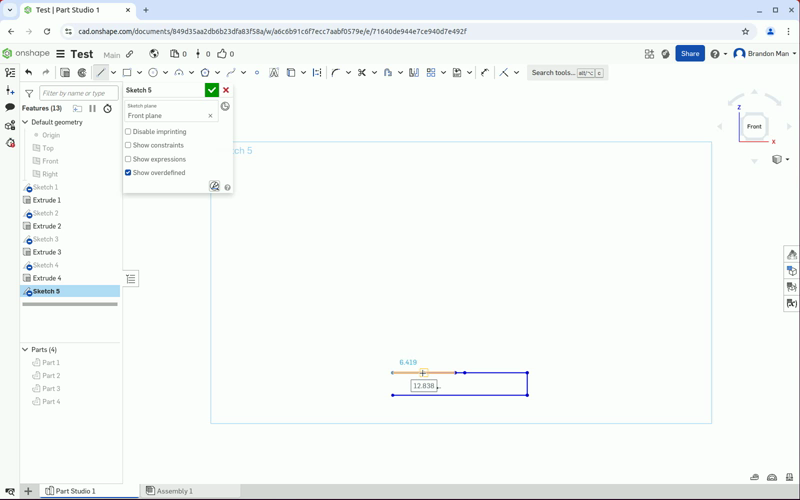
mouse_move(392, 395)
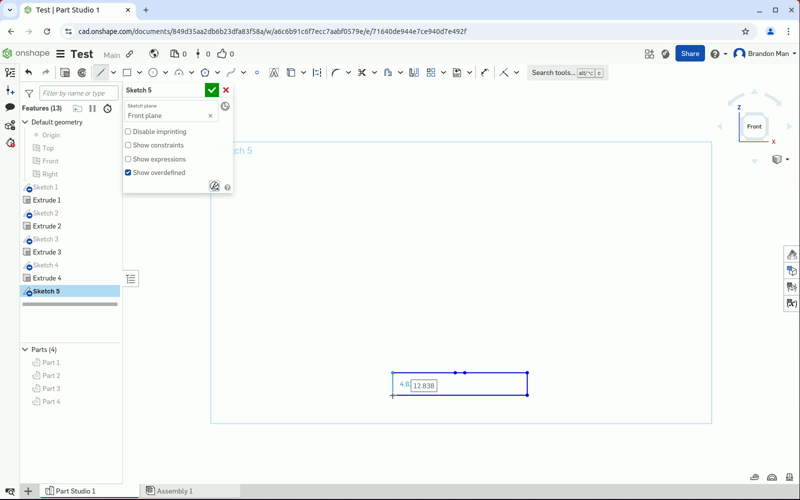
key_up(shift)
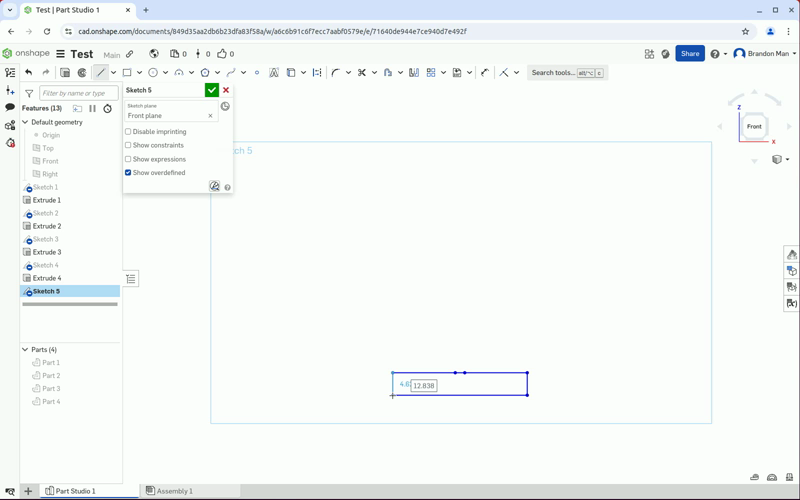
click(392, 395)
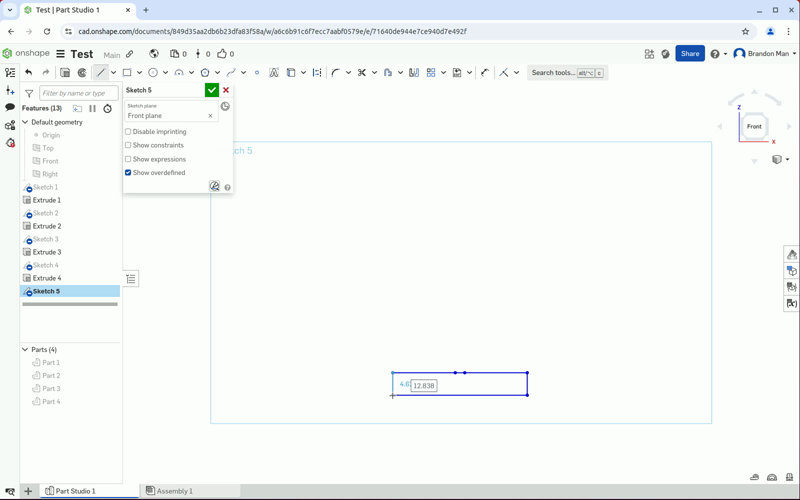
key(esc)
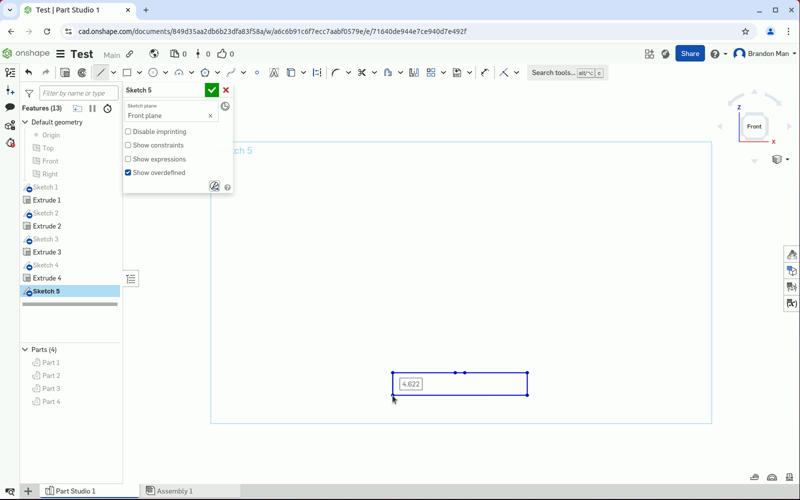
mouse_move(397, 376)
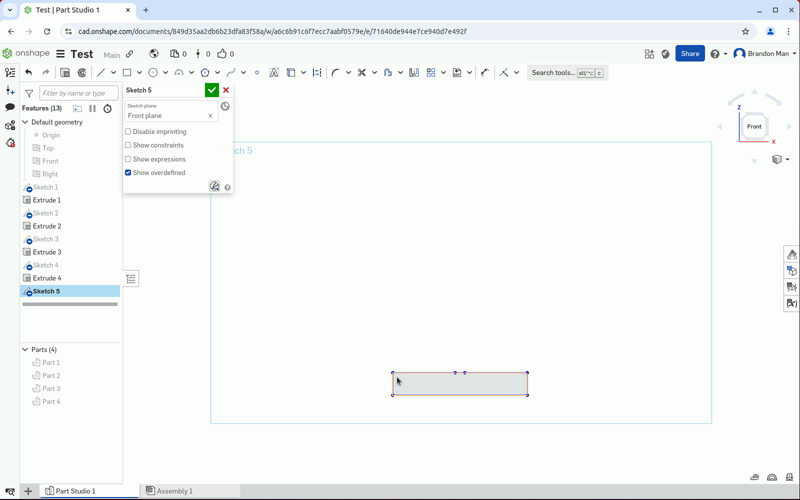
click(397, 376)
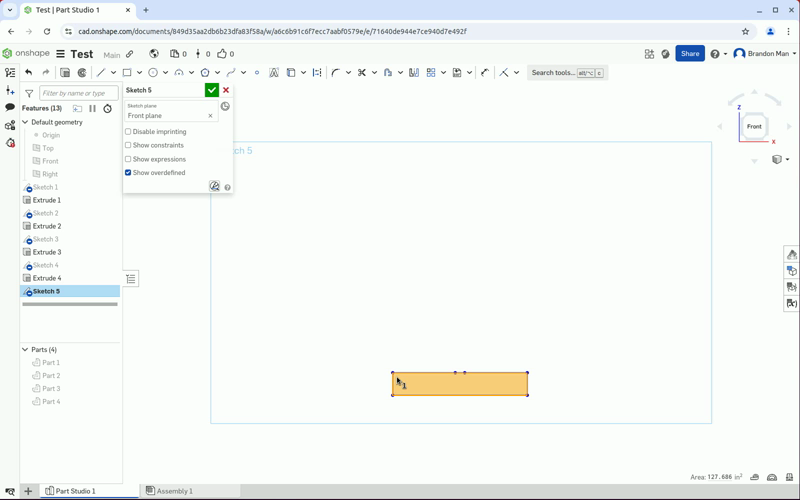
mouse_move(73, 352)
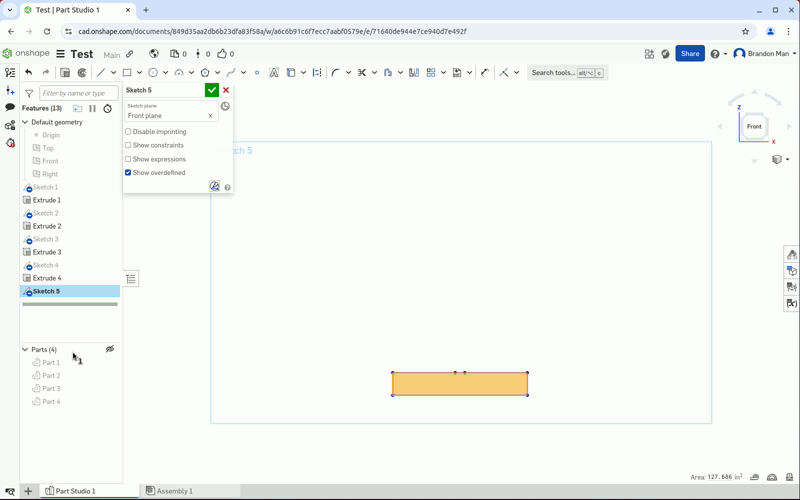
key(shift+y)
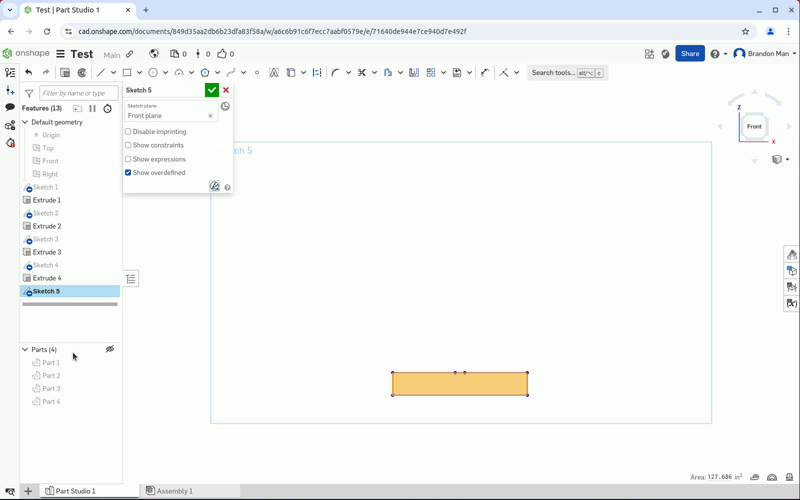
key(shift+e)
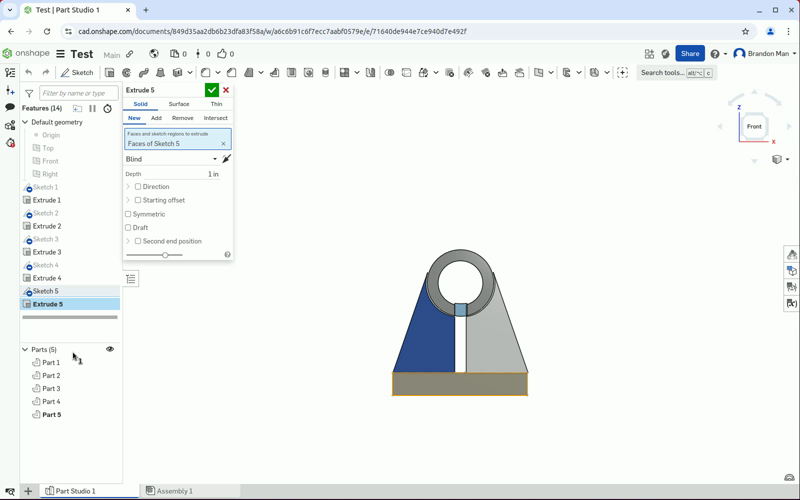
mouse_move(143, 106)
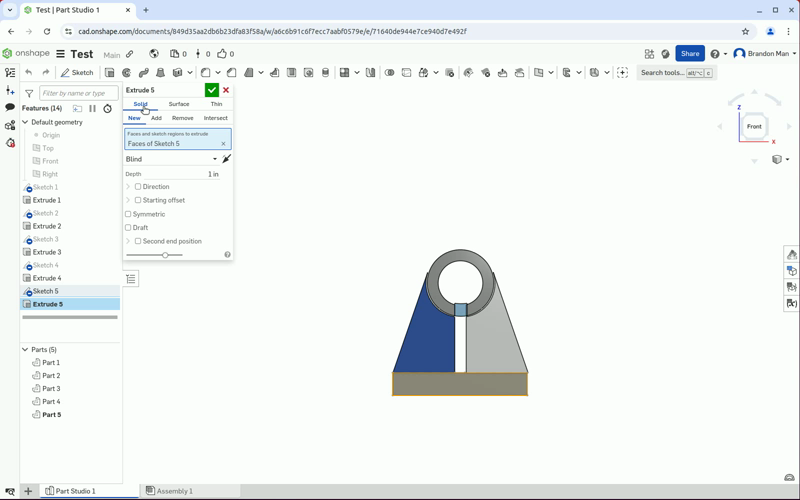
click(143, 106)
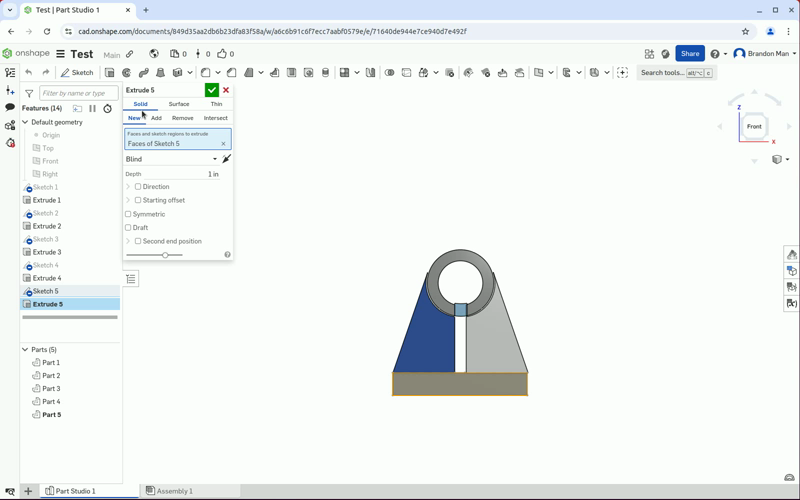
mouse_move(137, 120)
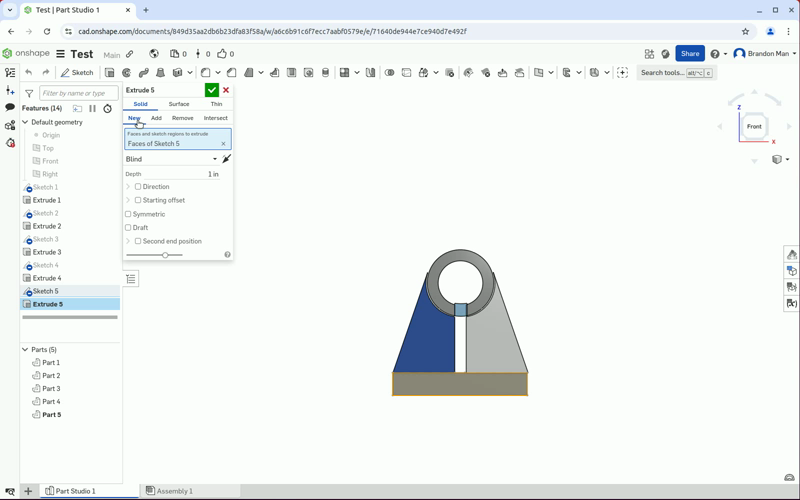
click(137, 120)
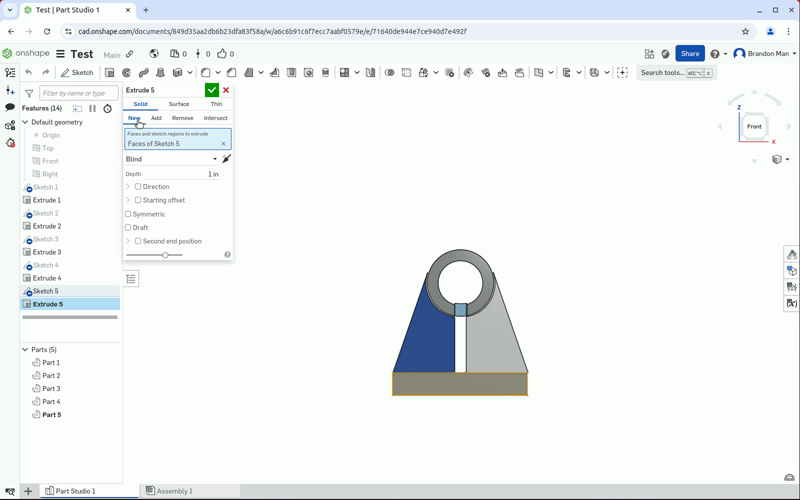
key(tab, 4)
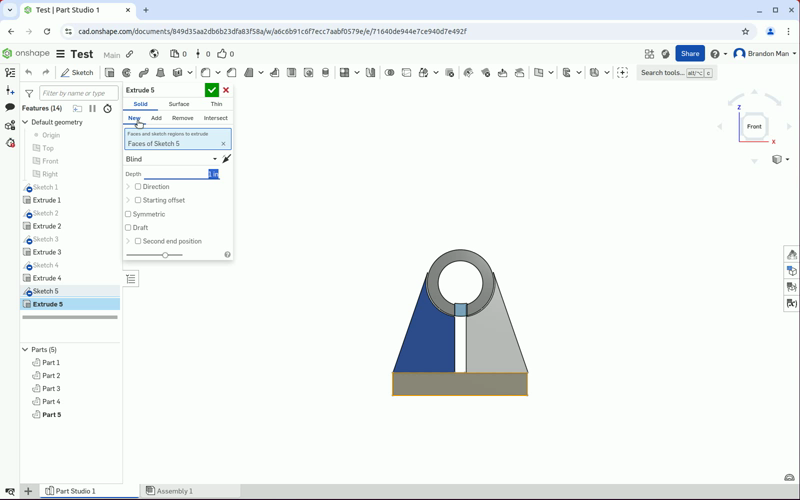
text(13.961)
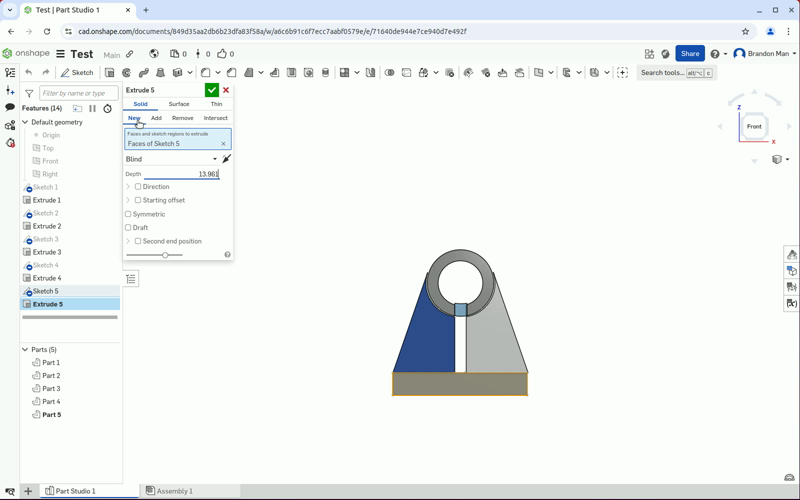
key(enter)
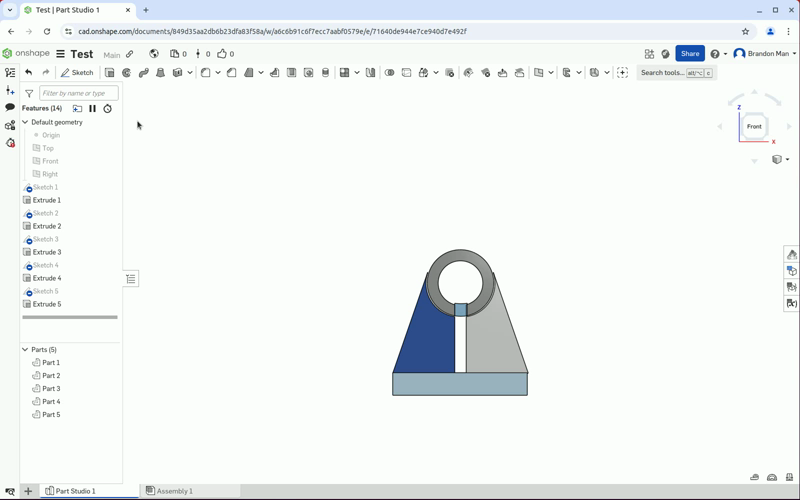
key(shift+h)
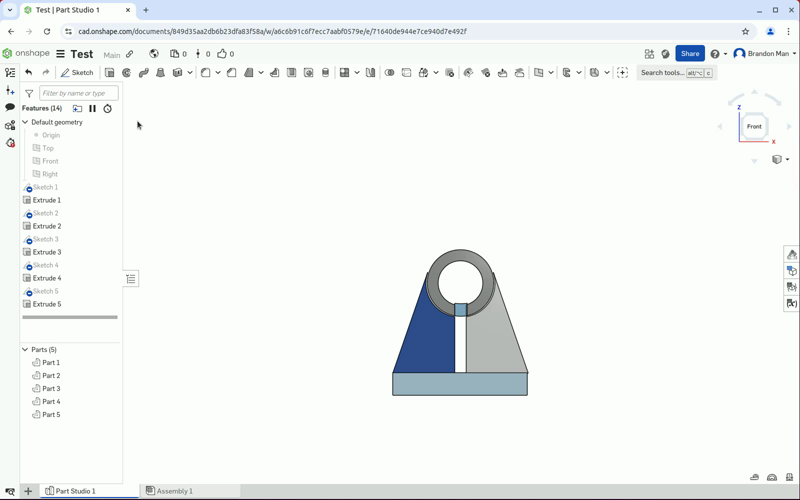
key(shift+h)
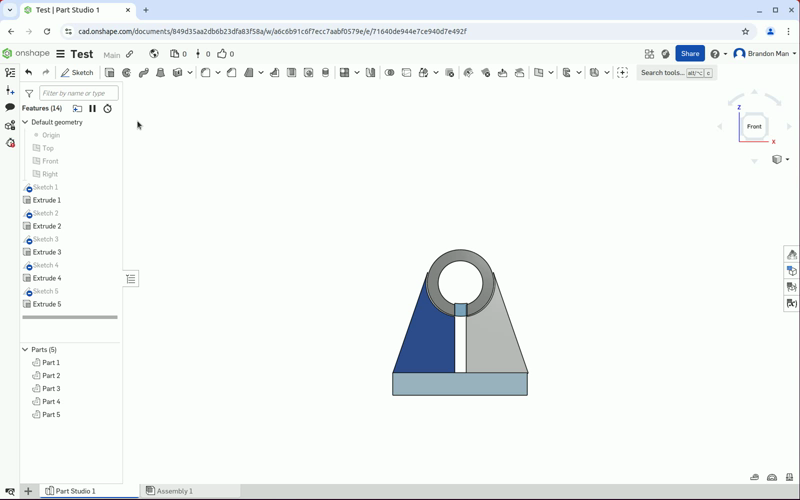
mouse_move(73, 189)
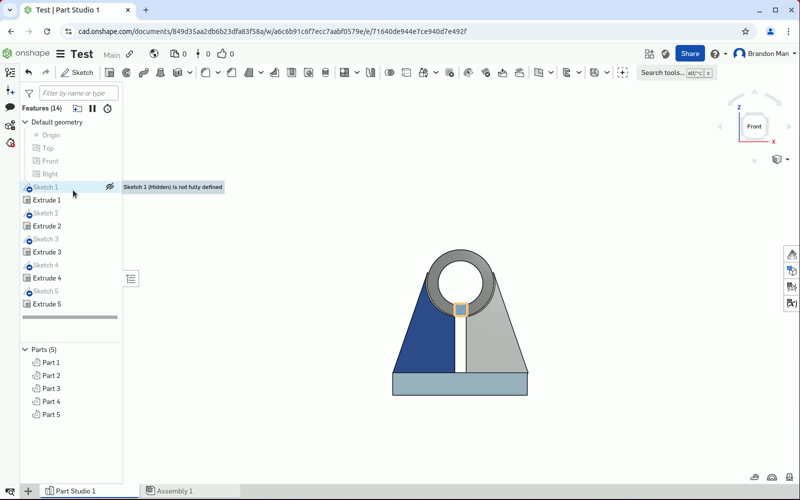
click(73, 189)
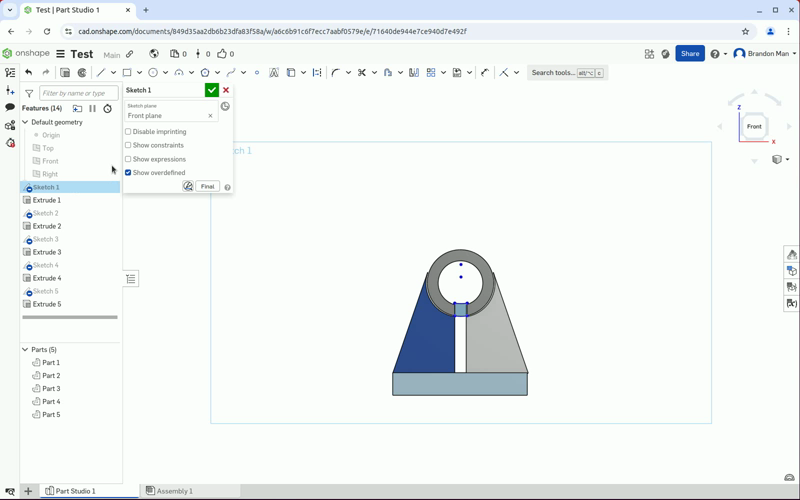
mouse_move(229, 92)
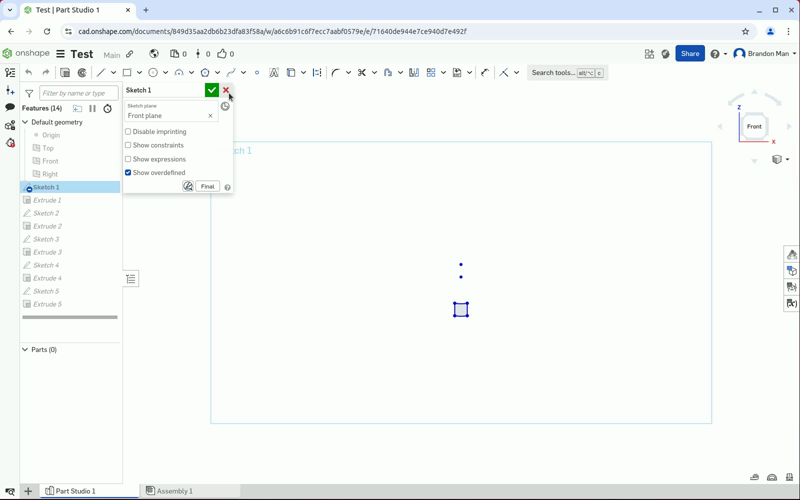
click(229, 92)
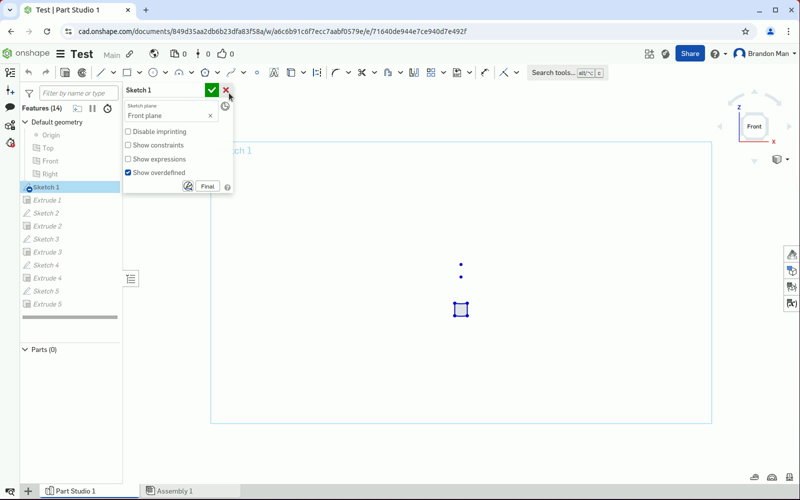
key(shift+s)
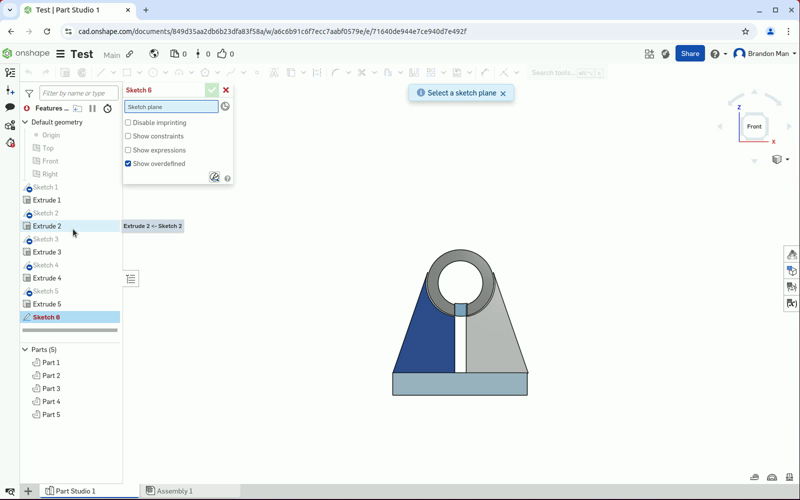
scroll(3)
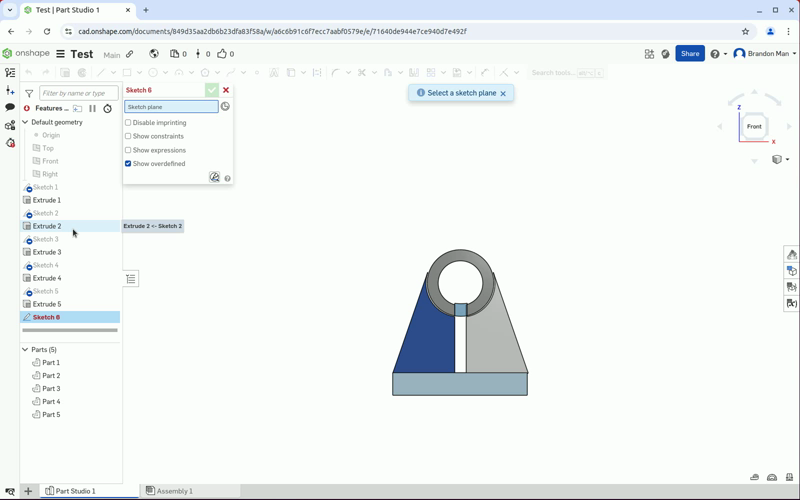
mouse_move(73, 163)
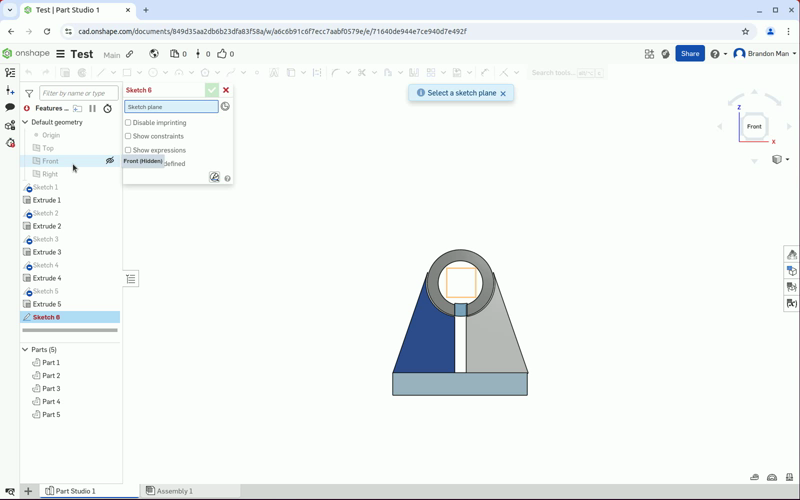
click(73, 163)
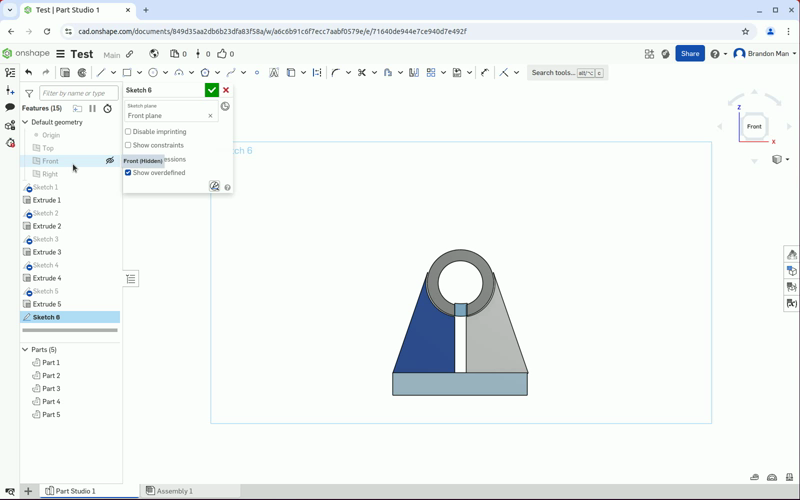
mouse_move(73, 352)
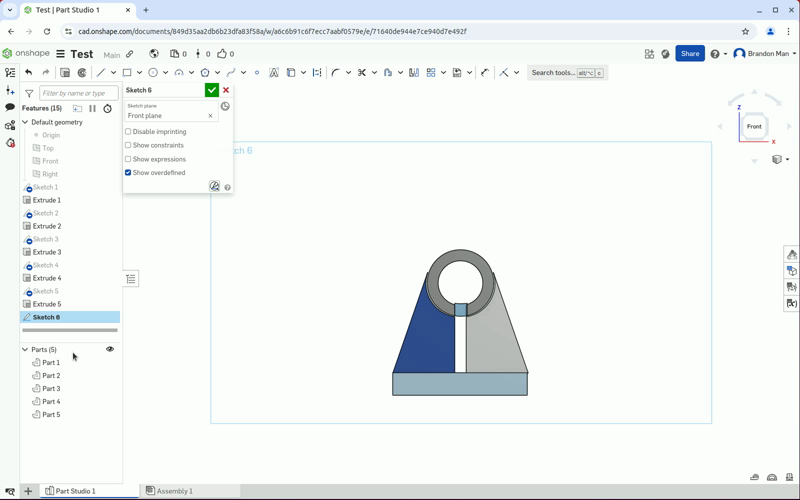
key(y)
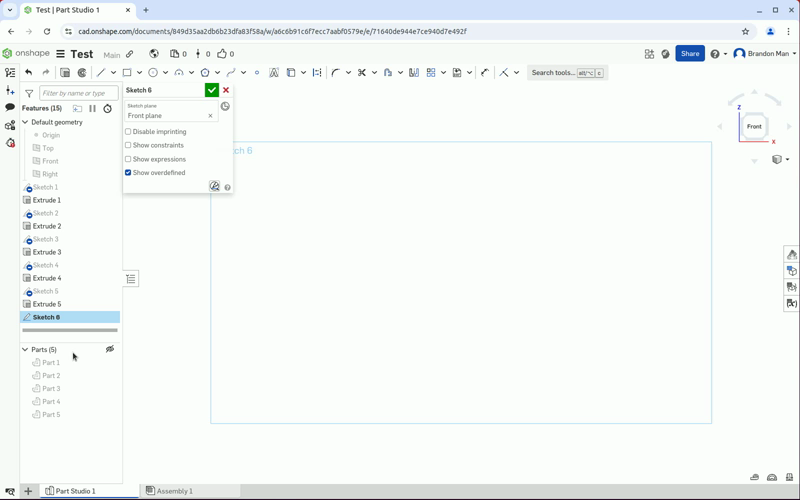
key(l)
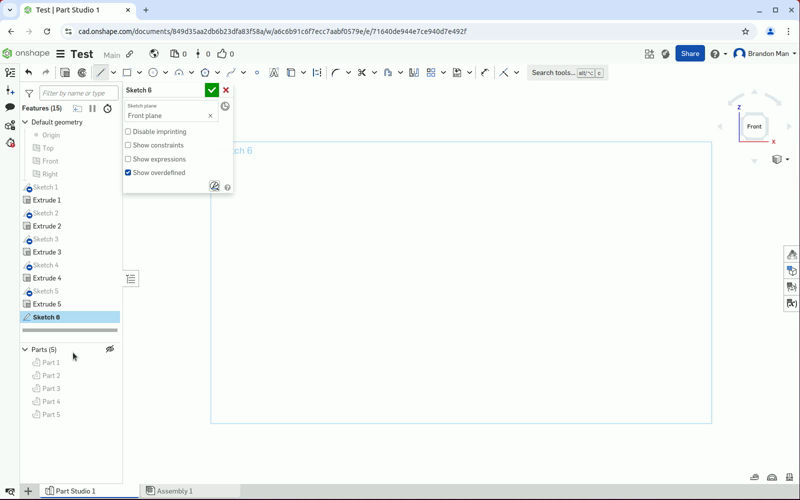
key_down(shift)
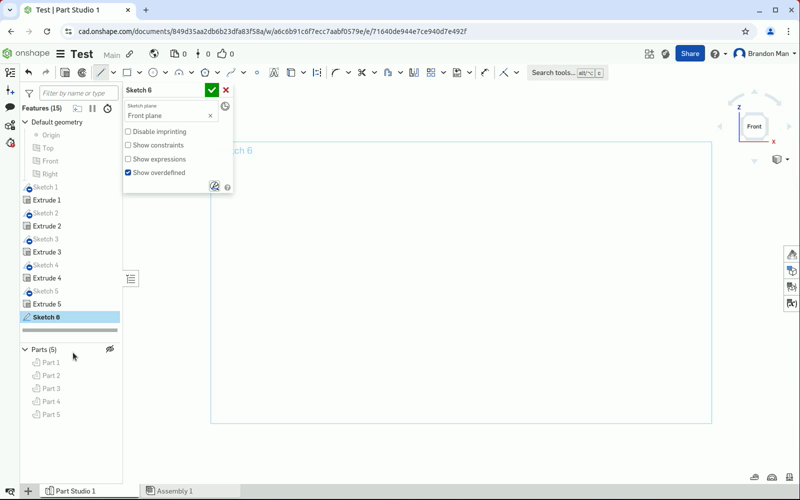
mouse_move(454, 373)
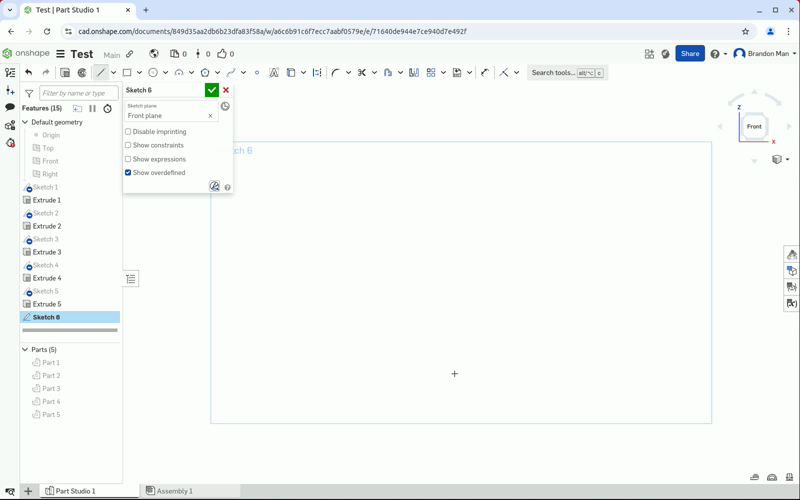
click(454, 373)
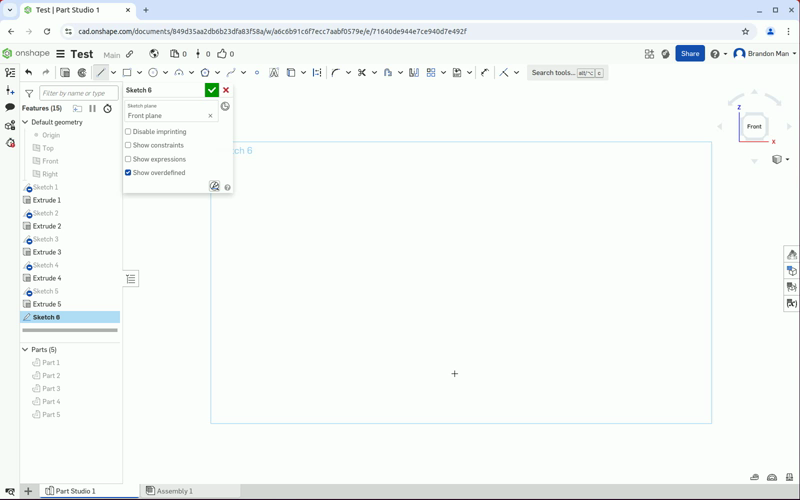
key_up(shift)
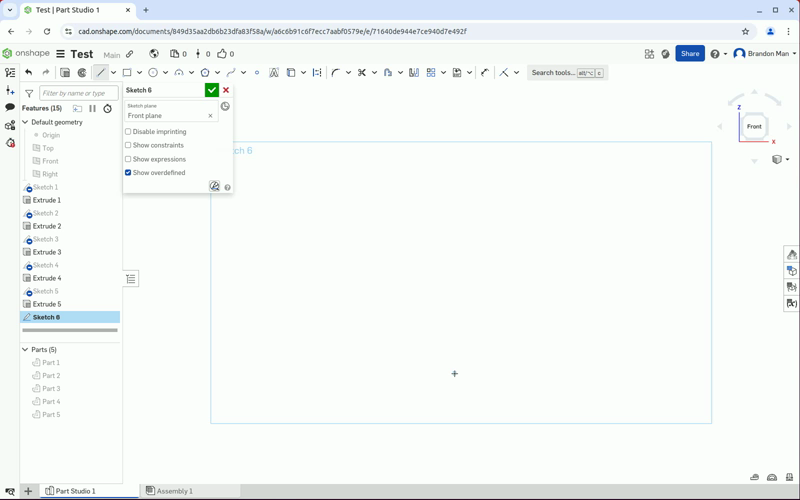
key_down(shift)
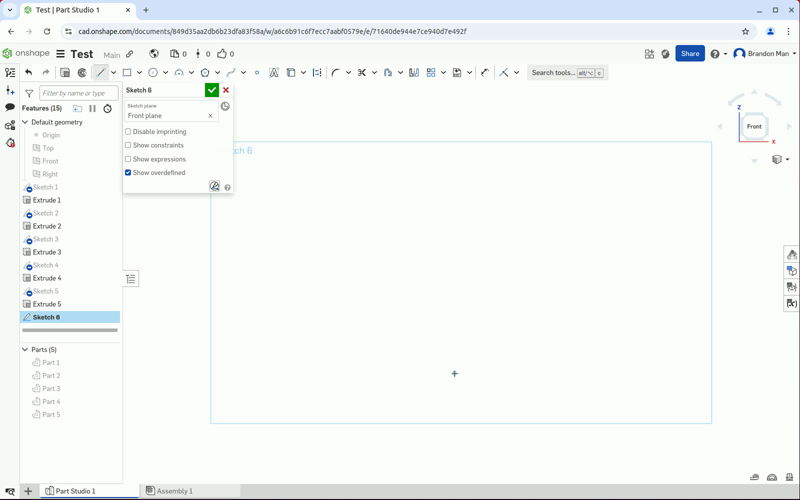
mouse_move(484, 373)
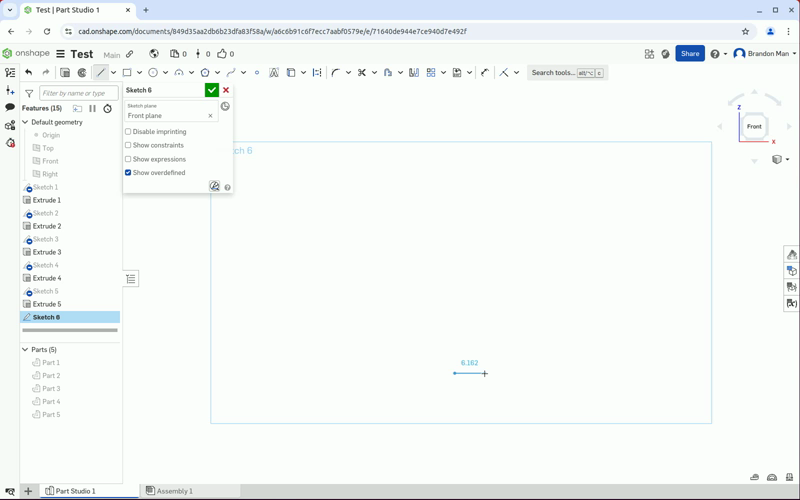
mouse_move(466, 373)
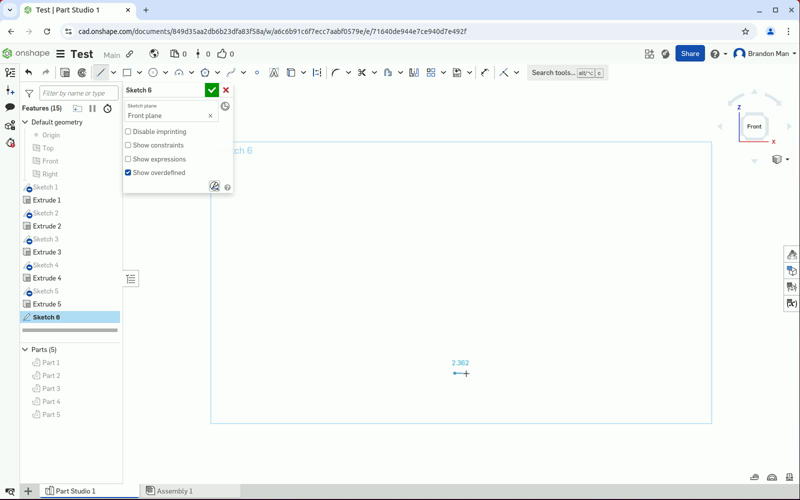
click(466, 373)
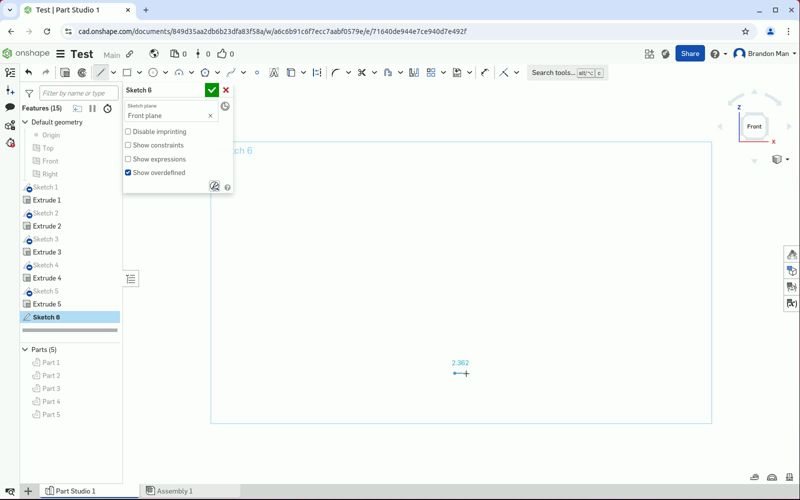
key_up(shift)
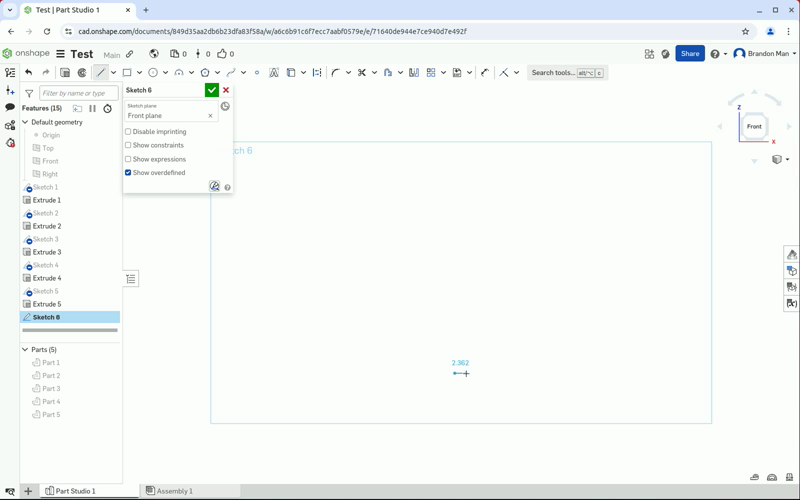
key_down(shift)
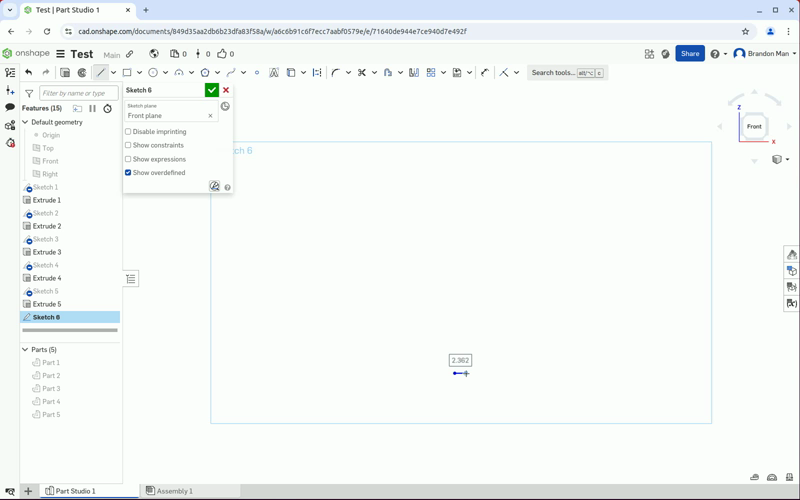
mouse_move(496, 373)
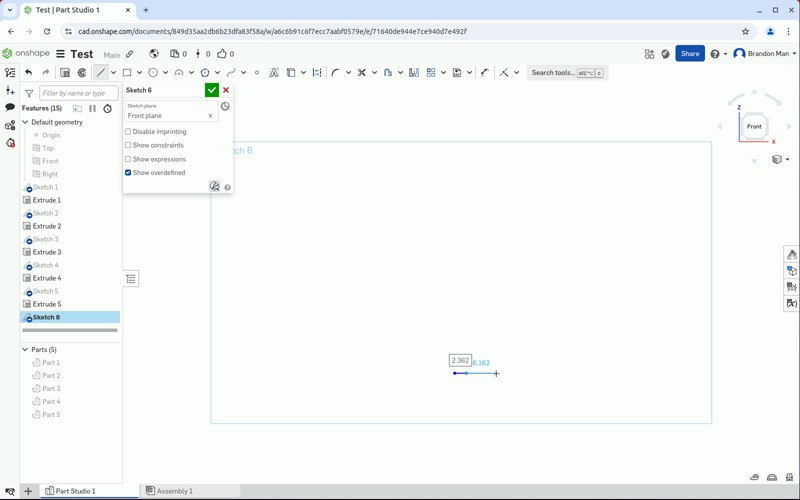
mouse_move(466, 316)
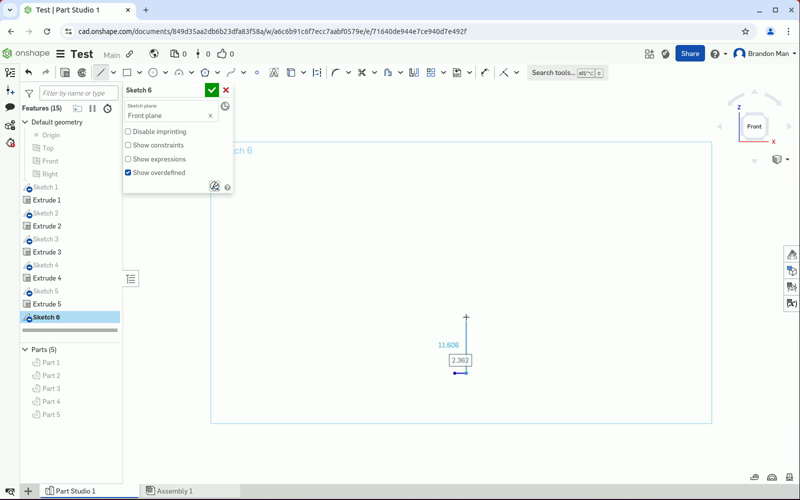
click(466, 316)
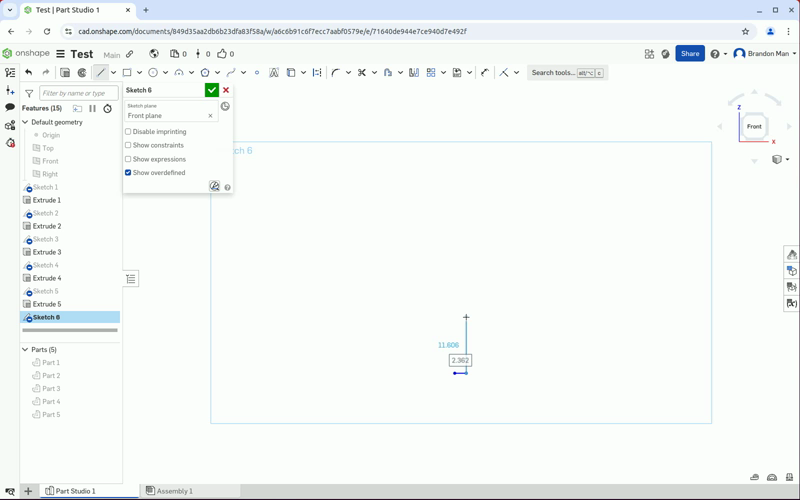
key_up(shift)
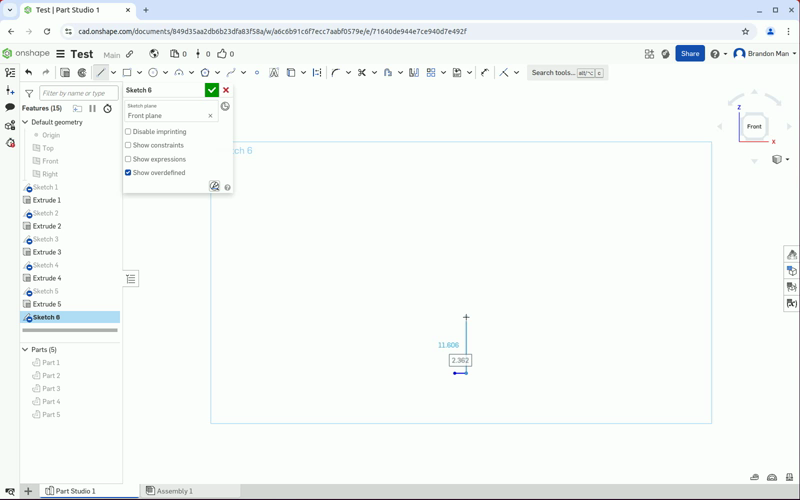
key(esc)
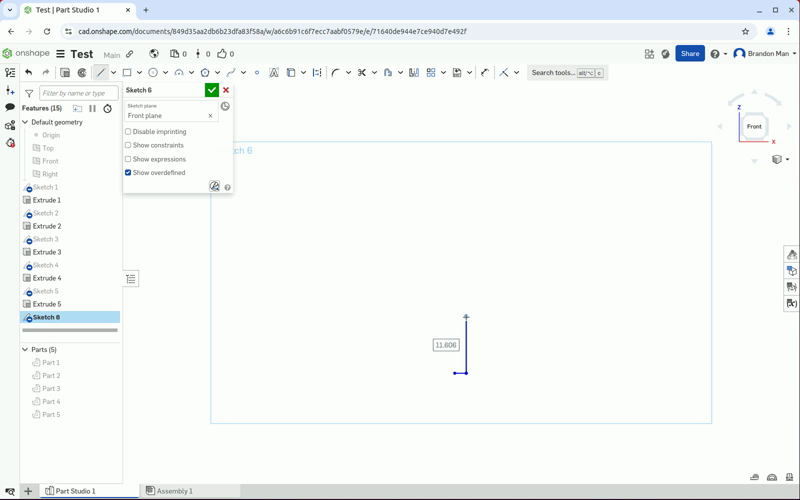
key(a)
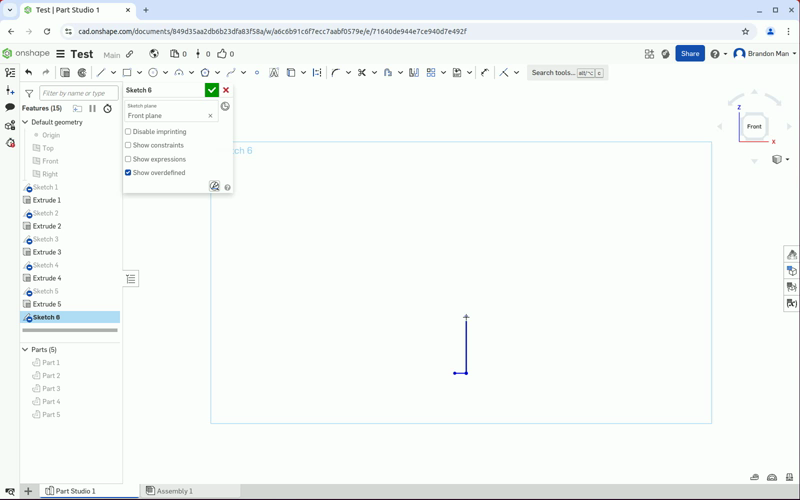
mouse_move(466, 316)
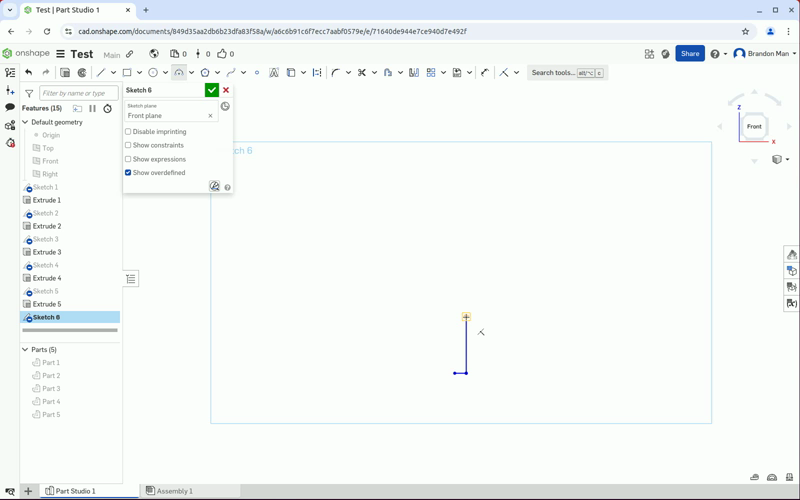
click(466, 316)
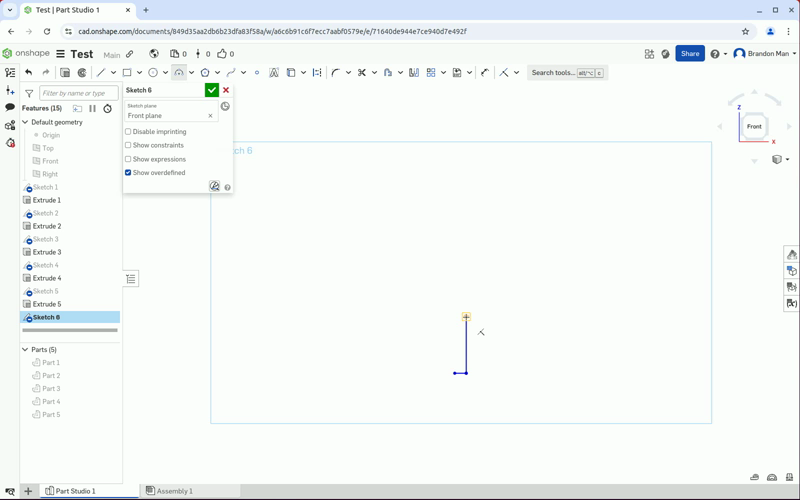
key_down(shift)
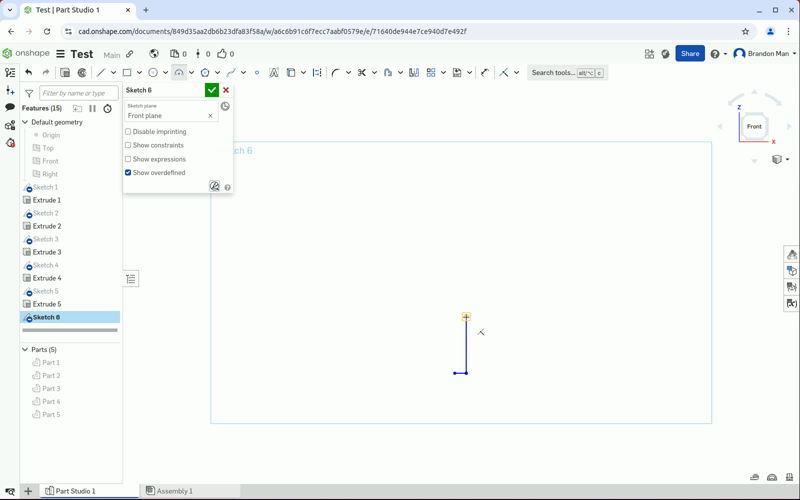
mouse_move(454, 316)
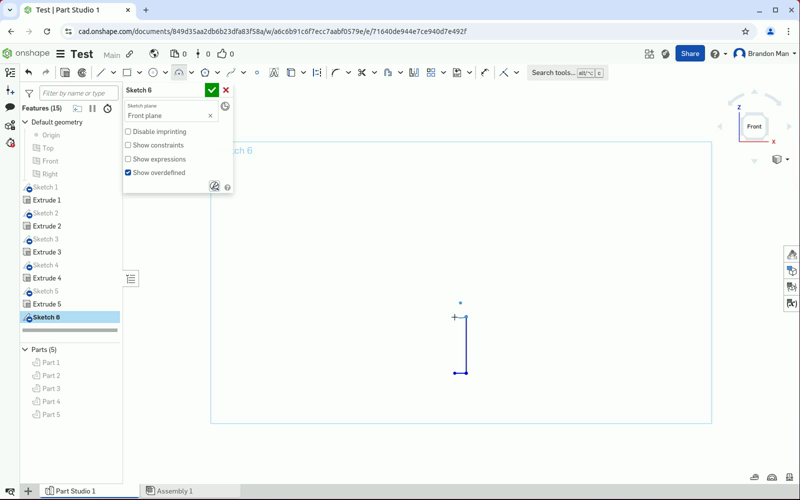
click(454, 316)
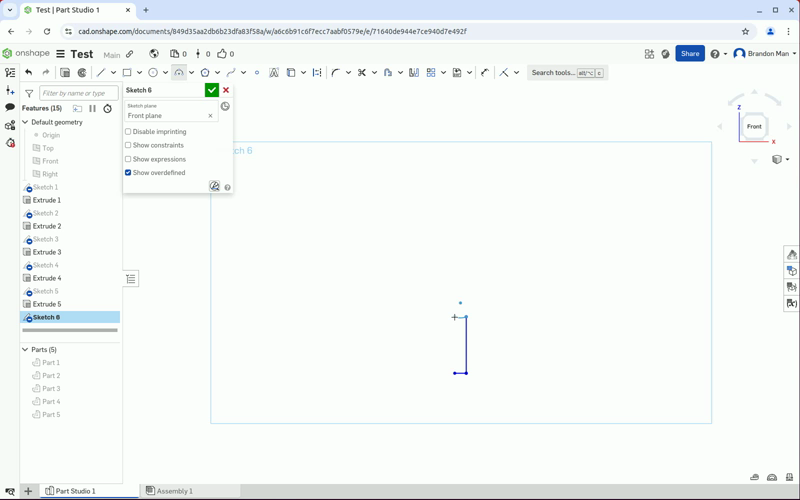
mouse_move(460, 317)
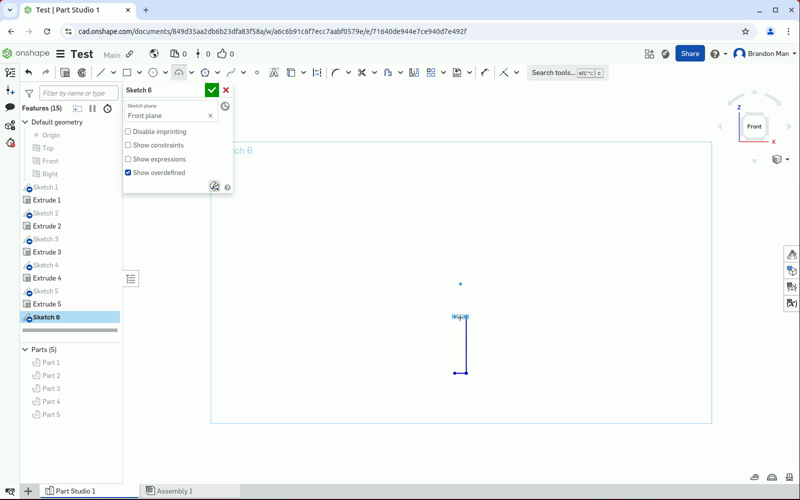
click(460, 317)
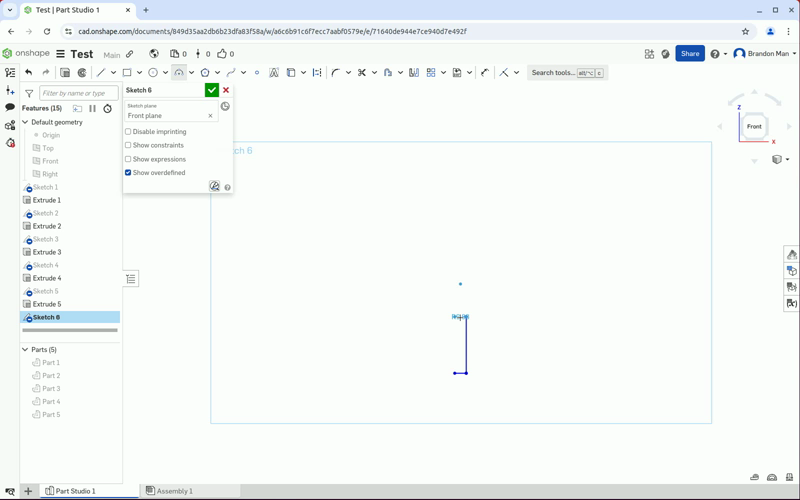
key_up(shift)
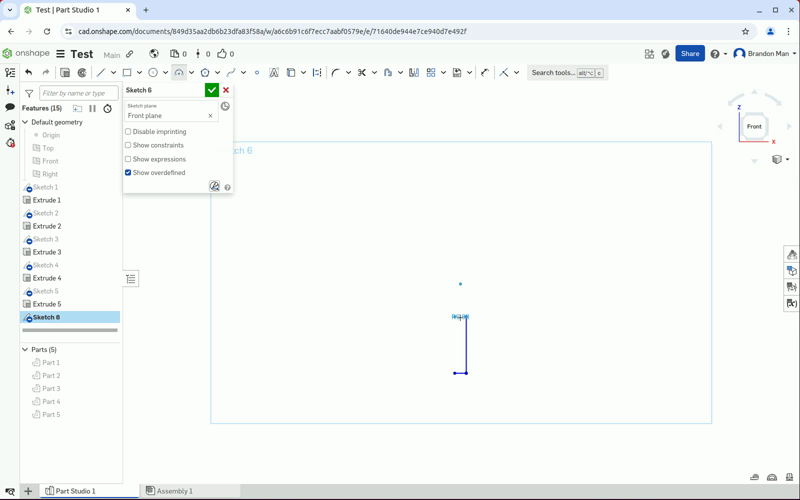
key(esc)
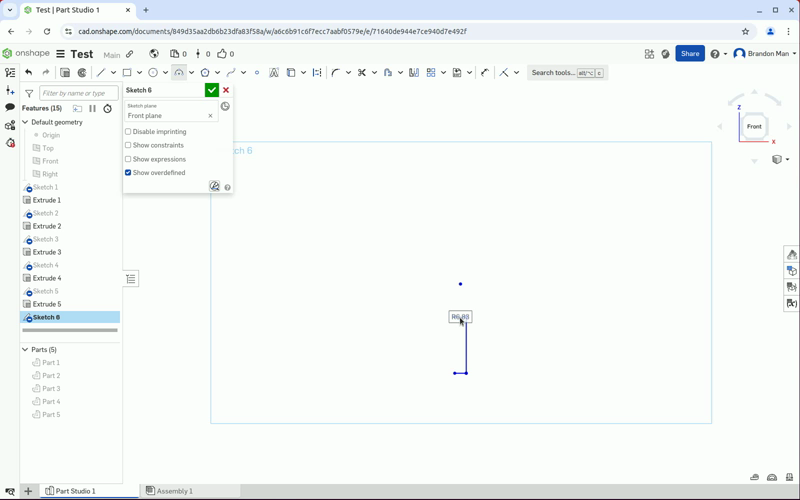
key(l)
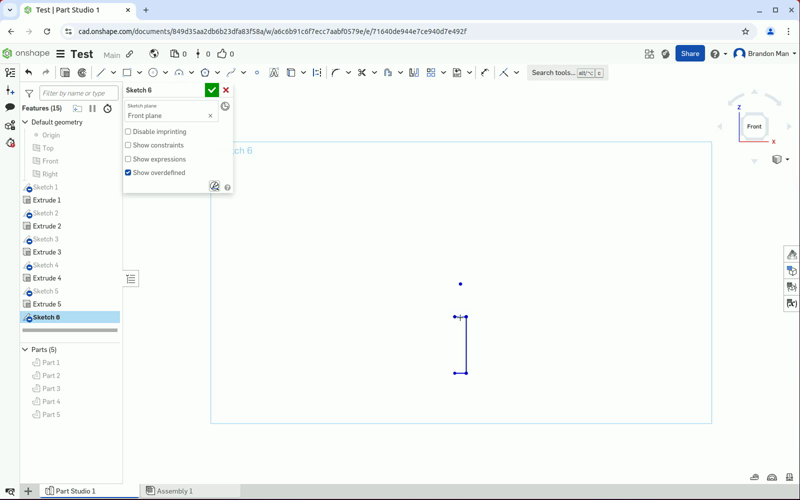
mouse_move(454, 316)
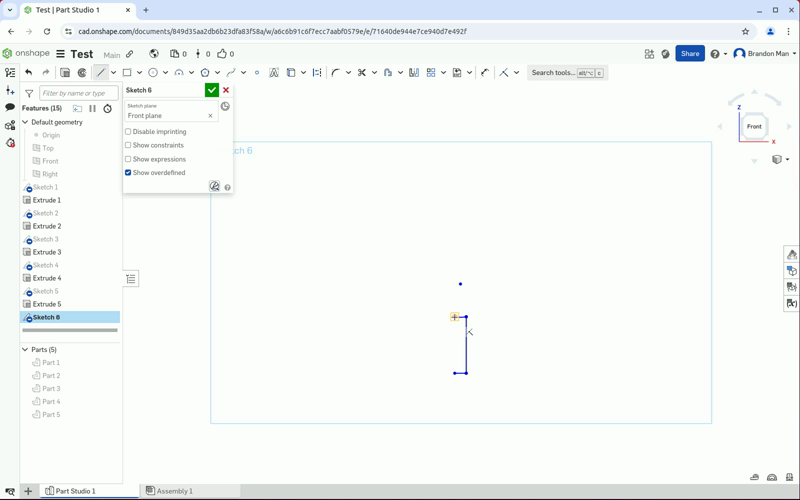
click(454, 316)
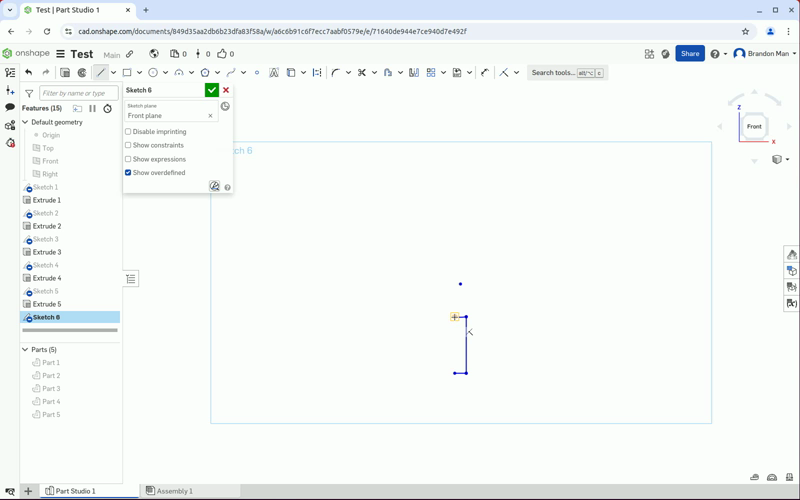
mouse_move(484, 316)
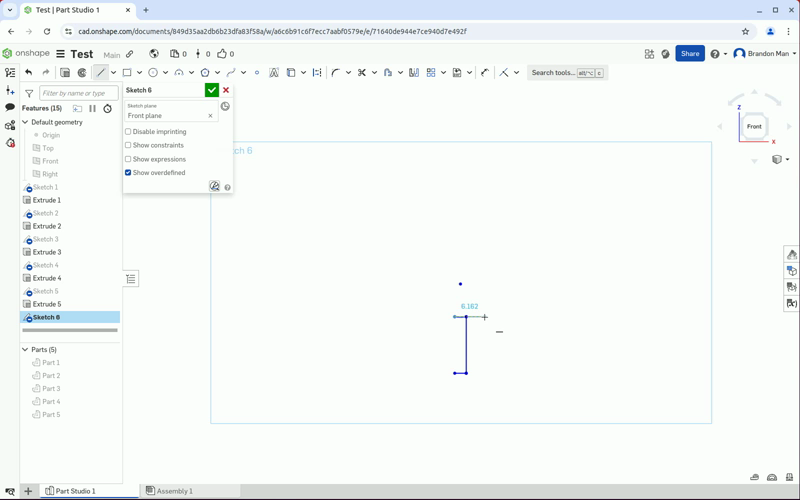
key_down(shift)
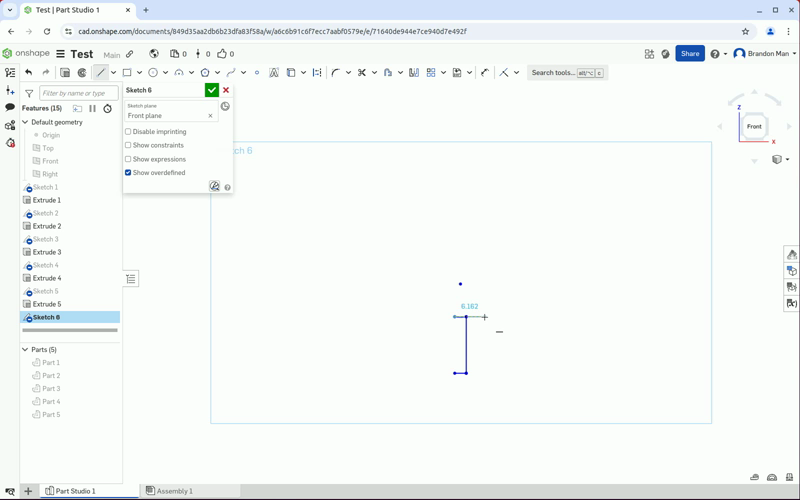
mouse_move(454, 373)
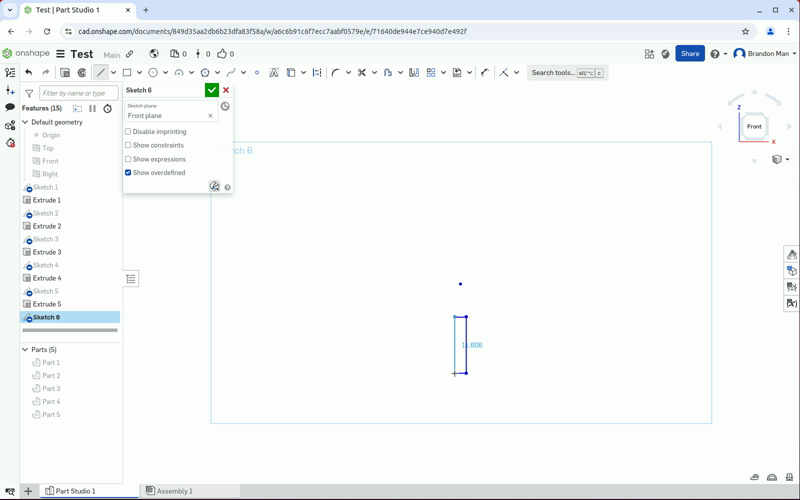
key_up(shift)
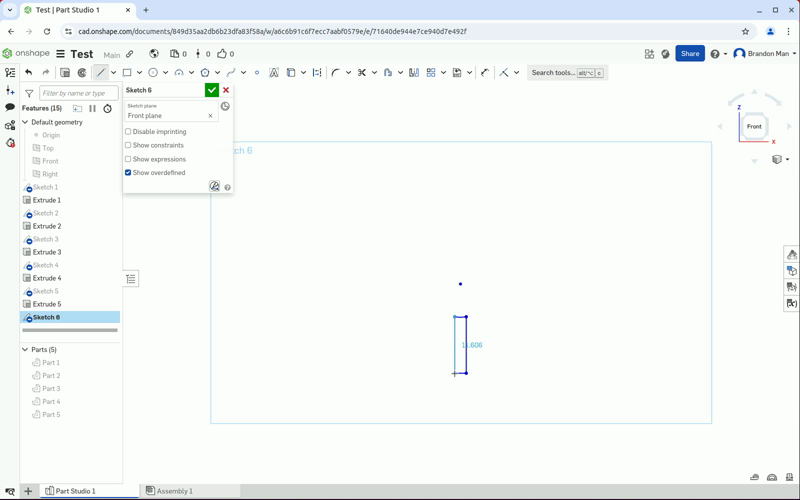
click(454, 373)
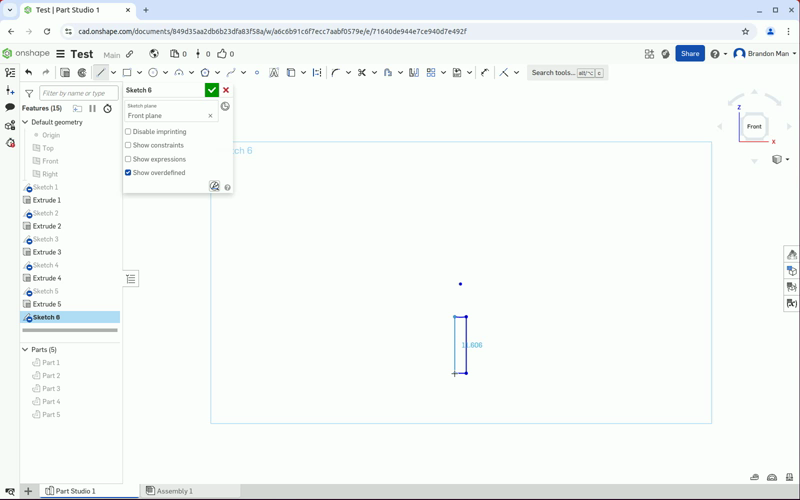
key(esc)
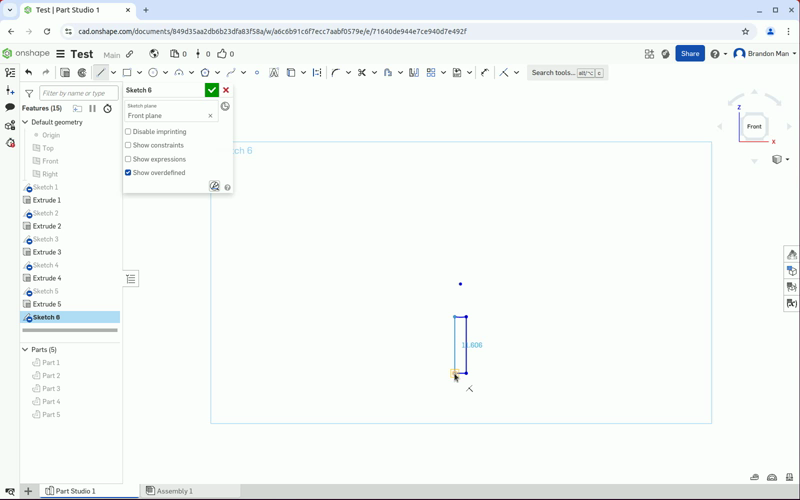
mouse_move(464, 372)
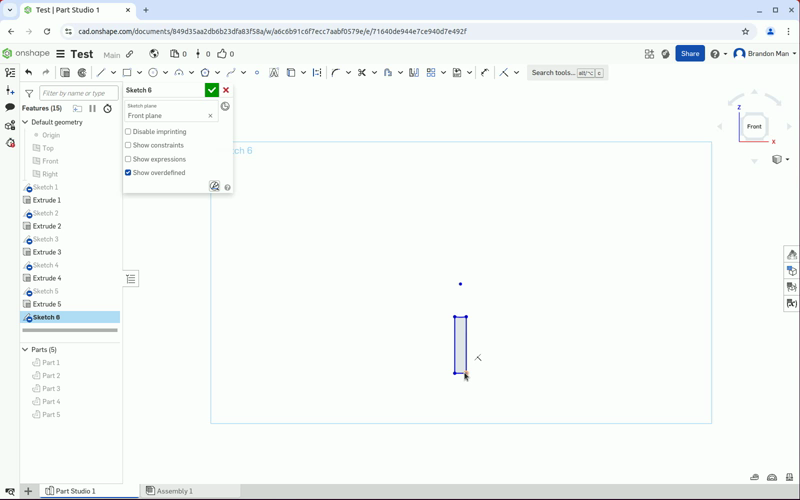
scroll(6)
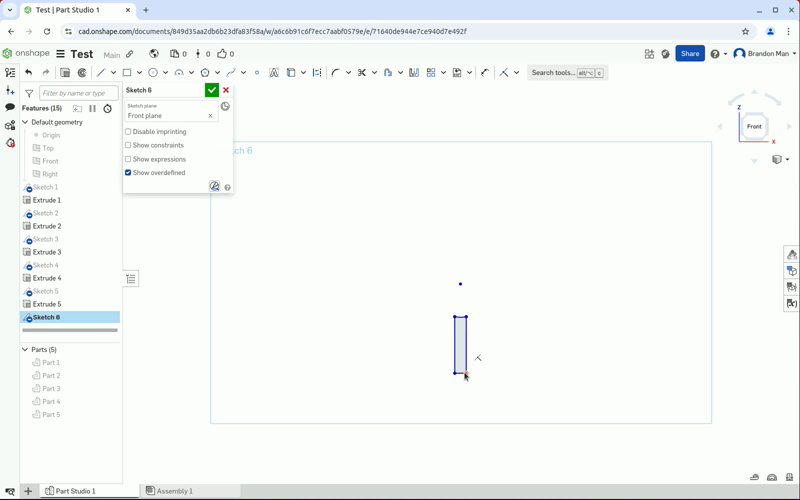
scroll(6)
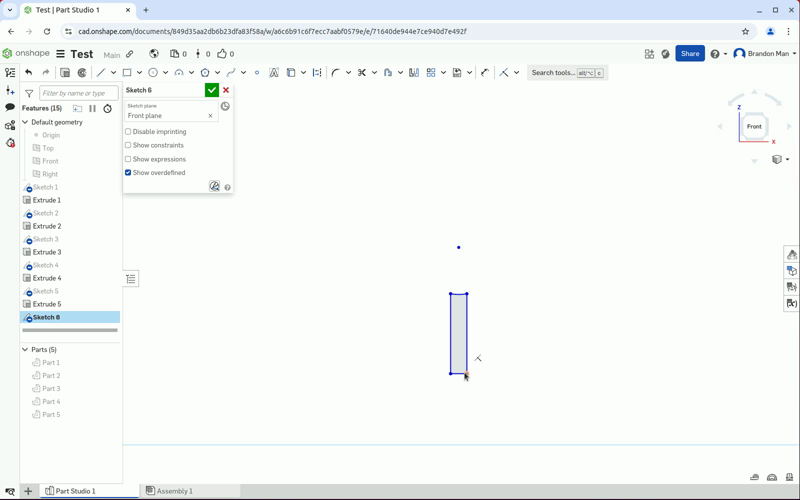
scroll(6)
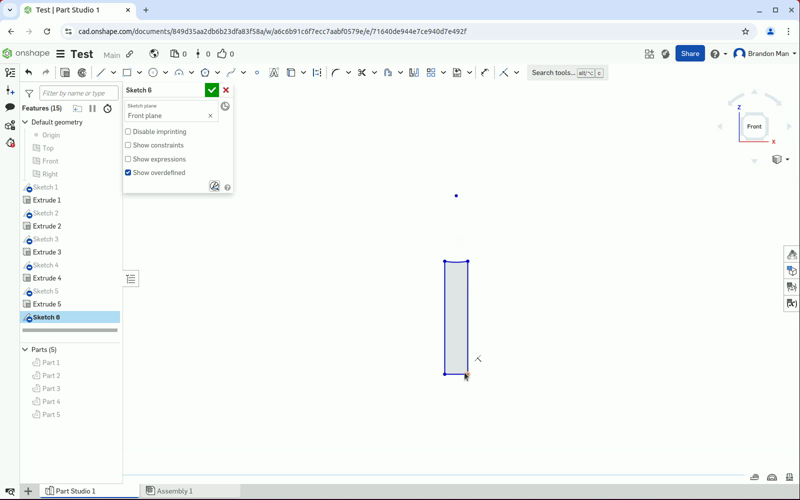
scroll(6)
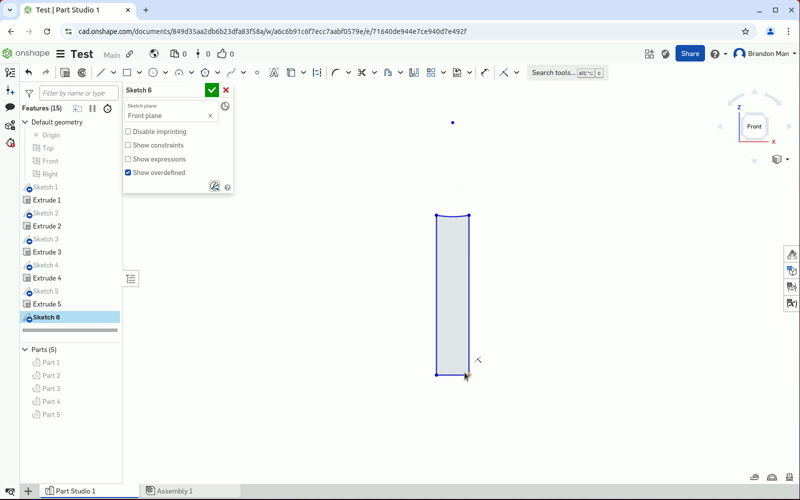
scroll(6)
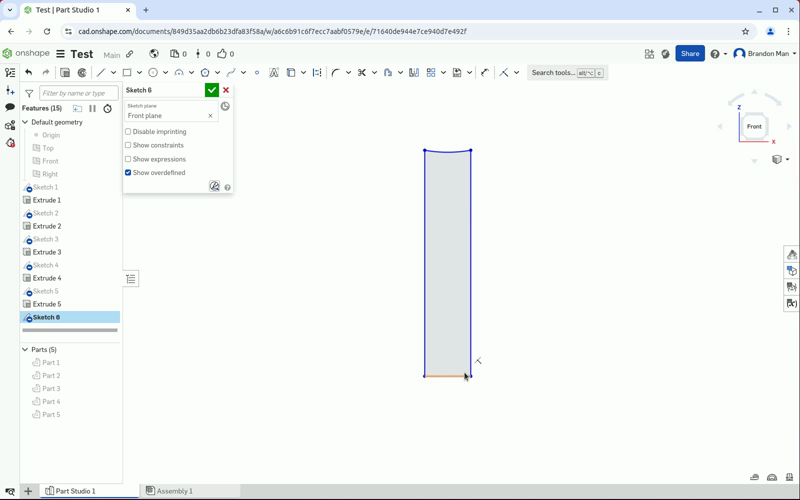
scroll(6)
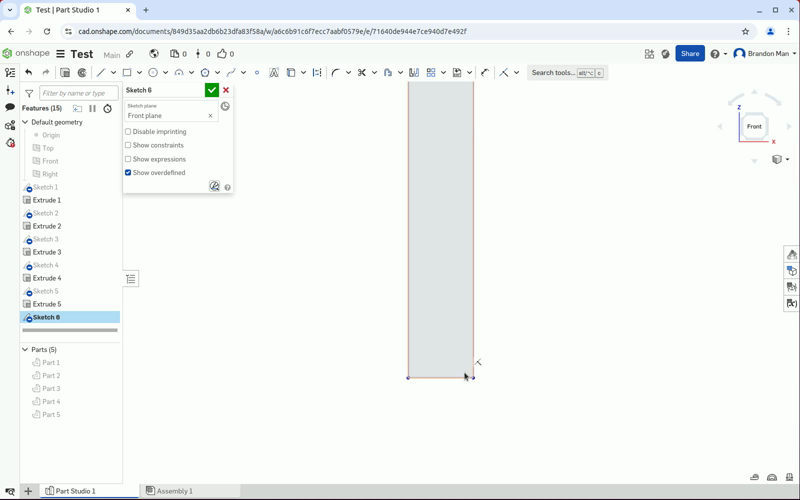
scroll(6)
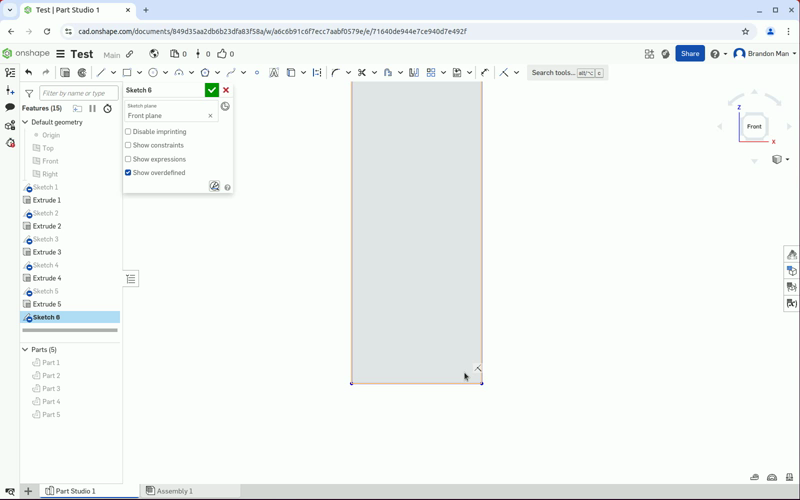
click(464, 372)
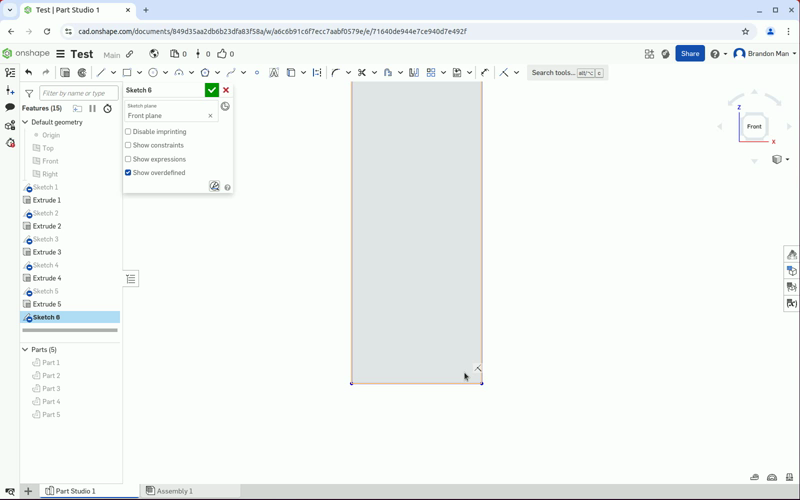
scroll(-6)
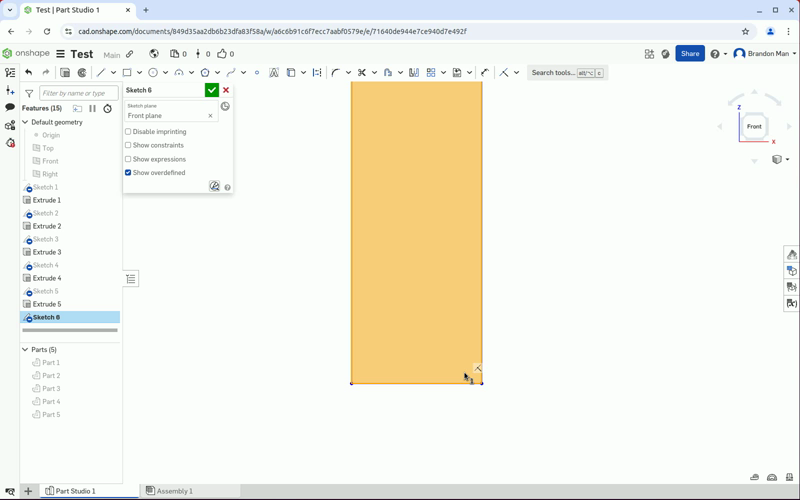
scroll(-6)
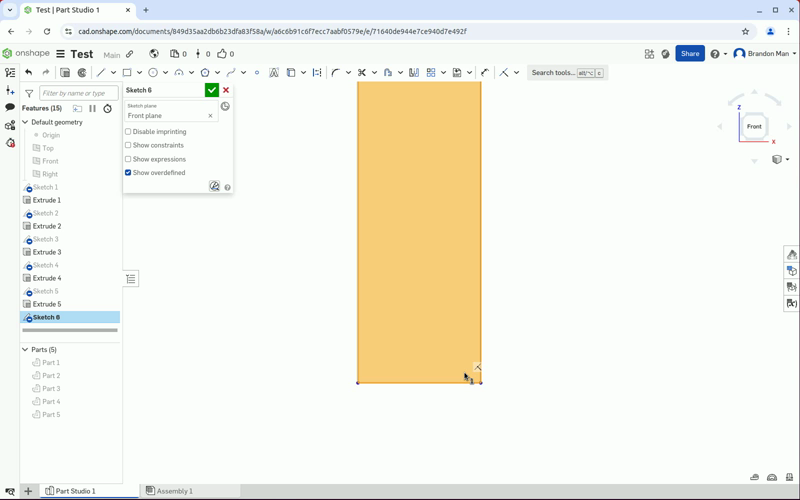
scroll(-6)
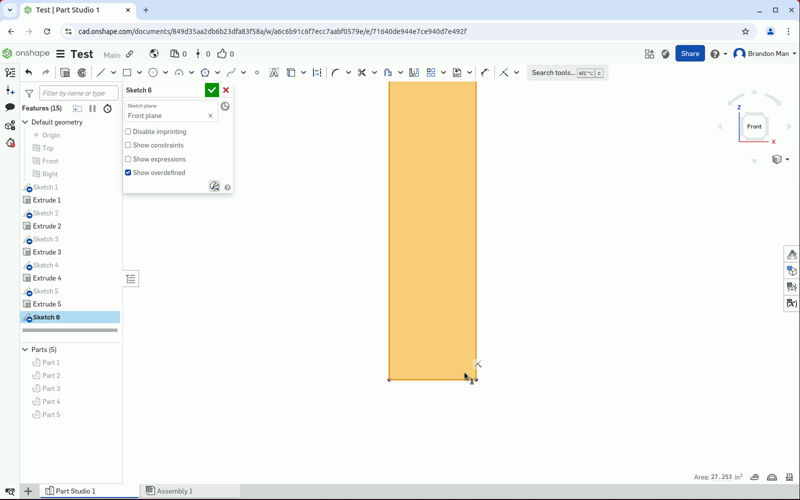
scroll(-6)
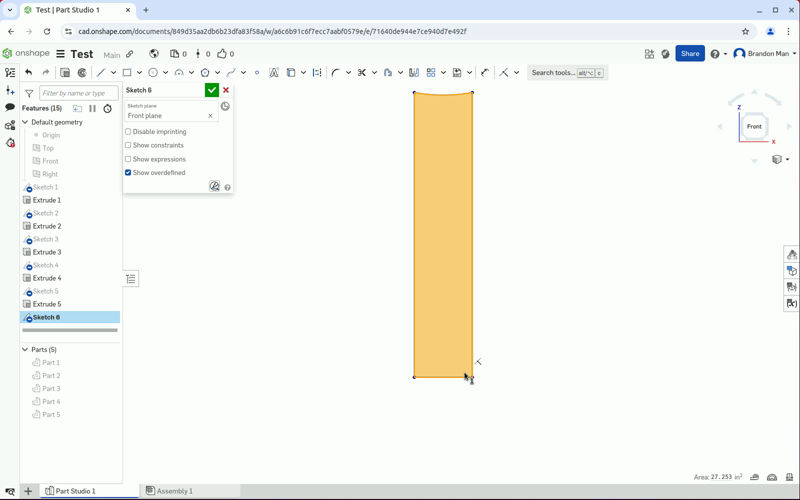
scroll(-6)
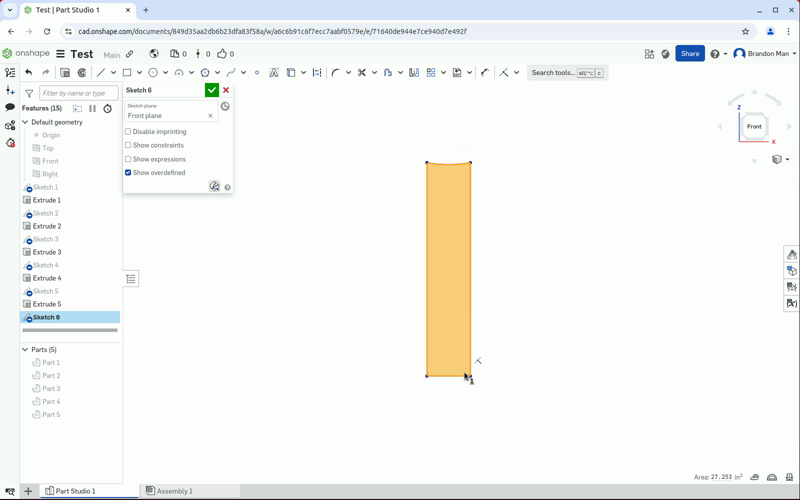
scroll(-6)
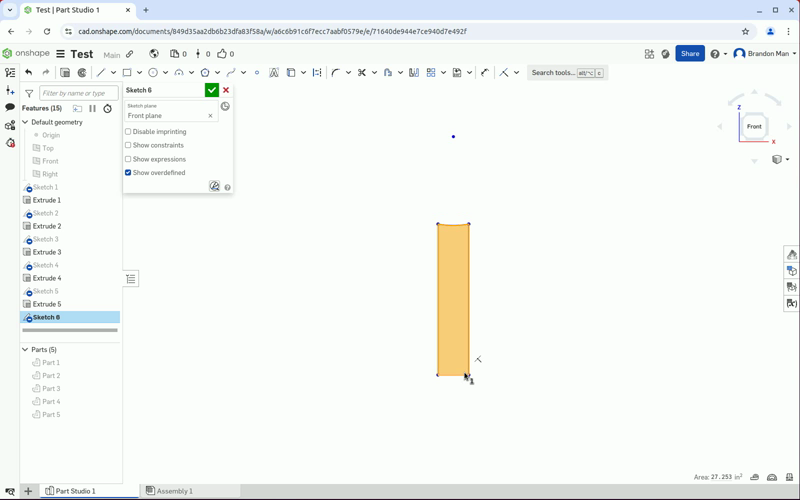
scroll(-6)
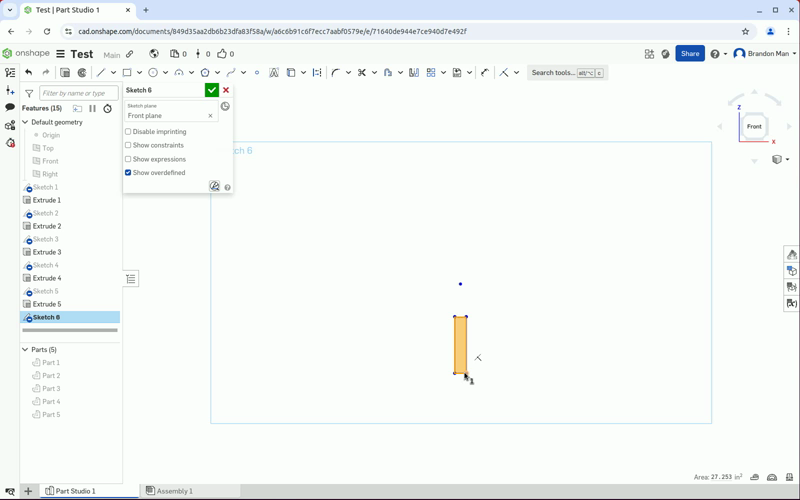
mouse_move(73, 352)
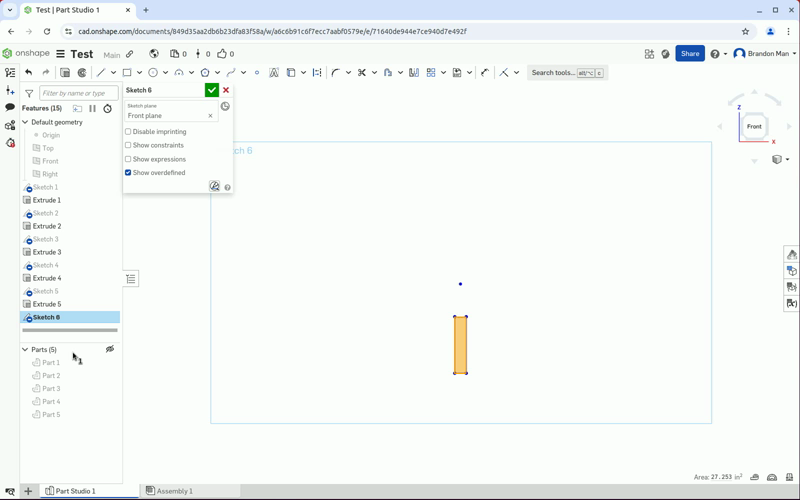
key(shift+y)
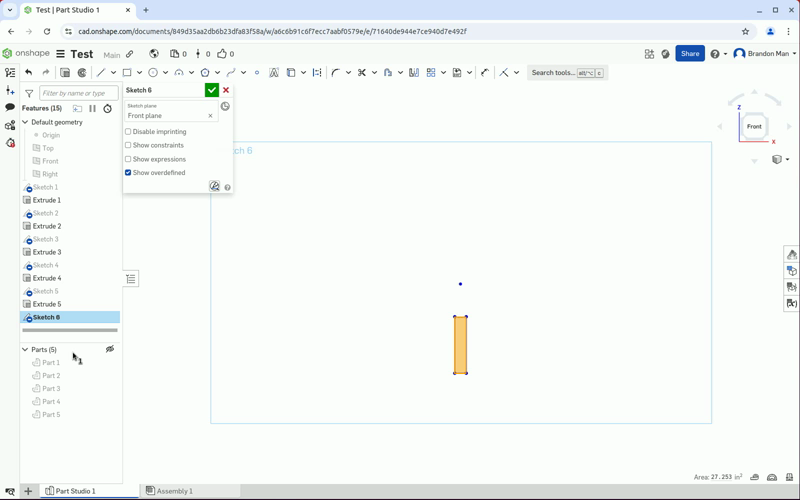
key(shift+e)
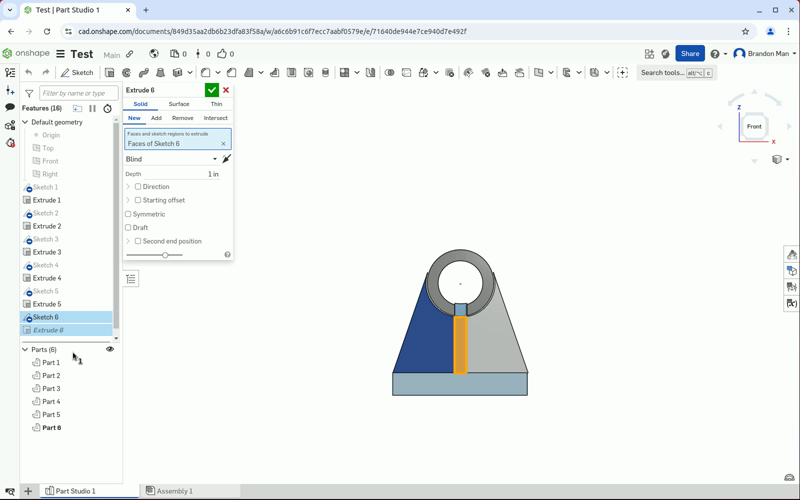
mouse_move(143, 106)
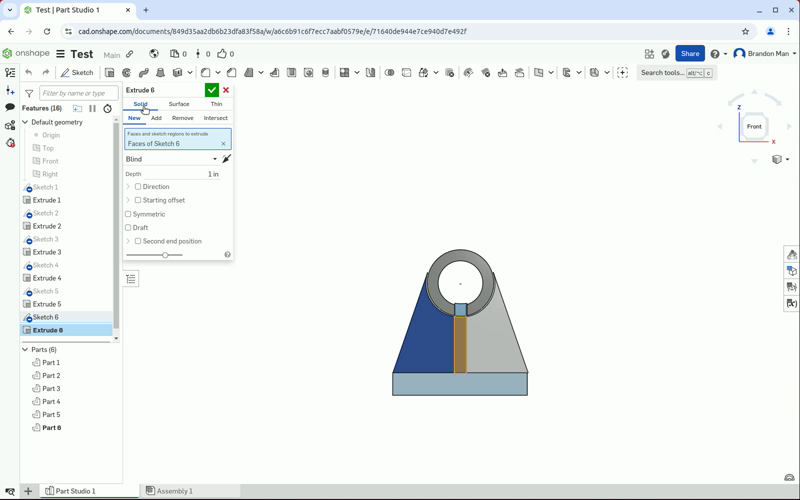
click(143, 106)
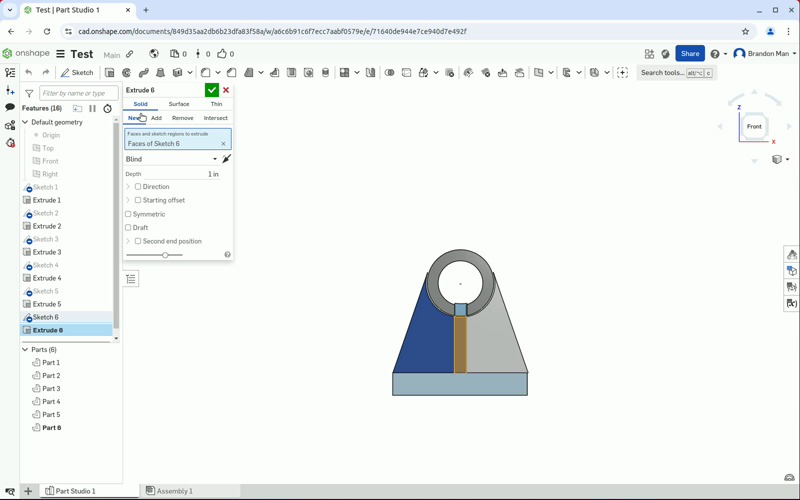
mouse_move(137, 120)
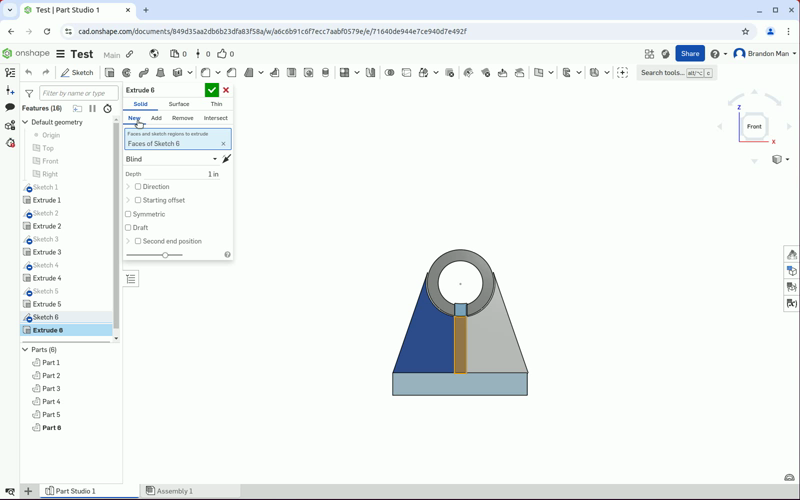
click(137, 120)
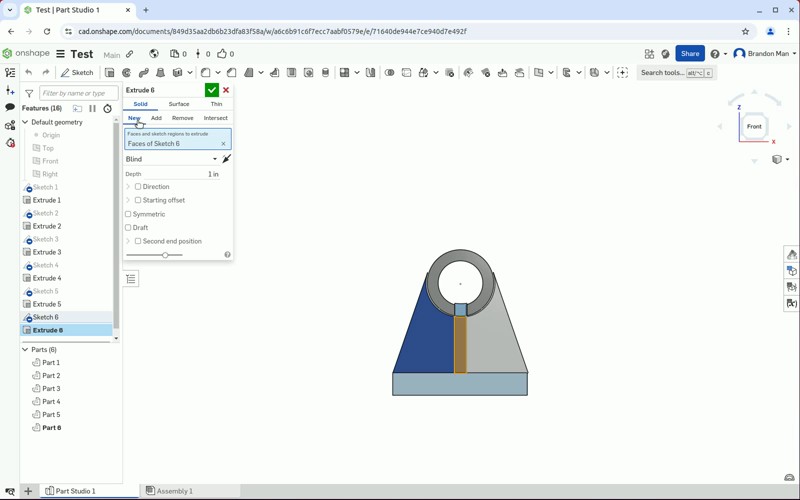
key(tab, 4)
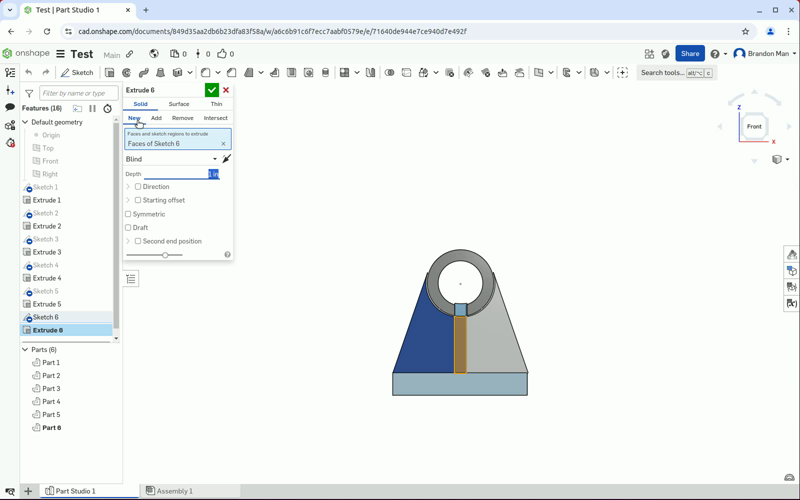
text(9.147)
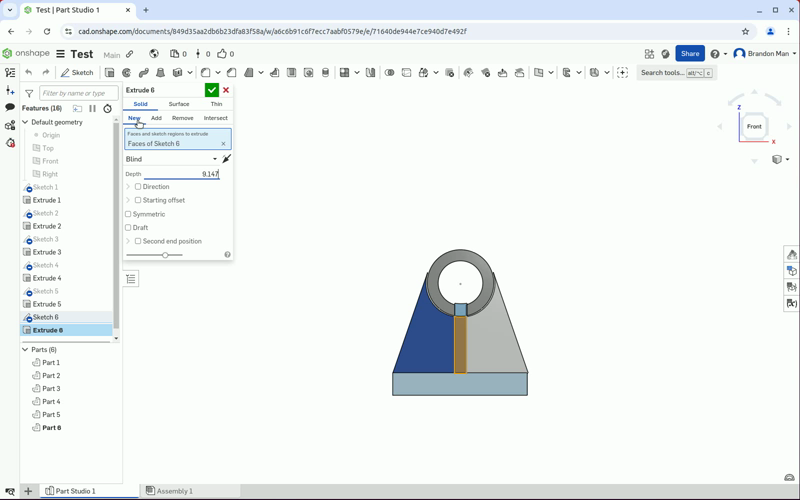
key(enter)
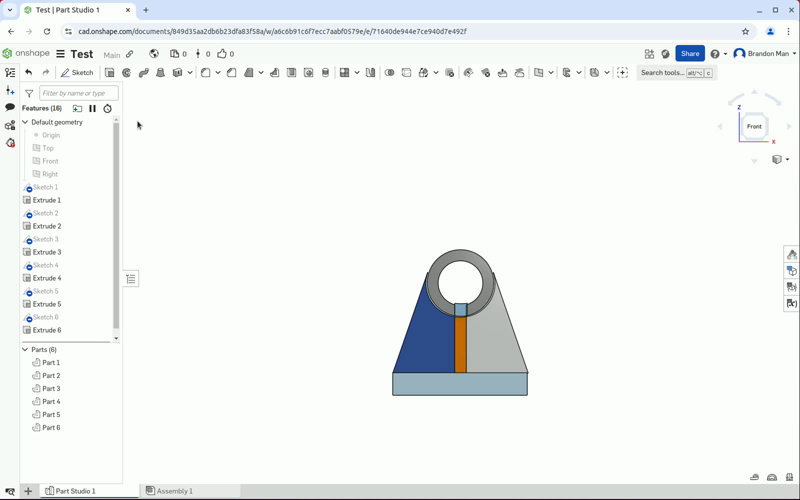
key(shift+h)
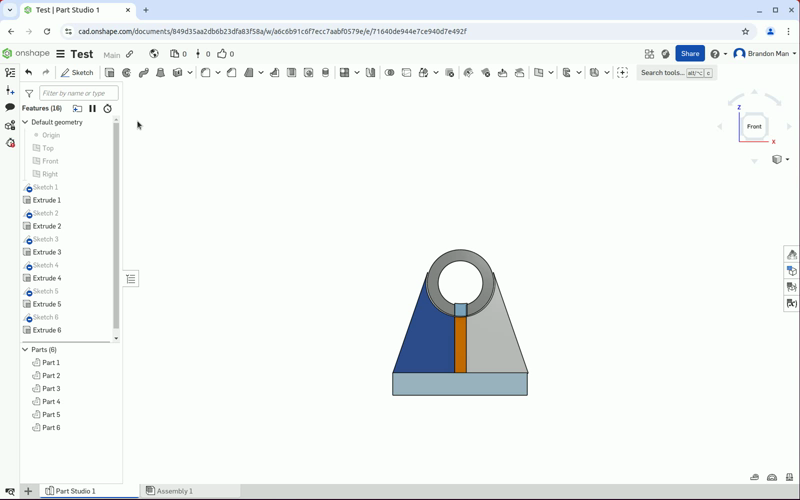
key(shift+h)
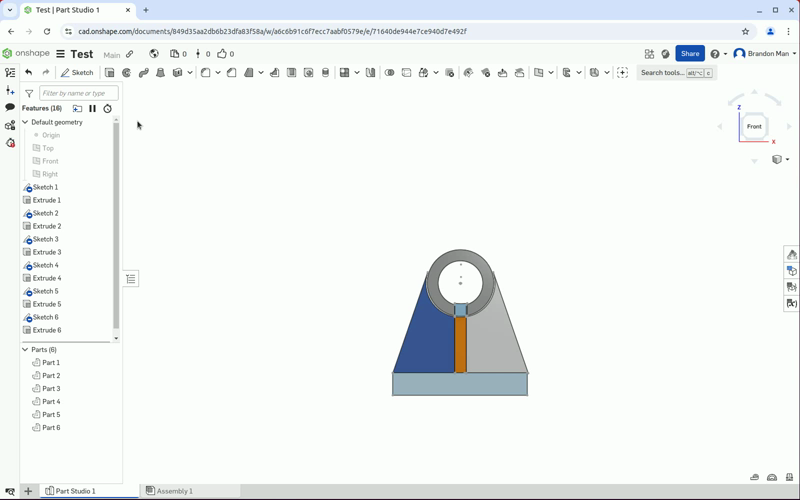
key(shift+7)
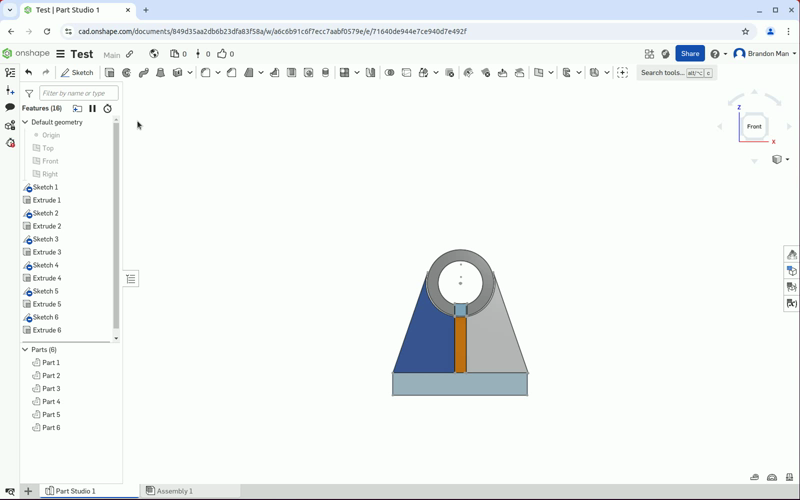
key(left, 2)
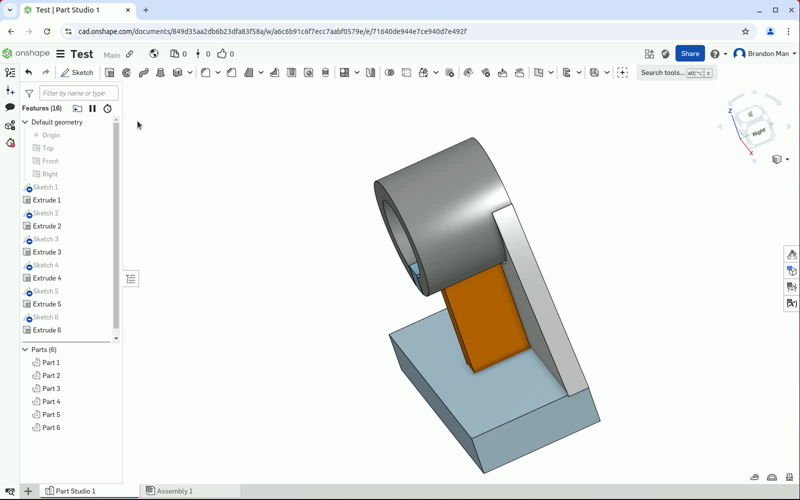
key(down, 2)
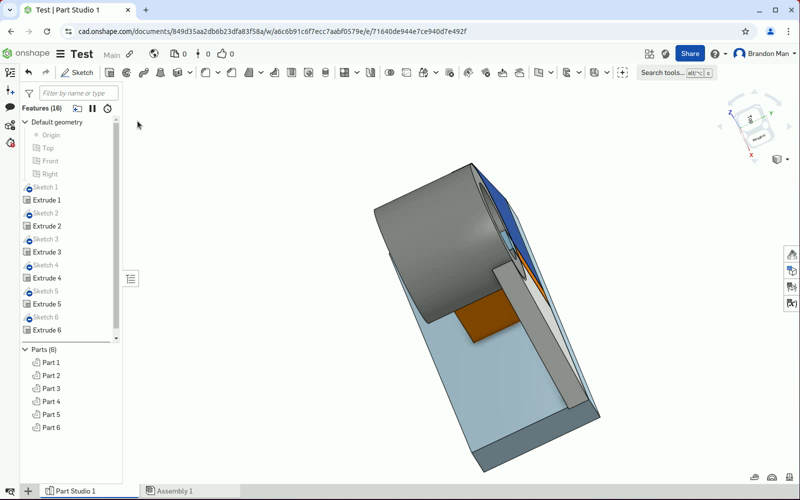
key(up, 2)
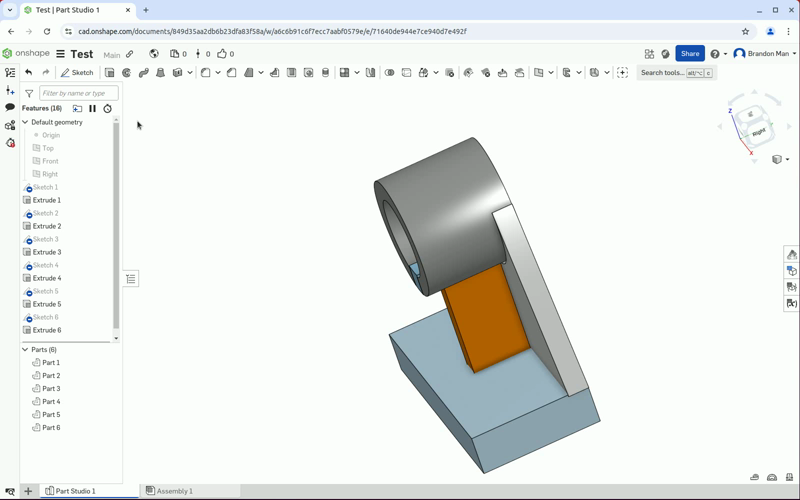
key(right, 2)
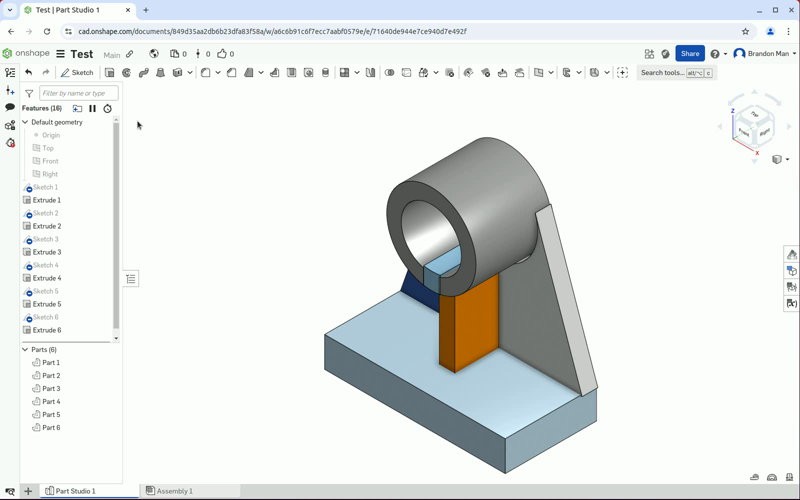
mouse_move(69, 189)
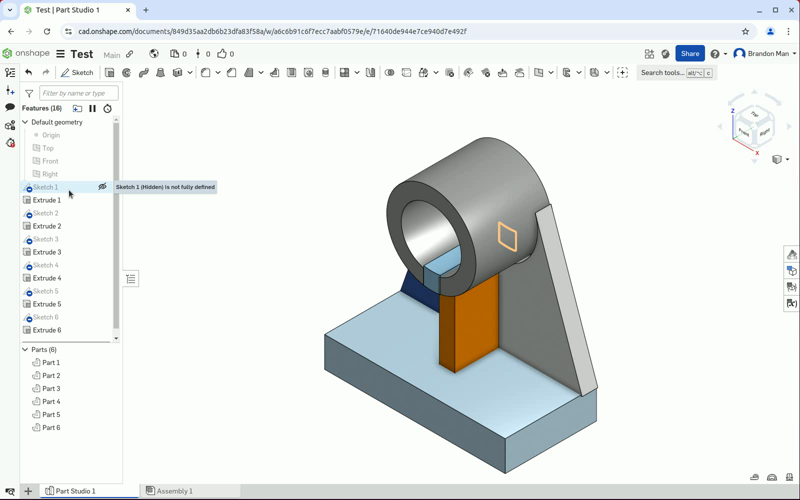
click(69, 189)